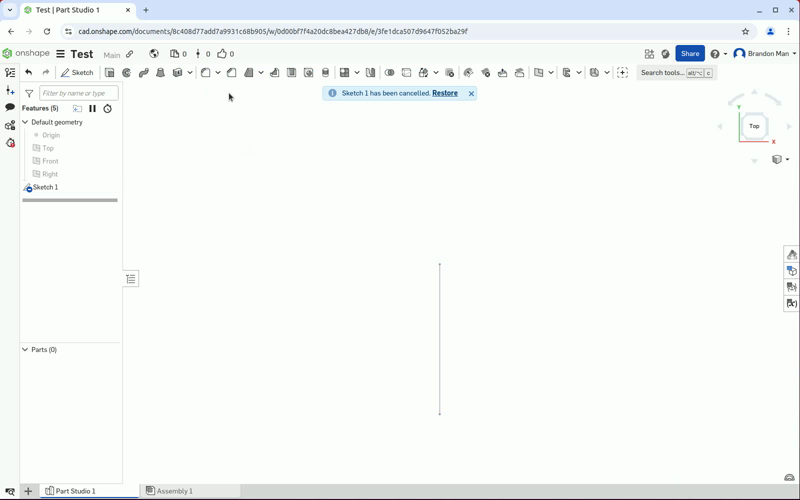
key(shift+h)
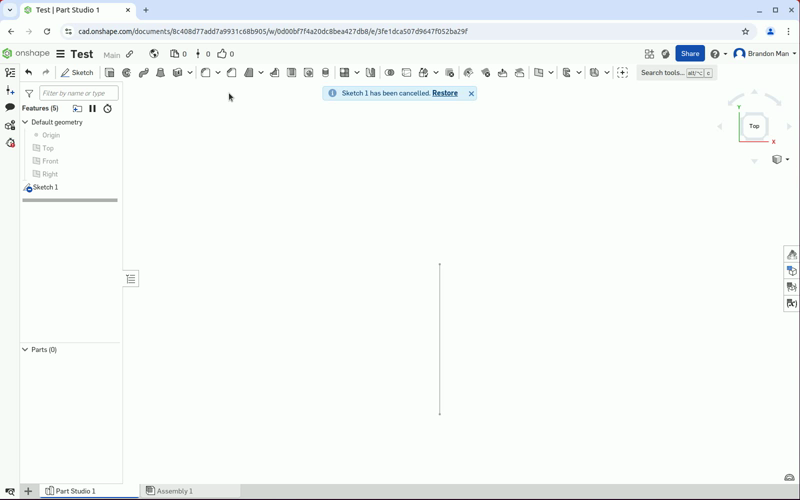
key(shift+s)
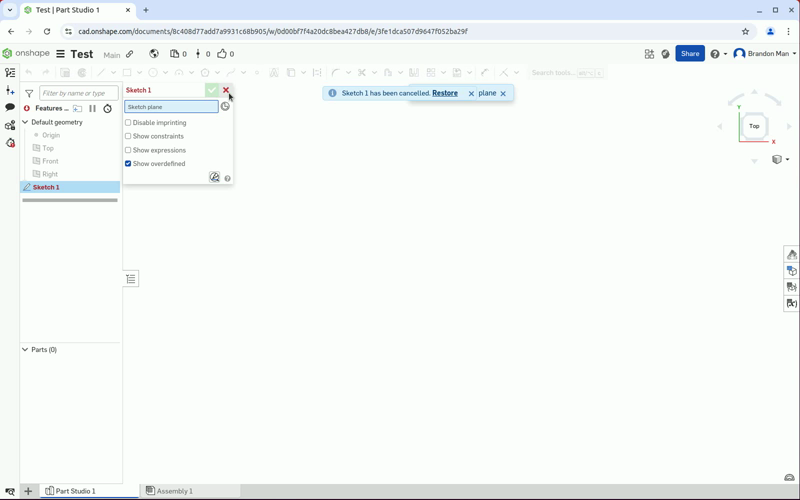
mouse_move(73, 150)
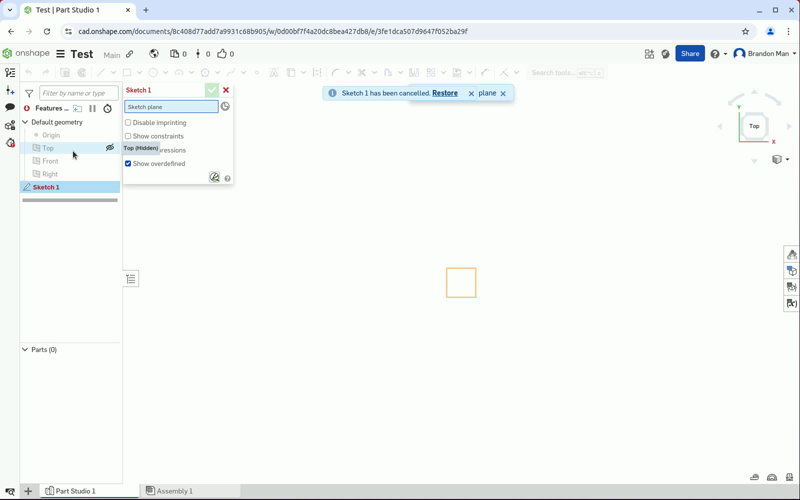
click(73, 150)
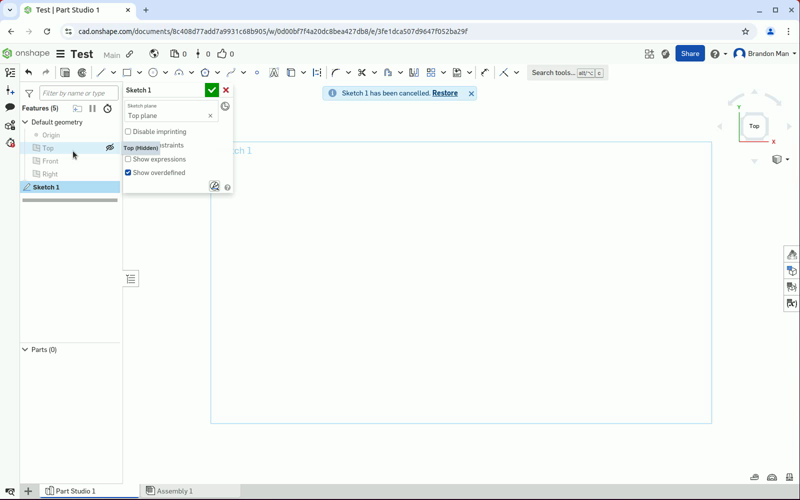
mouse_move(73, 352)
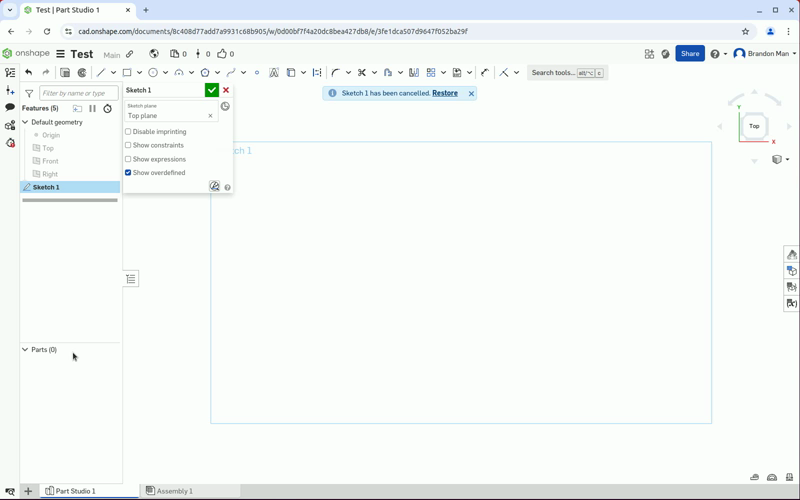
key(y)
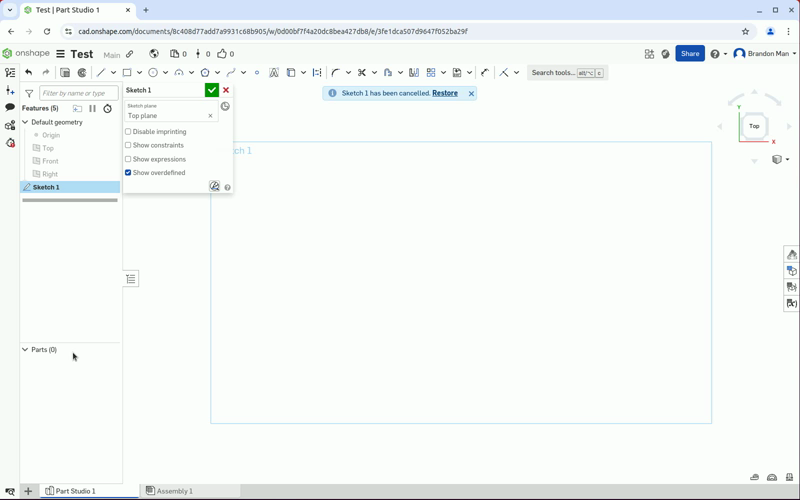
key(a)
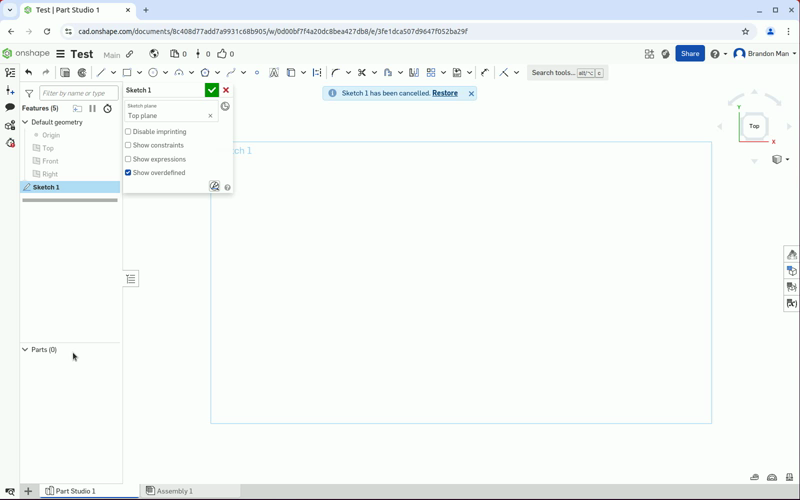
key_down(shift)
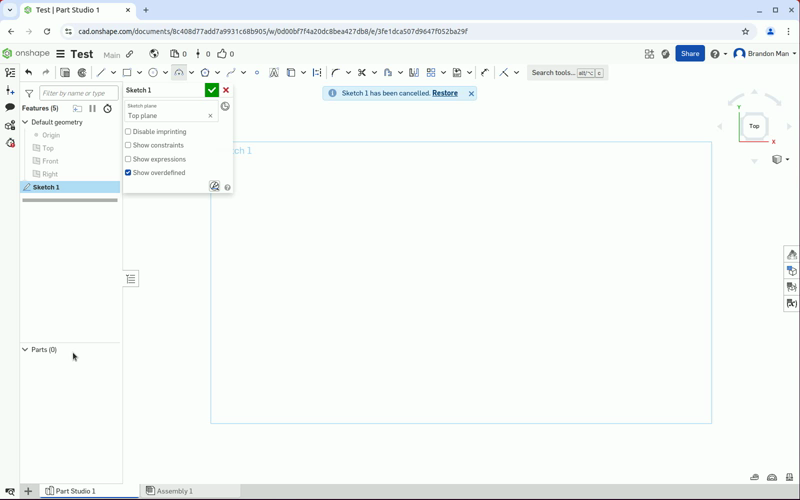
mouse_move(535, 320)
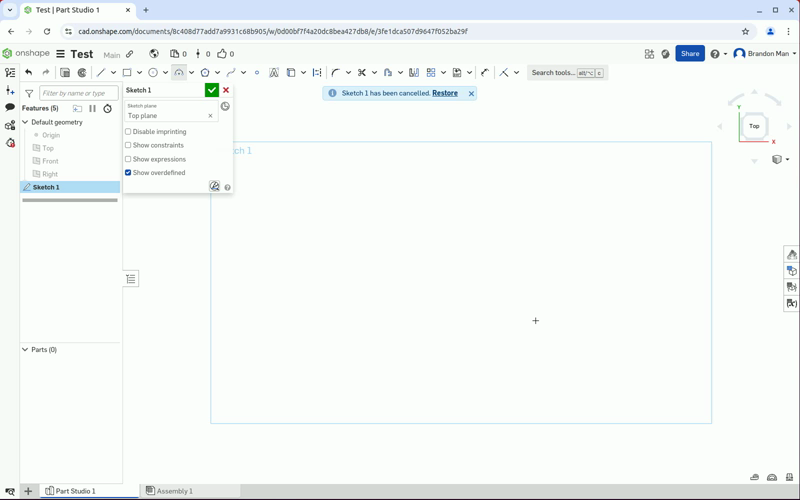
click(535, 320)
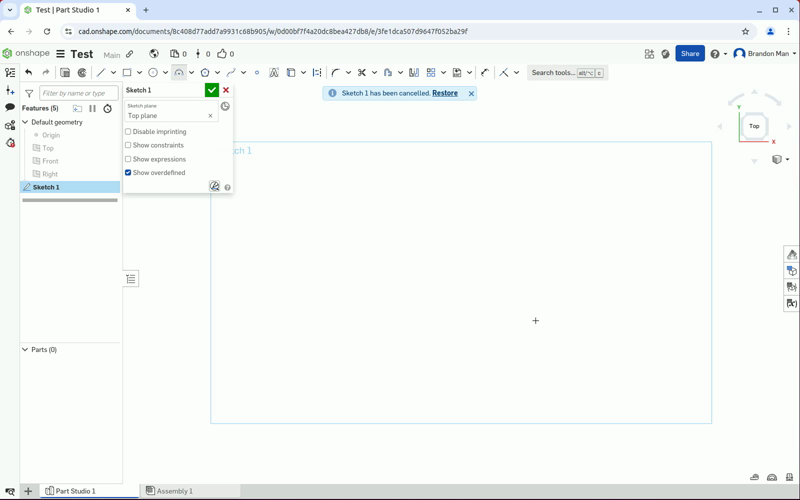
key_up(shift)
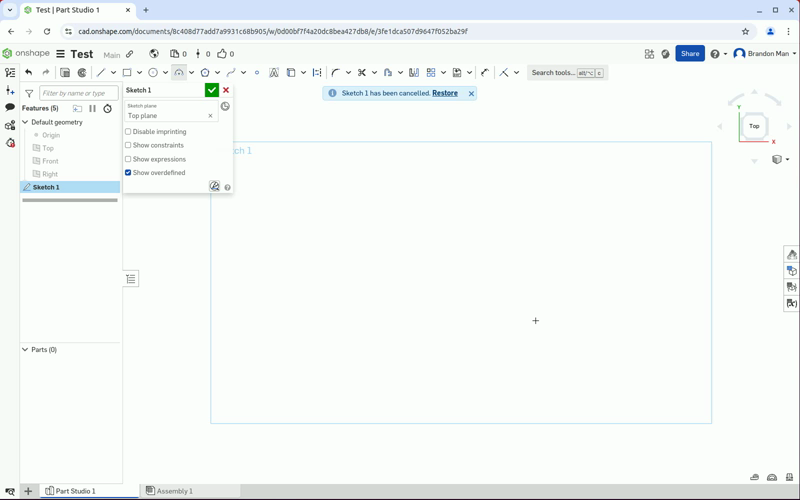
key_down(shift)
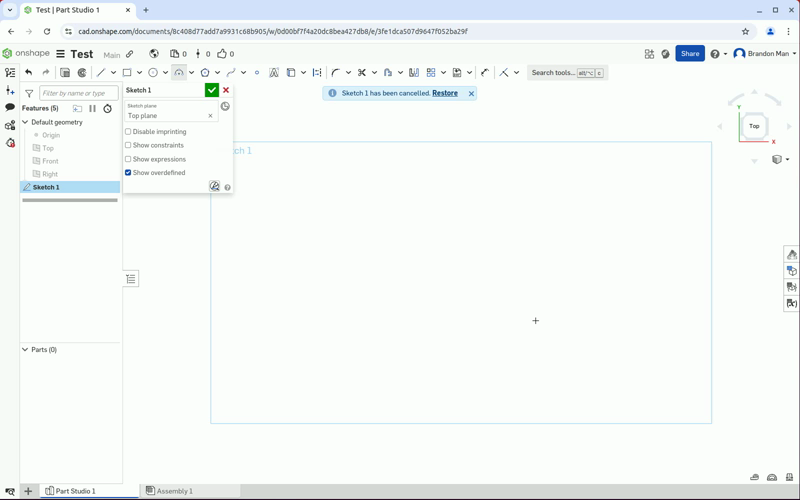
mouse_move(535, 245)
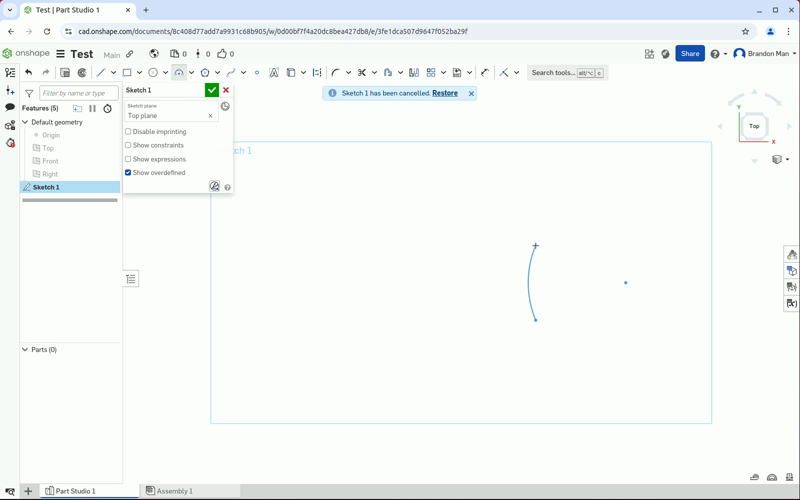
click(535, 245)
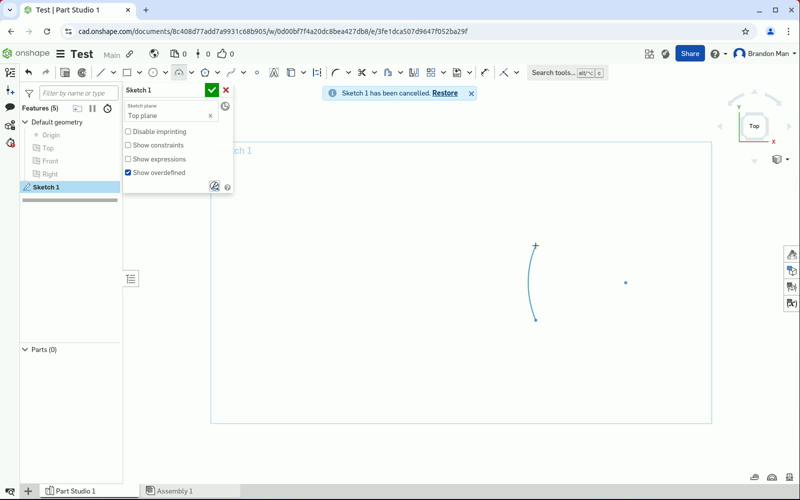
mouse_move(573, 282)
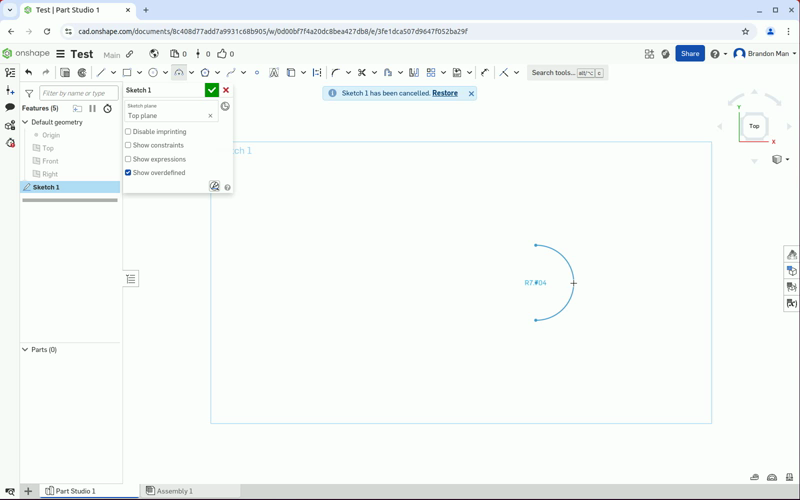
click(573, 282)
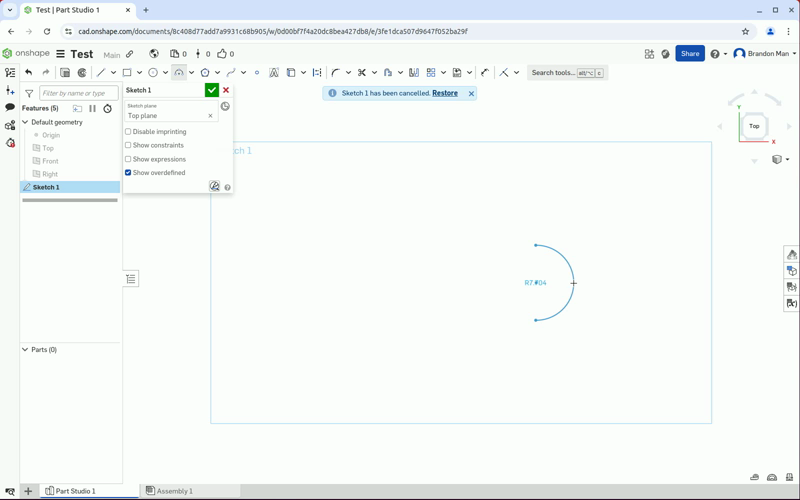
key_up(shift)
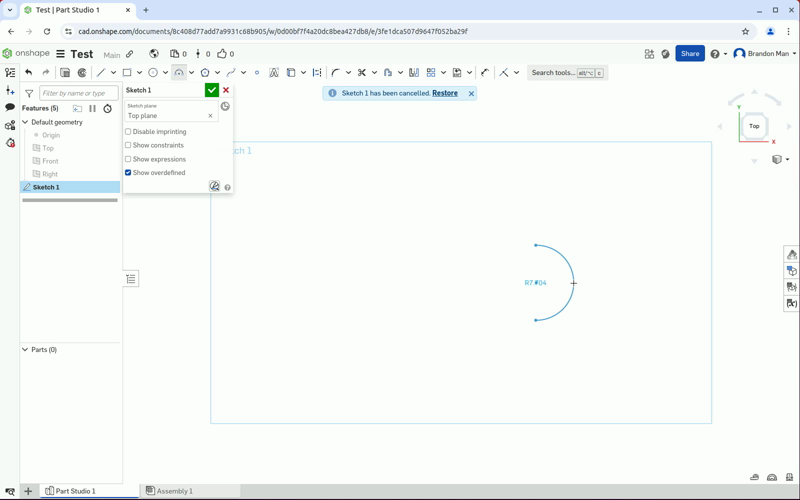
key(esc)
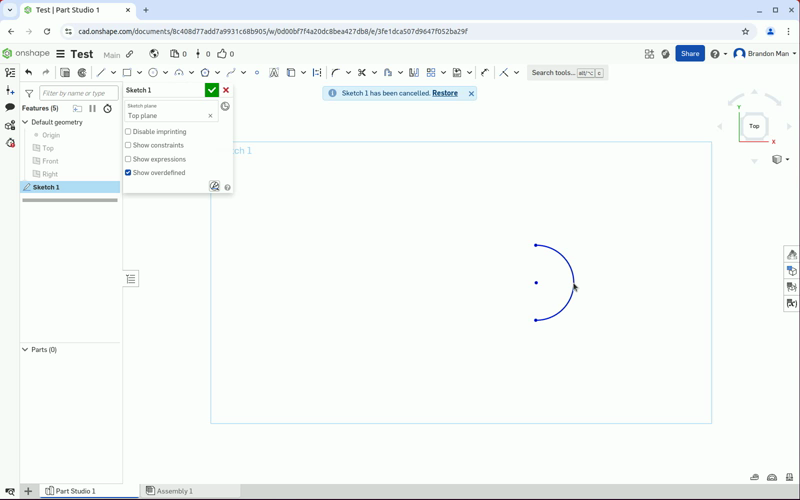
key(l)
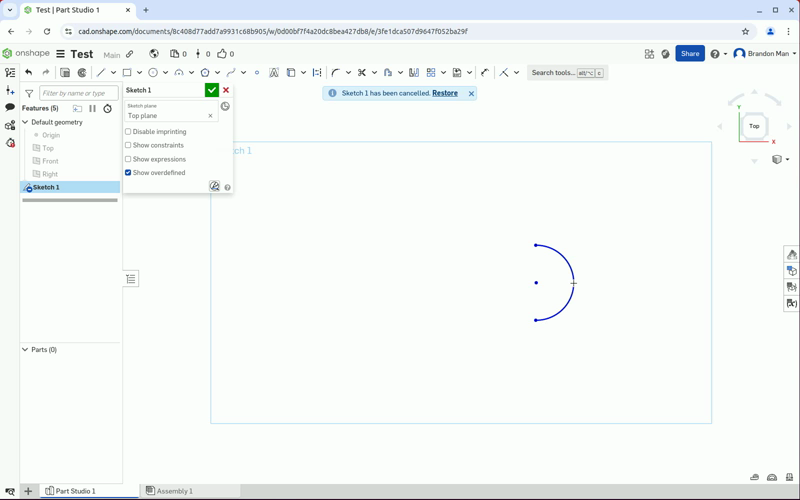
mouse_move(535, 245)
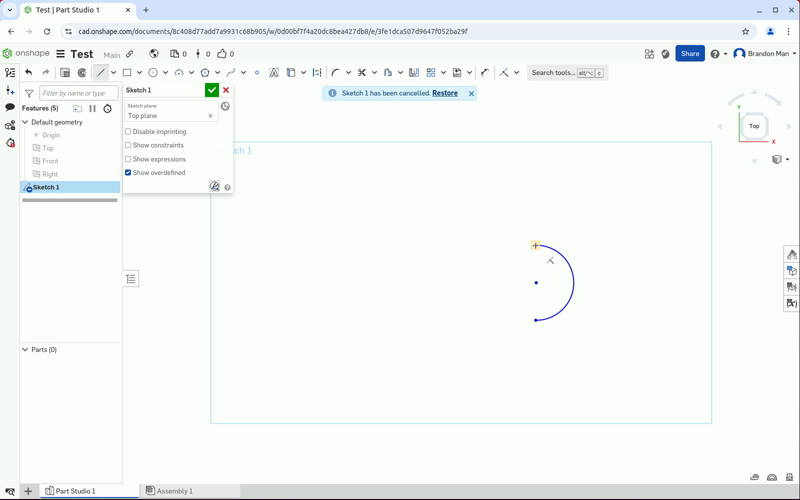
click(535, 245)
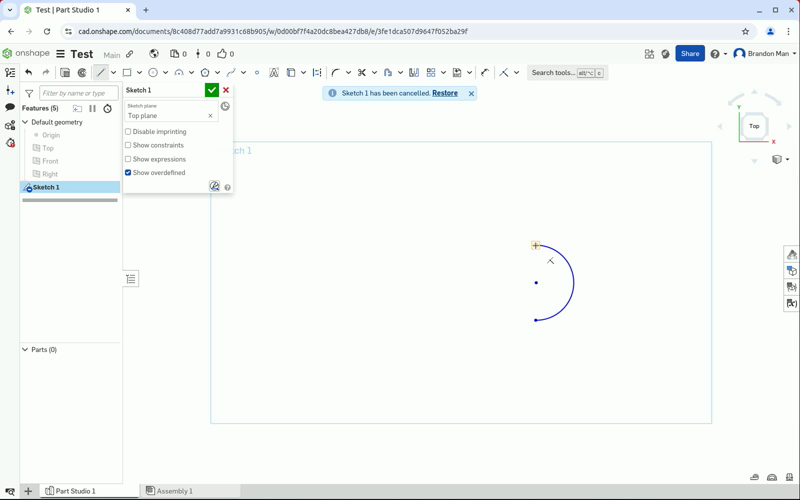
key_down(shift)
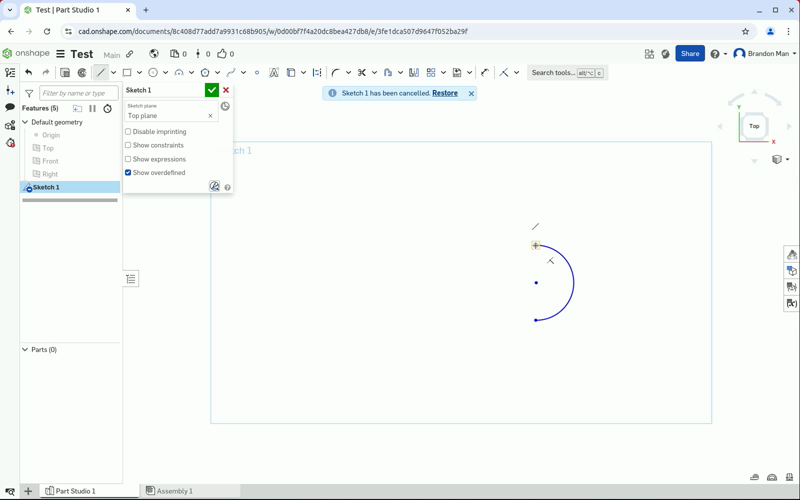
mouse_move(535, 320)
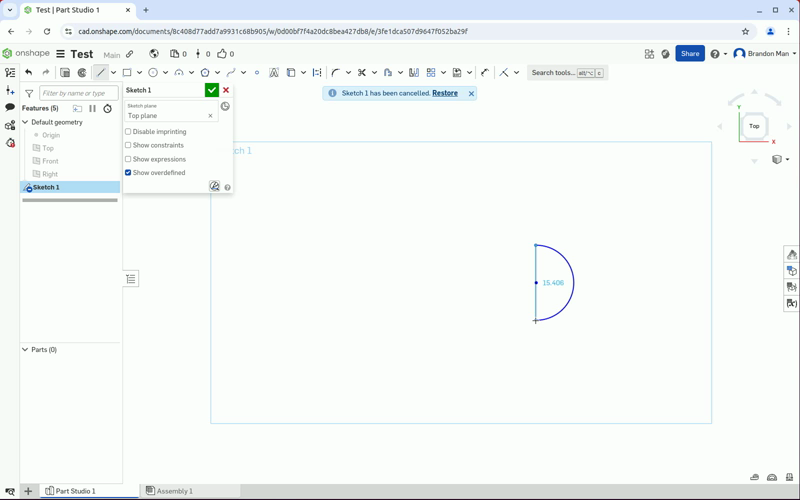
key_up(shift)
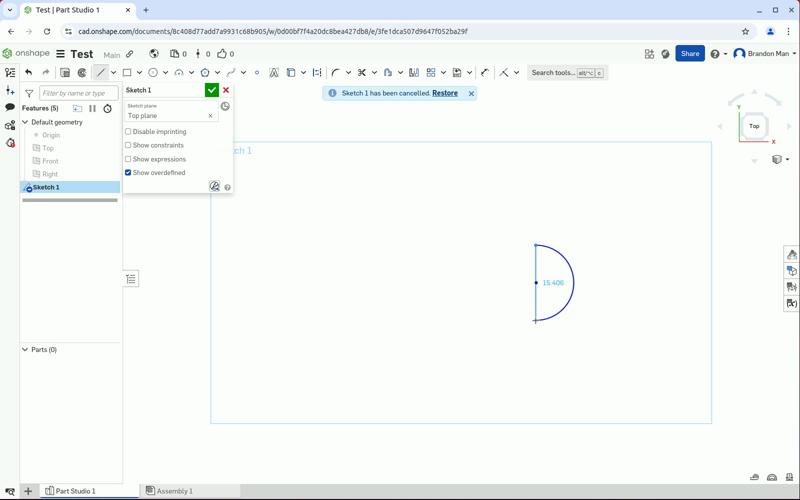
click(535, 320)
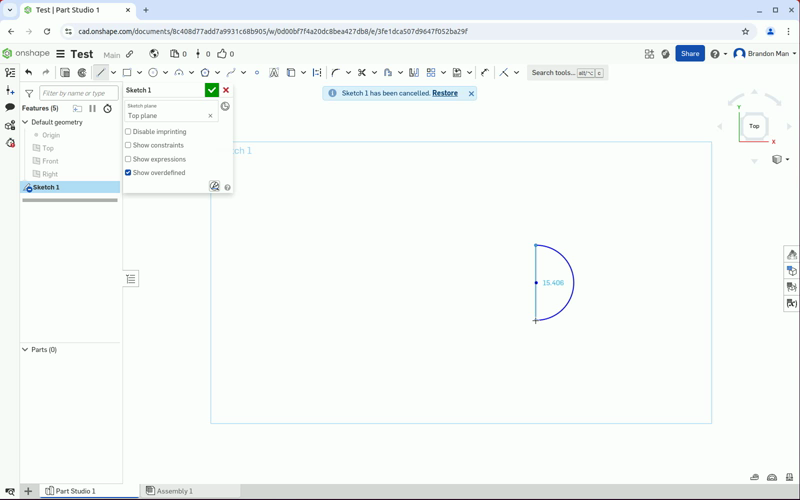
key(esc)
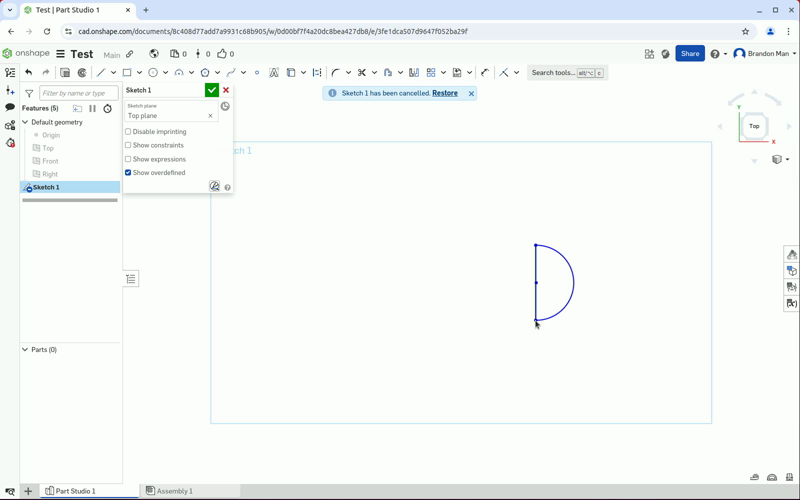
mouse_move(550, 312)
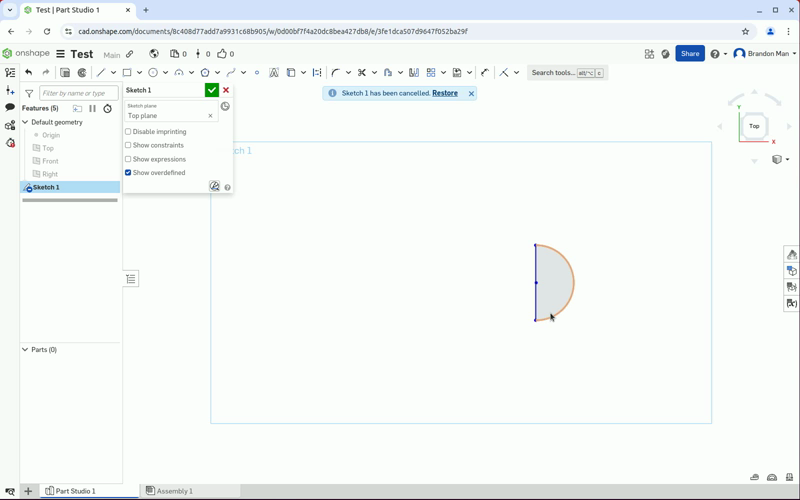
scroll(6)
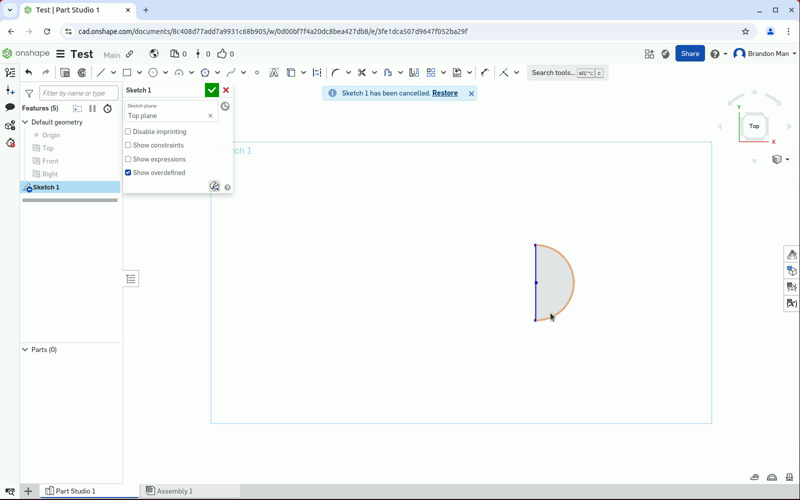
scroll(6)
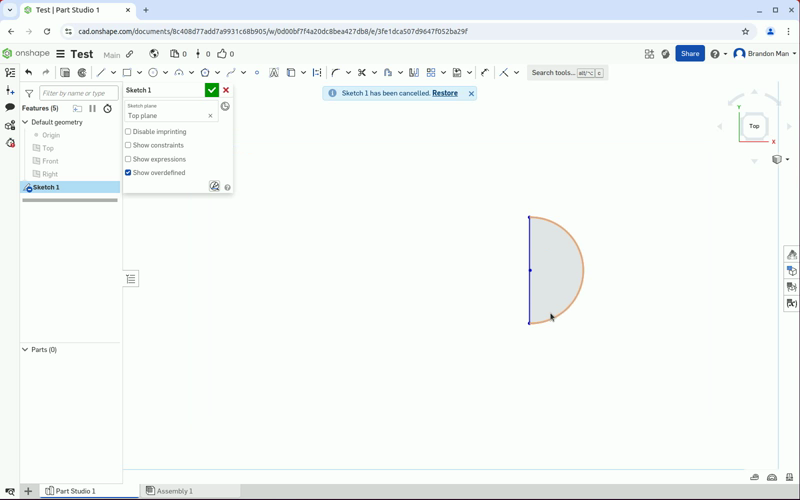
scroll(6)
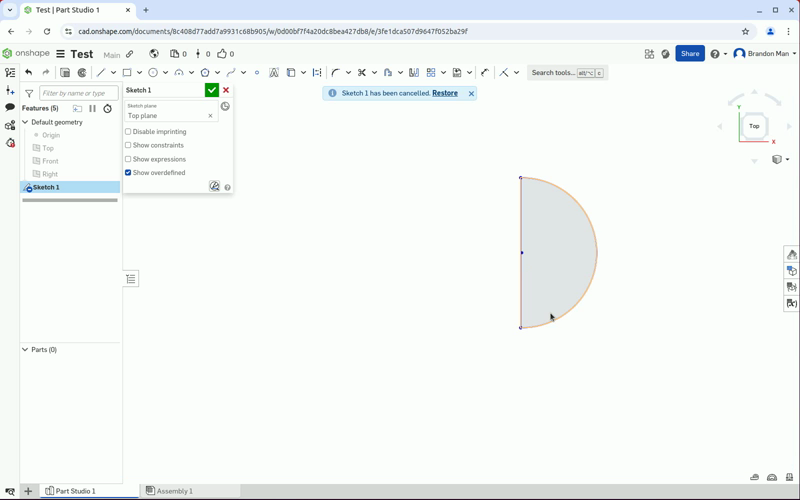
scroll(6)
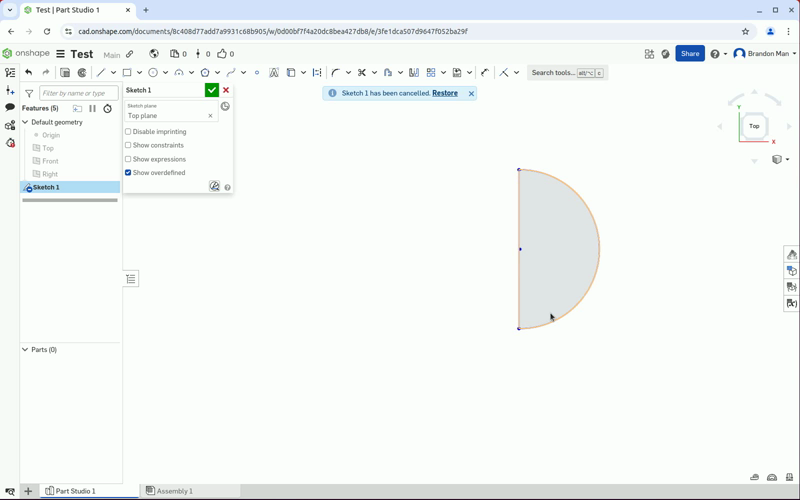
scroll(6)
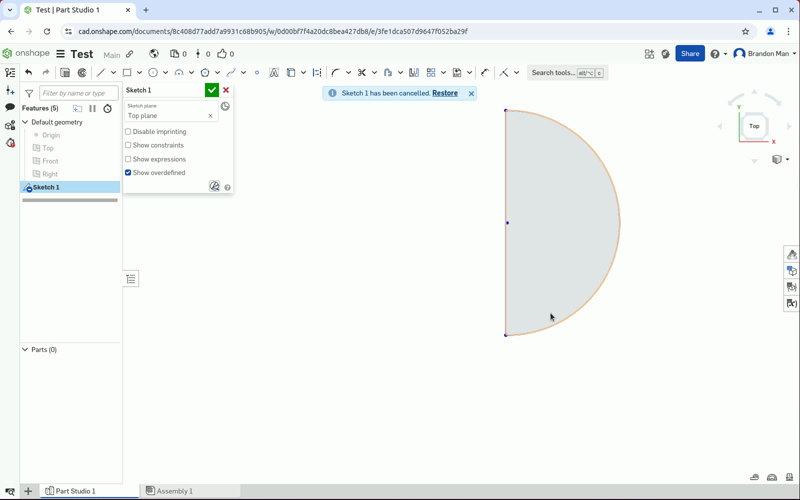
scroll(6)
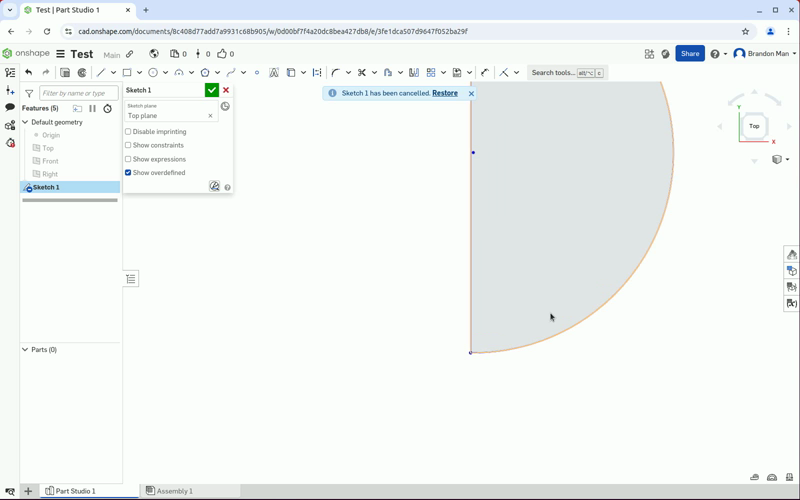
scroll(6)
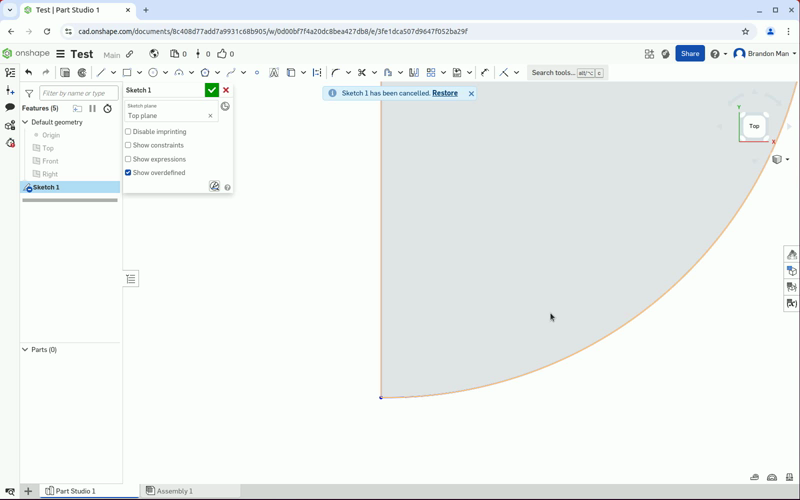
click(550, 312)
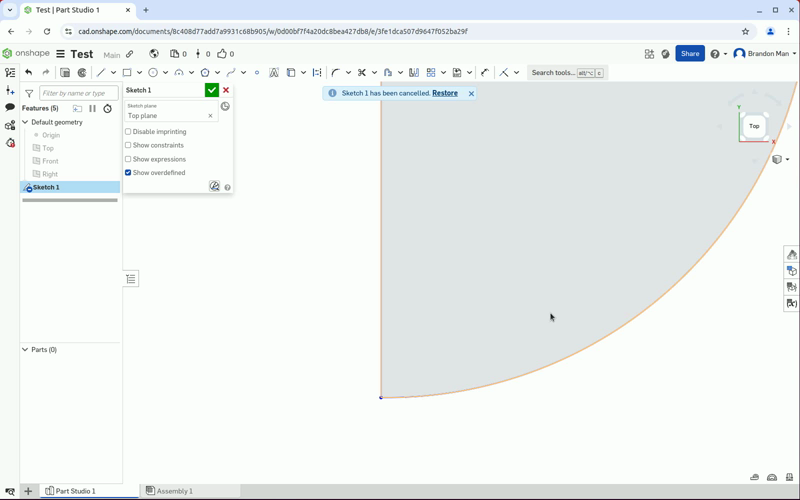
scroll(-6)
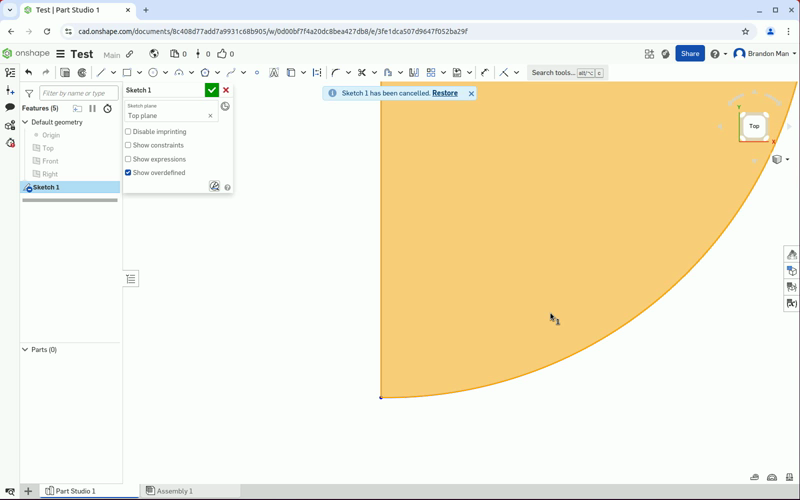
scroll(-6)
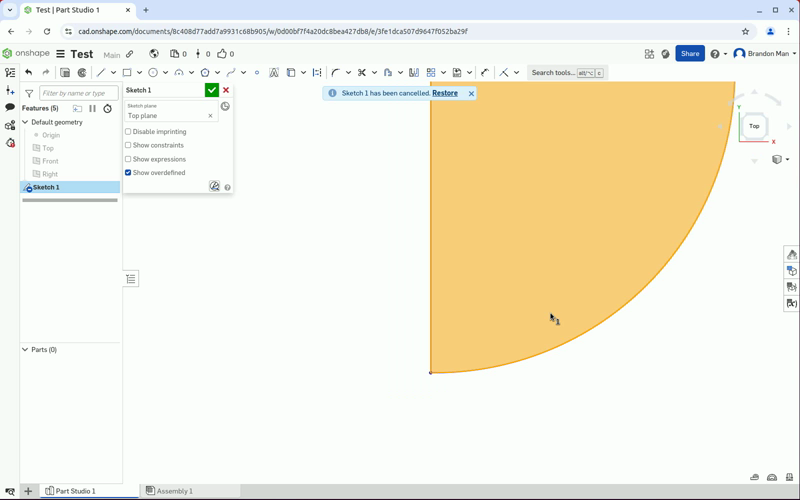
scroll(-6)
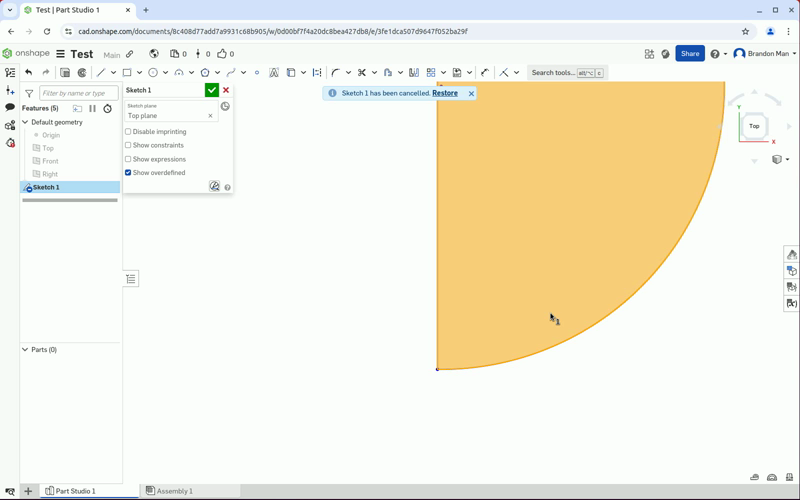
scroll(-6)
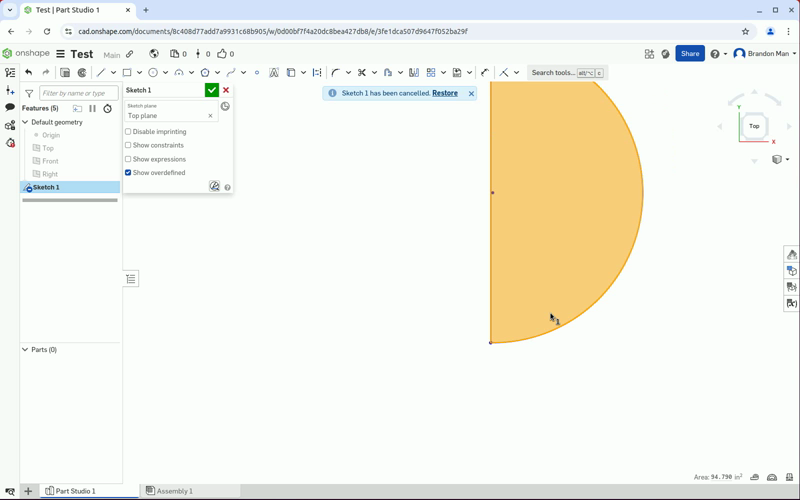
scroll(-6)
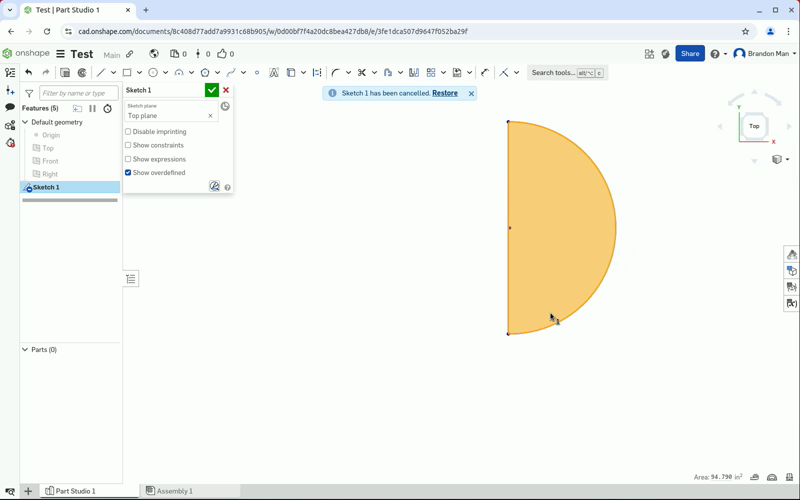
scroll(-6)
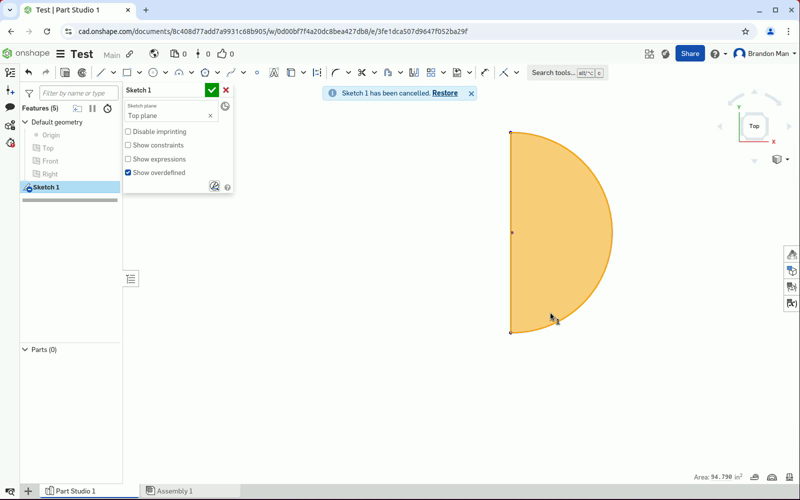
scroll(-6)
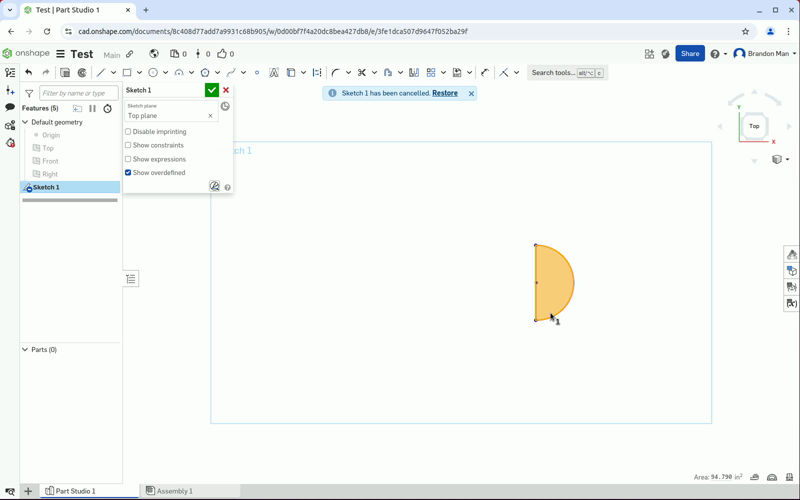
mouse_move(73, 352)
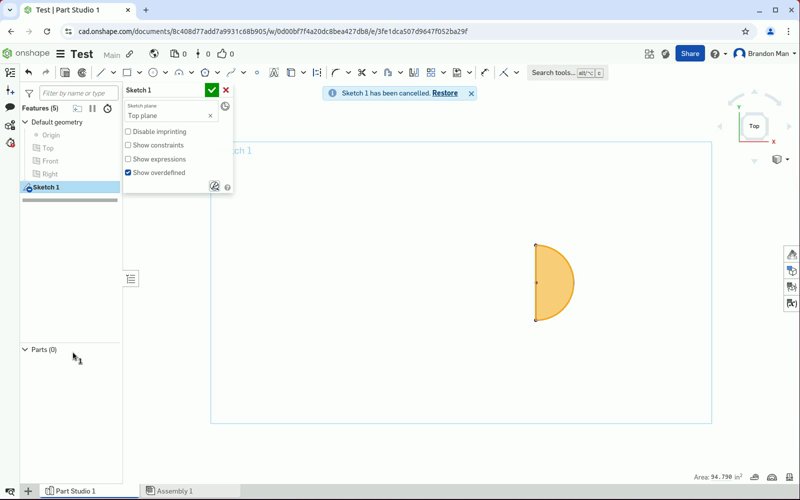
key(shift+y)
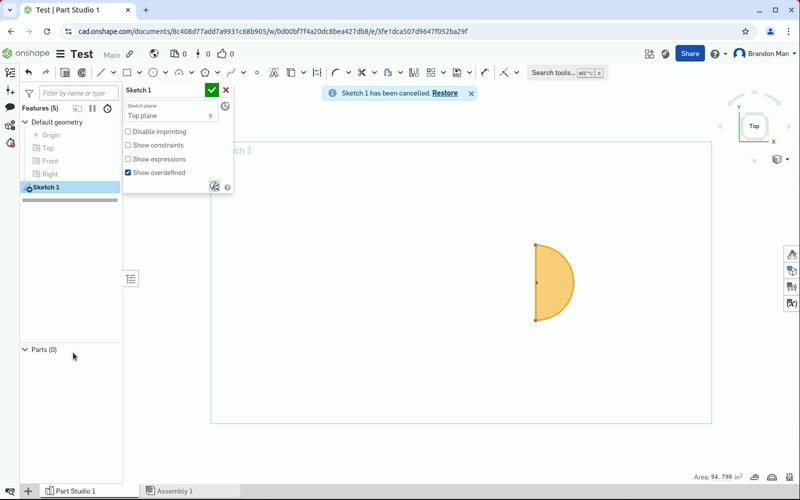
key(shift+e)
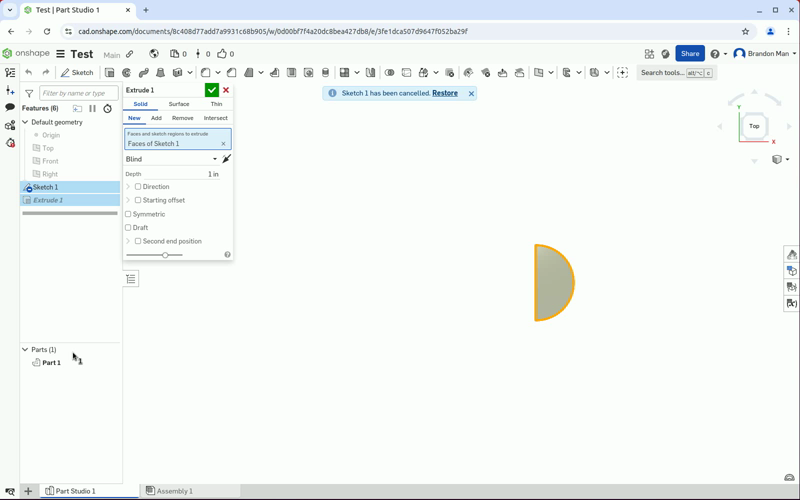
mouse_move(143, 106)
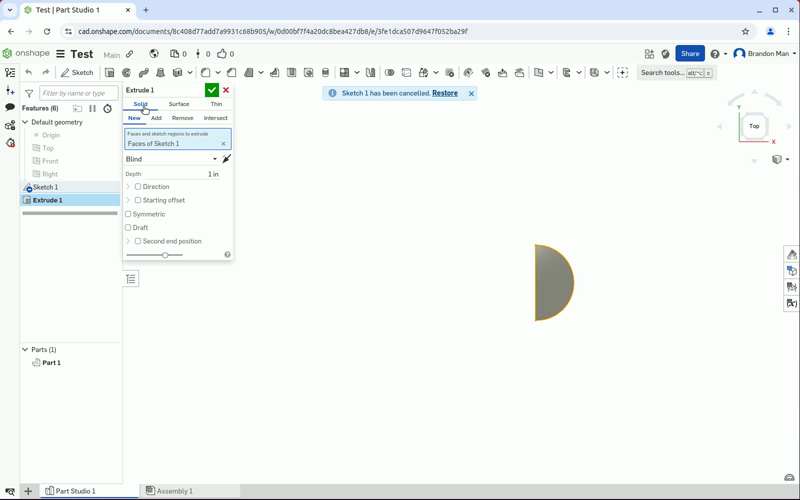
click(143, 106)
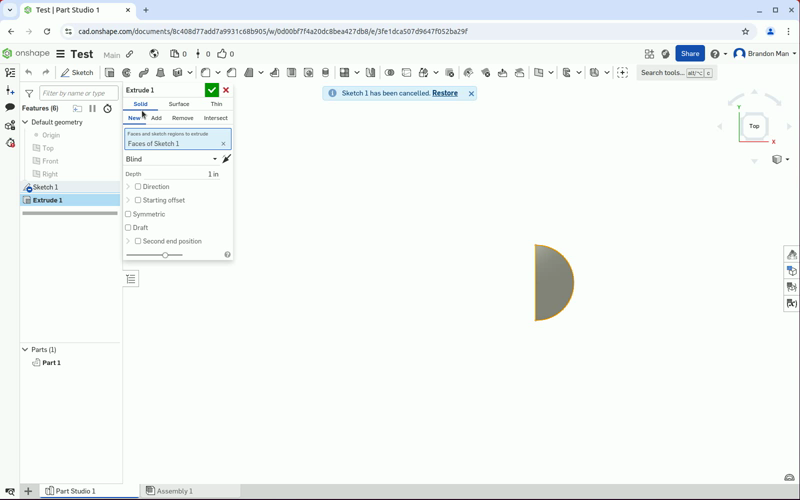
mouse_move(137, 120)
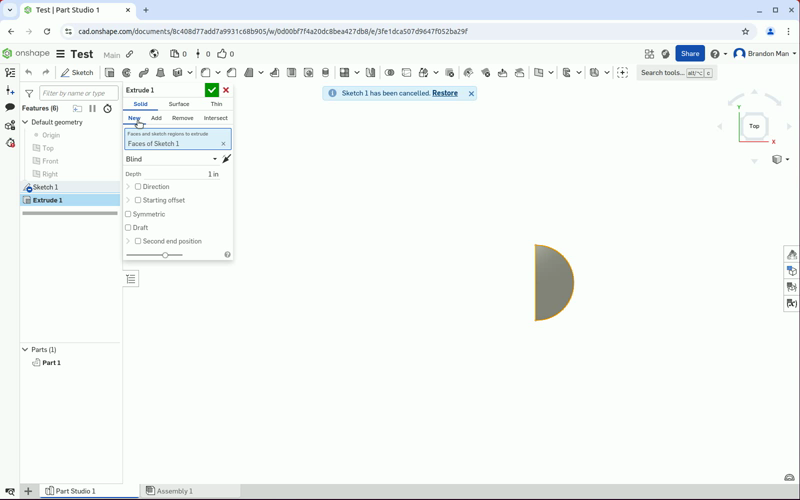
click(137, 120)
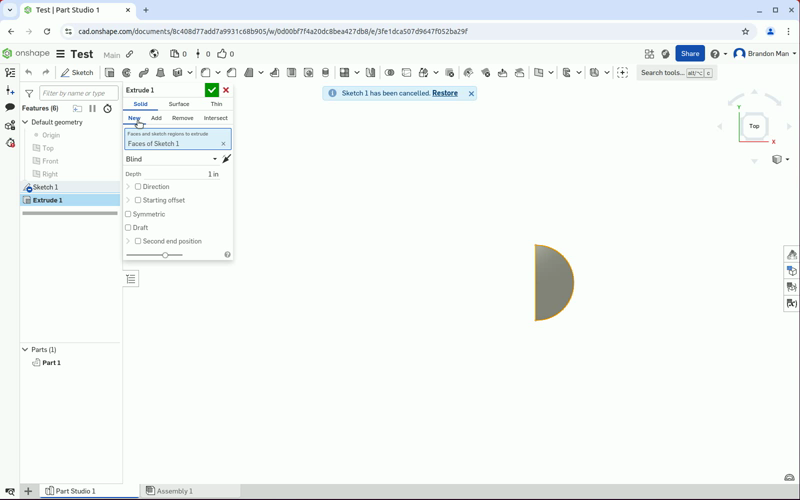
key(tab, 4)
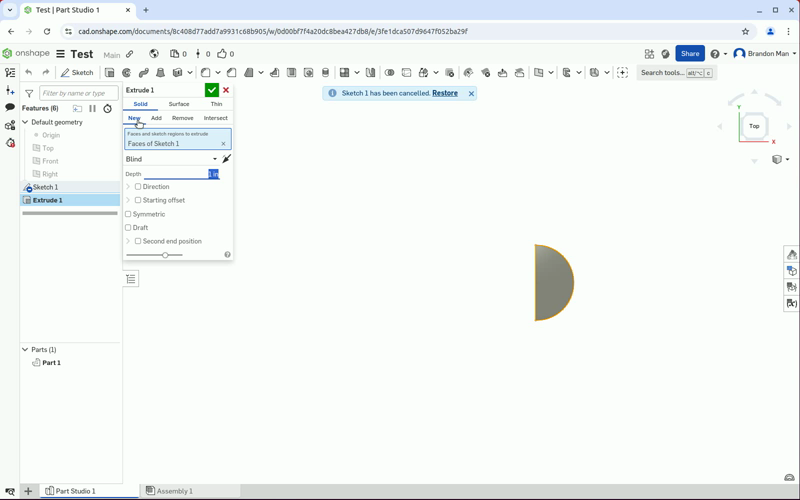
text(7.703)
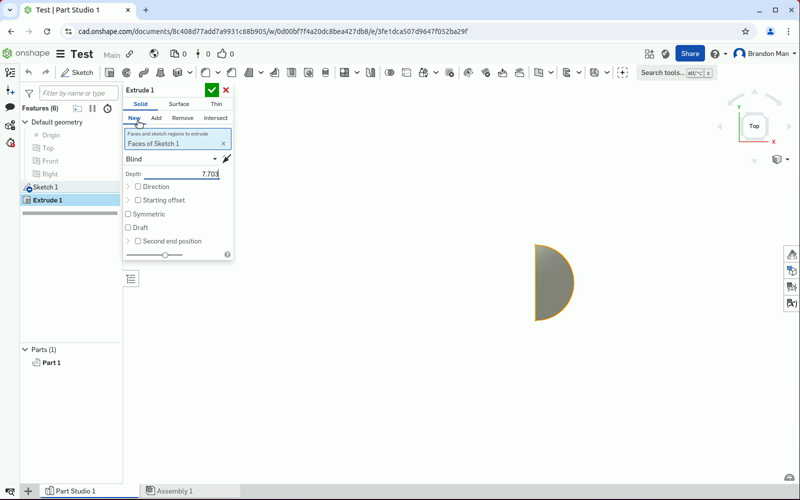
key(enter)
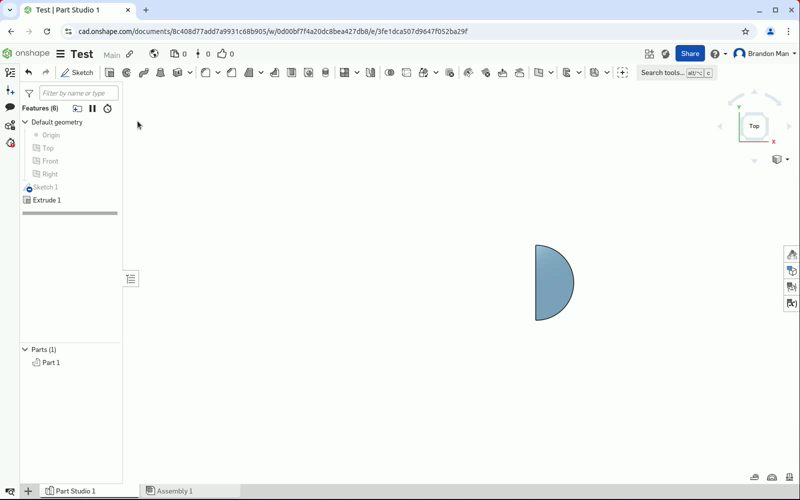
key(shift+h)
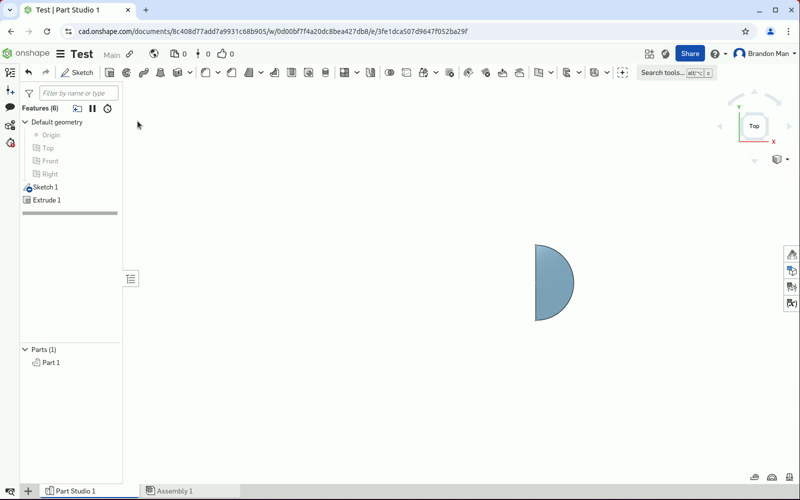
key(shift+h)
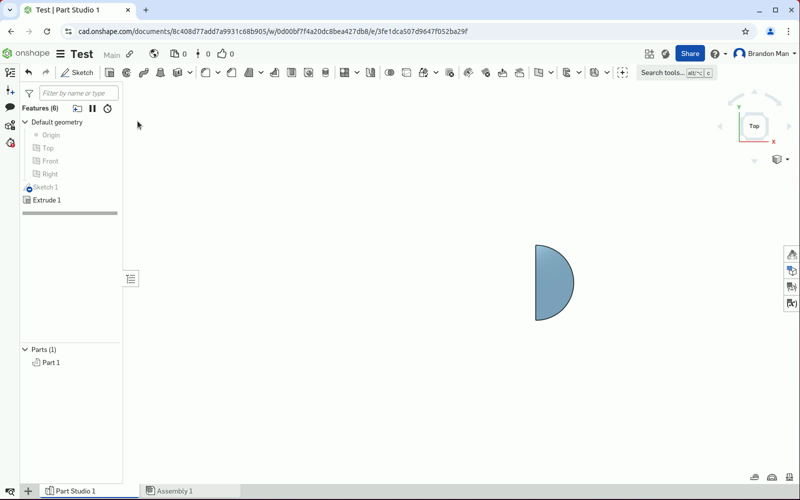
mouse_move(73, 189)
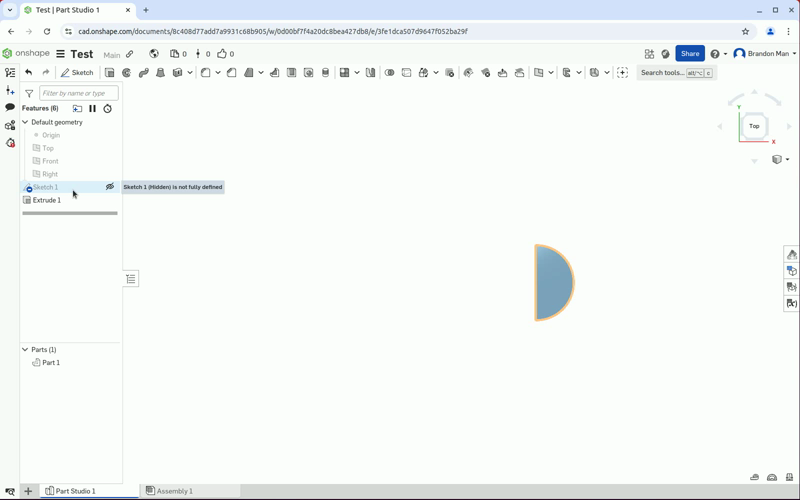
click(73, 189)
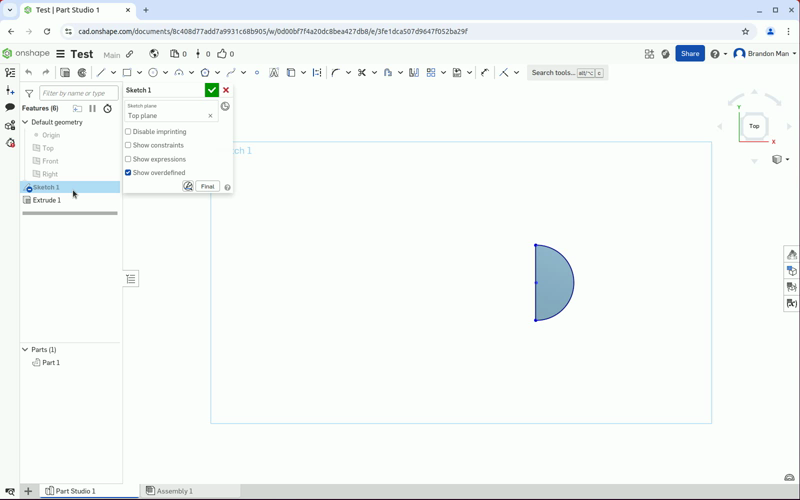
mouse_move(229, 92)
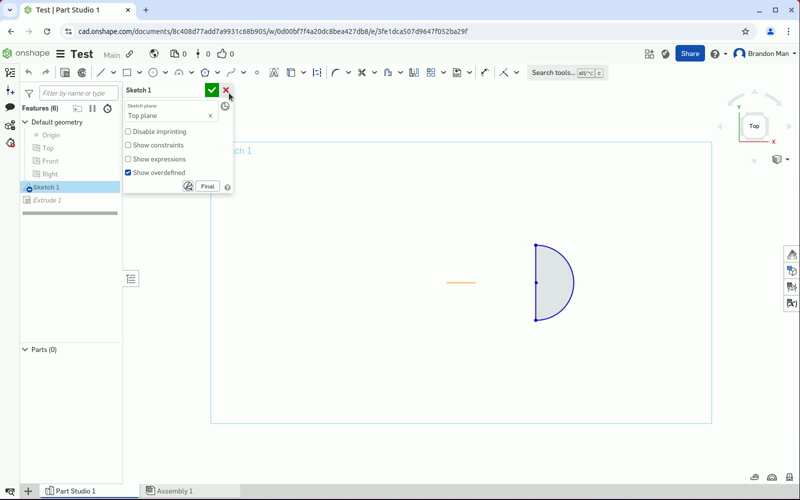
click(229, 92)
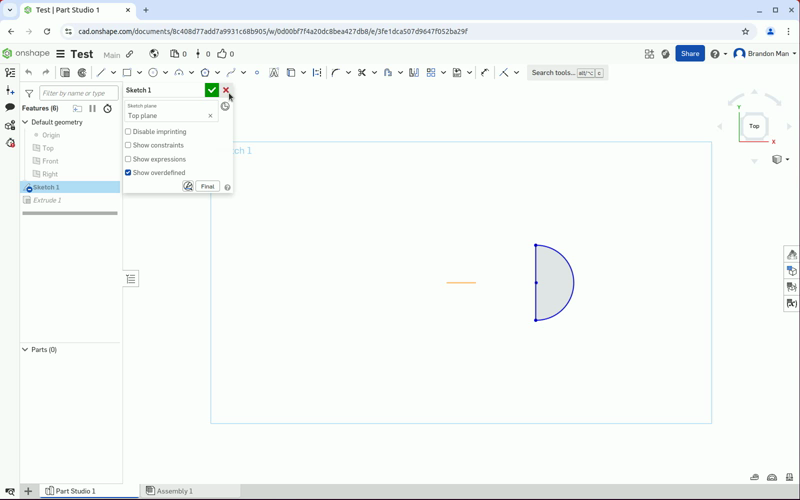
key(shift+s)
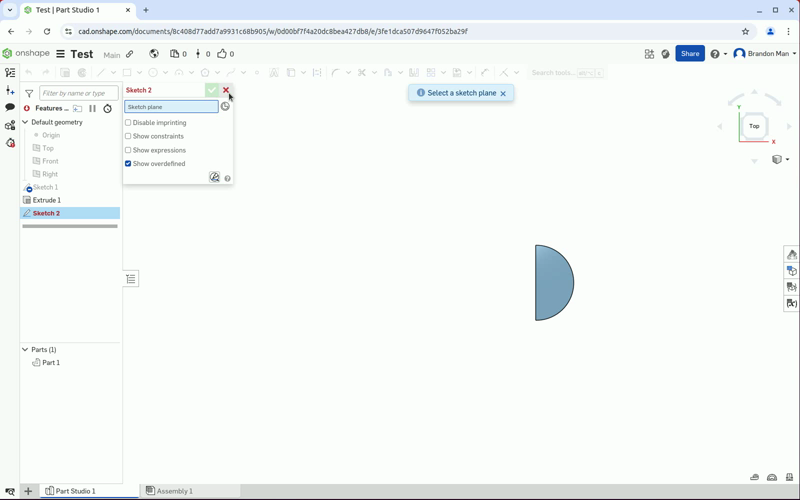
mouse_move(73, 150)
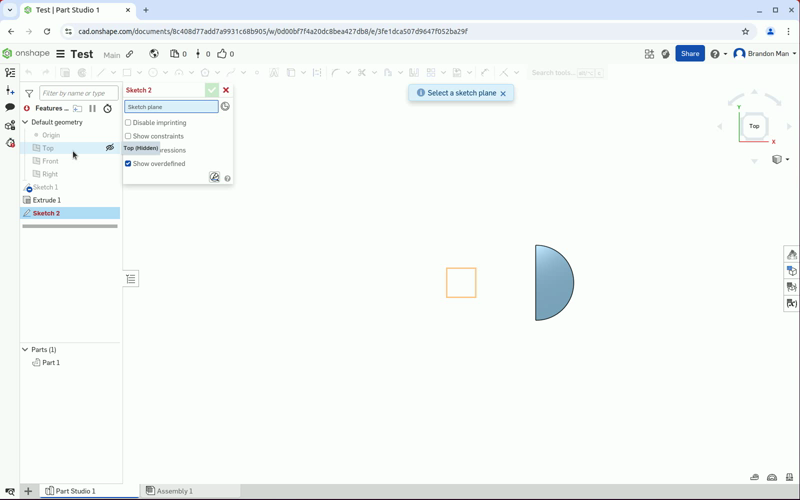
click(73, 150)
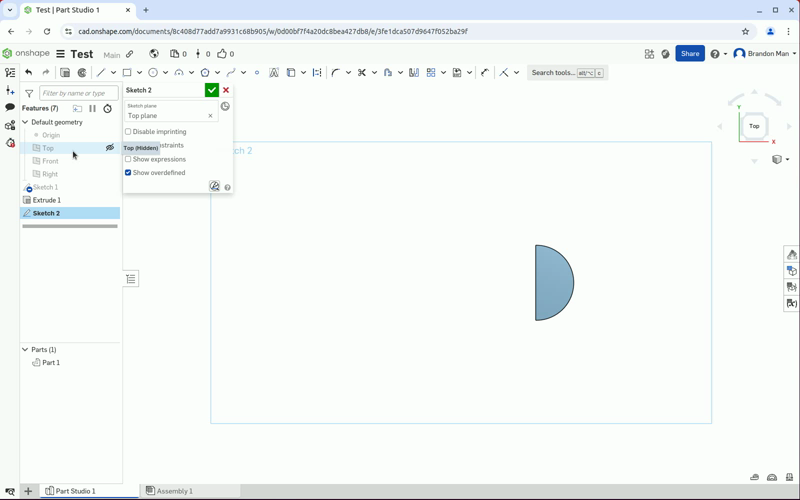
mouse_move(73, 352)
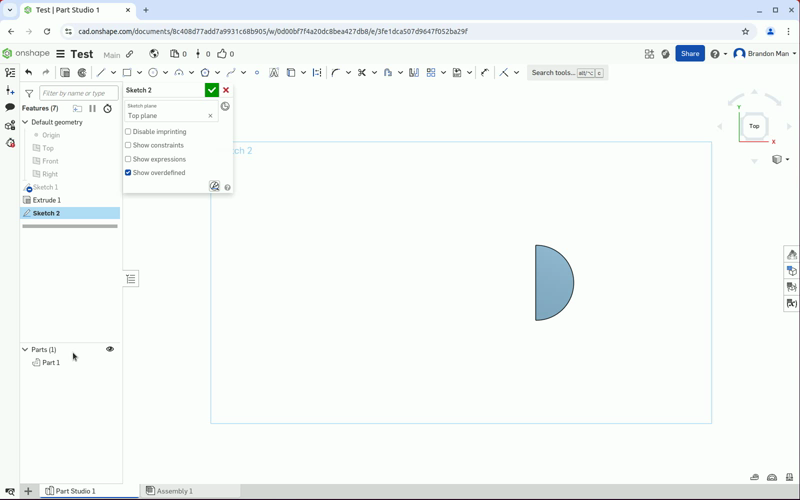
key(y)
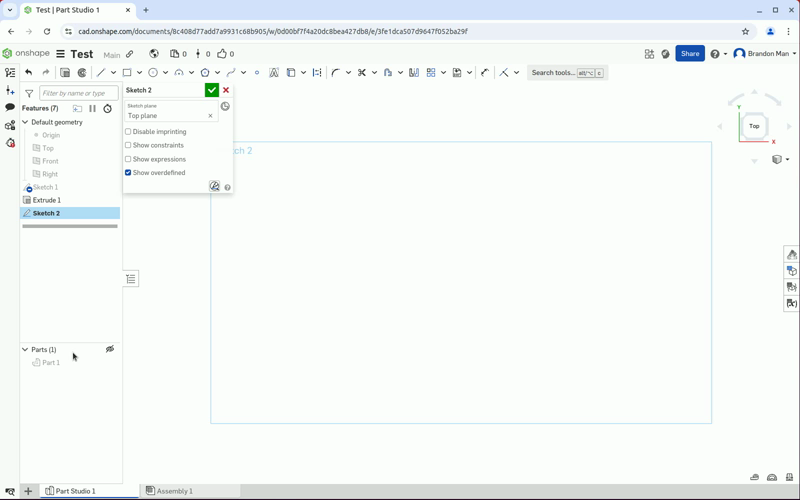
key(l)
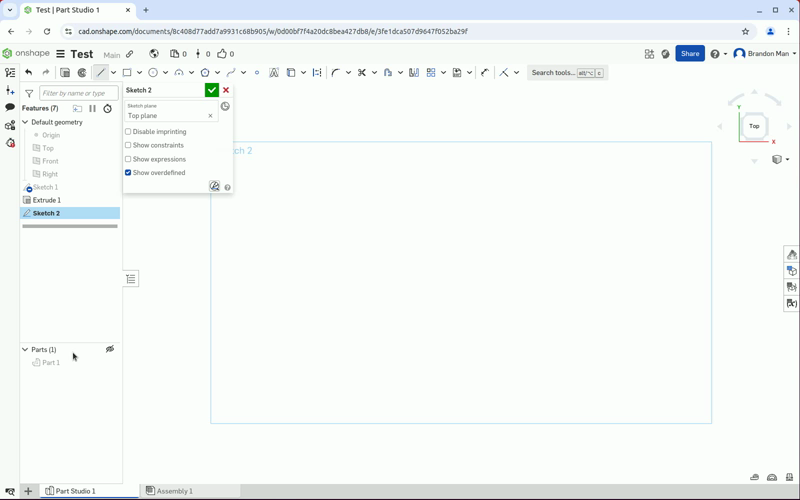
key_down(shift)
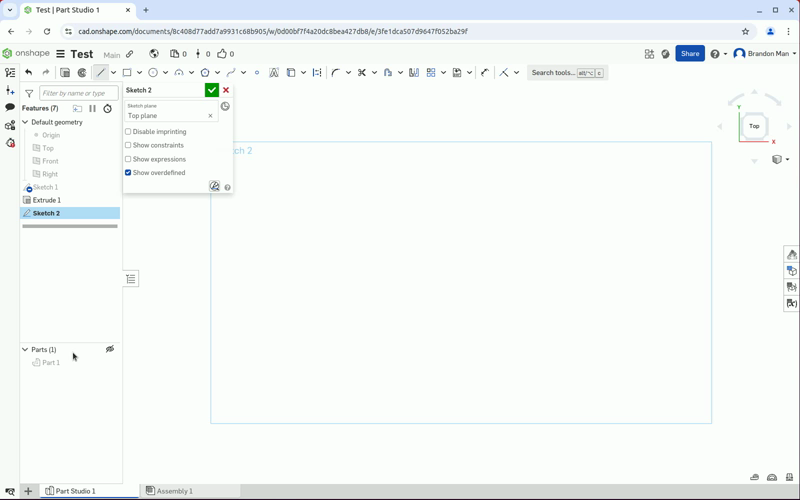
mouse_move(385, 320)
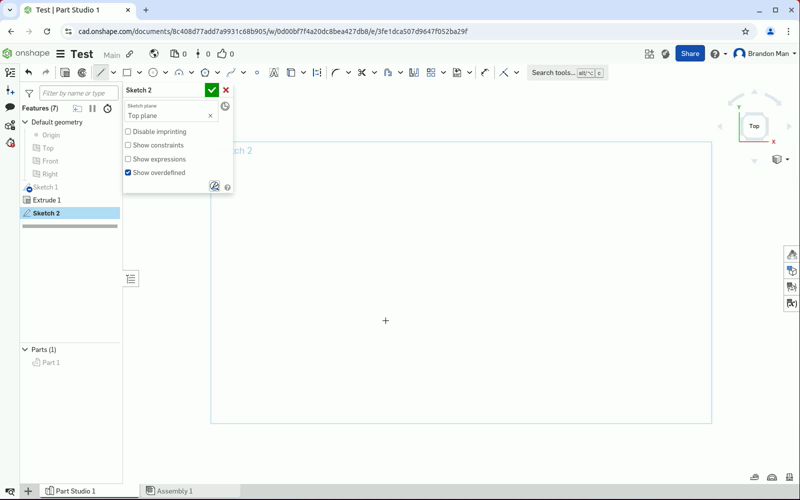
click(385, 320)
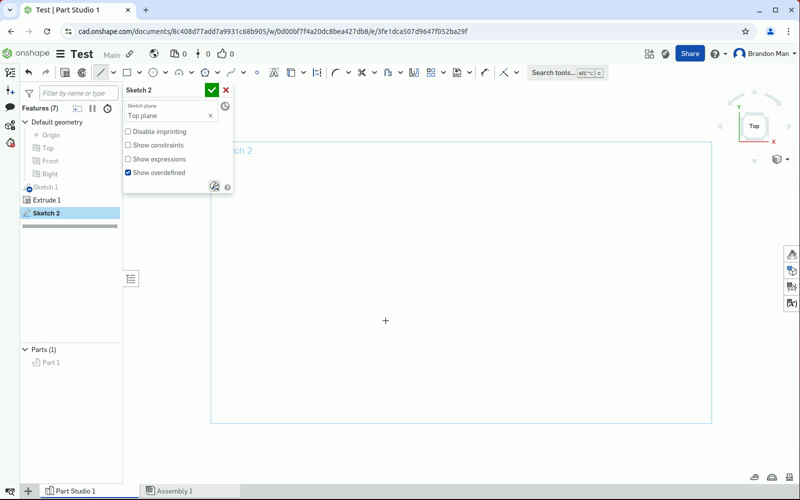
key_up(shift)
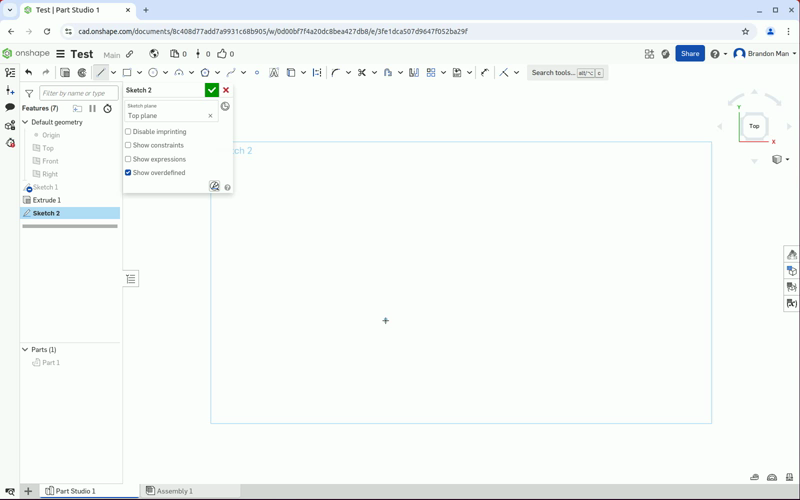
key_down(shift)
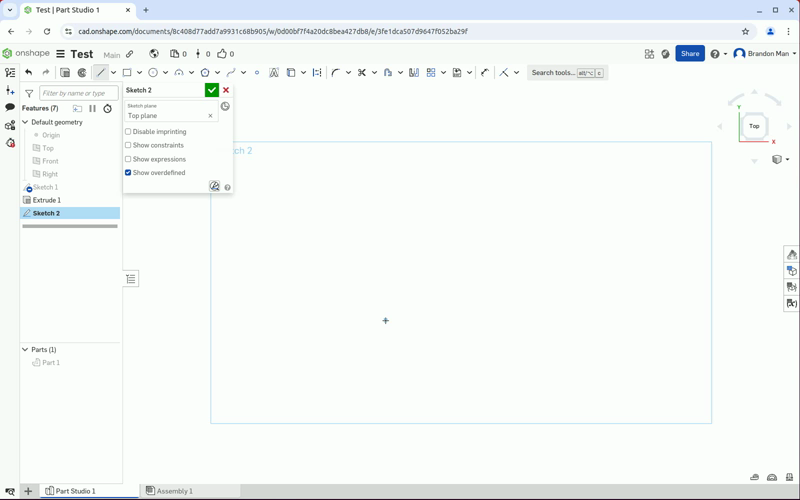
mouse_move(385, 245)
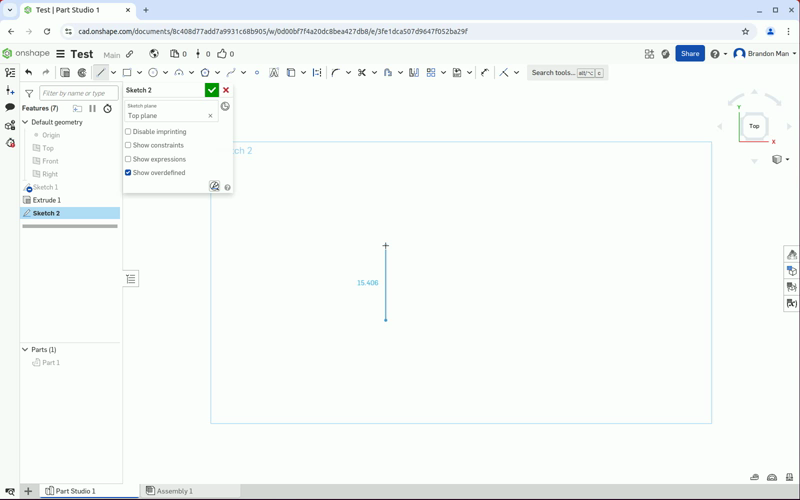
click(385, 245)
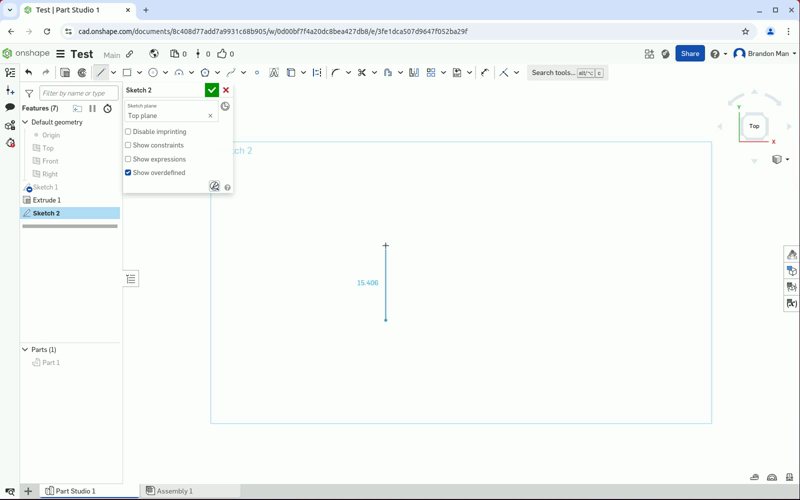
key_up(shift)
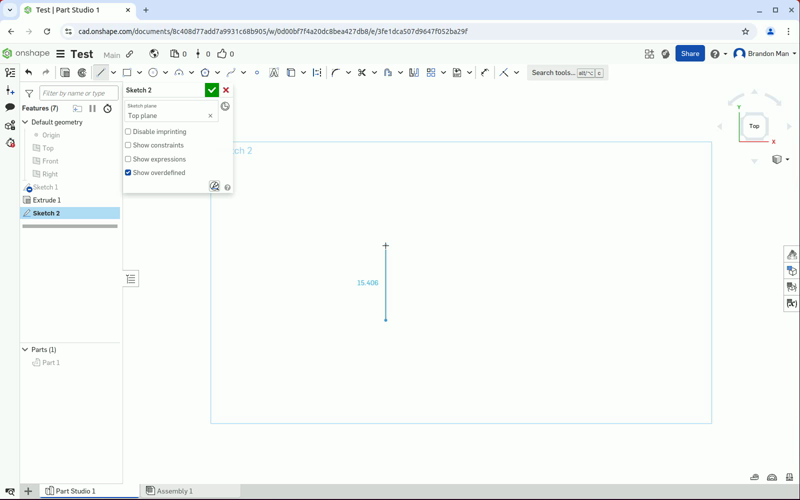
key(esc)
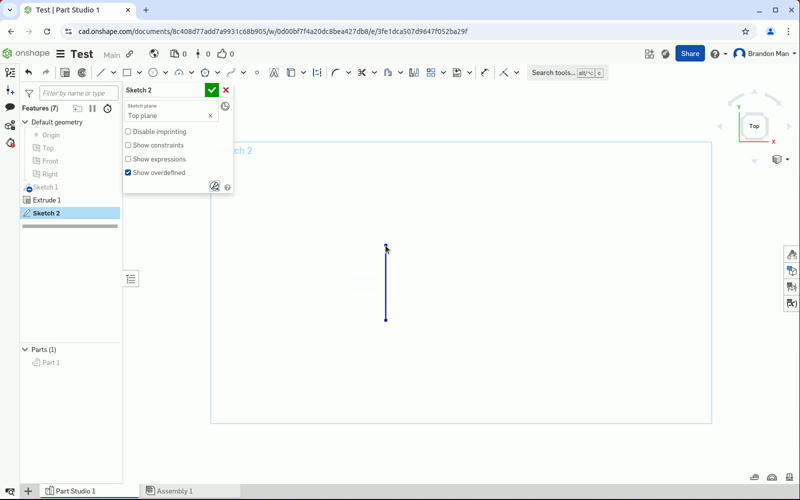
key(a)
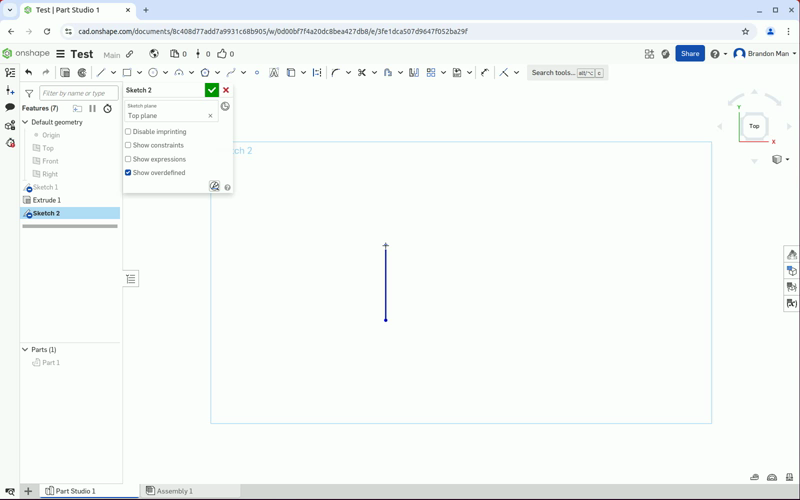
mouse_move(385, 245)
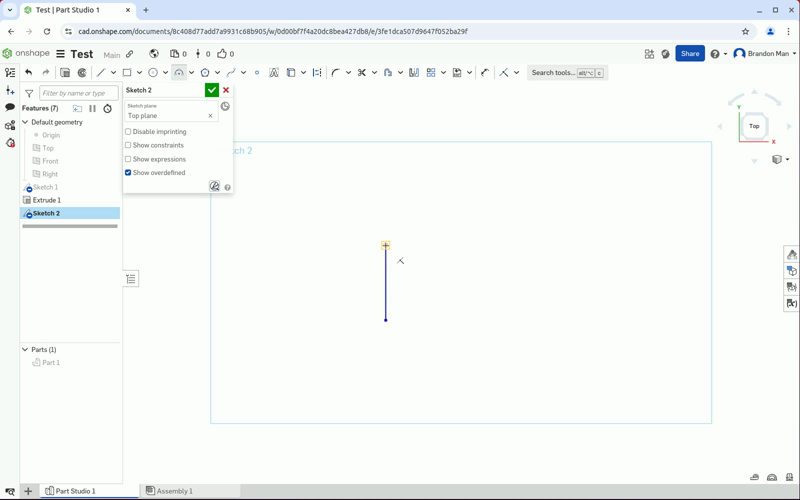
click(385, 245)
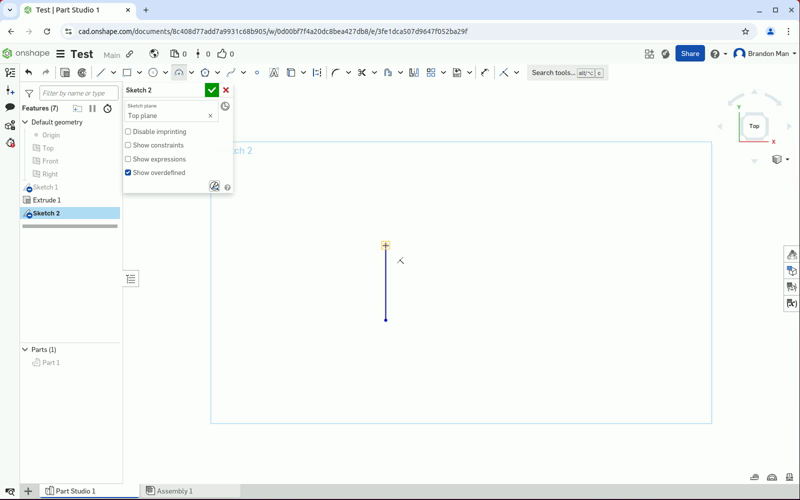
mouse_move(385, 320)
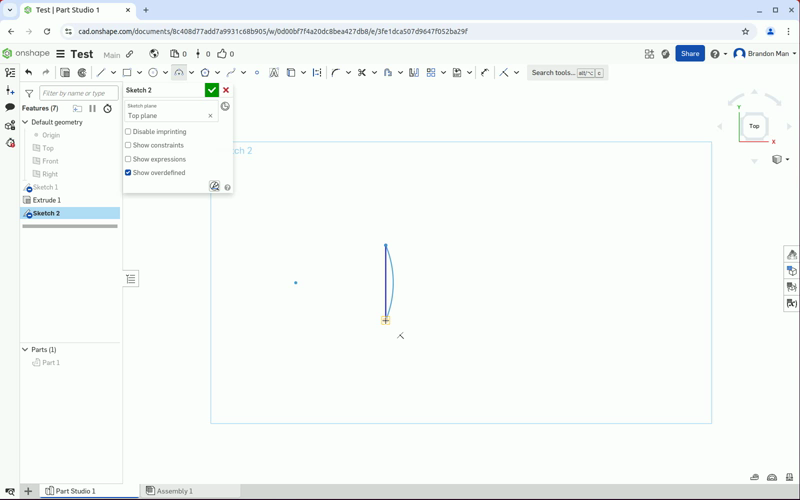
click(385, 320)
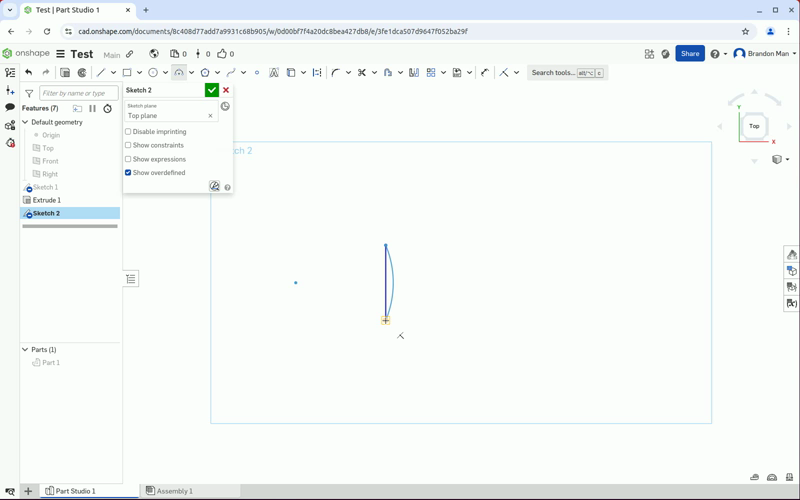
key_down(shift)
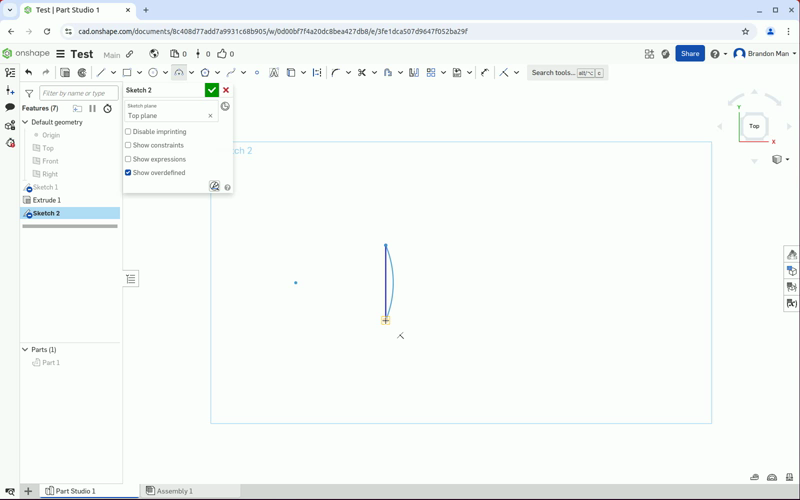
mouse_move(347, 282)
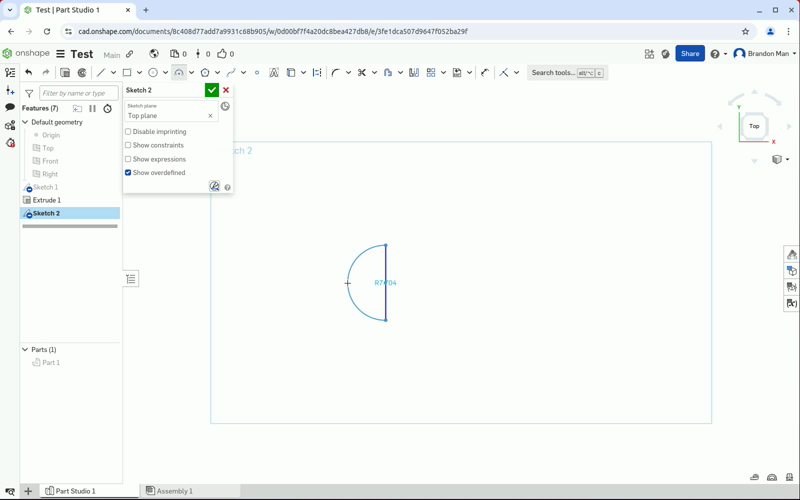
click(347, 282)
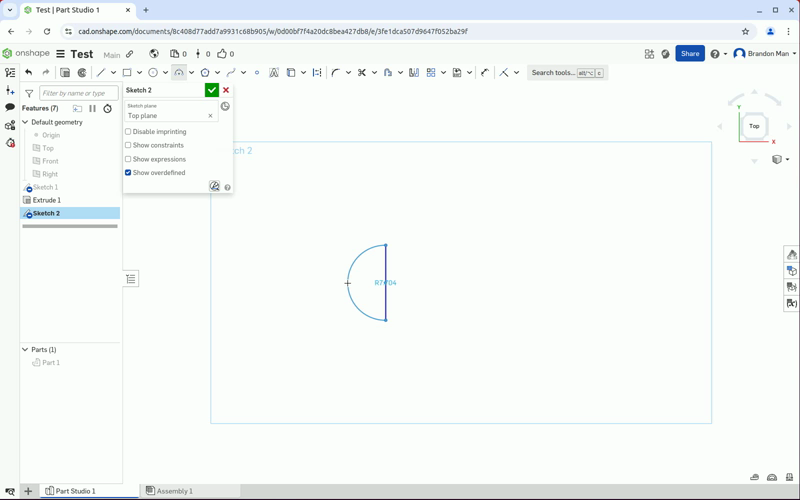
key_up(shift)
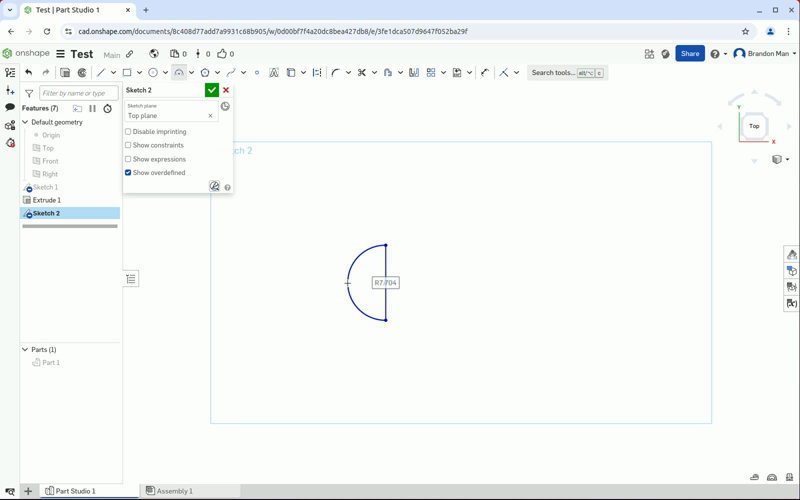
key(esc)
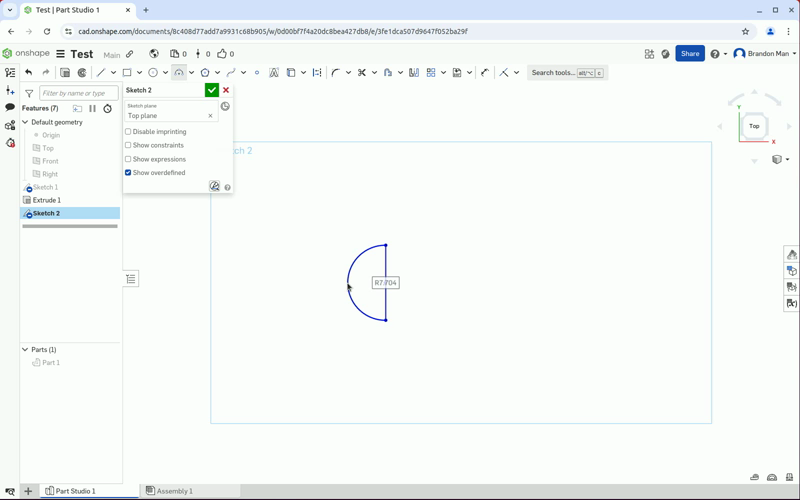
mouse_move(371, 254)
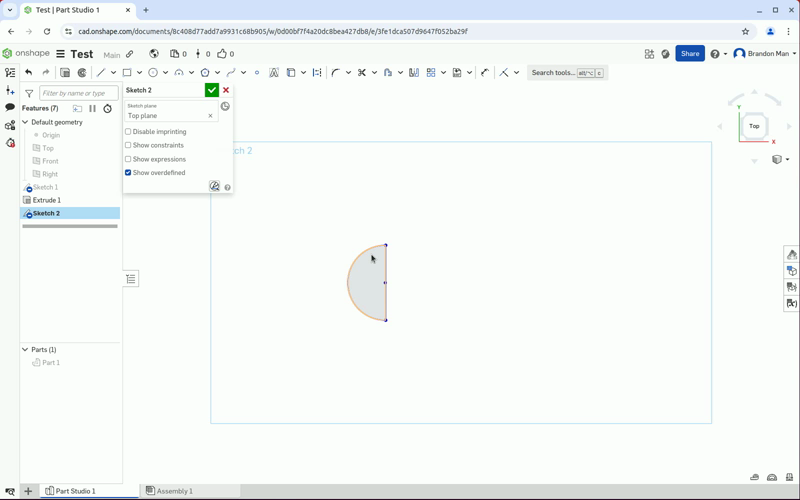
scroll(6)
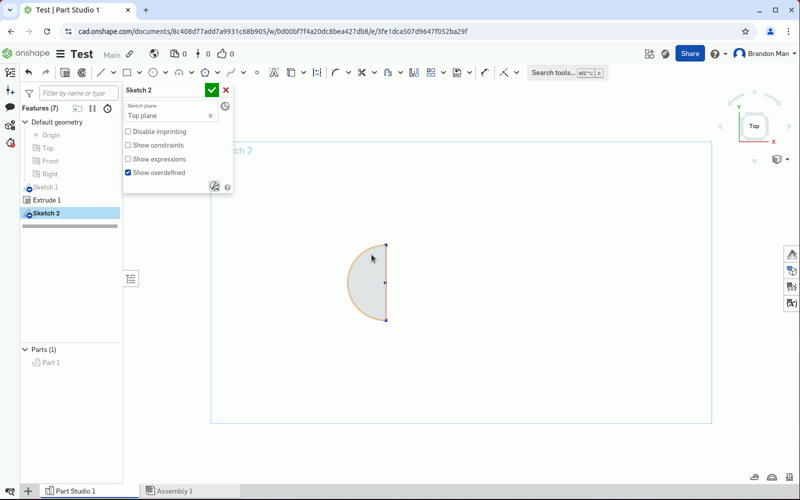
scroll(6)
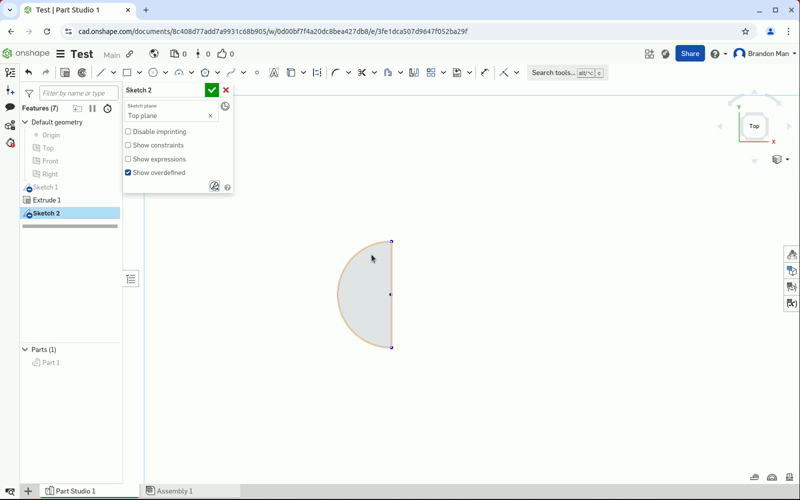
scroll(6)
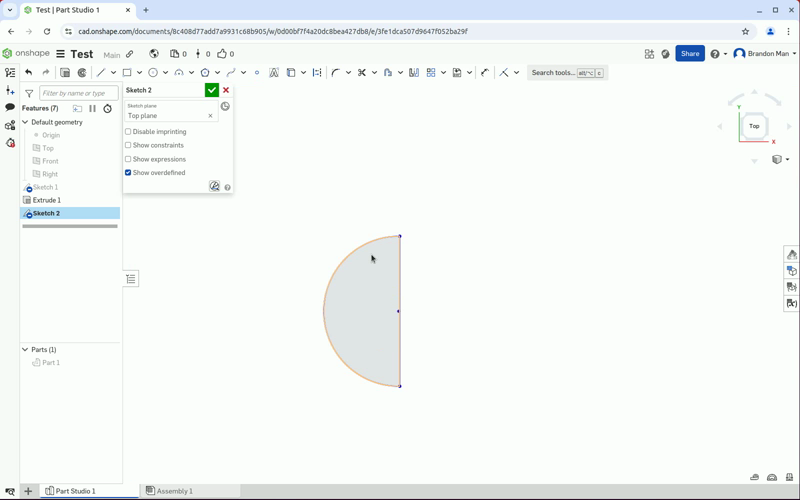
scroll(6)
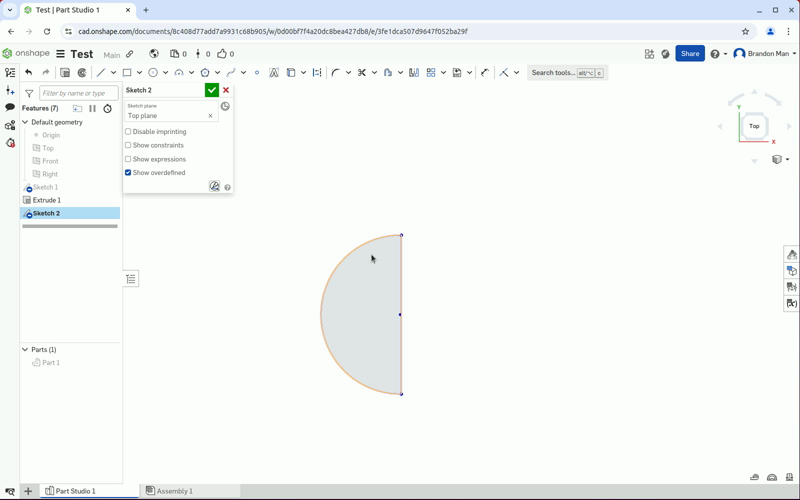
scroll(6)
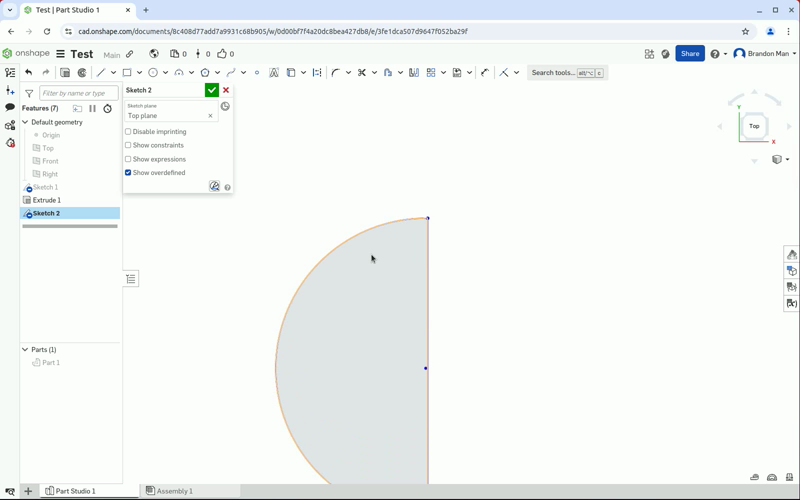
scroll(6)
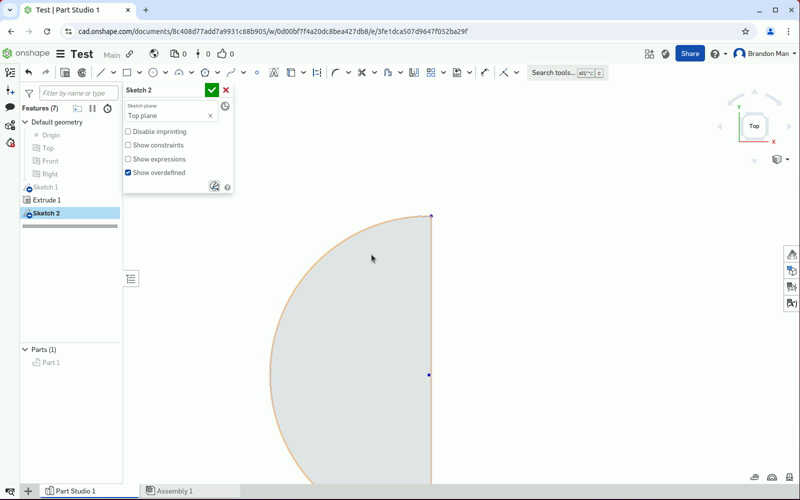
scroll(6)
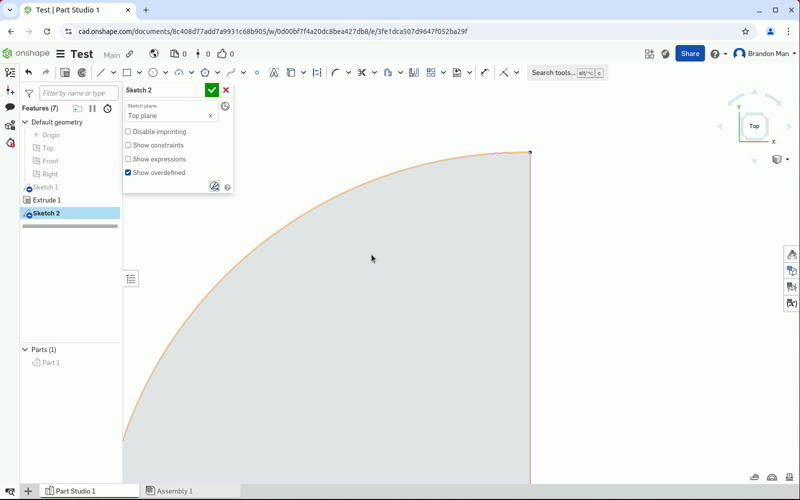
click(371, 254)
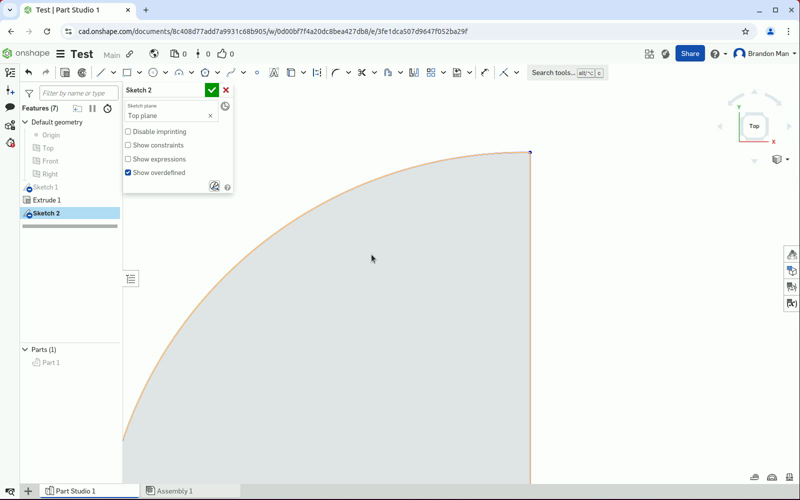
scroll(-6)
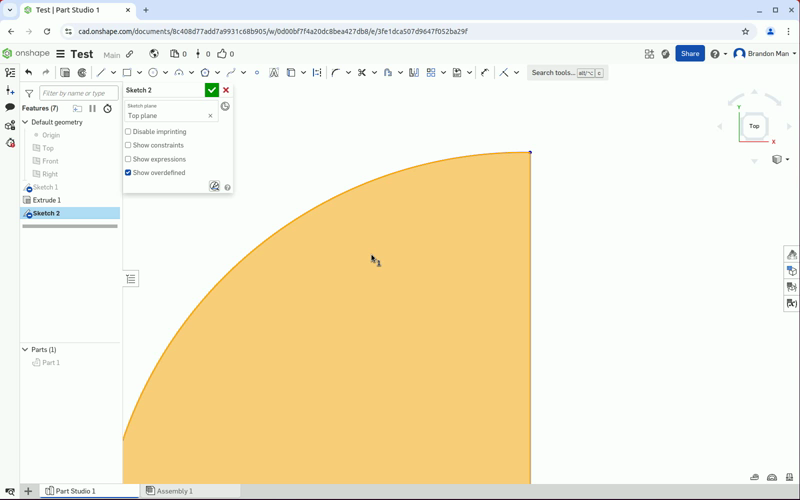
scroll(-6)
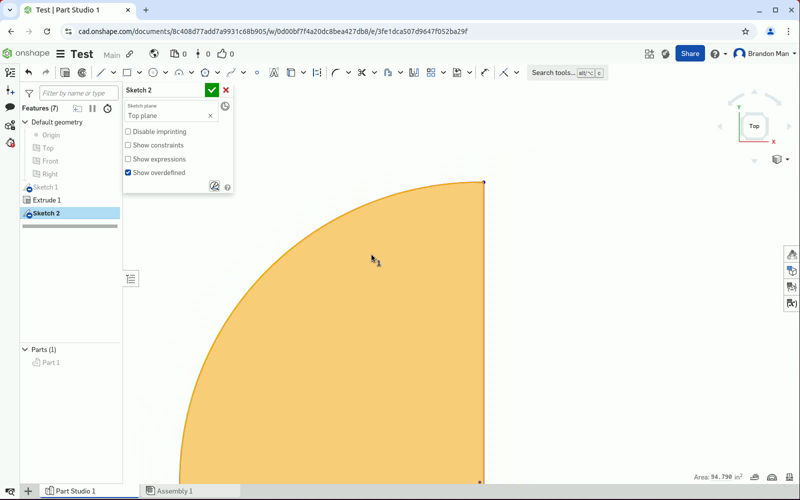
scroll(-6)
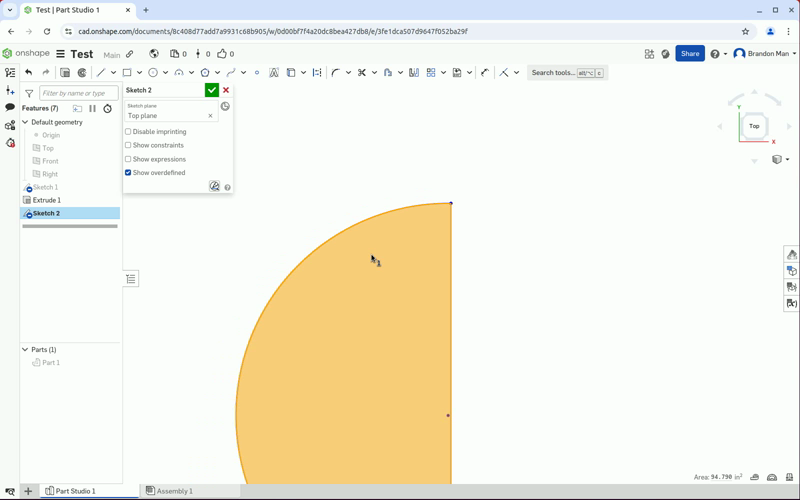
scroll(-6)
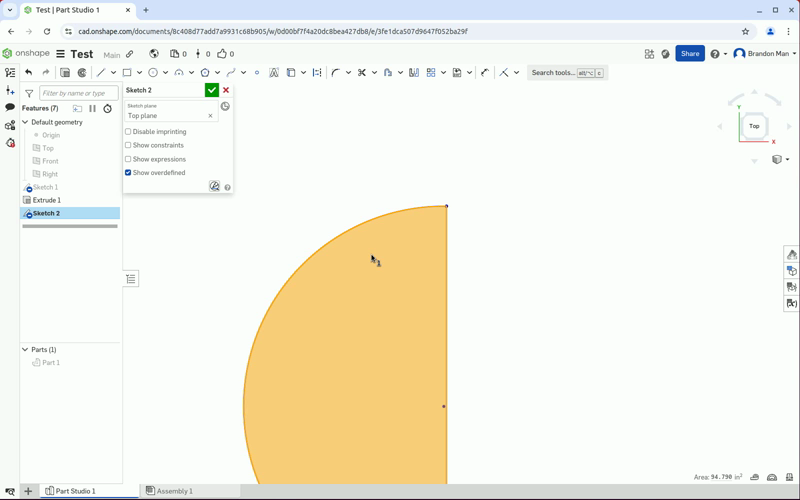
scroll(-6)
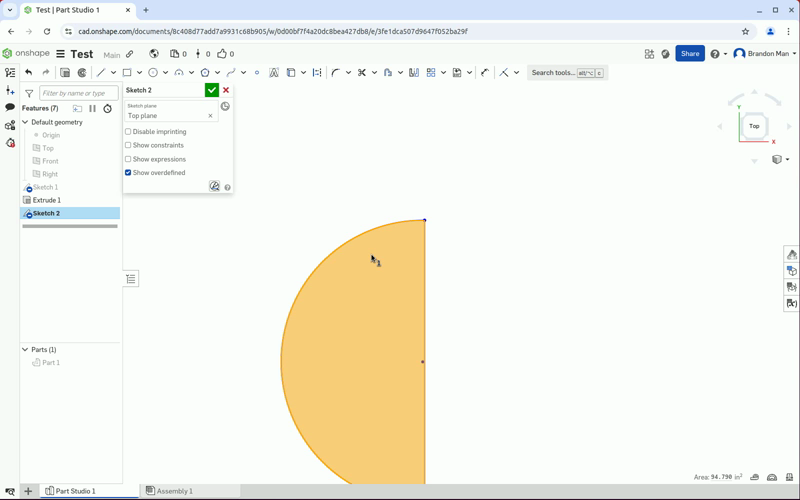
scroll(-6)
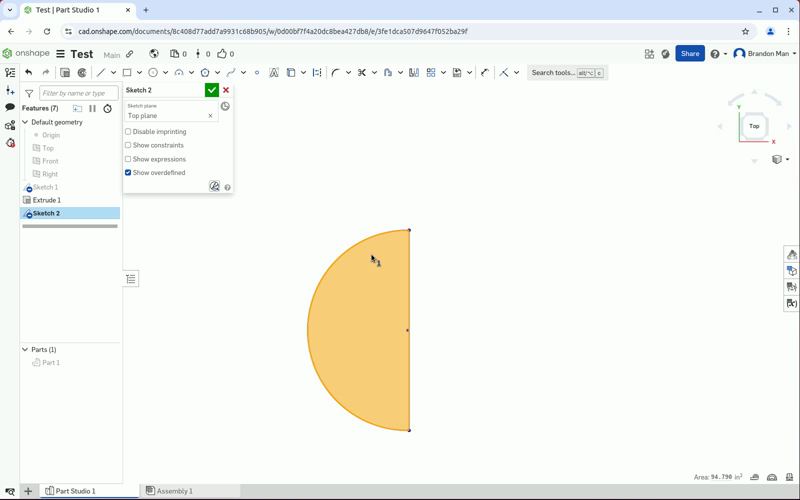
scroll(-6)
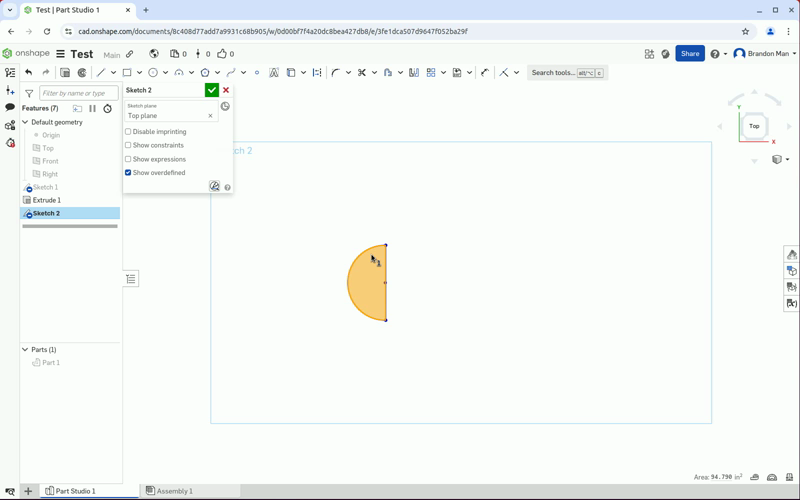
mouse_move(73, 352)
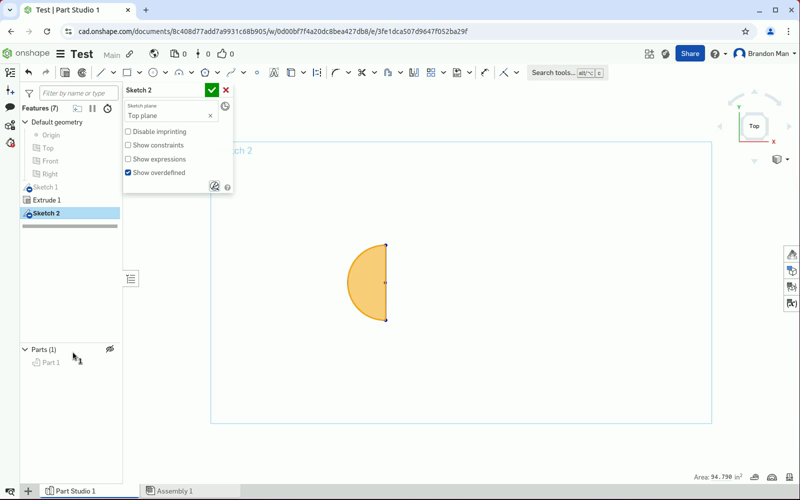
key(shift+y)
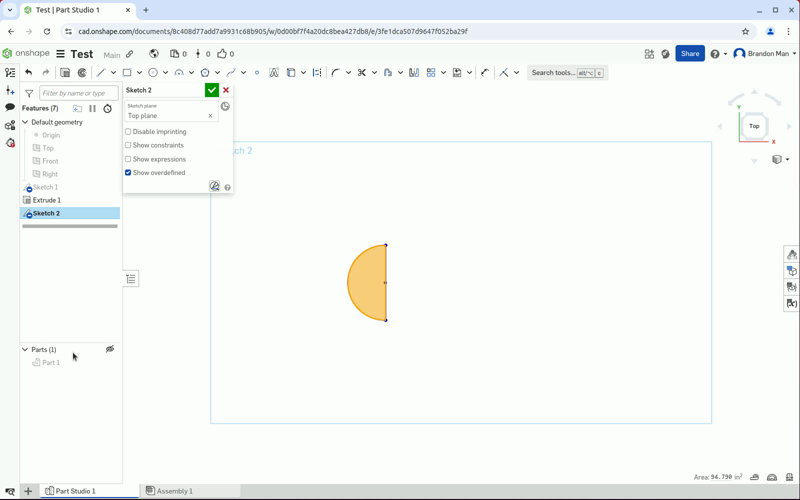
key(shift+e)
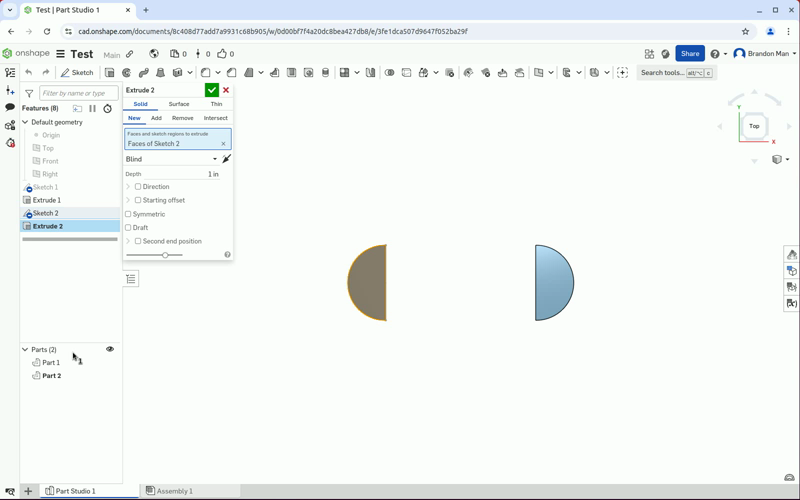
mouse_move(143, 106)
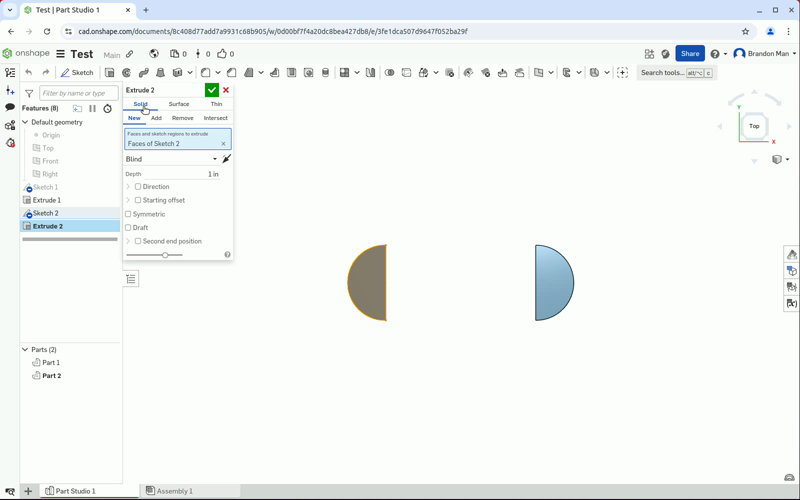
click(143, 106)
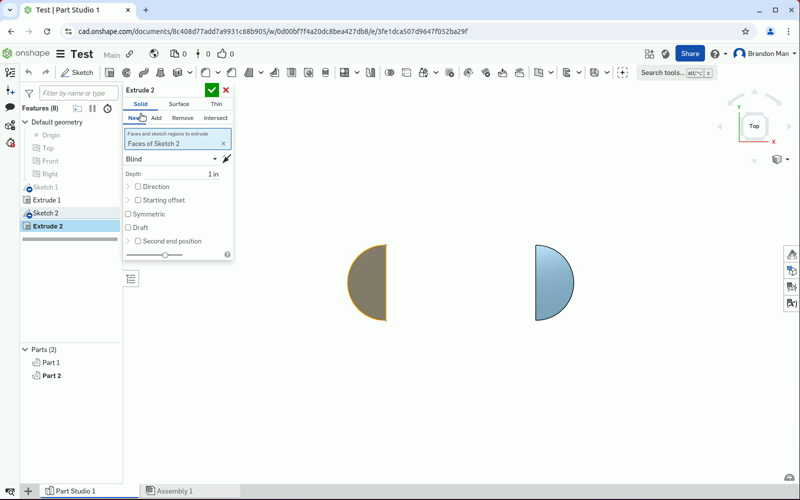
mouse_move(137, 120)
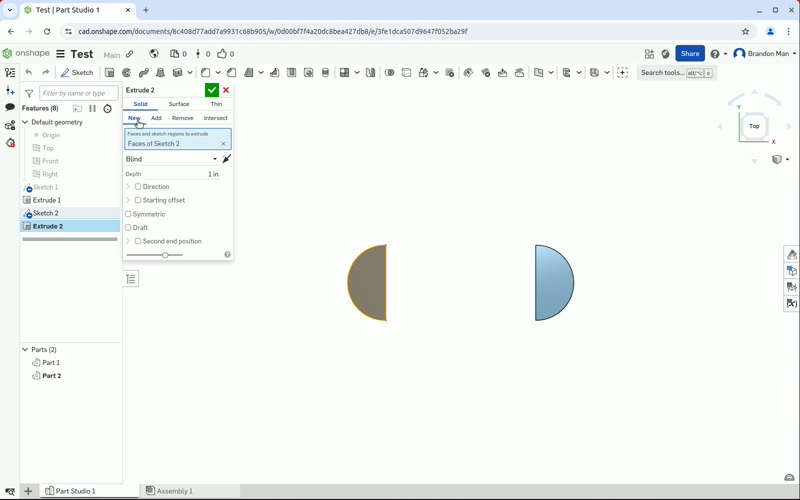
click(137, 120)
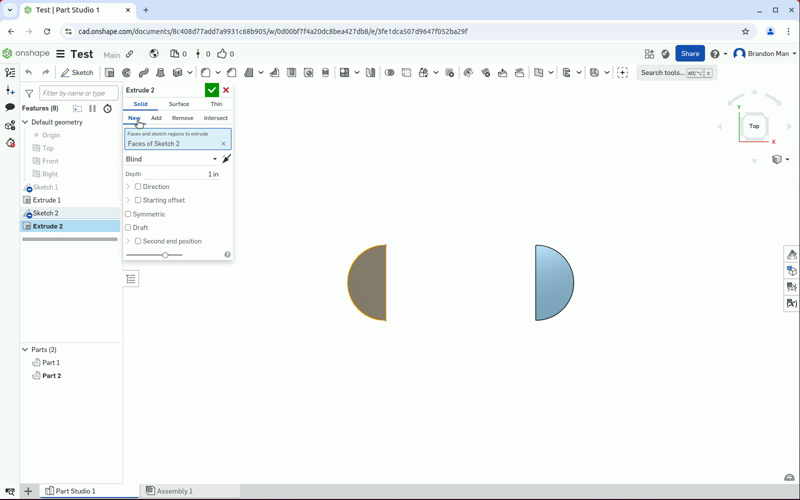
key(tab, 4)
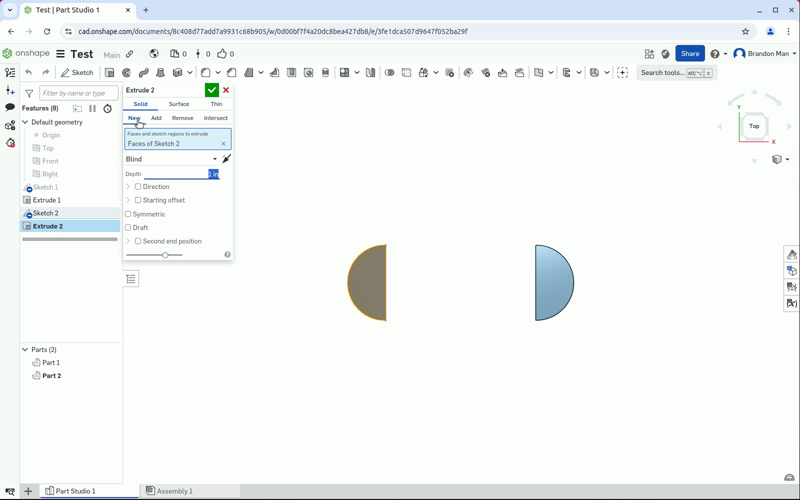
text(7.703)
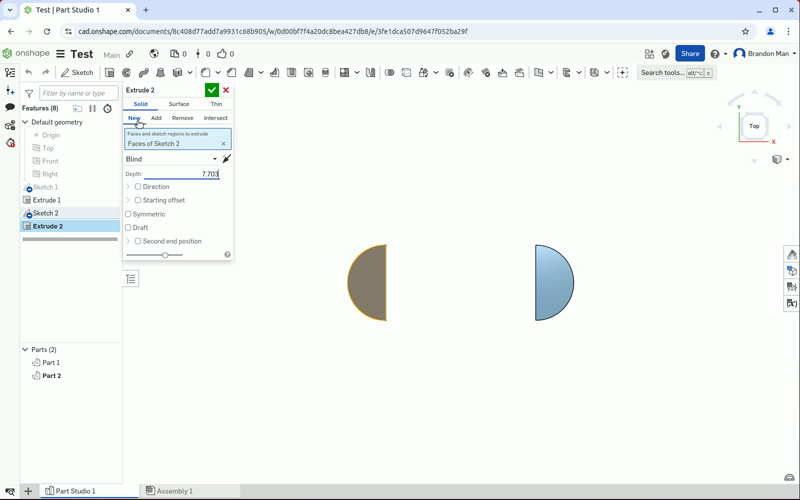
key(enter)
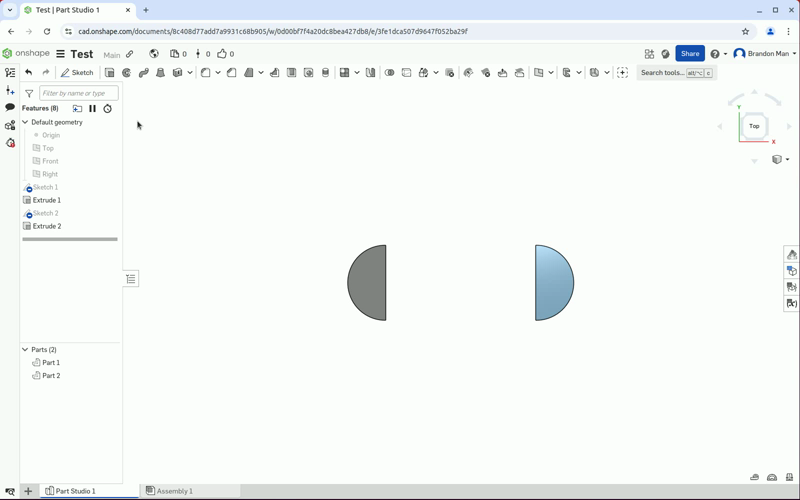
key(shift+h)
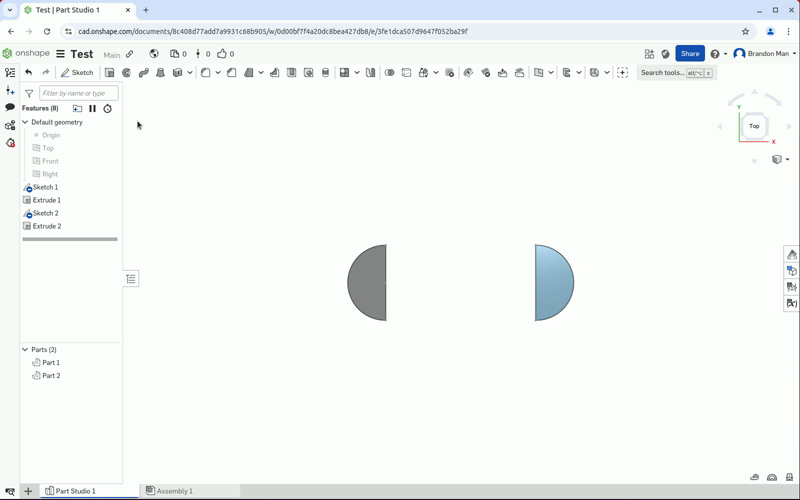
key(shift+h)
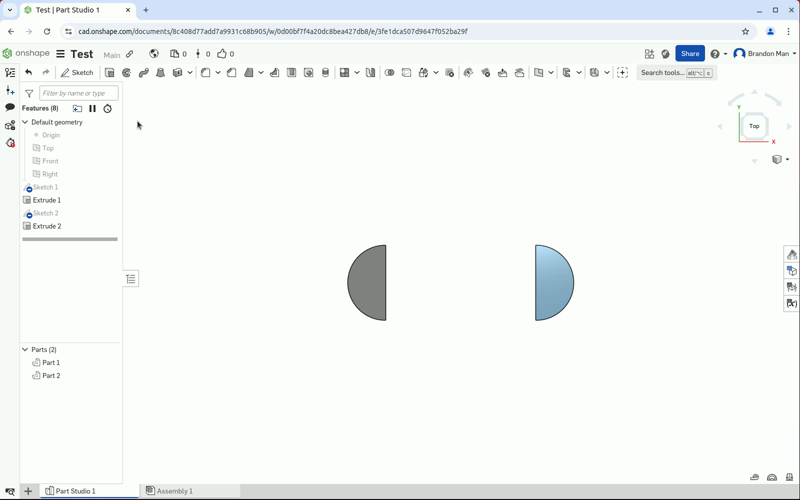
mouse_move(73, 189)
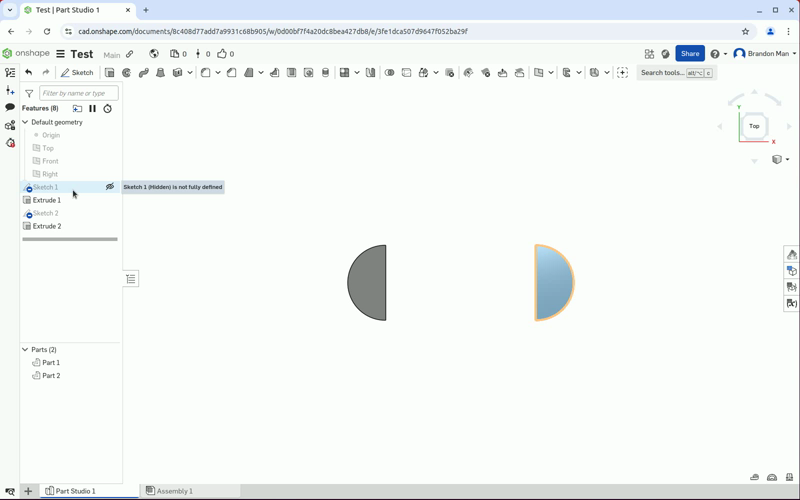
click(73, 189)
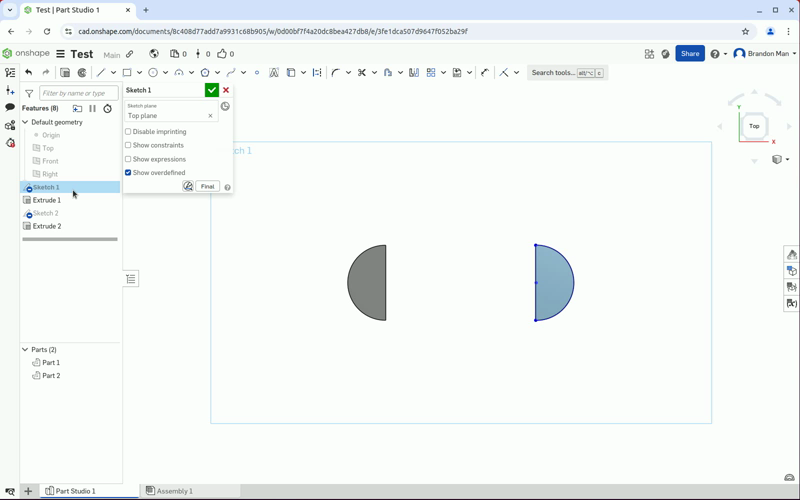
mouse_move(229, 92)
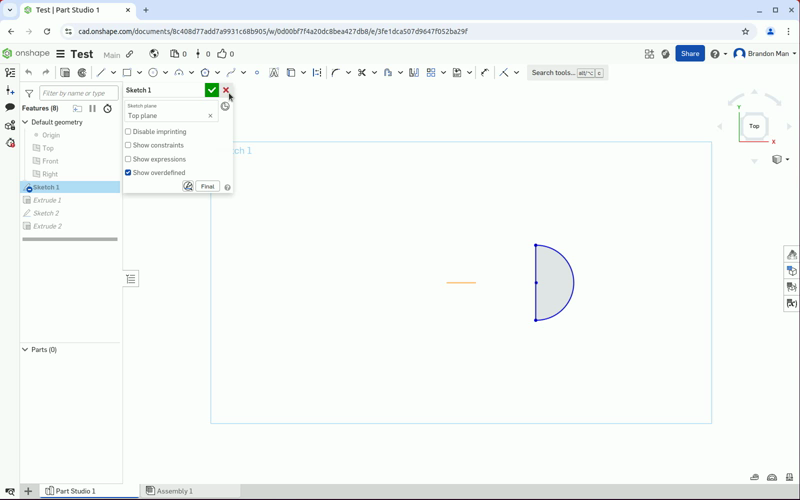
click(229, 92)
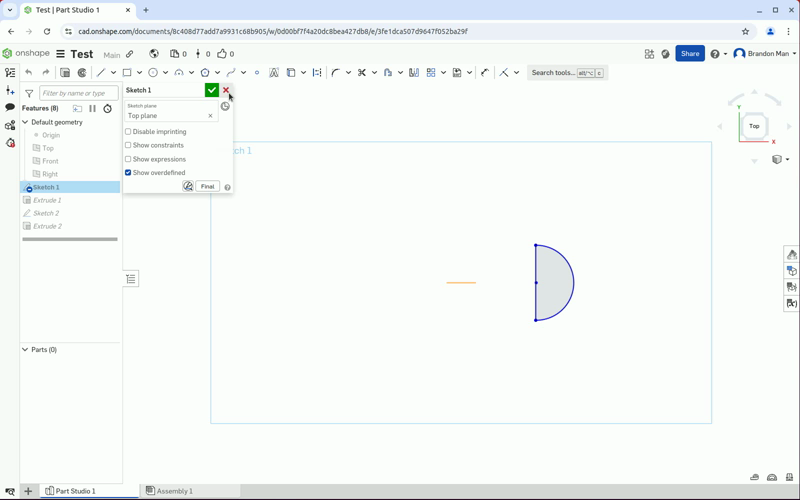
key(shift+s)
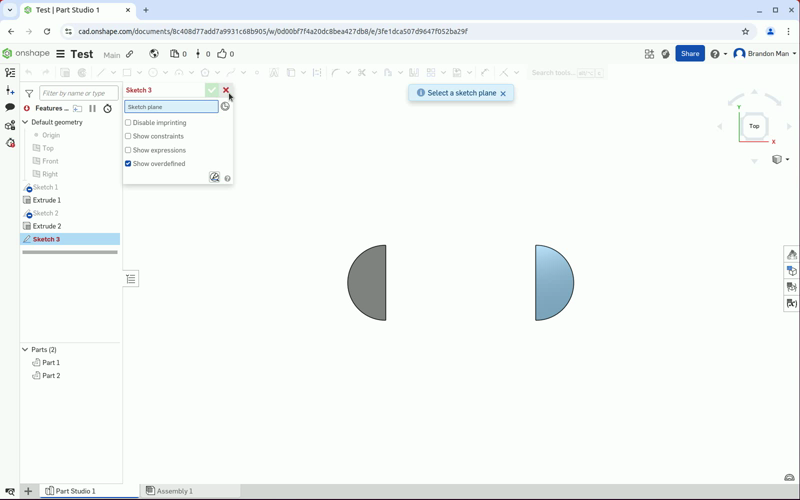
mouse_move(73, 150)
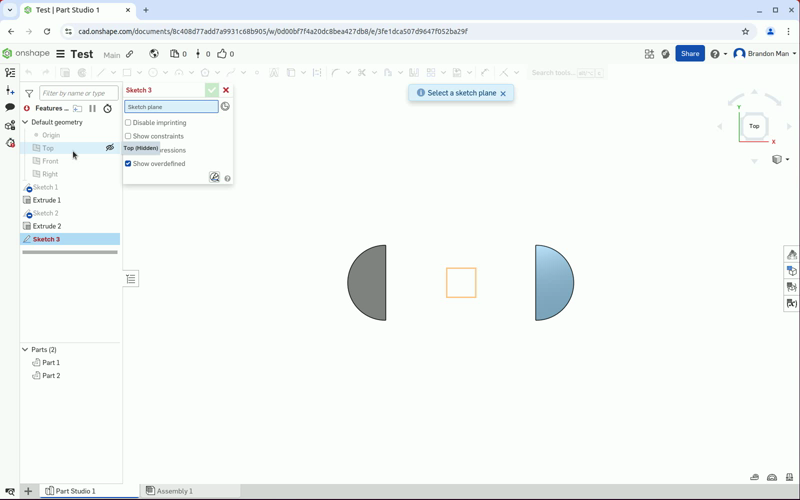
click(73, 150)
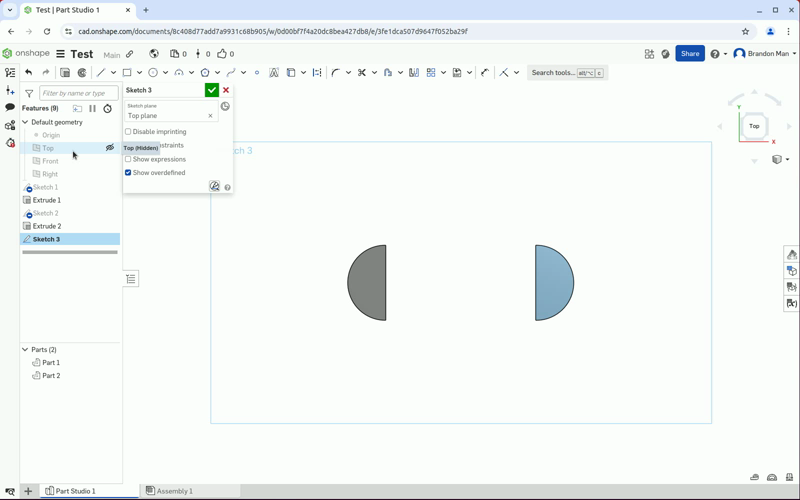
mouse_move(73, 352)
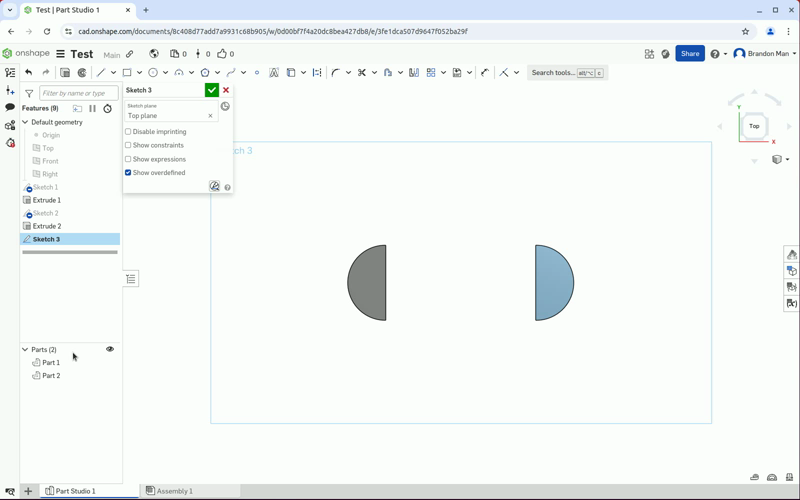
key(y)
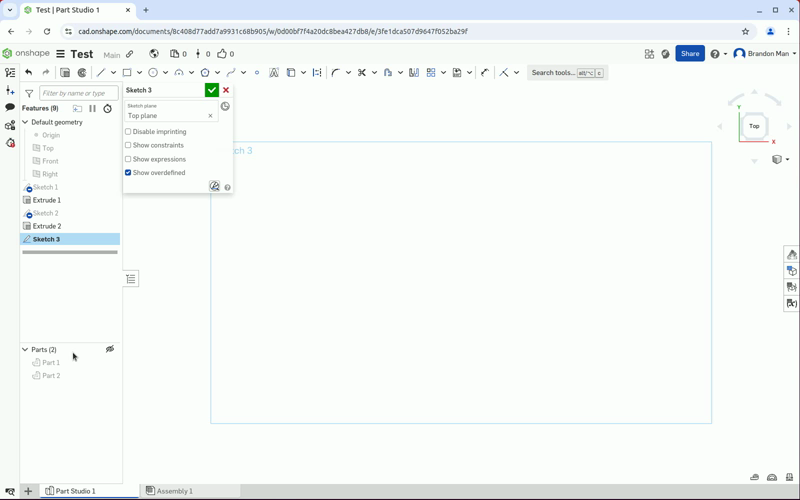
key(a)
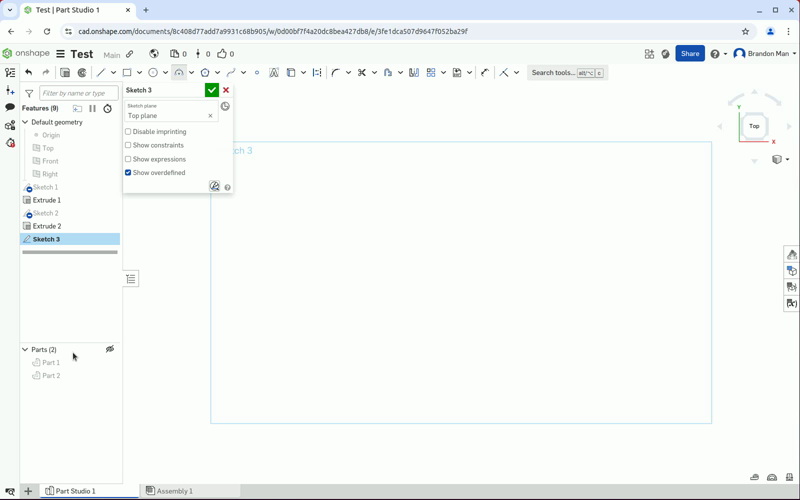
key_down(shift)
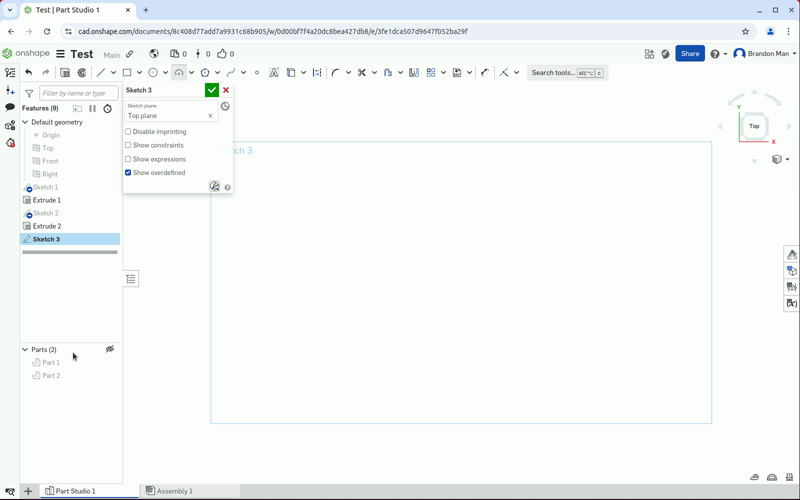
mouse_move(423, 357)
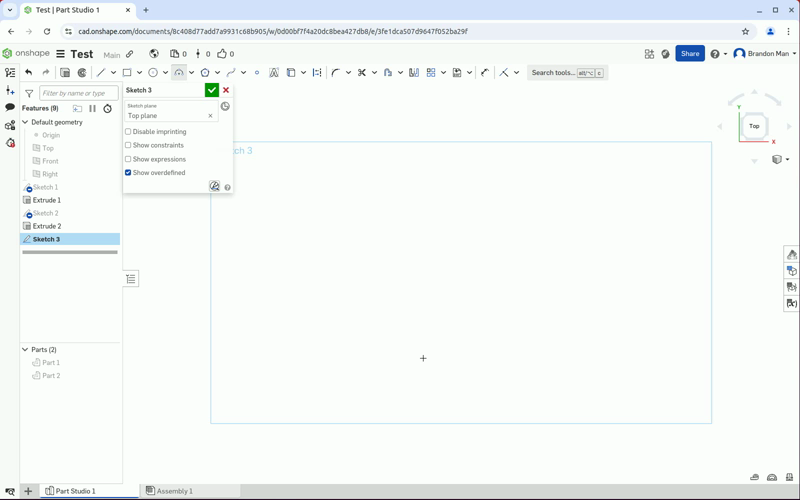
click(423, 357)
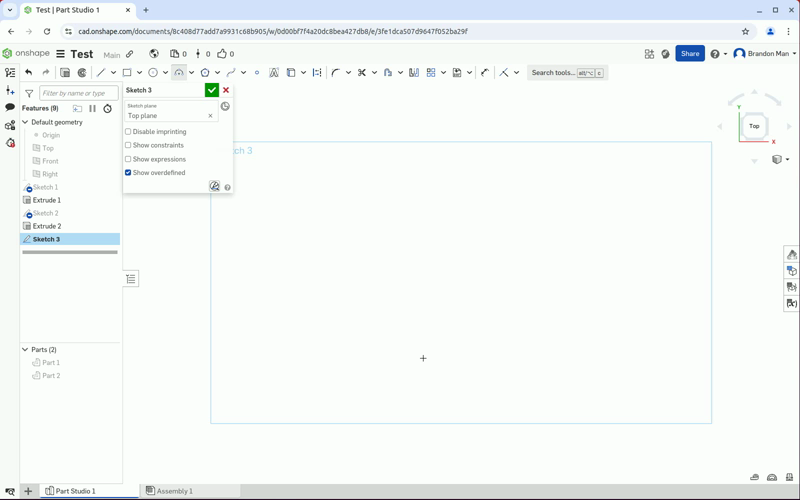
key_up(shift)
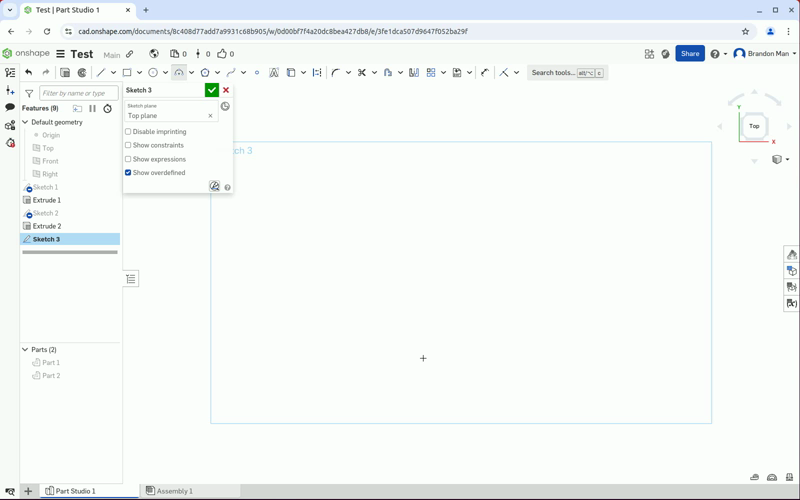
key_down(shift)
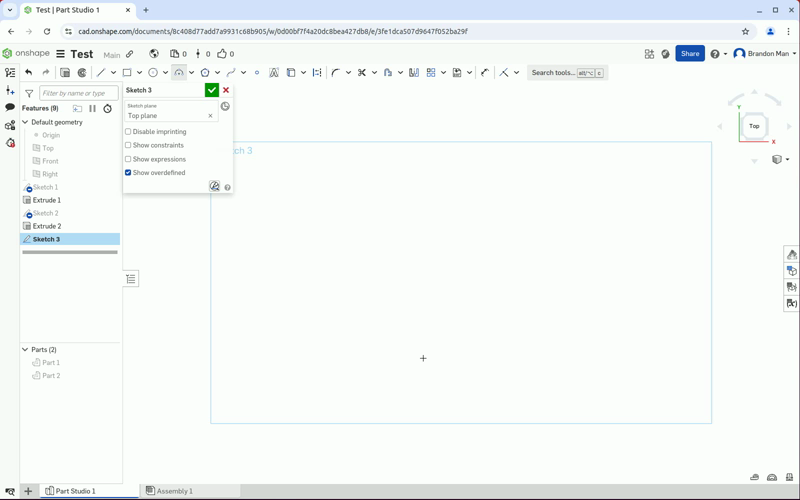
mouse_move(498, 357)
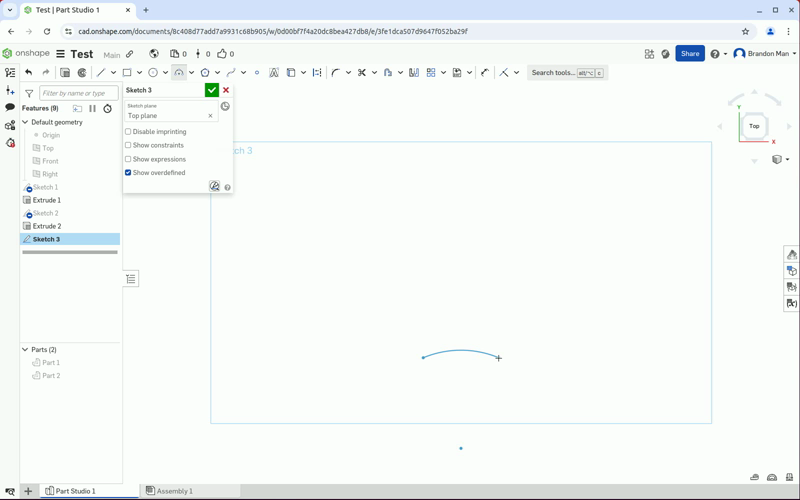
click(498, 357)
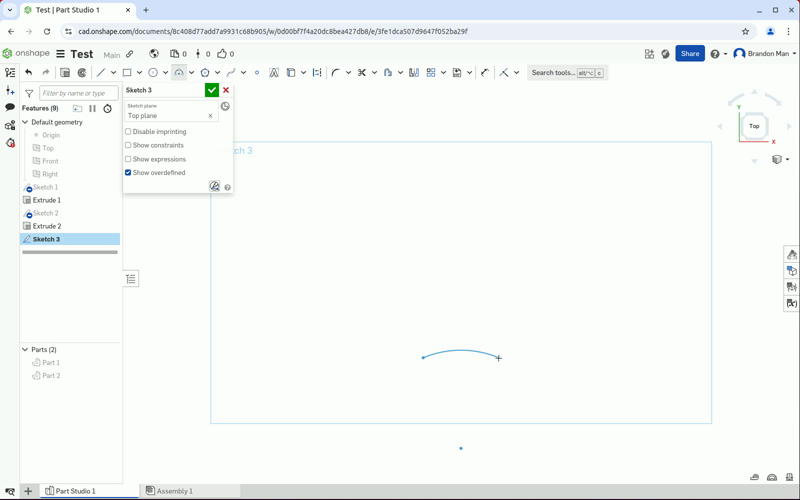
mouse_move(461, 395)
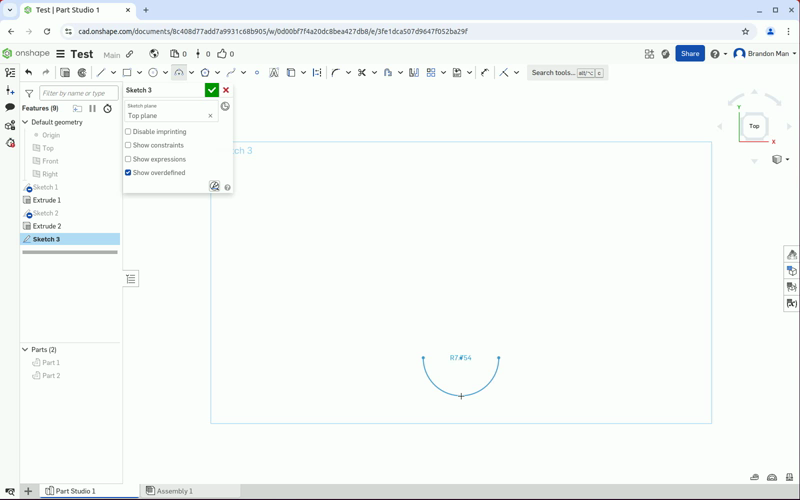
click(461, 395)
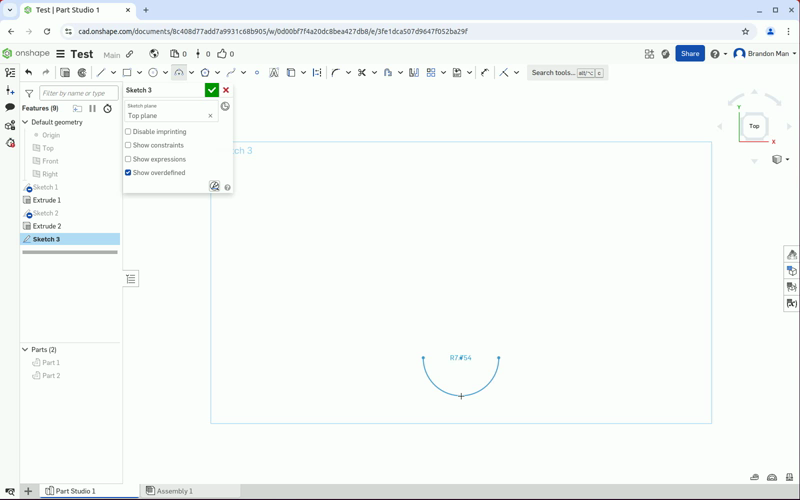
key_up(shift)
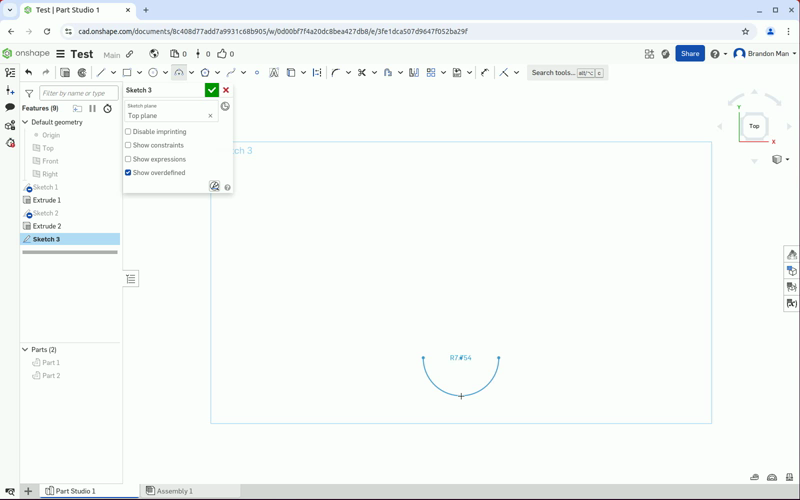
key(esc)
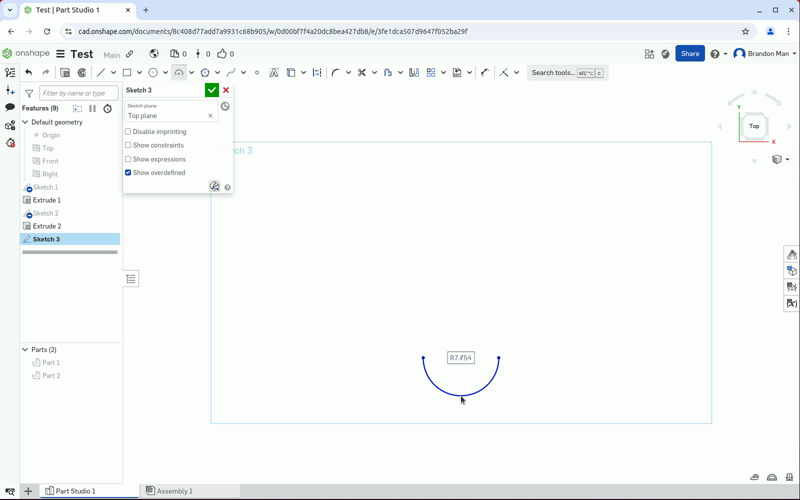
key(l)
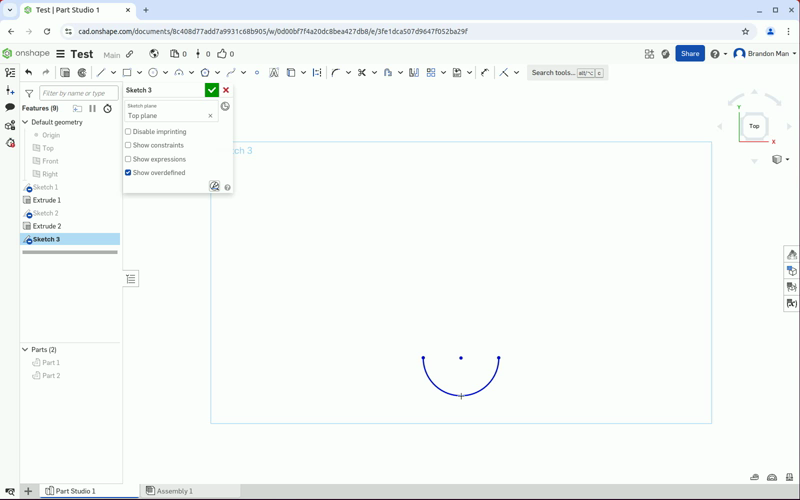
mouse_move(498, 357)
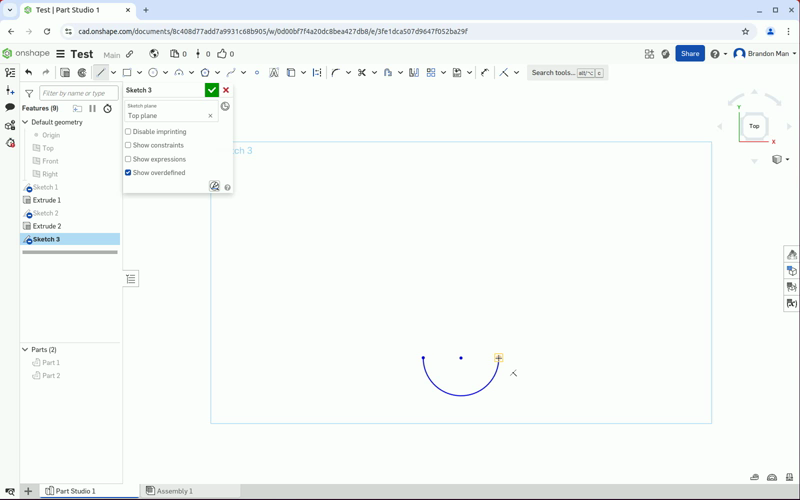
click(498, 357)
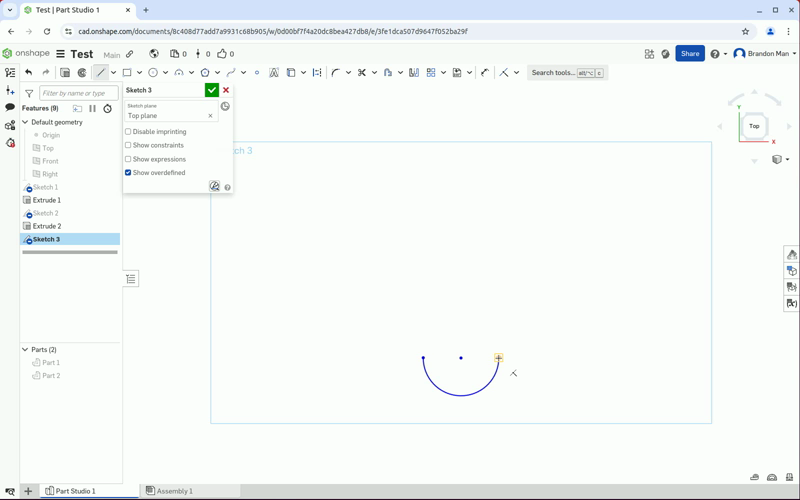
key_down(shift)
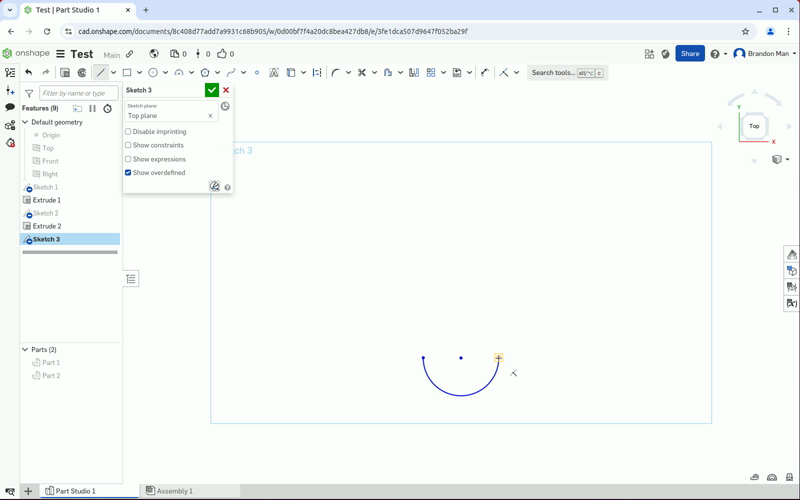
mouse_move(423, 357)
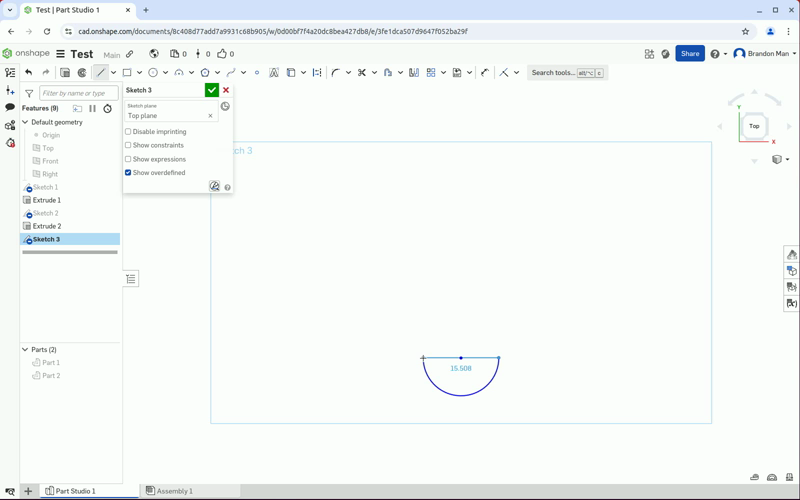
key_up(shift)
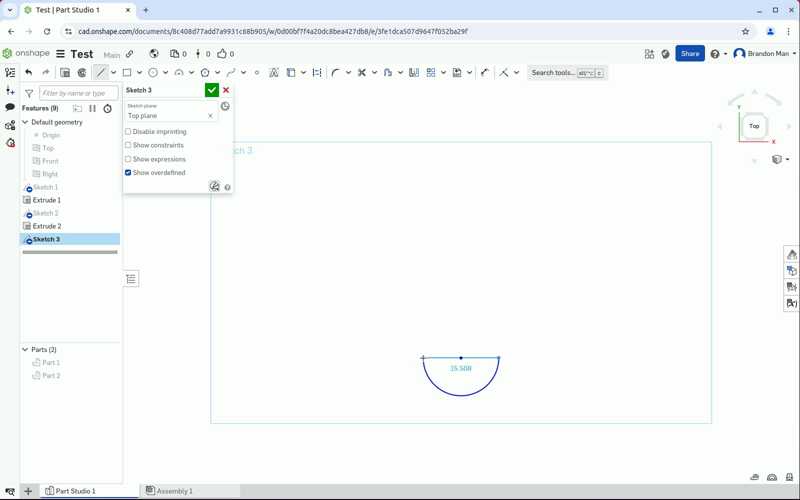
click(423, 357)
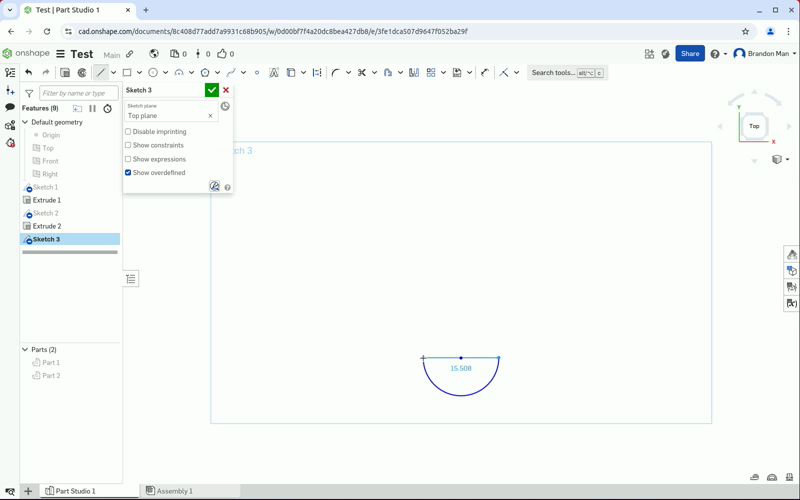
key(esc)
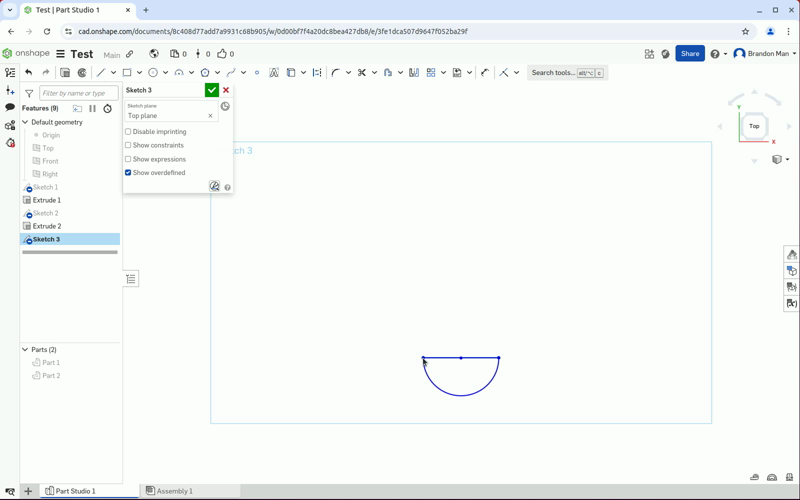
mouse_move(478, 367)
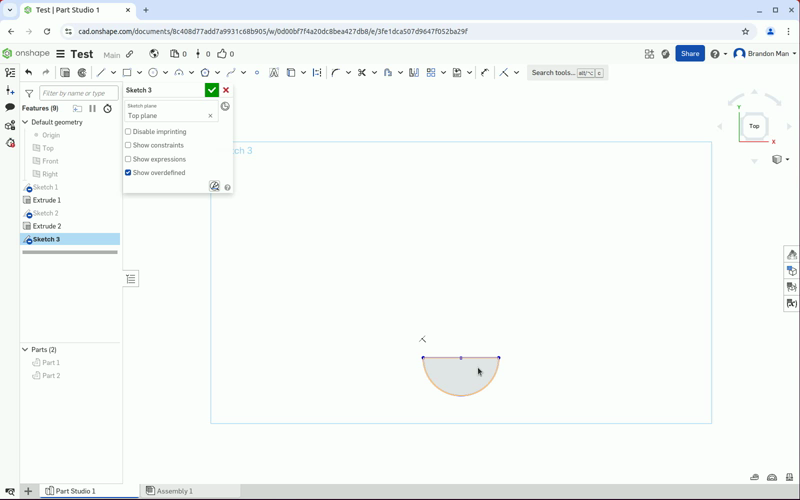
click(478, 367)
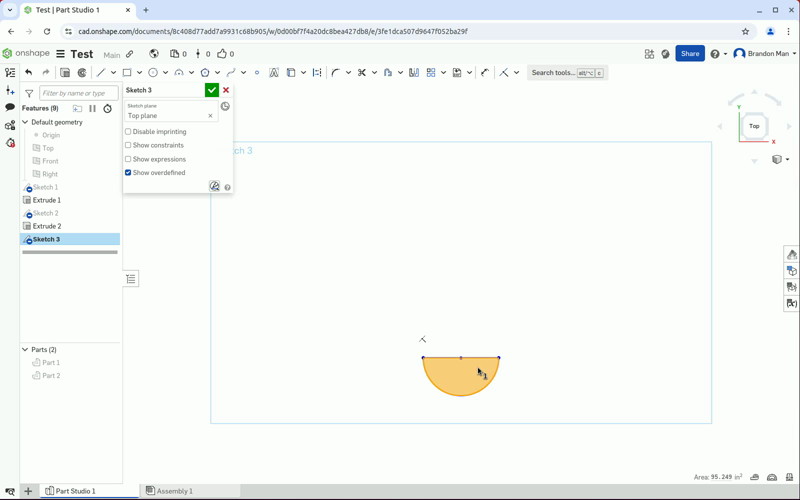
mouse_move(73, 352)
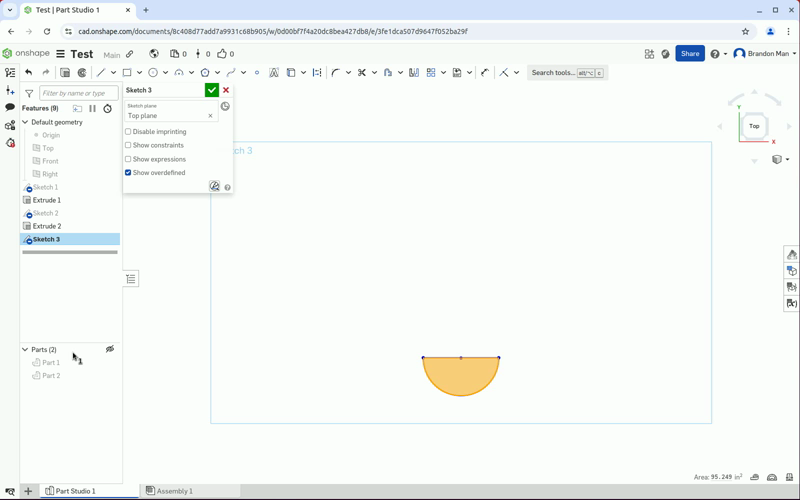
key(shift+y)
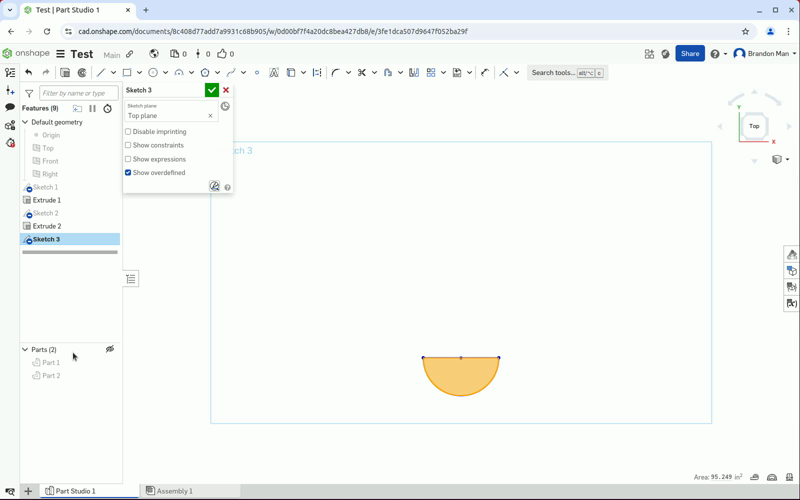
key(shift+e)
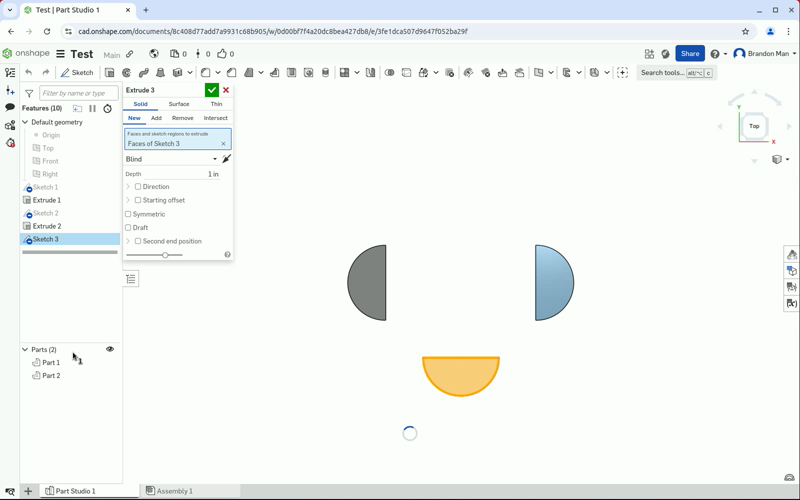
mouse_move(143, 106)
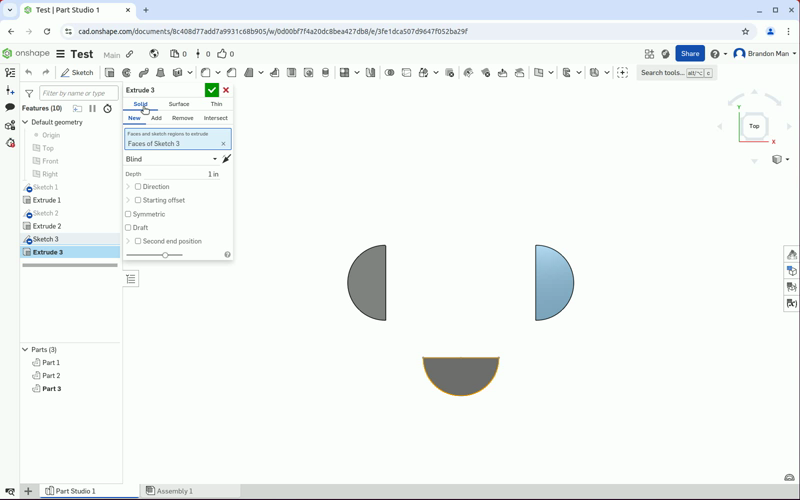
click(143, 106)
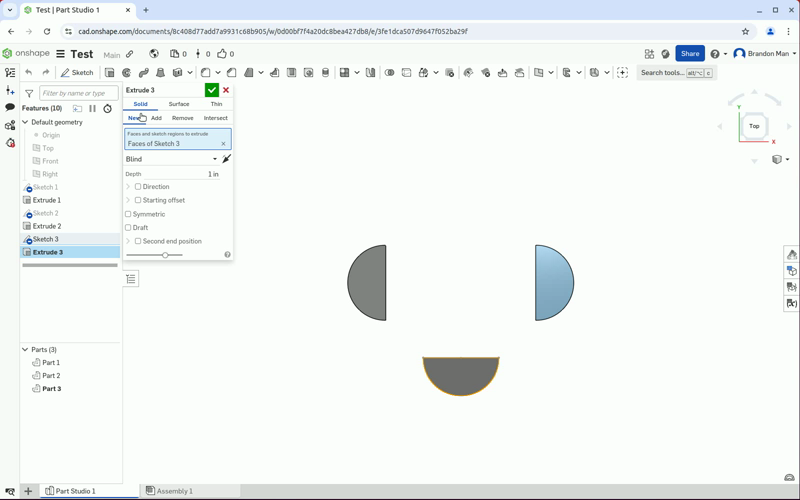
mouse_move(137, 120)
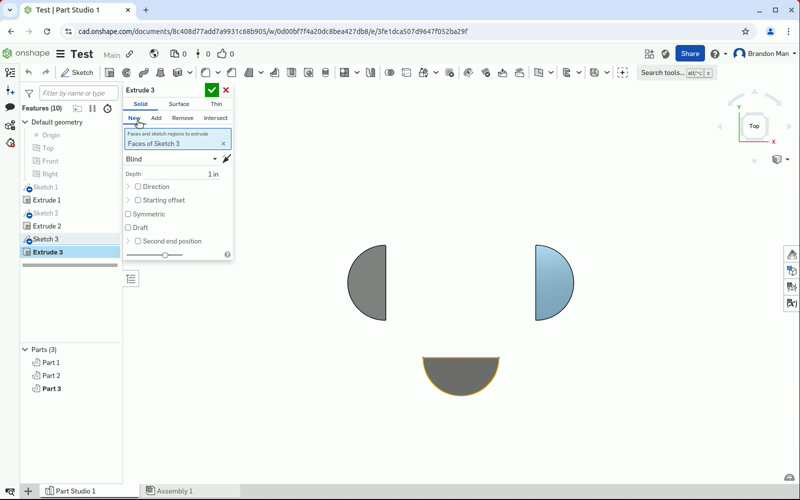
click(137, 120)
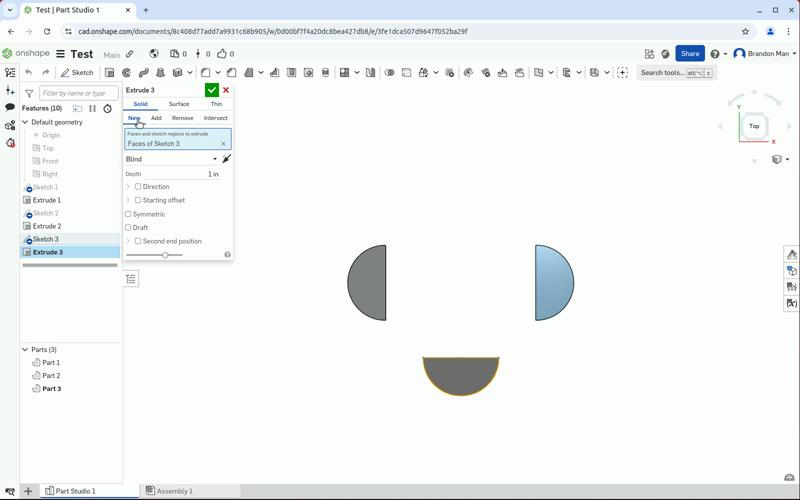
key(tab, 4)
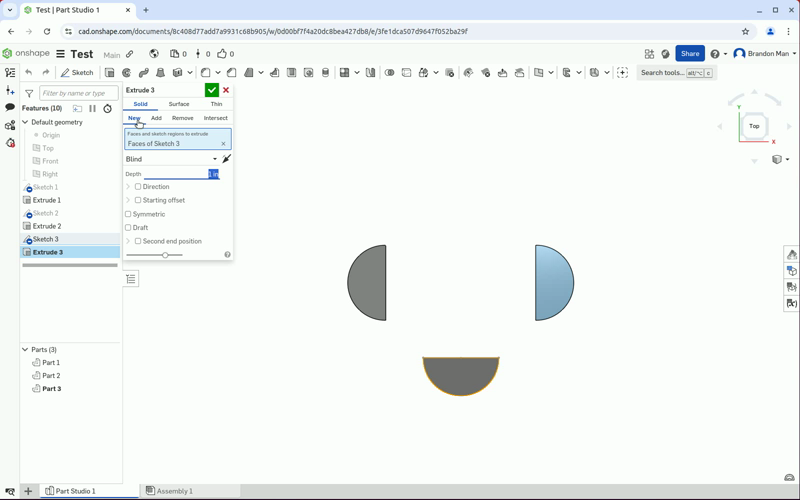
text(7.703)
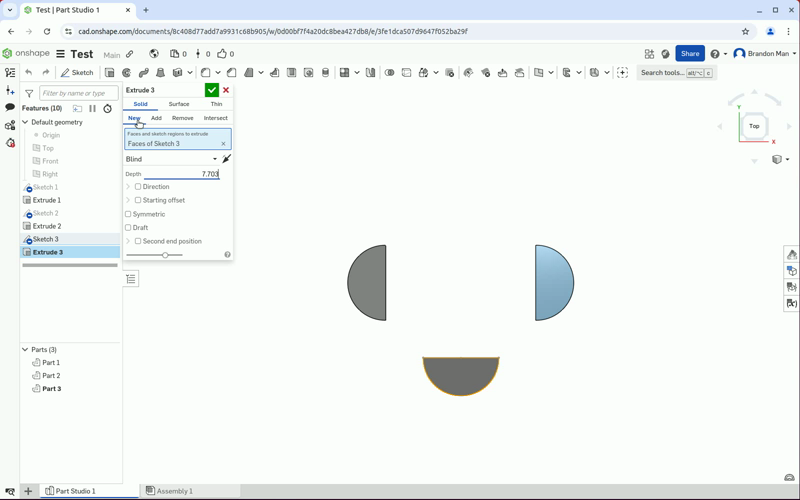
key(enter)
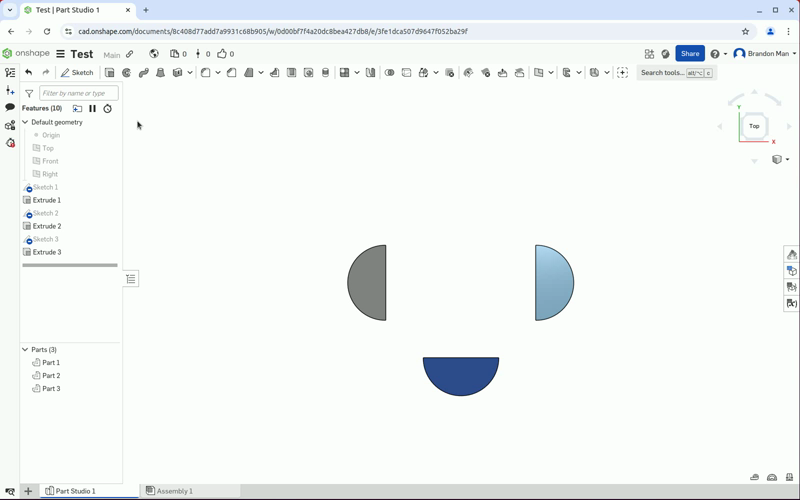
key(shift+h)
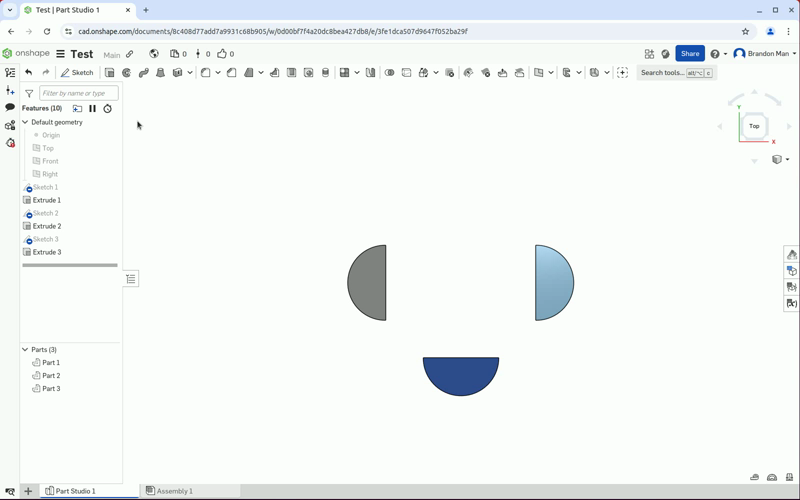
key(shift+h)
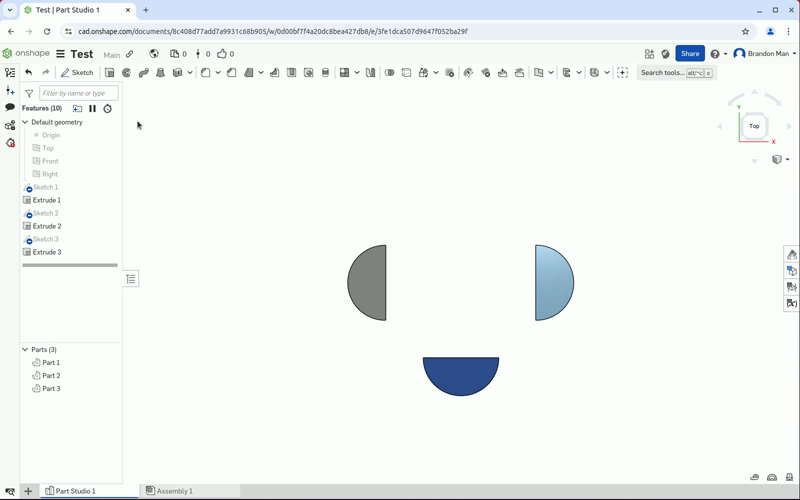
mouse_move(73, 189)
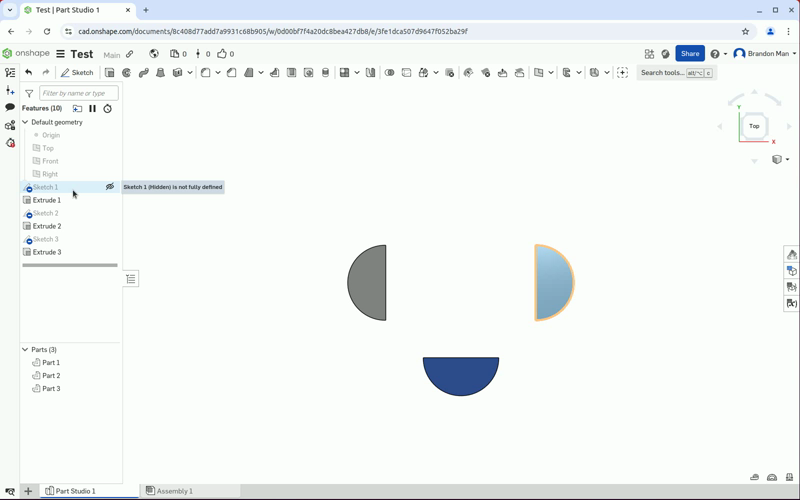
click(73, 189)
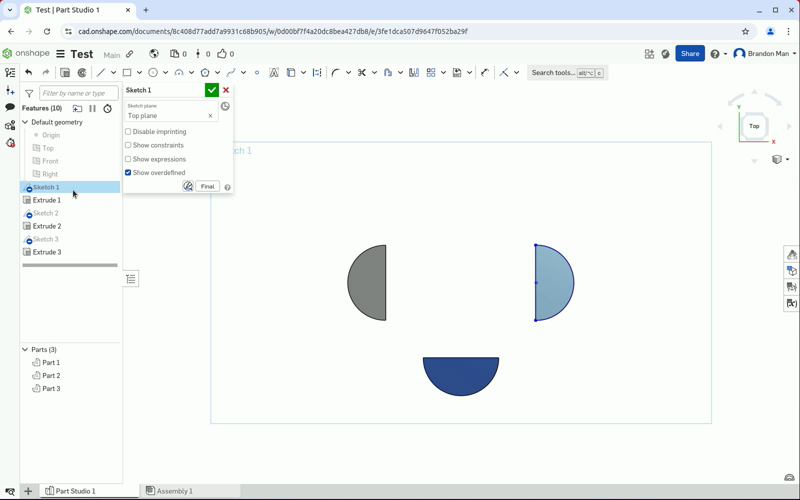
mouse_move(229, 92)
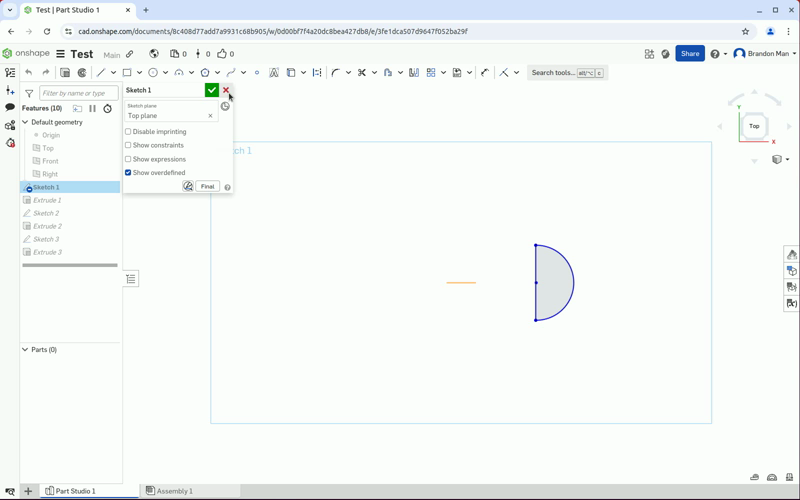
click(229, 92)
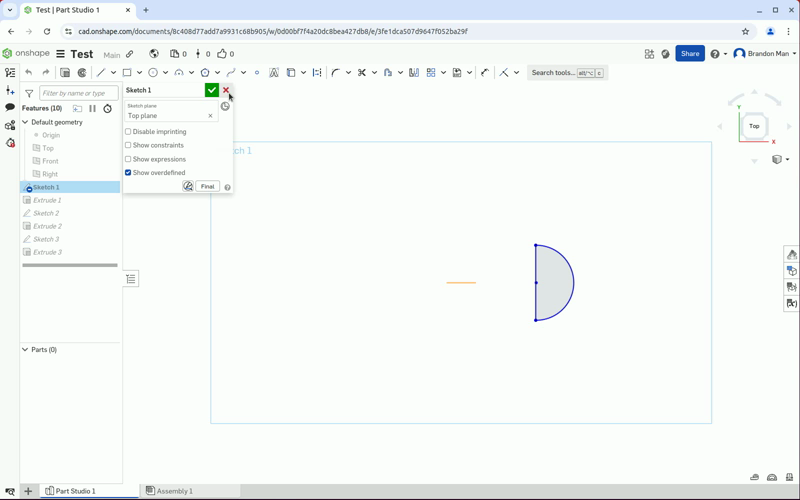
key(shift+s)
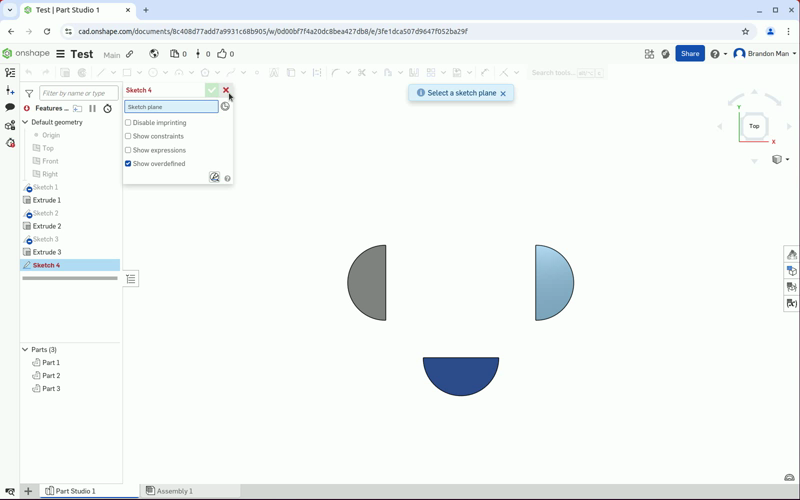
mouse_move(73, 150)
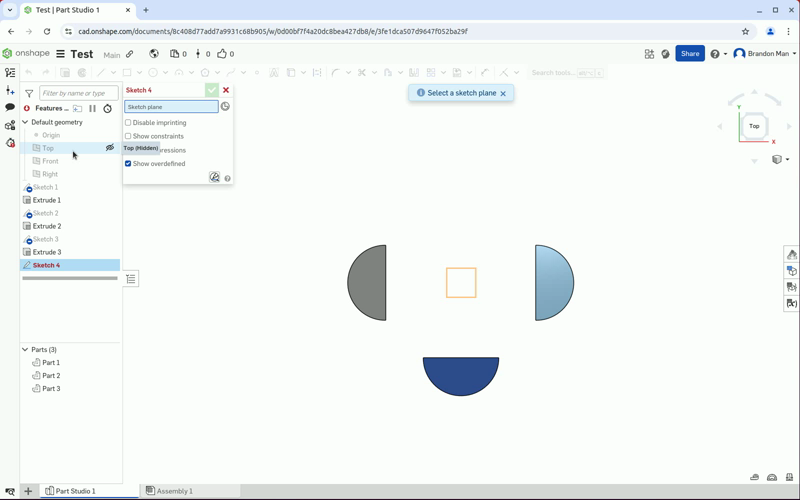
click(73, 150)
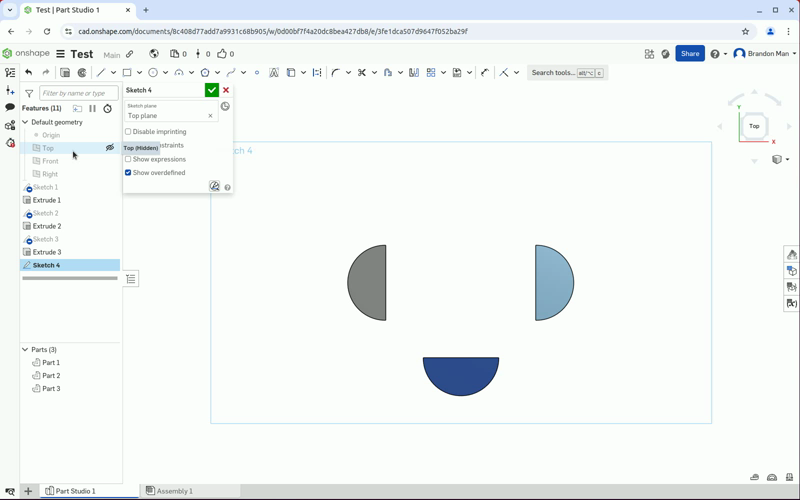
mouse_move(73, 352)
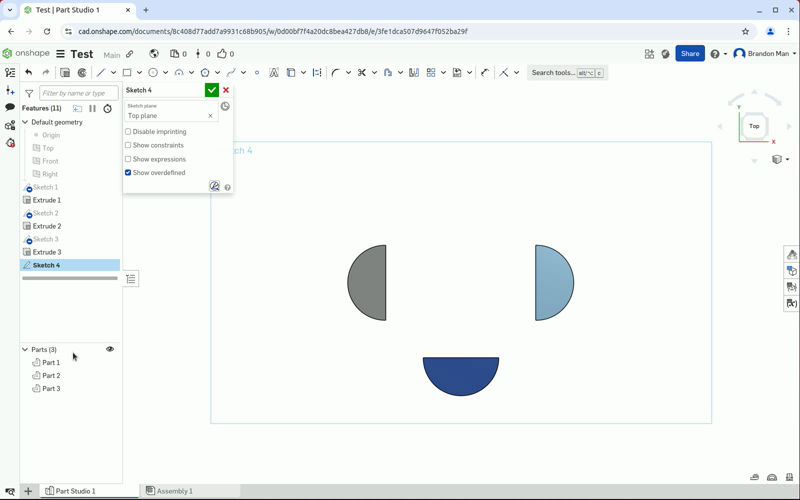
key(y)
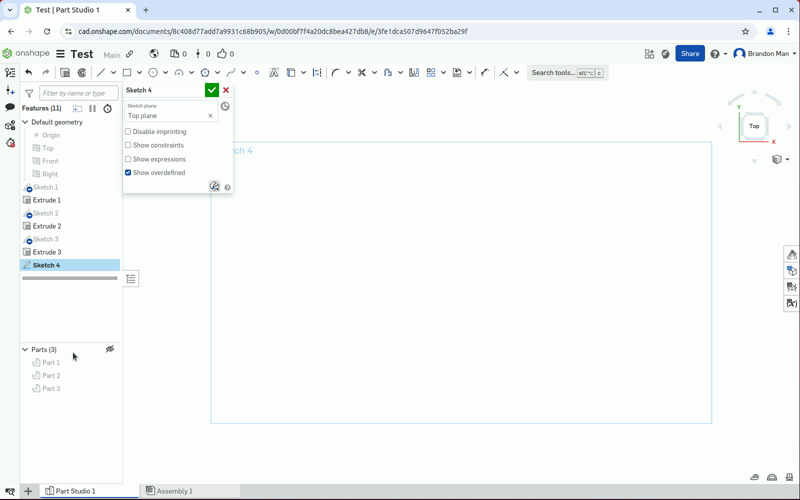
key(l)
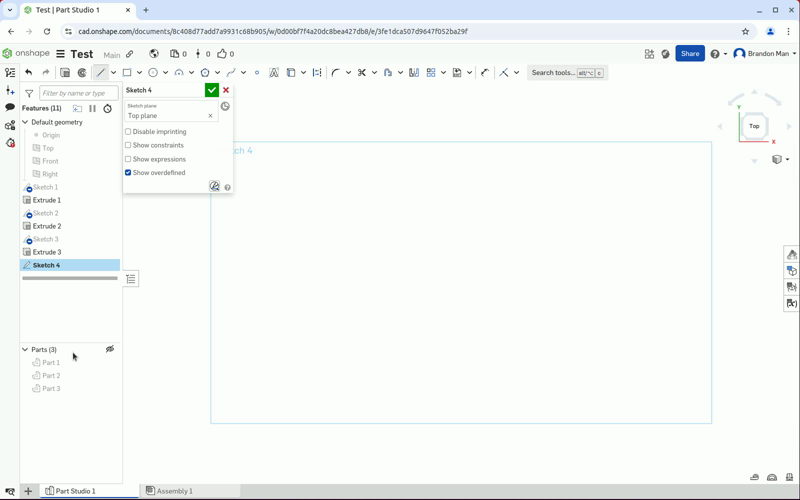
key_down(shift)
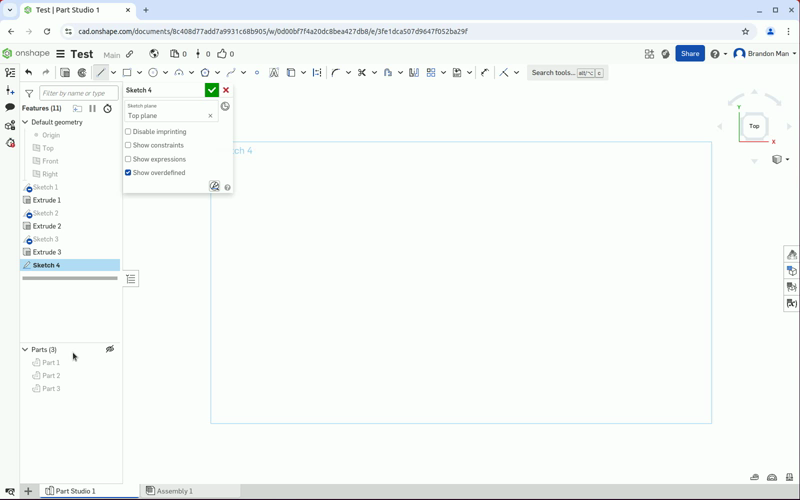
mouse_move(423, 207)
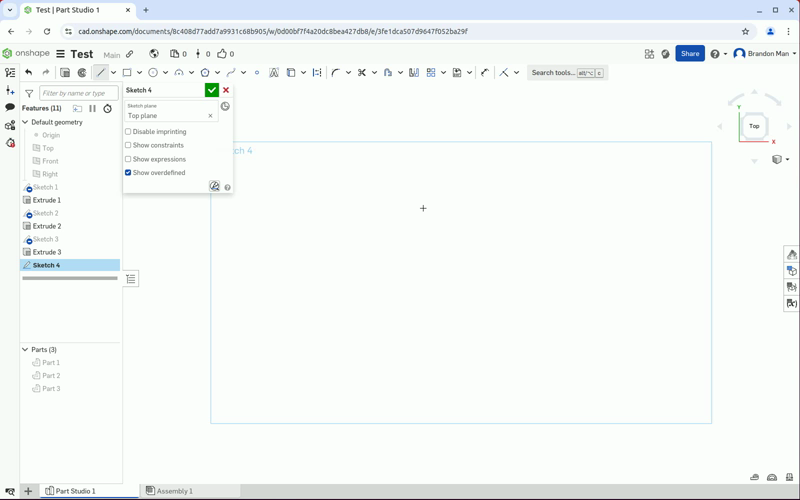
click(423, 207)
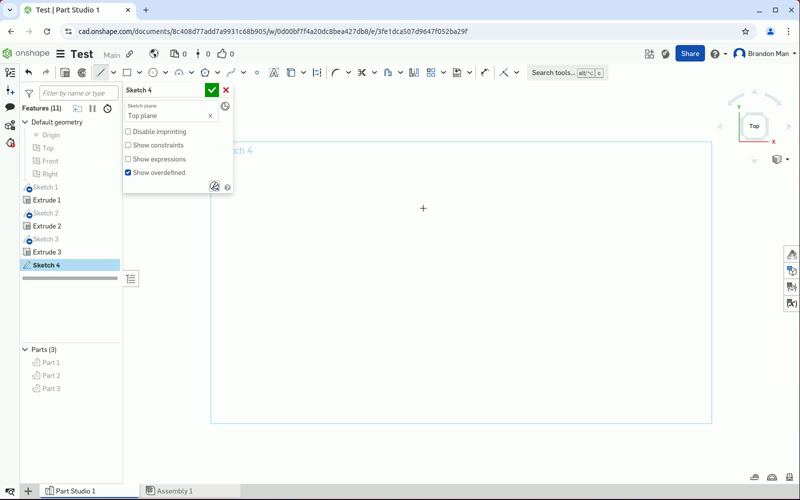
key_up(shift)
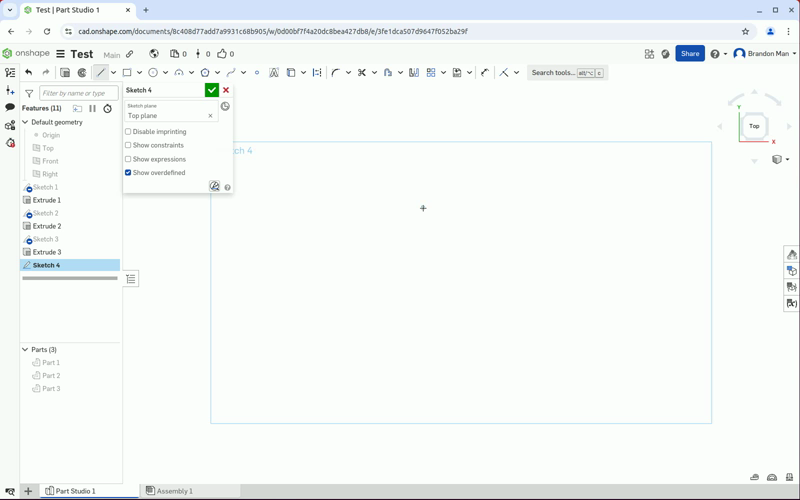
key_down(shift)
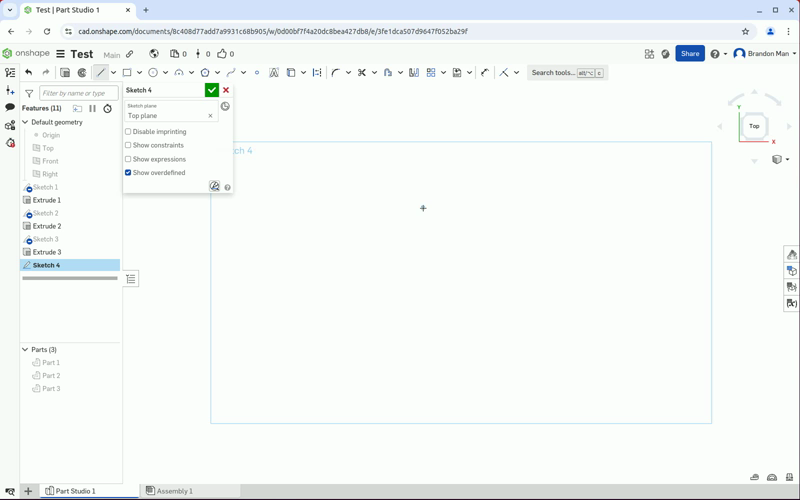
mouse_move(498, 207)
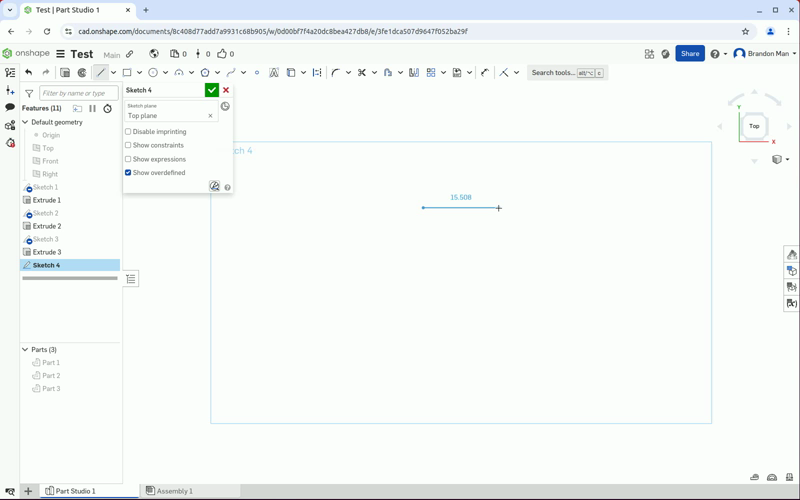
click(498, 207)
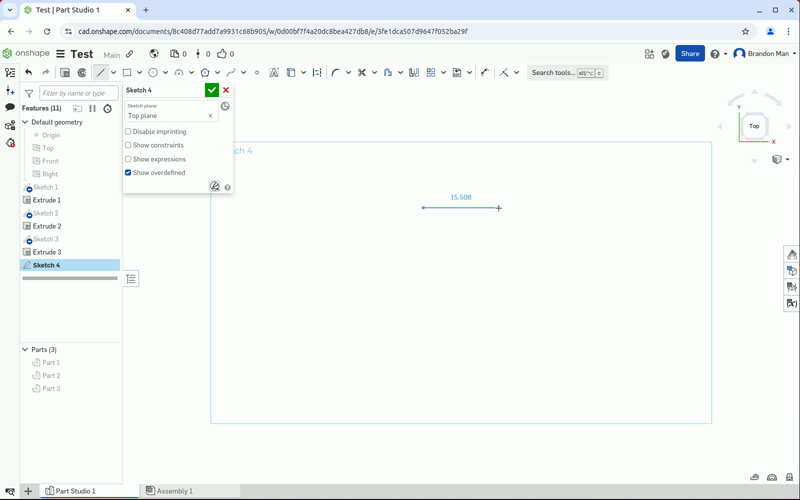
key_up(shift)
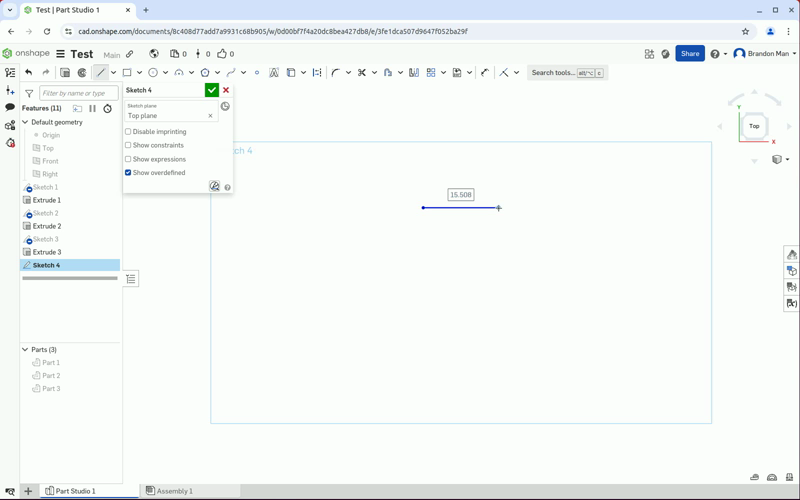
key(esc)
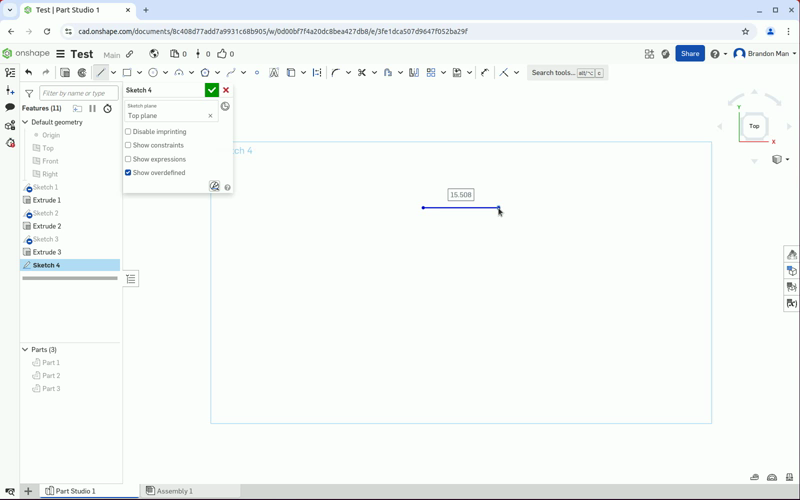
key(a)
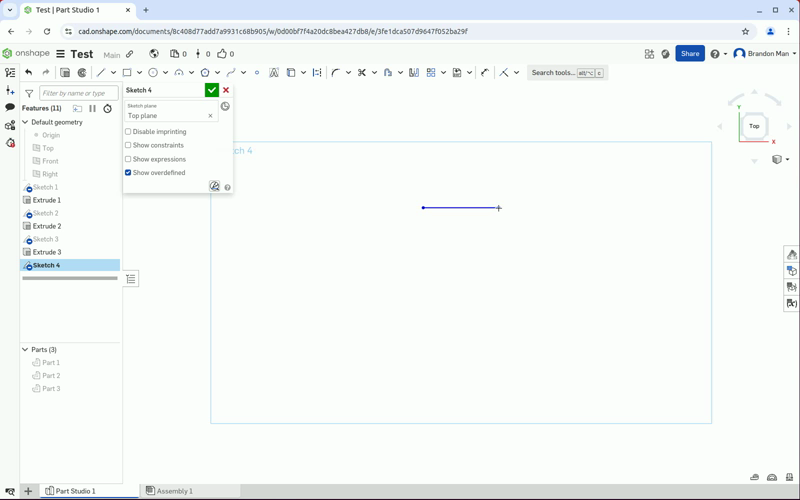
mouse_move(498, 207)
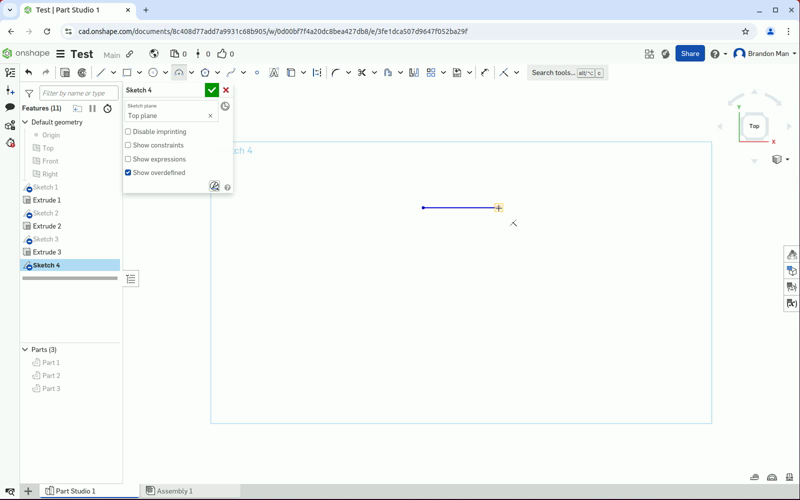
click(498, 207)
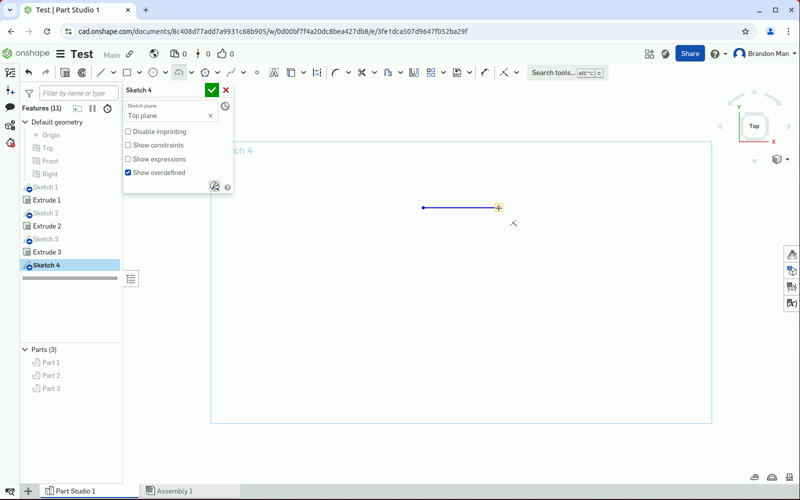
mouse_move(423, 207)
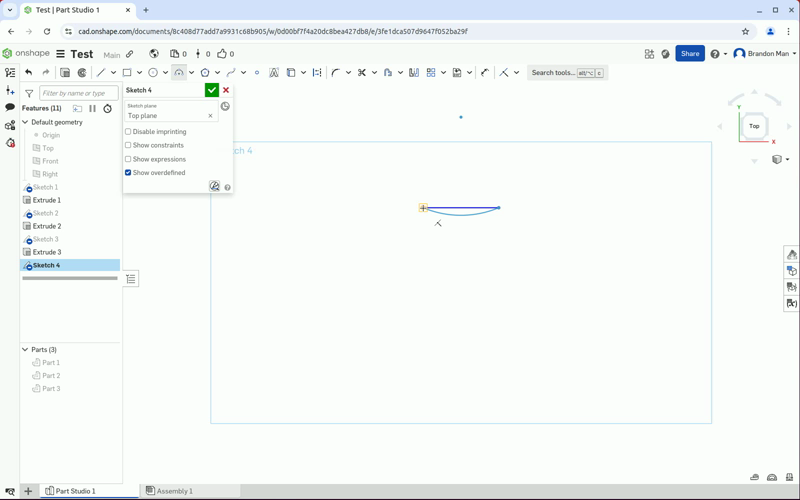
click(423, 207)
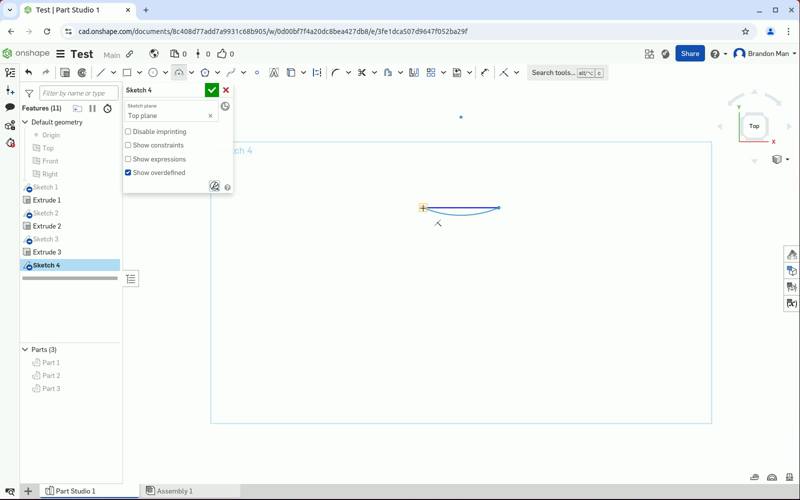
key_down(shift)
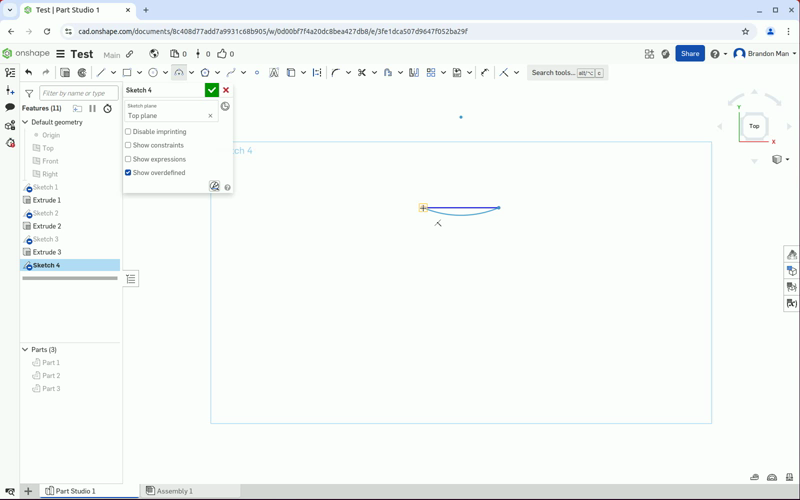
mouse_move(461, 170)
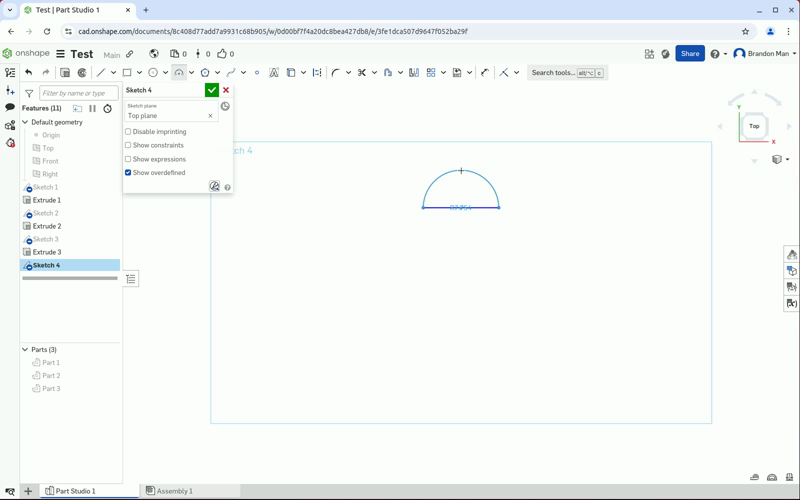
click(461, 170)
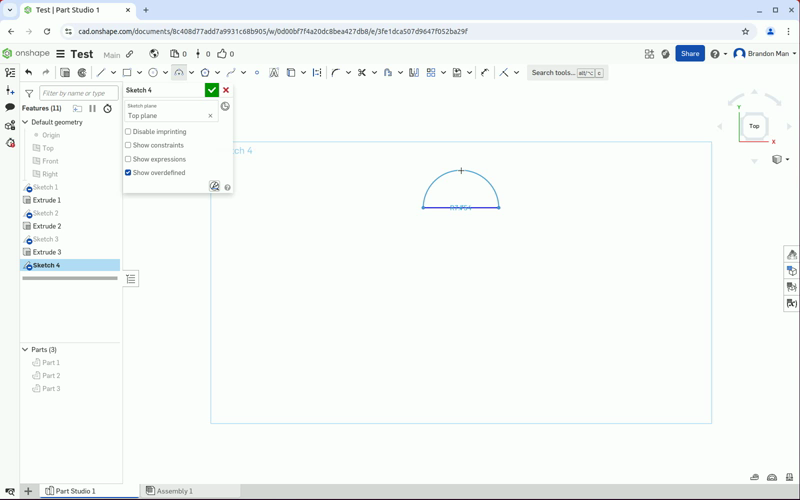
key_up(shift)
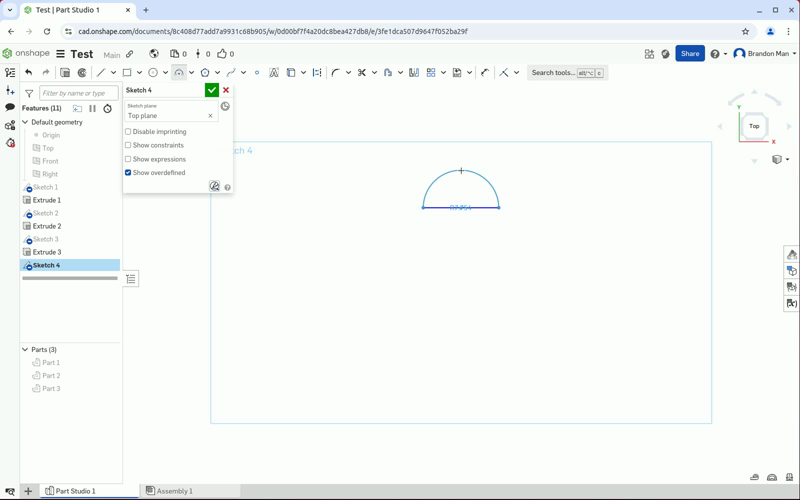
key(esc)
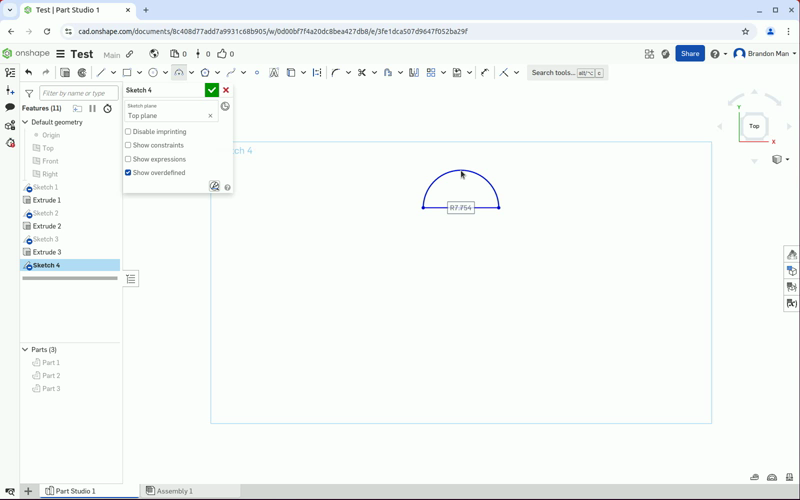
mouse_move(483, 203)
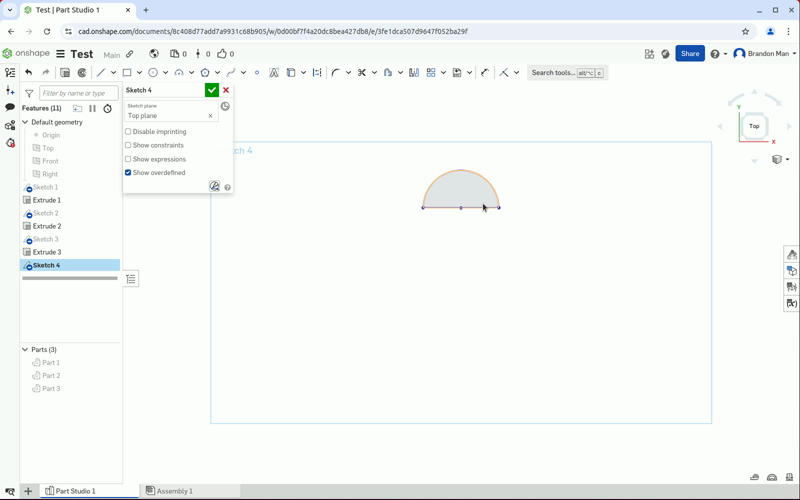
scroll(6)
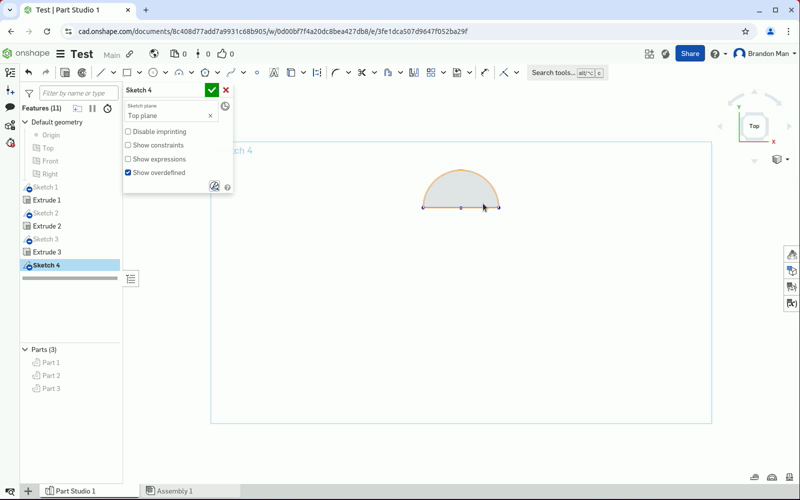
scroll(6)
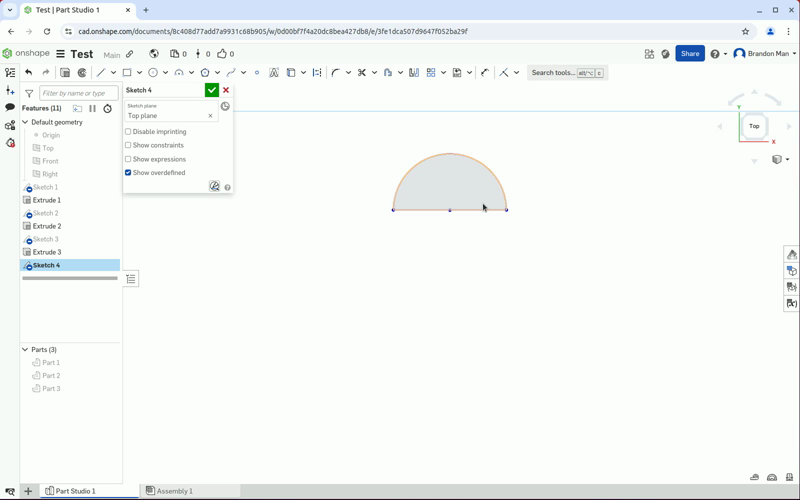
scroll(6)
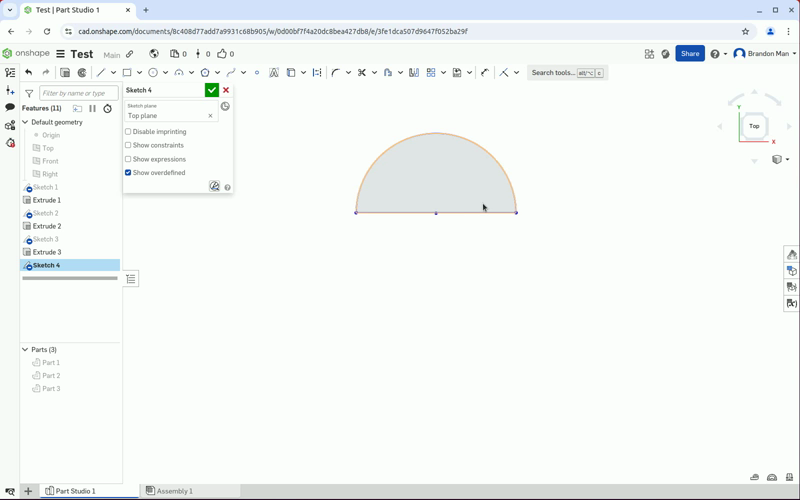
scroll(6)
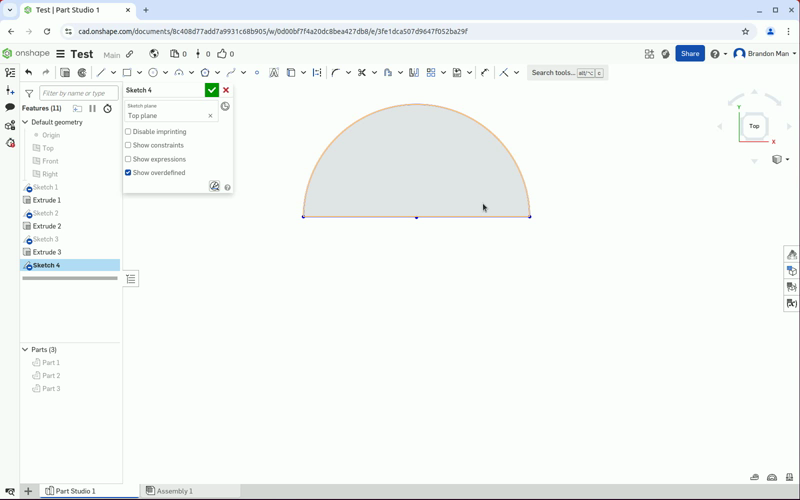
scroll(6)
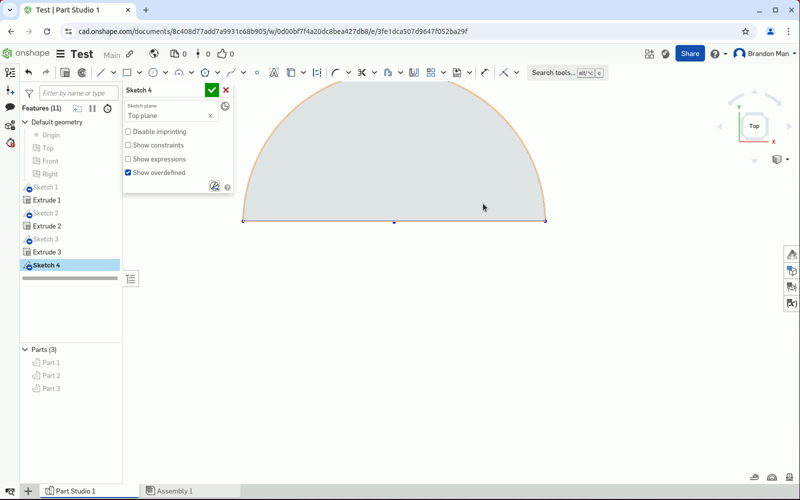
scroll(6)
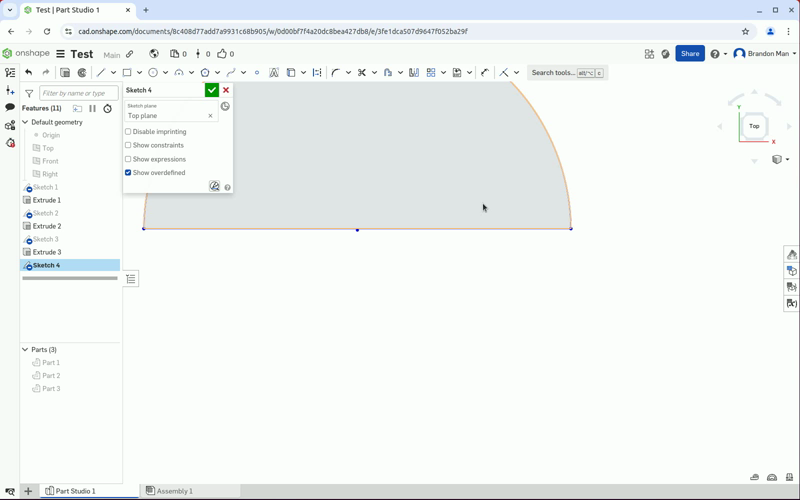
scroll(6)
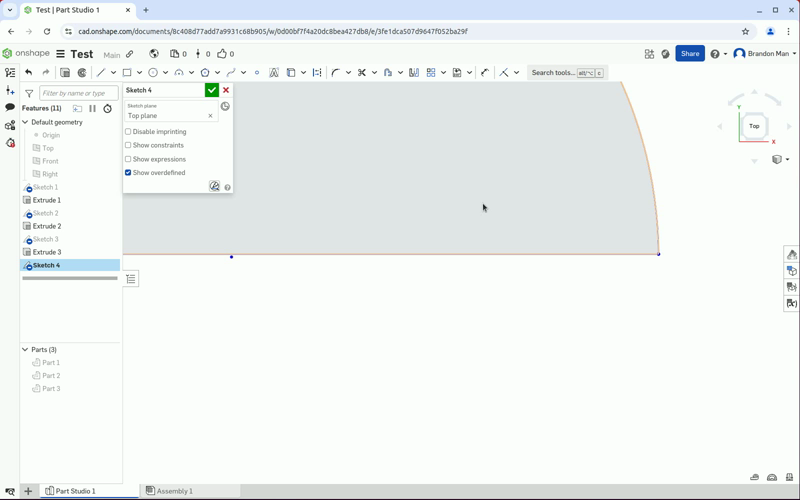
click(483, 203)
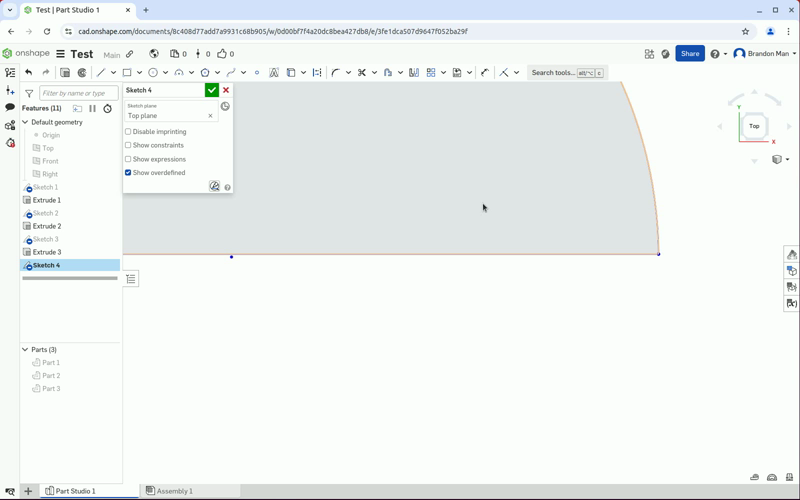
scroll(-6)
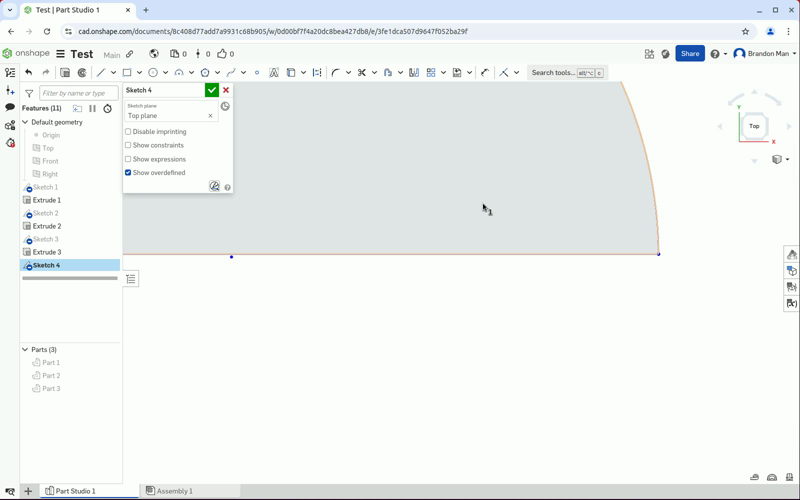
scroll(-6)
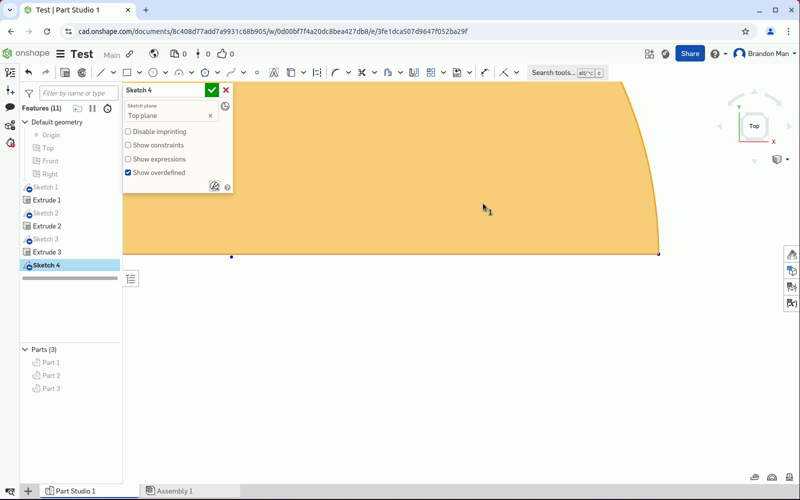
scroll(-6)
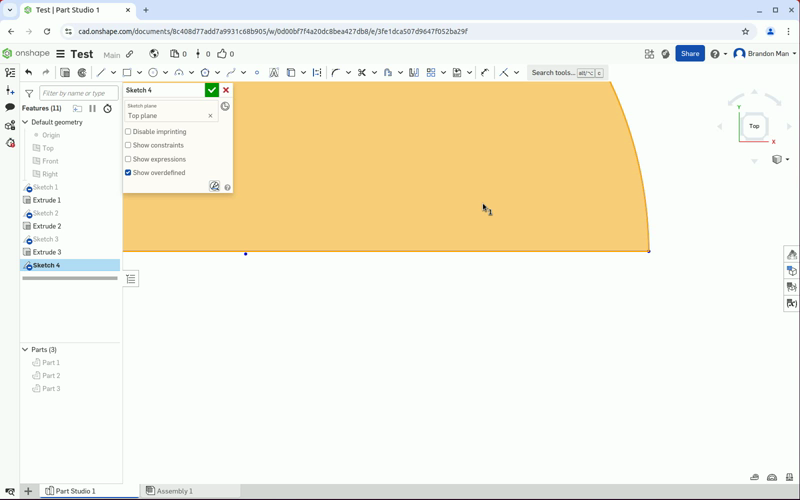
scroll(-6)
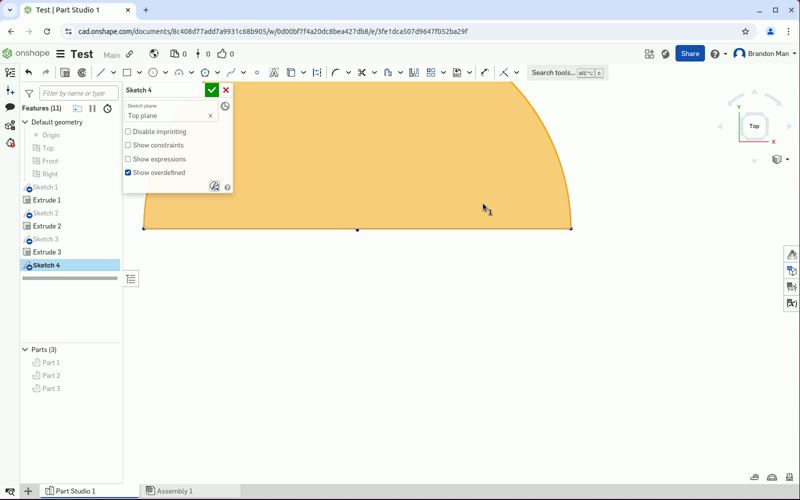
scroll(-6)
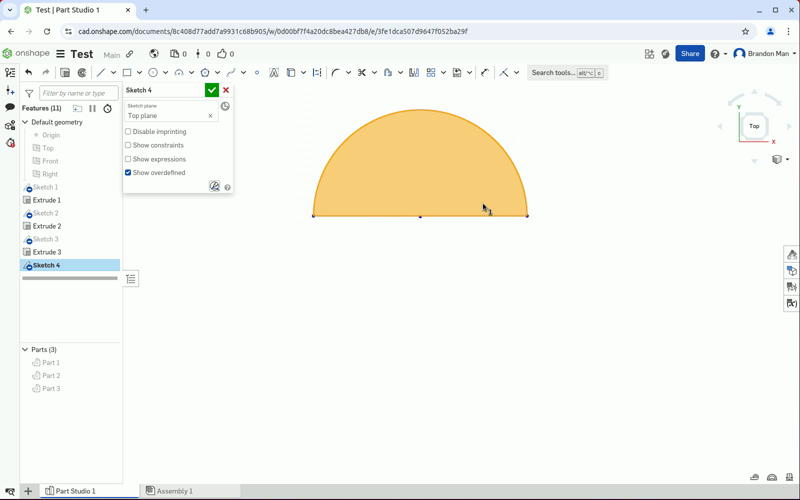
scroll(-6)
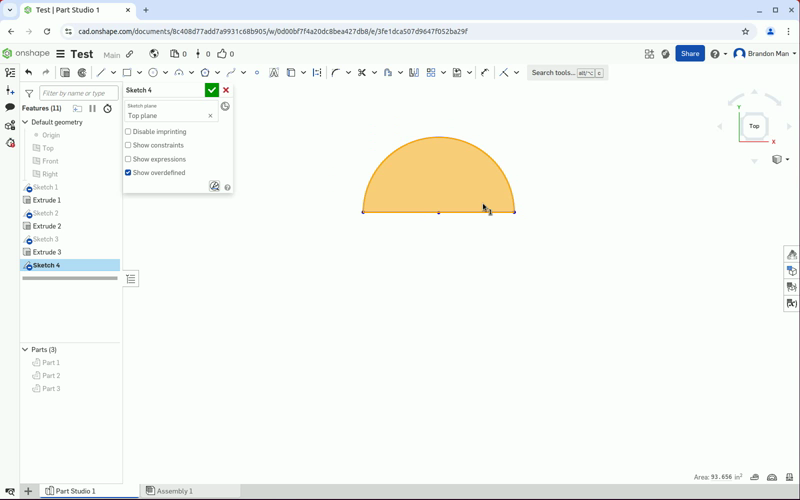
scroll(-6)
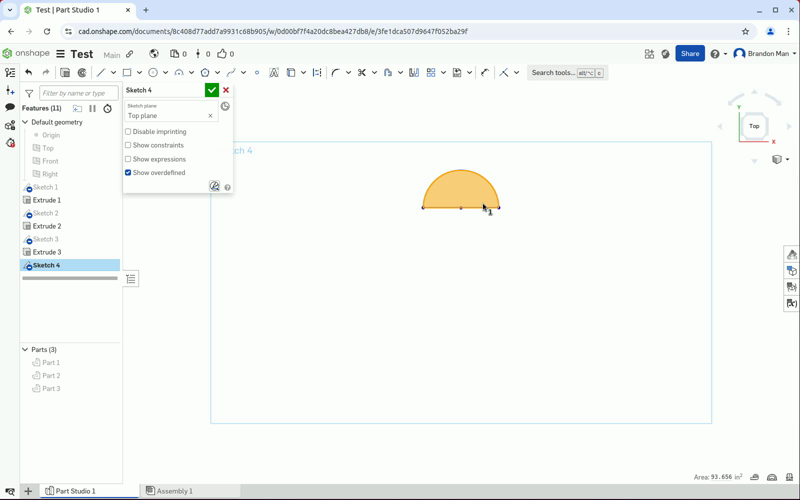
mouse_move(73, 352)
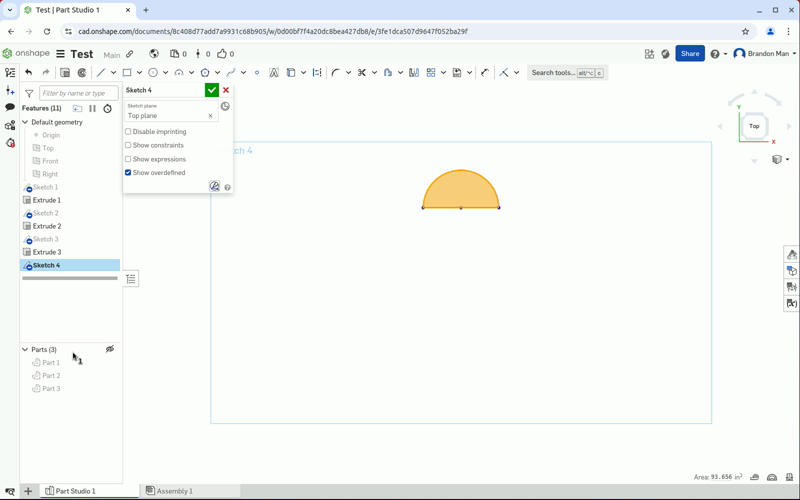
key(shift+y)
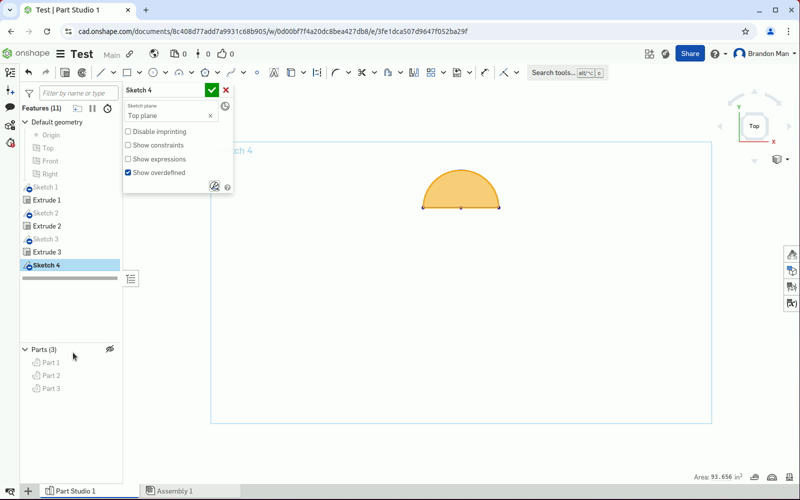
key(shift+e)
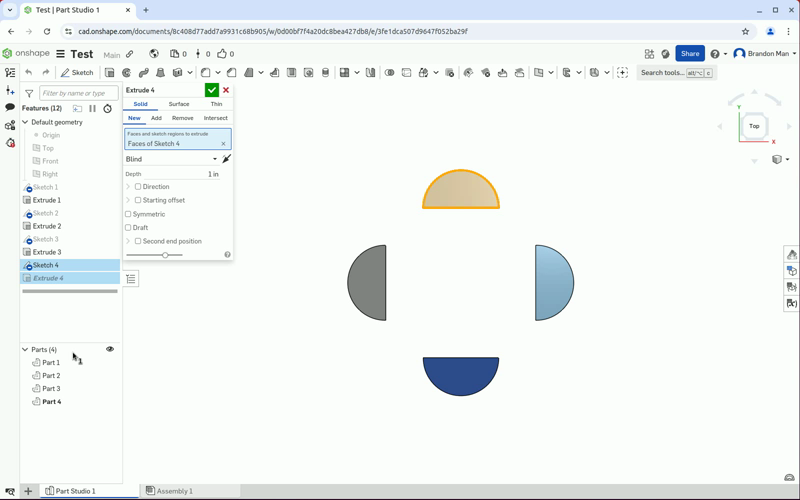
mouse_move(143, 106)
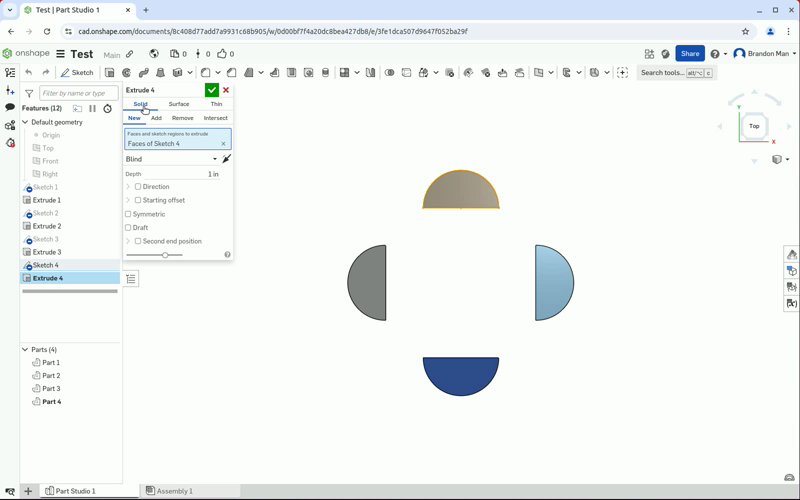
click(143, 106)
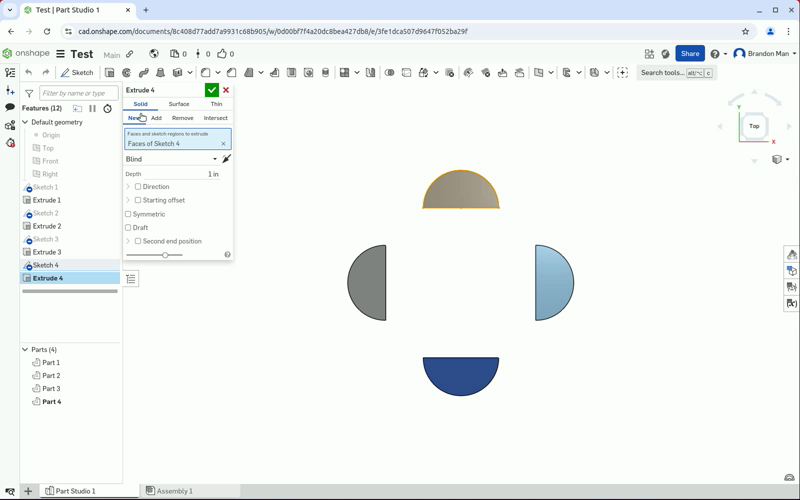
mouse_move(137, 120)
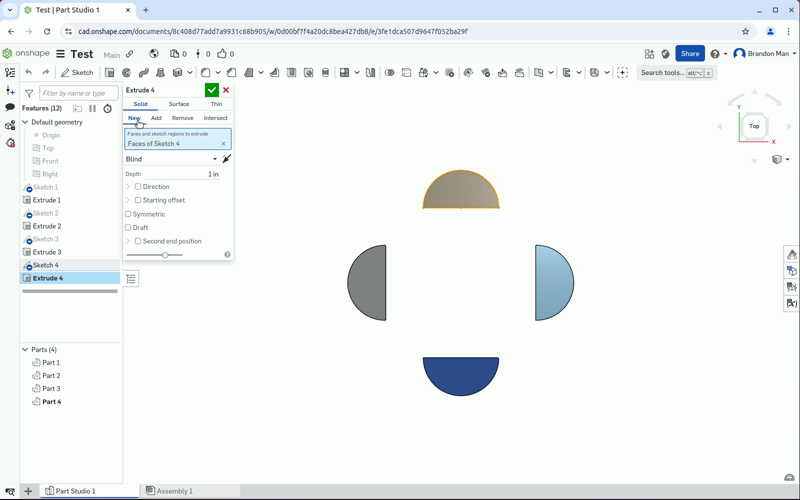
click(137, 120)
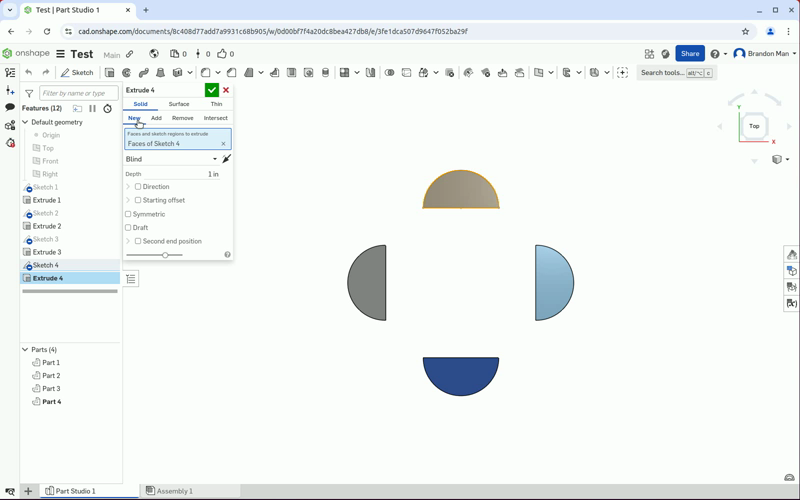
key(tab, 4)
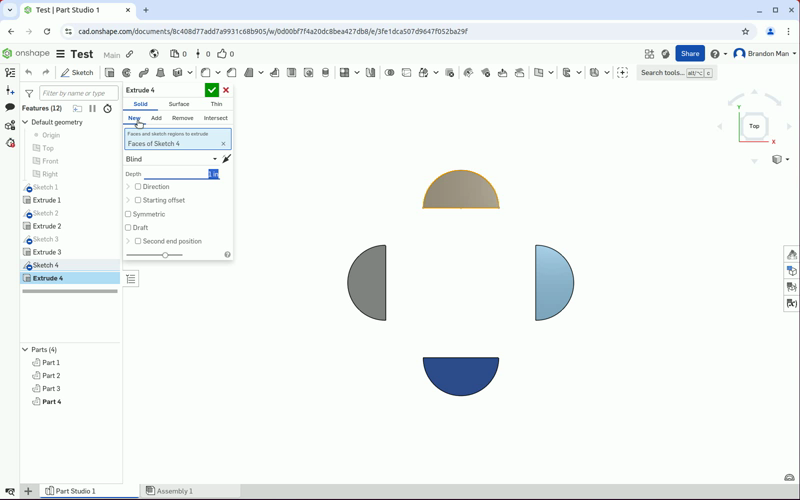
text(7.703)
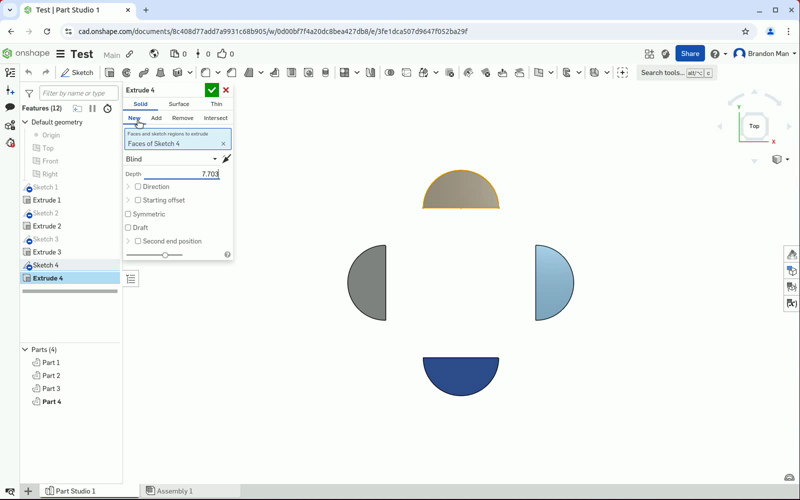
key(enter)
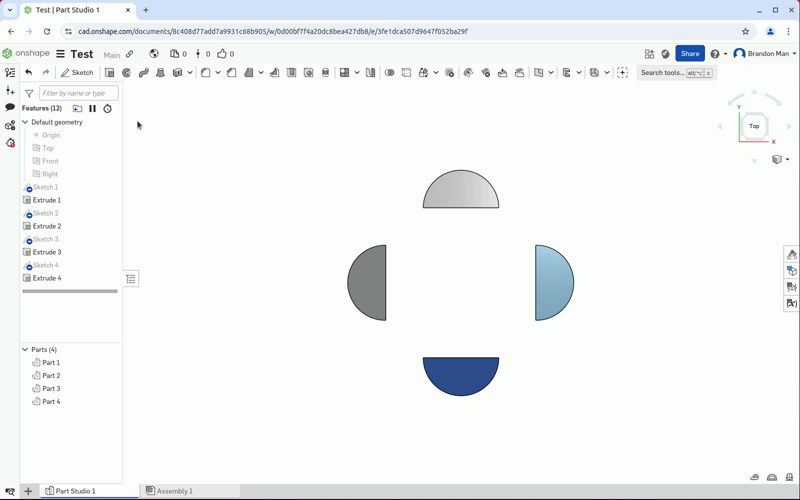
key(shift+h)
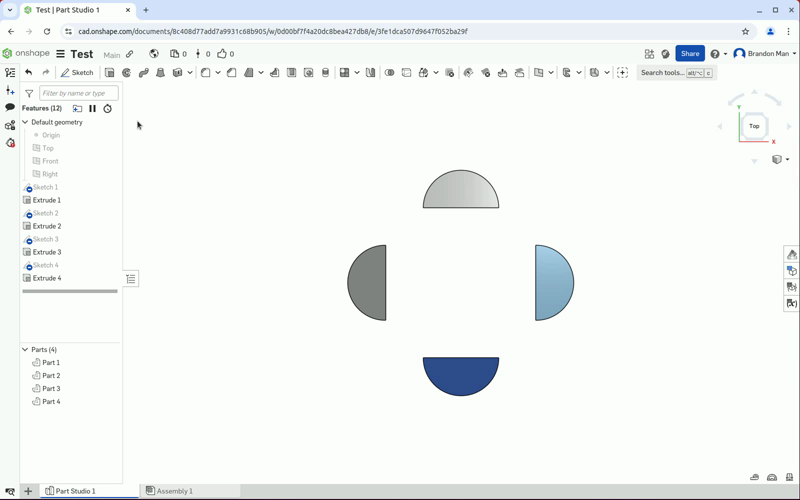
key(shift+h)
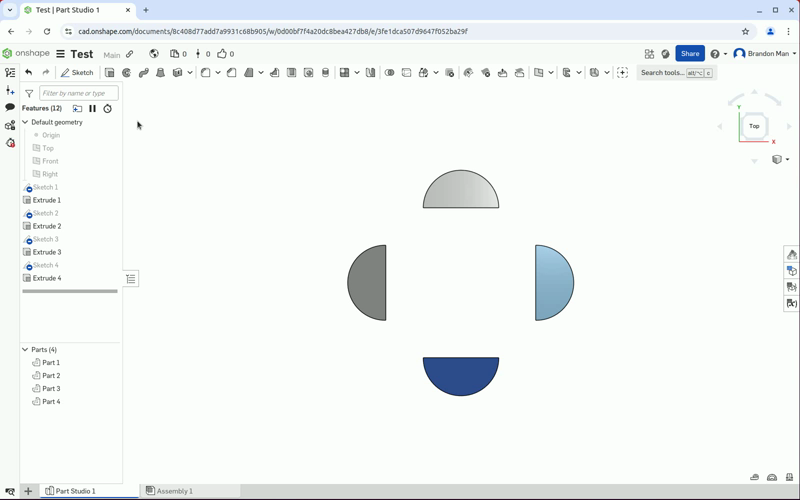
mouse_move(73, 189)
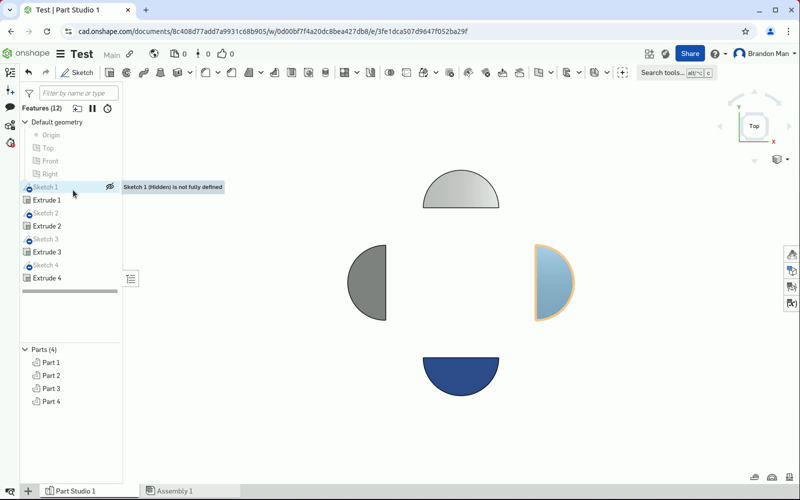
click(73, 189)
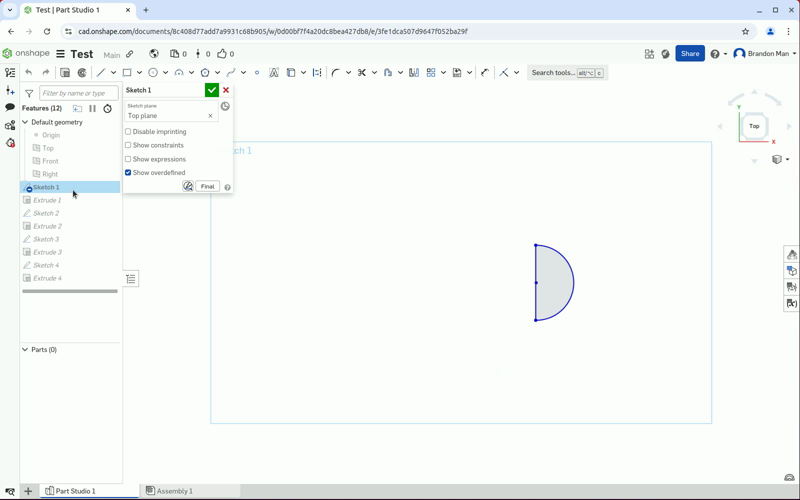
mouse_move(229, 92)
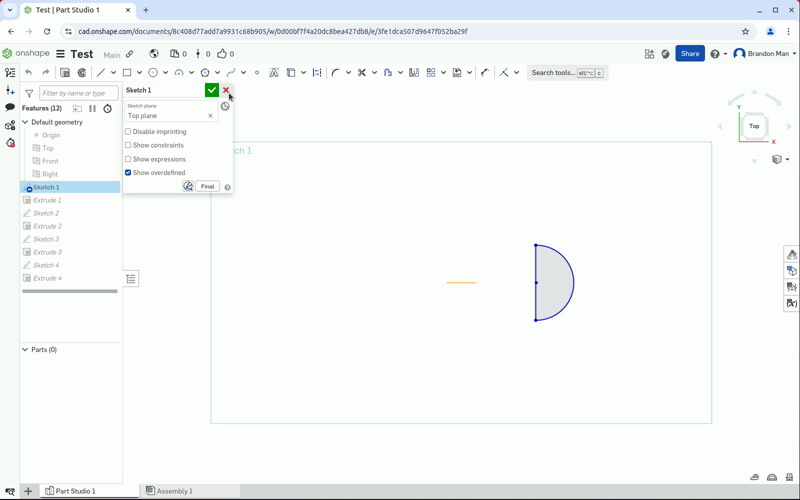
click(229, 92)
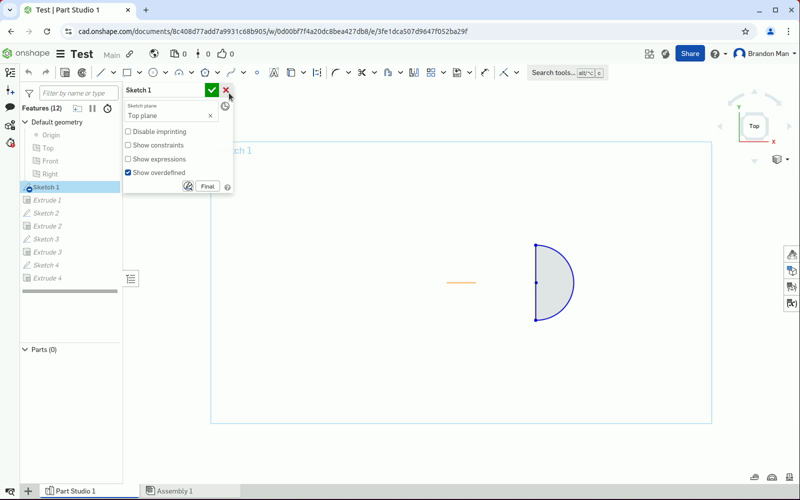
key(shift+s)
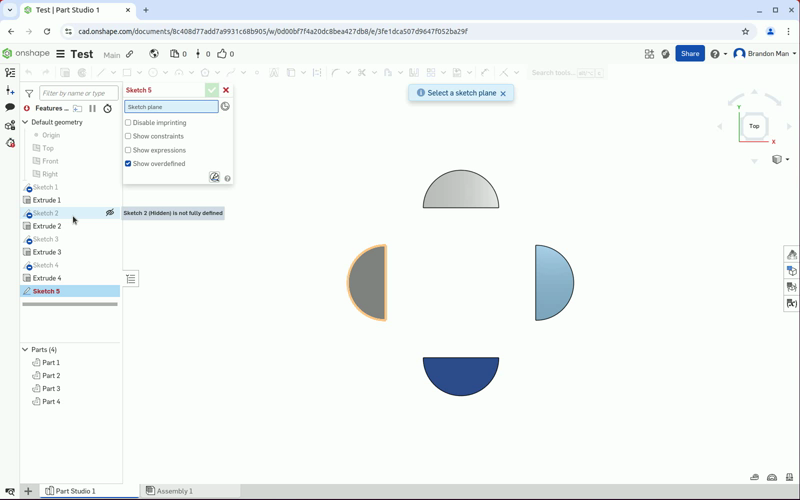
scroll(3)
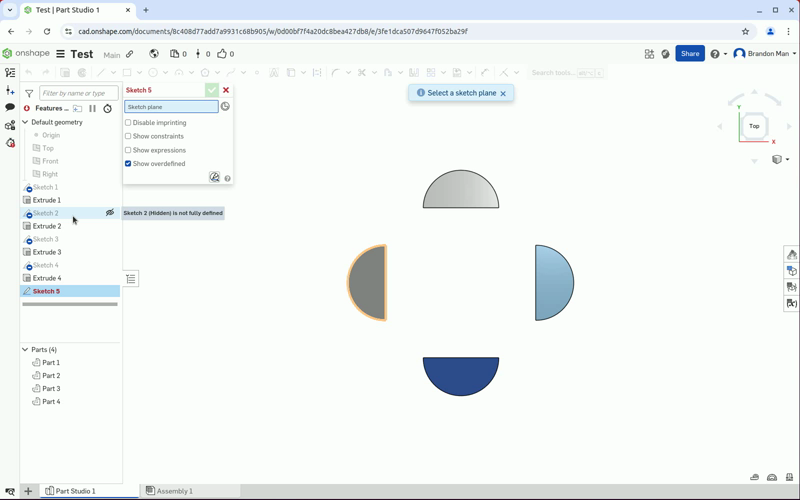
mouse_move(73, 150)
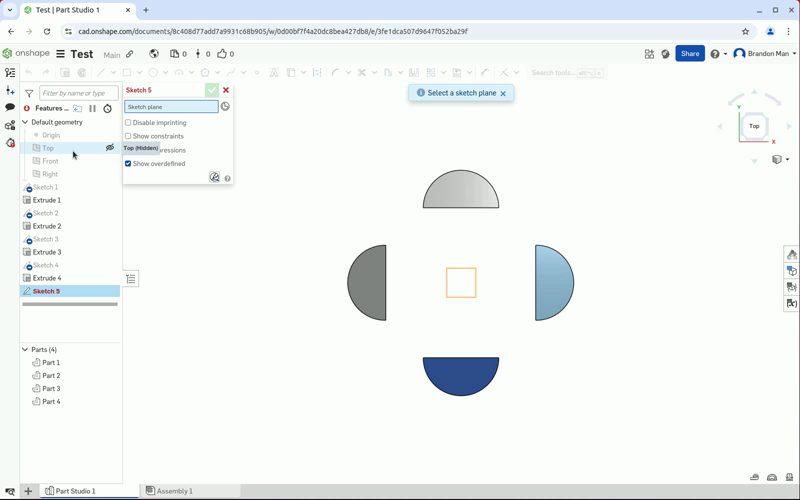
click(73, 150)
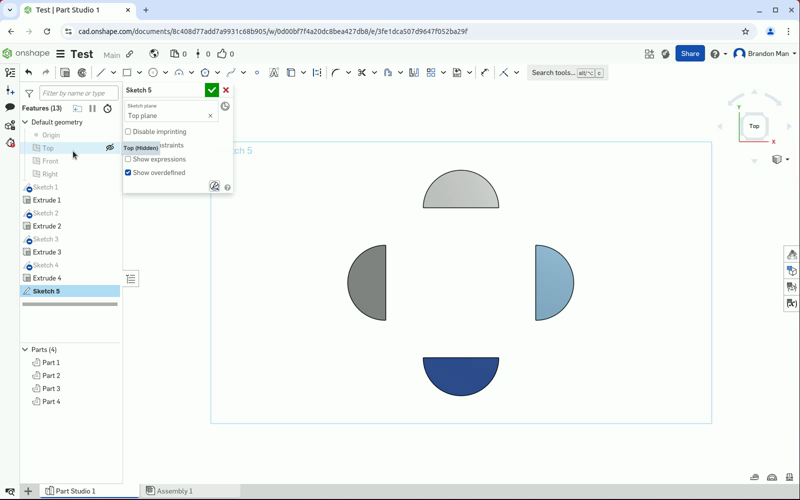
mouse_move(73, 352)
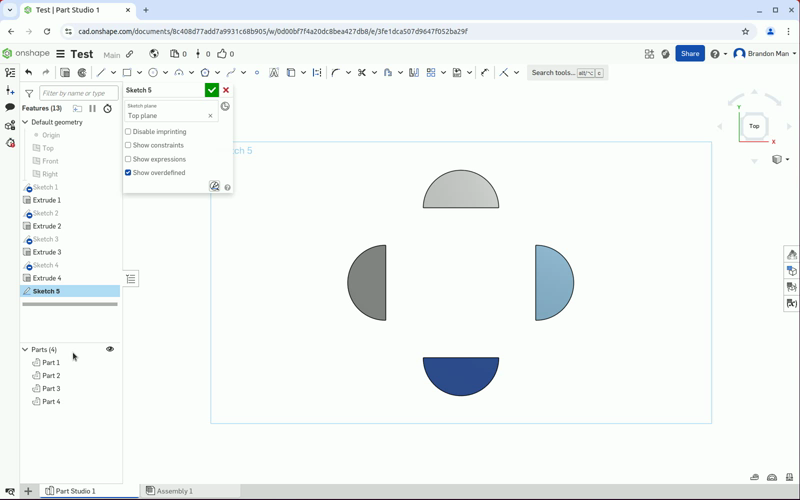
key(y)
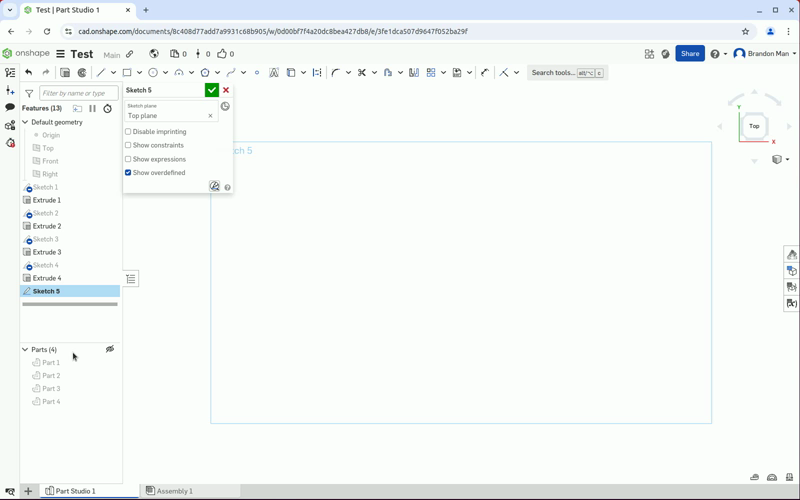
key(l)
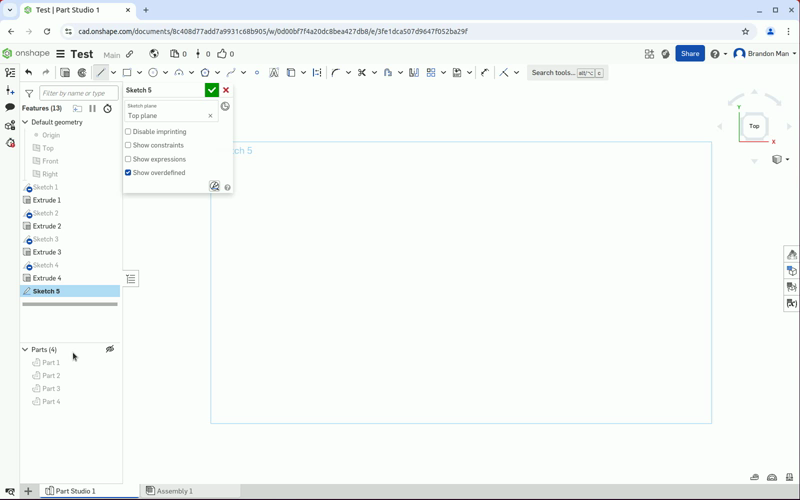
key_down(shift)
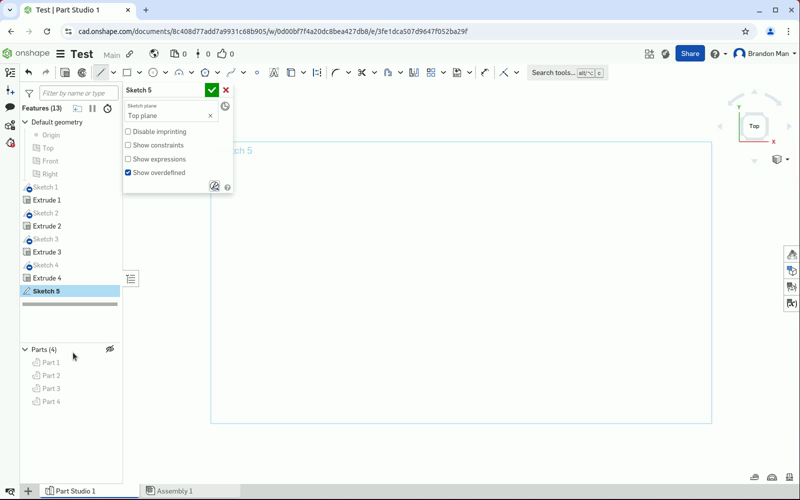
mouse_move(423, 245)
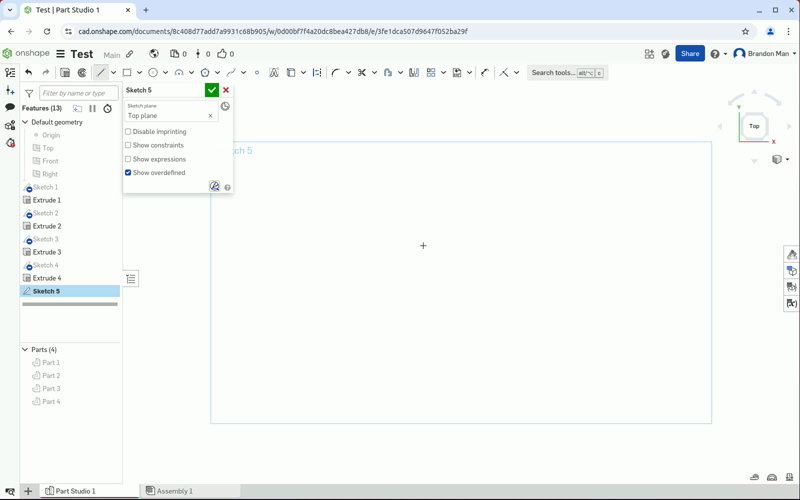
click(423, 245)
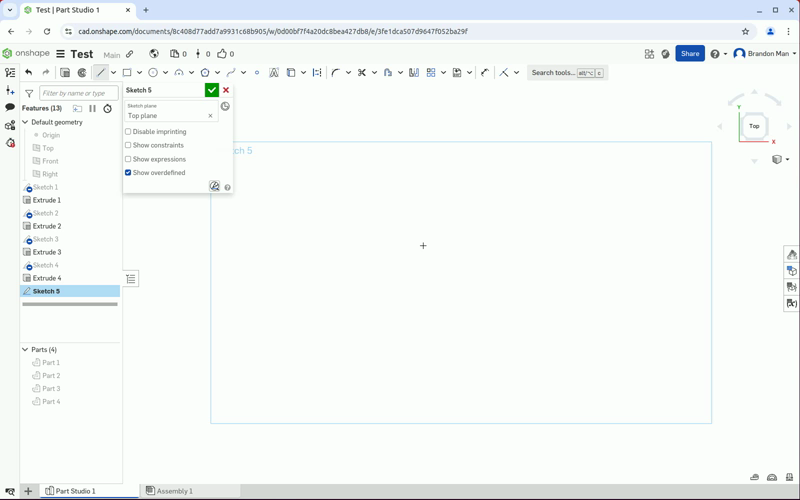
key_up(shift)
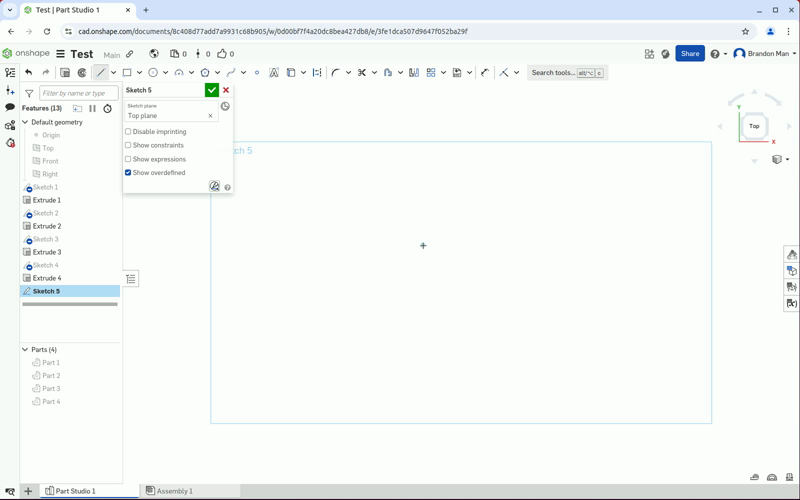
key_down(shift)
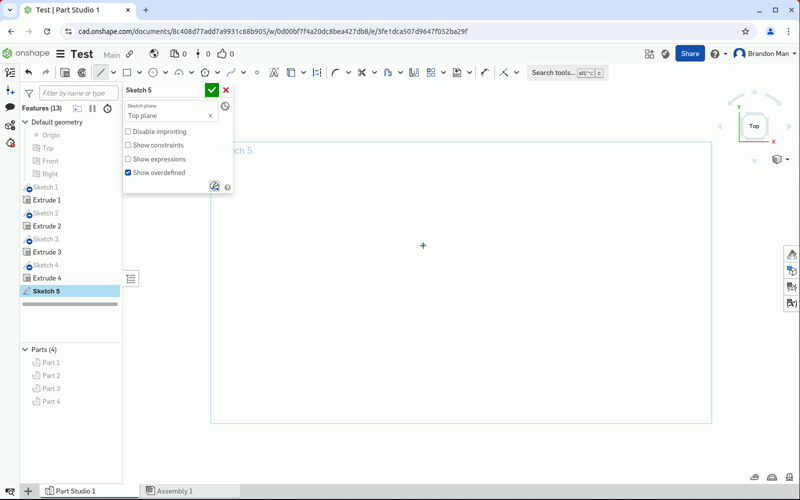
mouse_move(498, 245)
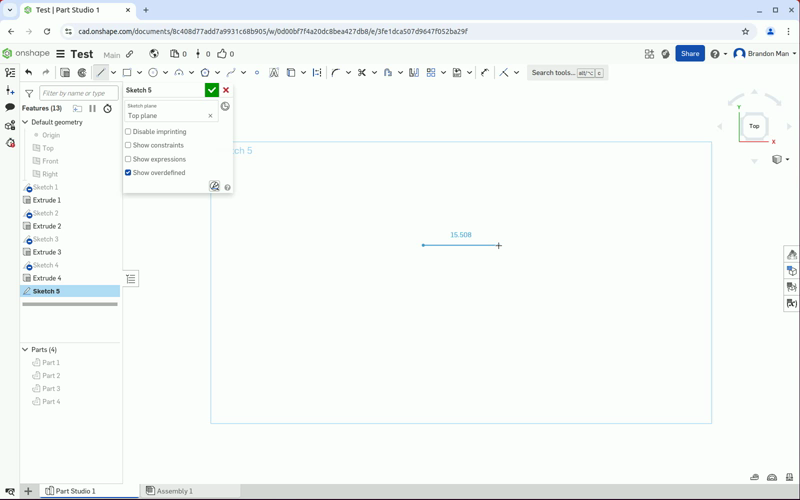
click(498, 245)
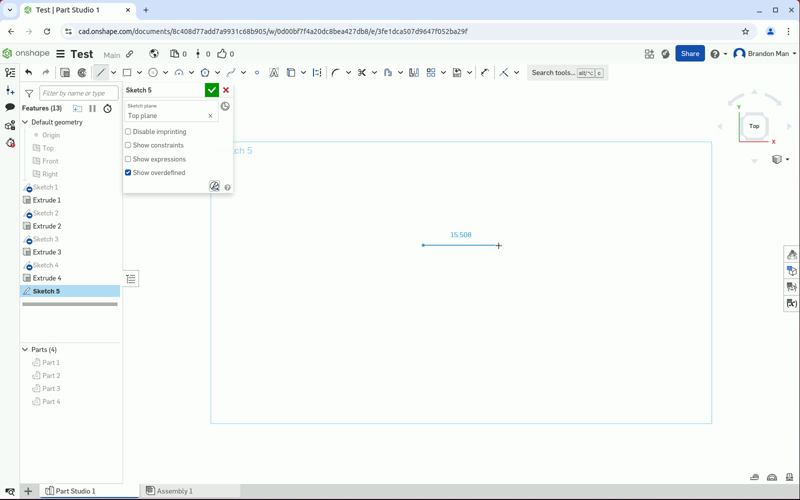
key_up(shift)
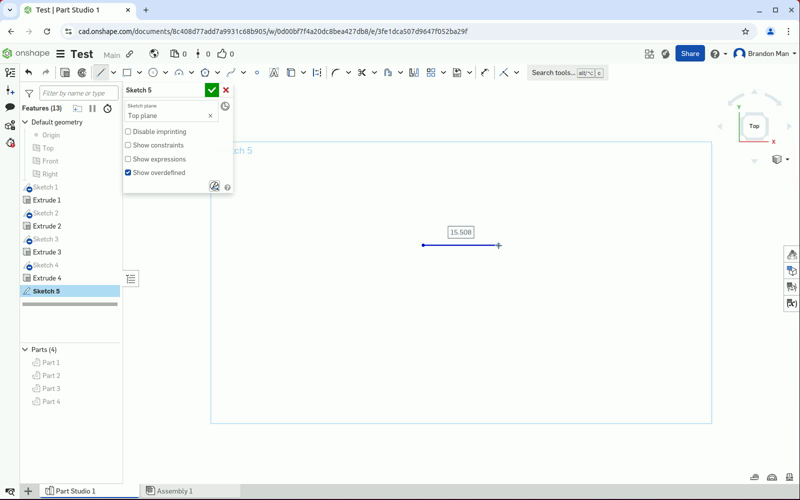
key_down(shift)
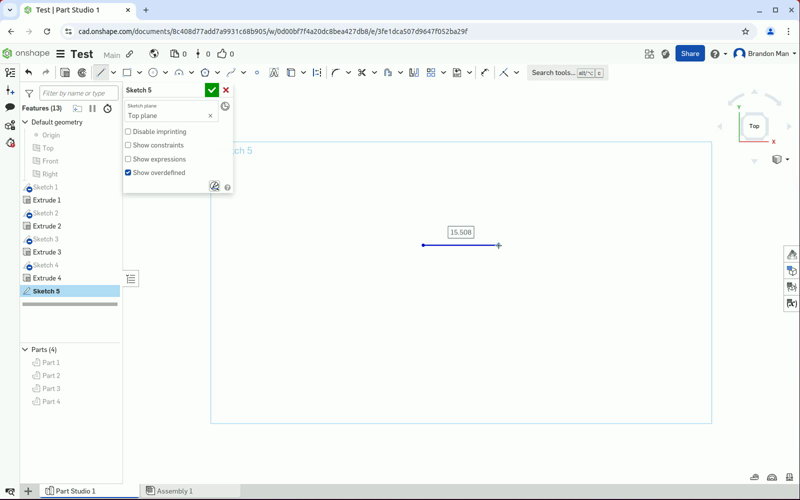
mouse_move(528, 245)
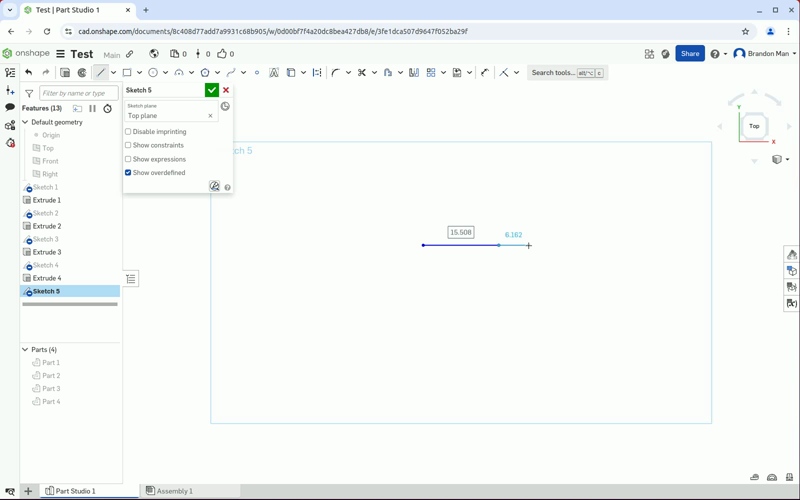
mouse_move(498, 207)
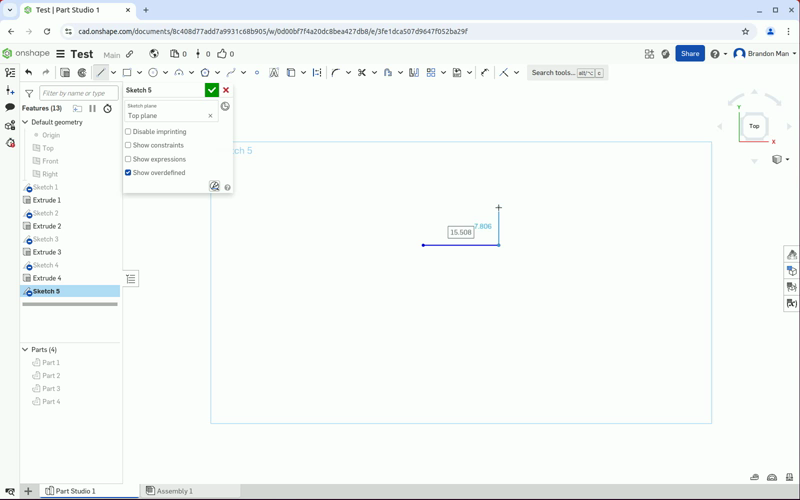
click(498, 207)
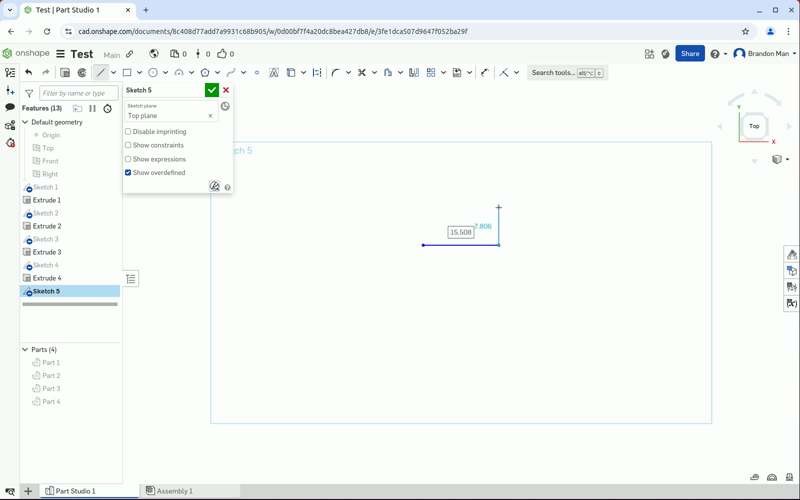
key_up(shift)
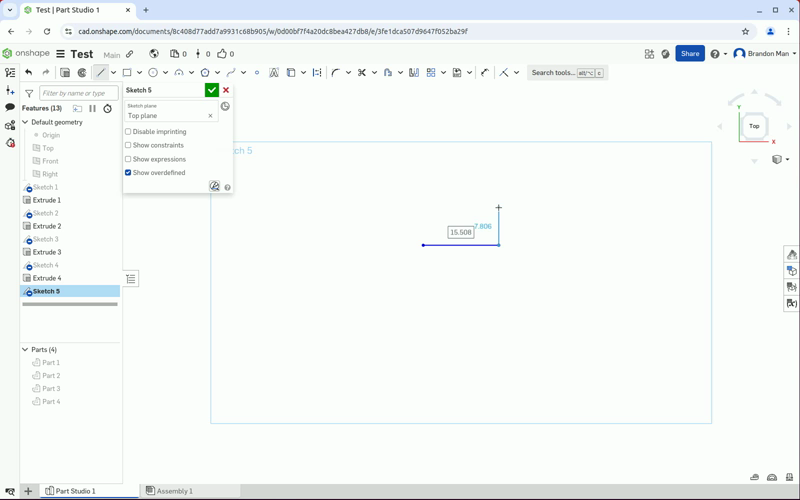
key_down(shift)
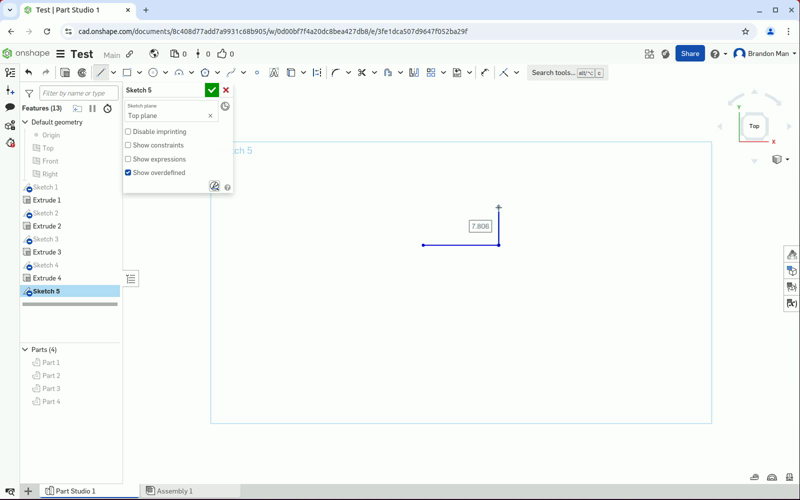
mouse_move(423, 207)
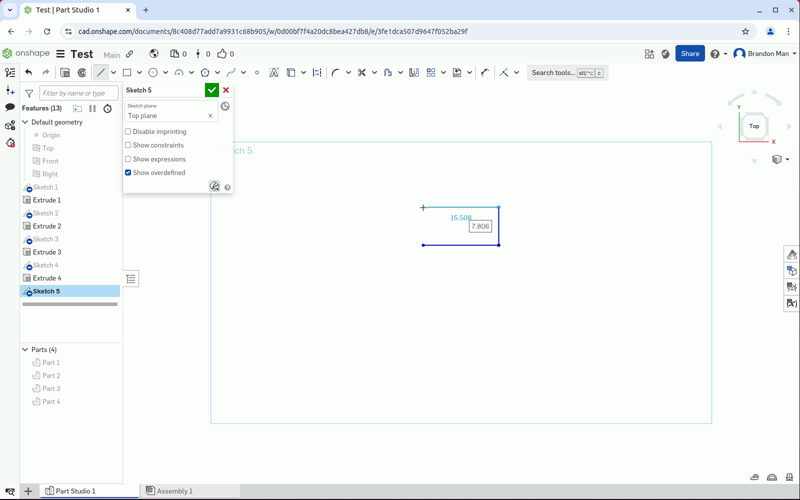
click(423, 207)
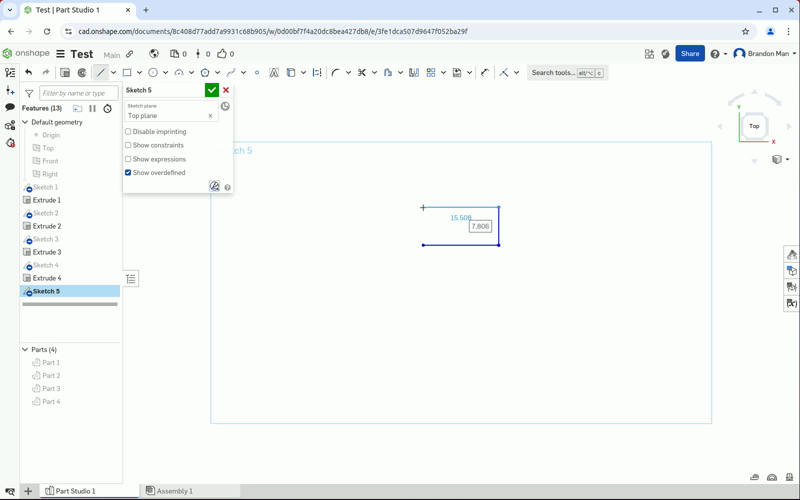
key_up(shift)
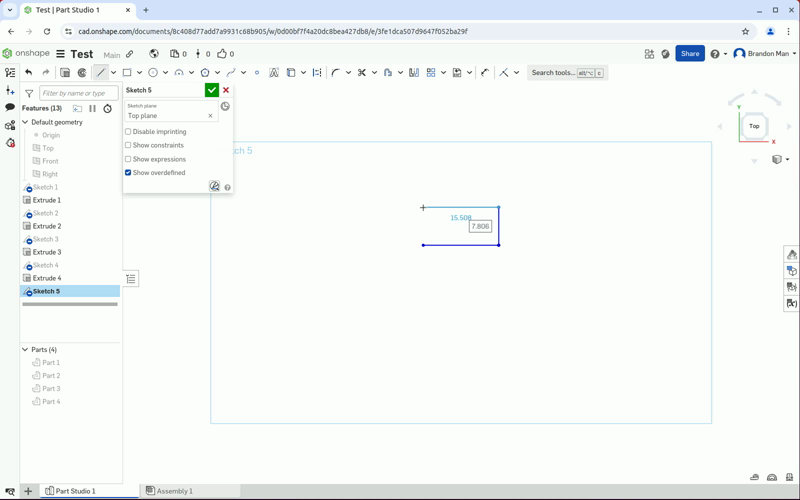
mouse_move(453, 207)
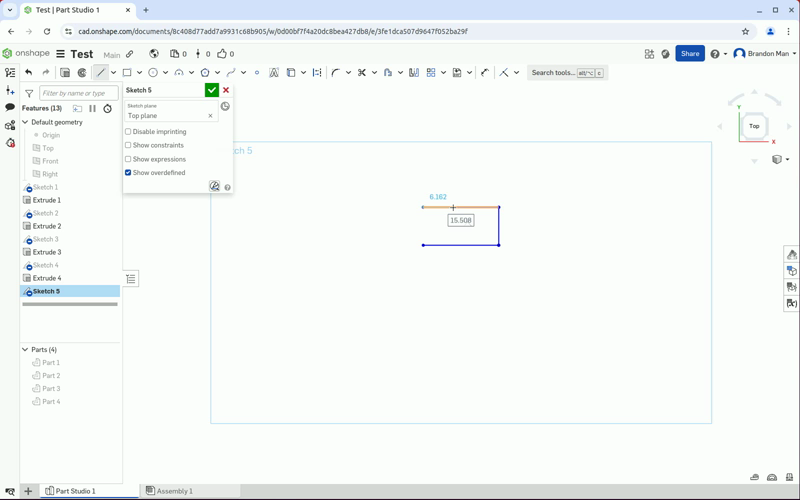
key_down(shift)
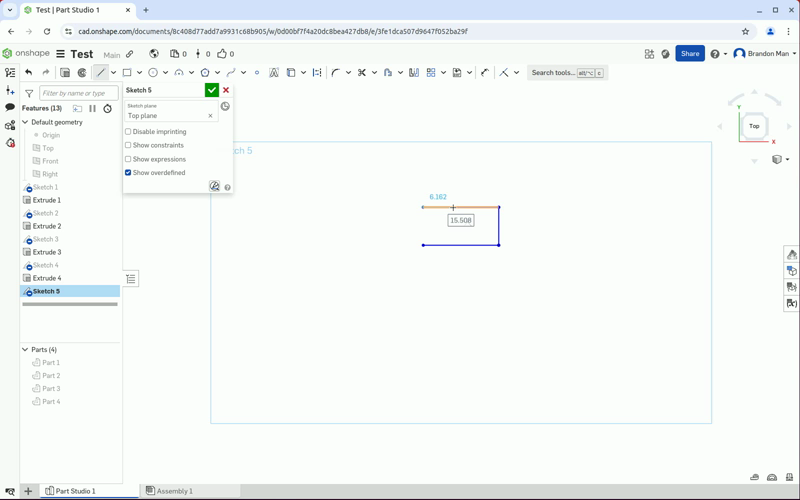
mouse_move(423, 245)
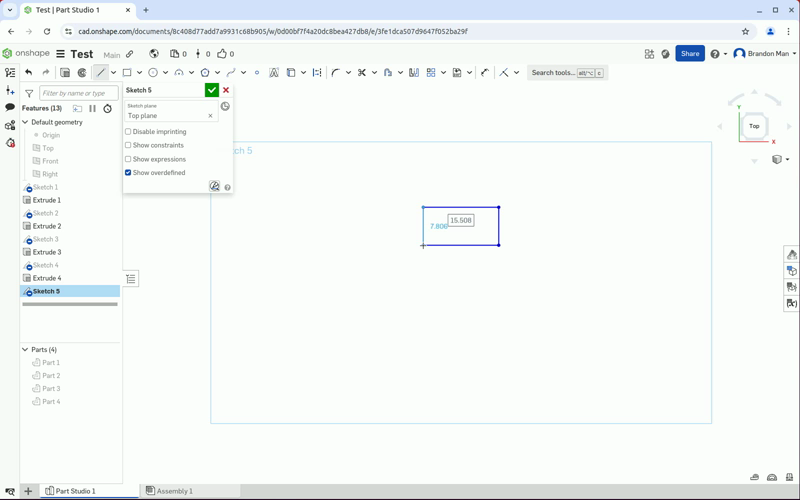
key_up(shift)
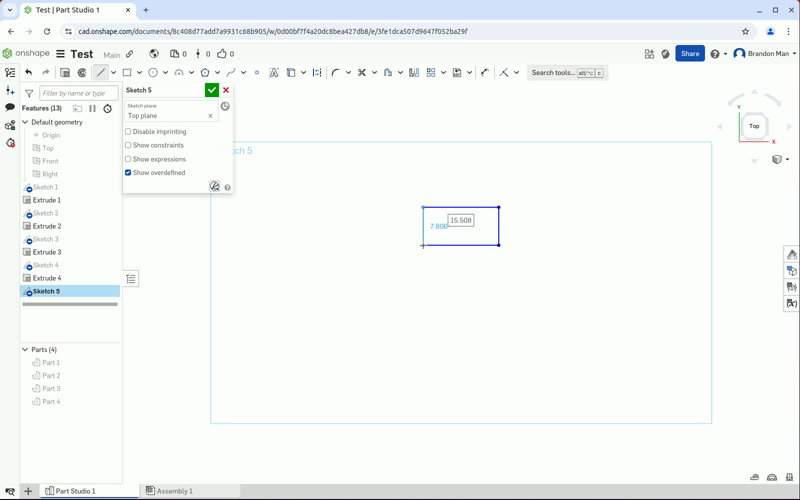
click(423, 245)
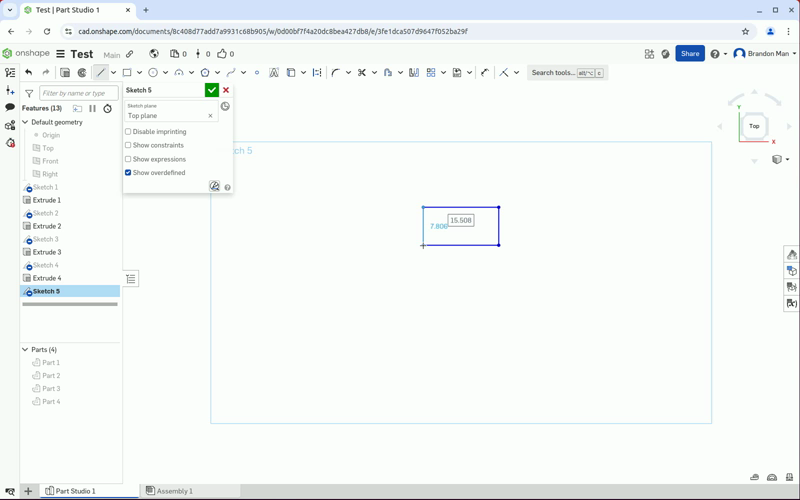
key(esc)
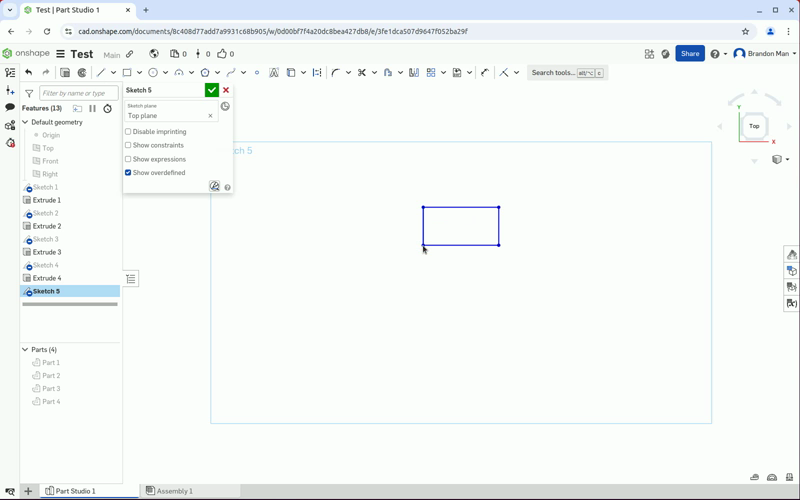
mouse_move(449, 221)
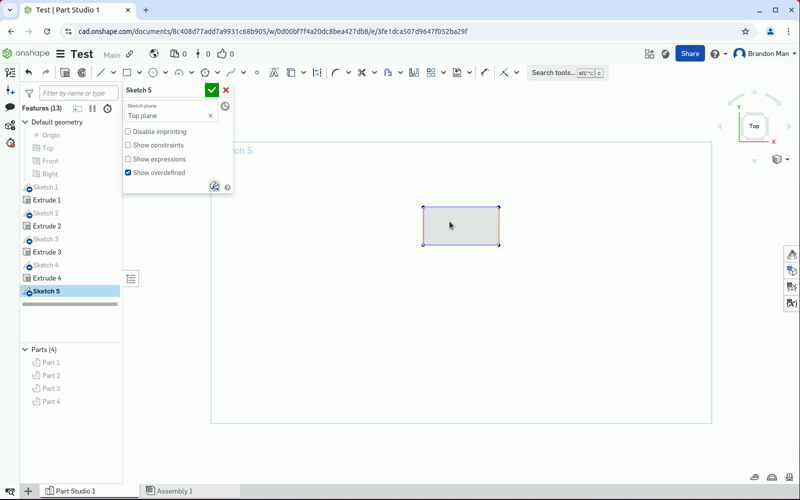
click(449, 221)
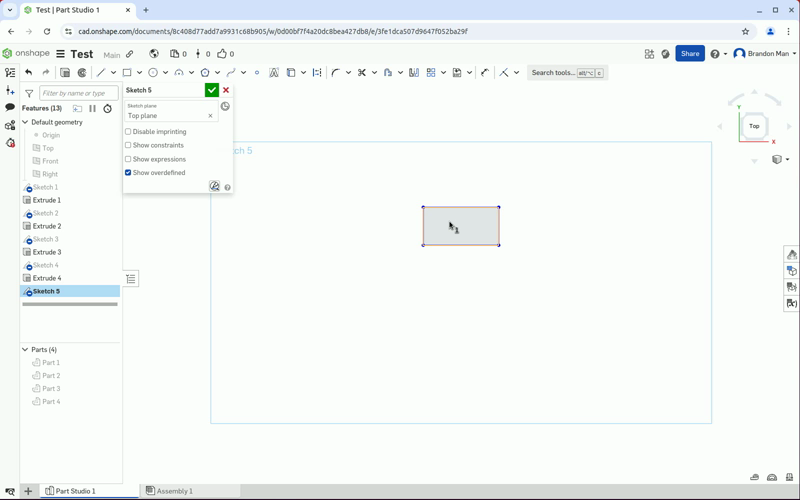
mouse_move(73, 352)
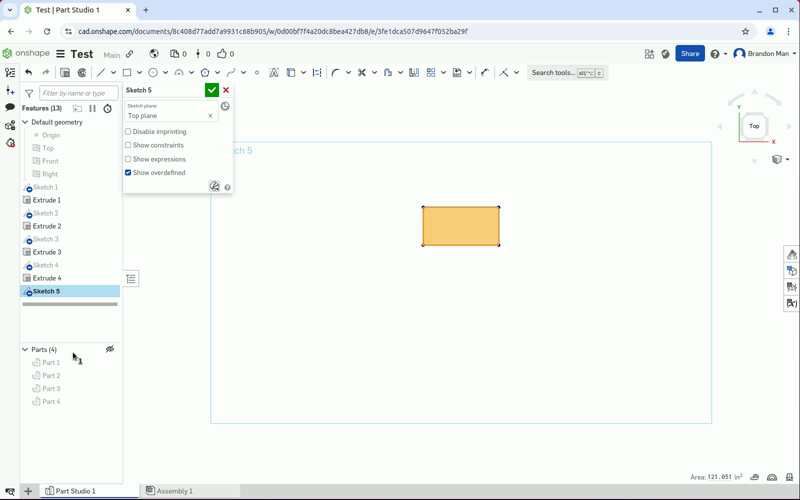
key(shift+y)
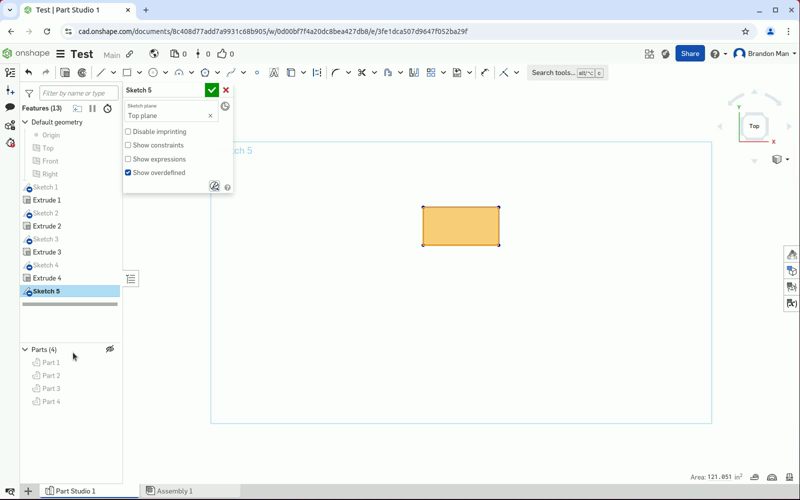
key(shift+e)
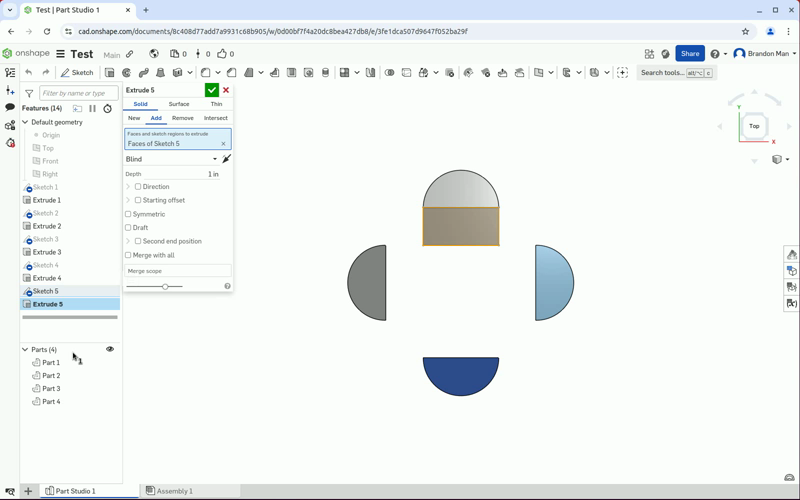
mouse_move(143, 106)
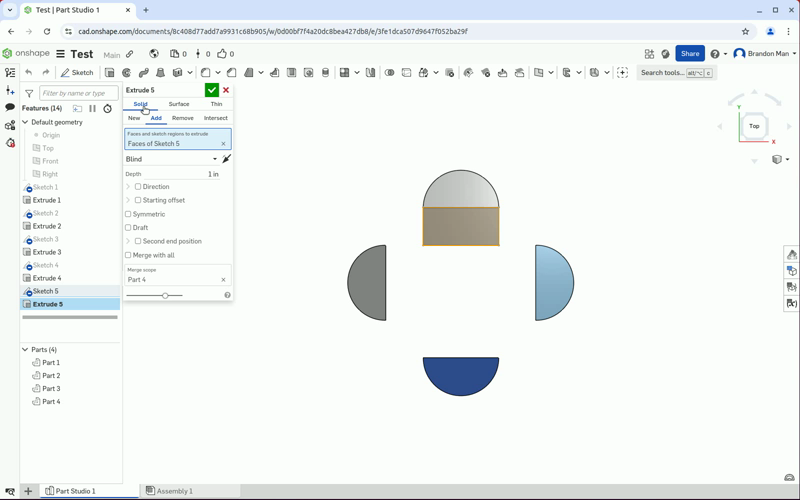
click(143, 106)
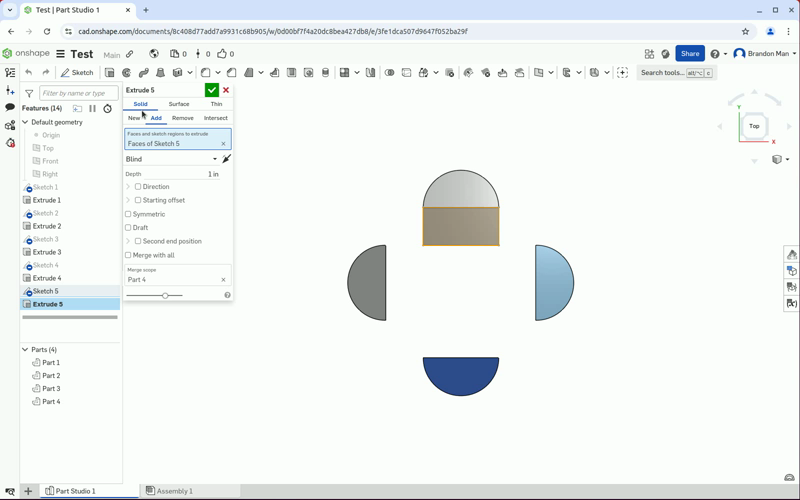
mouse_move(137, 120)
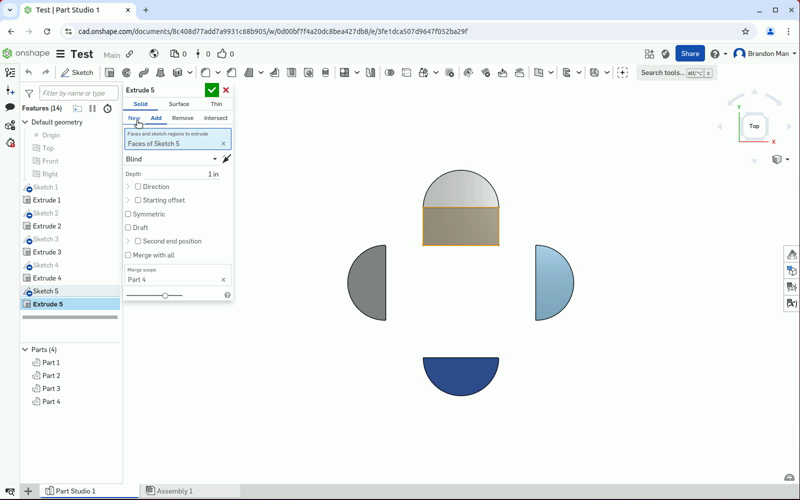
click(137, 120)
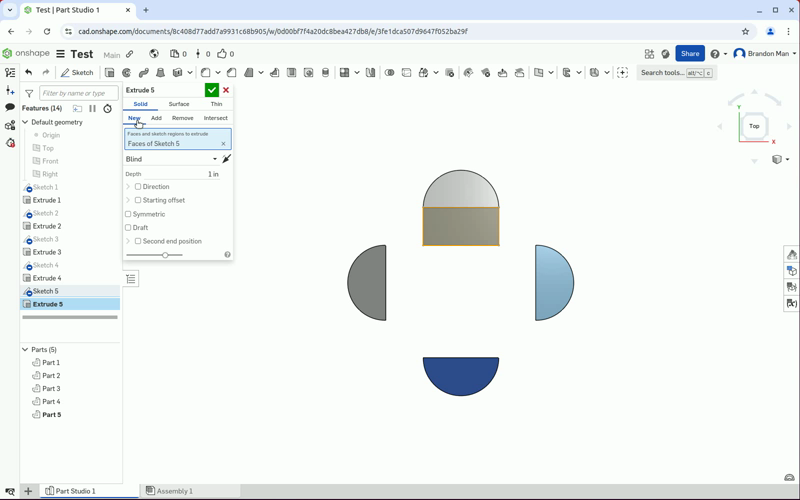
key(tab, 4)
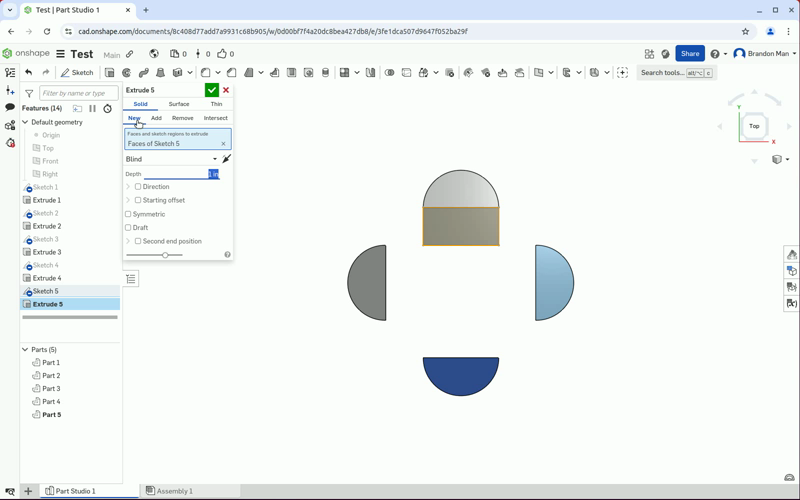
text(7.703)
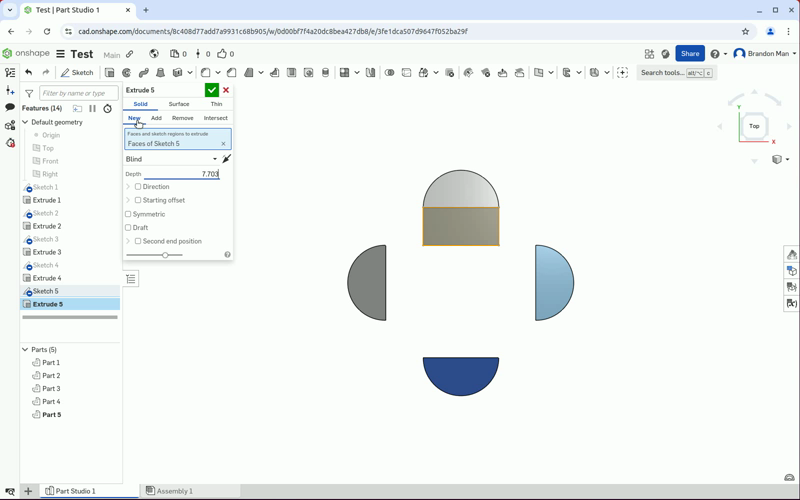
key(enter)
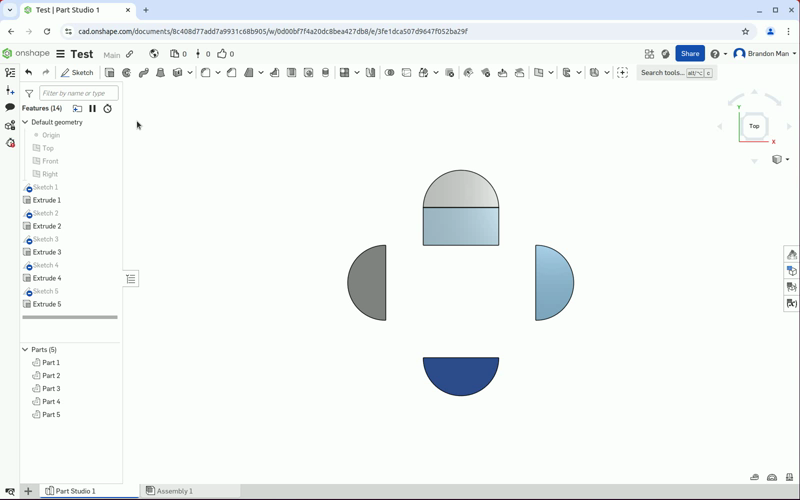
key(shift+h)
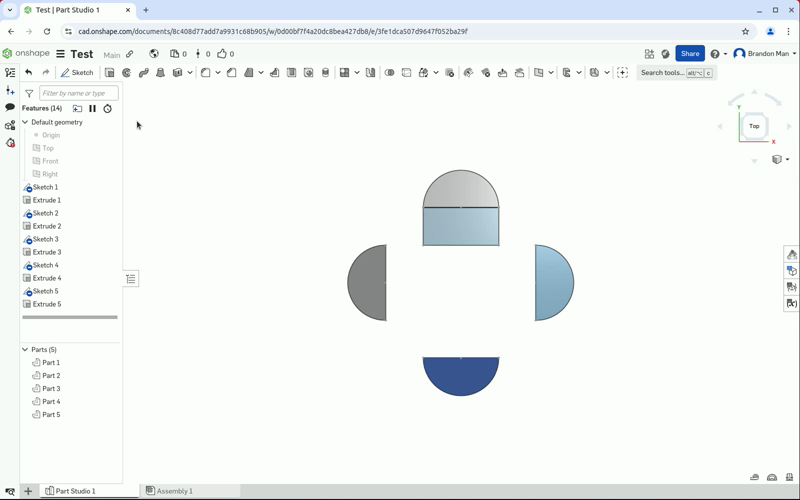
key(shift+h)
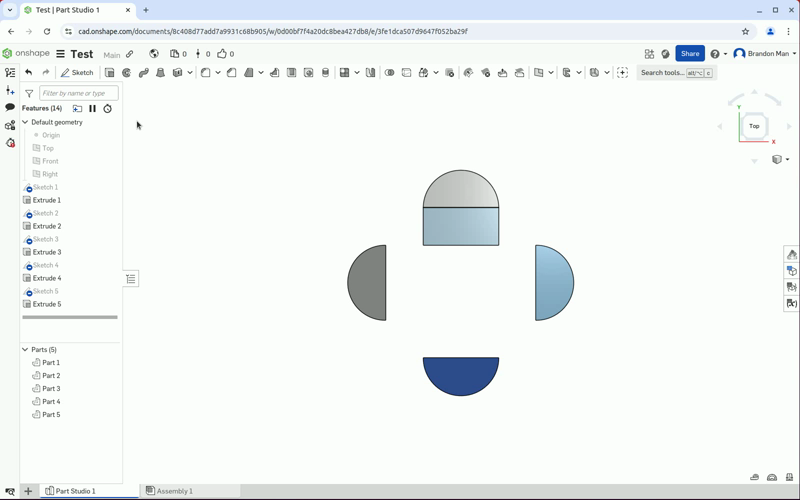
mouse_move(73, 189)
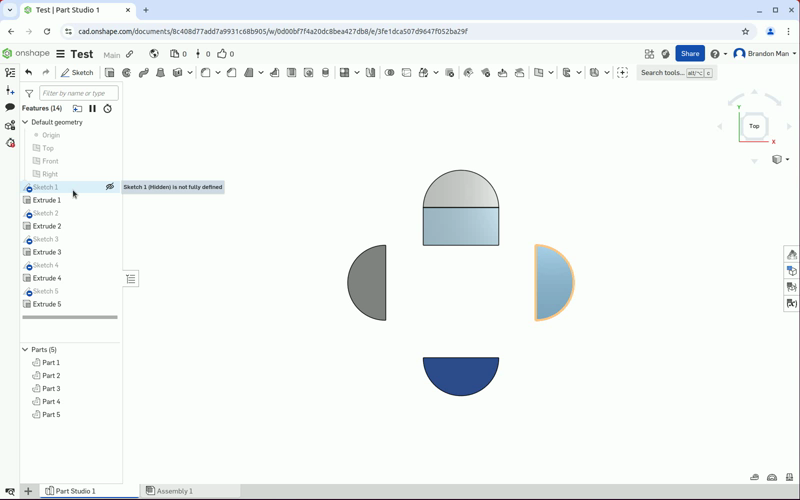
click(73, 189)
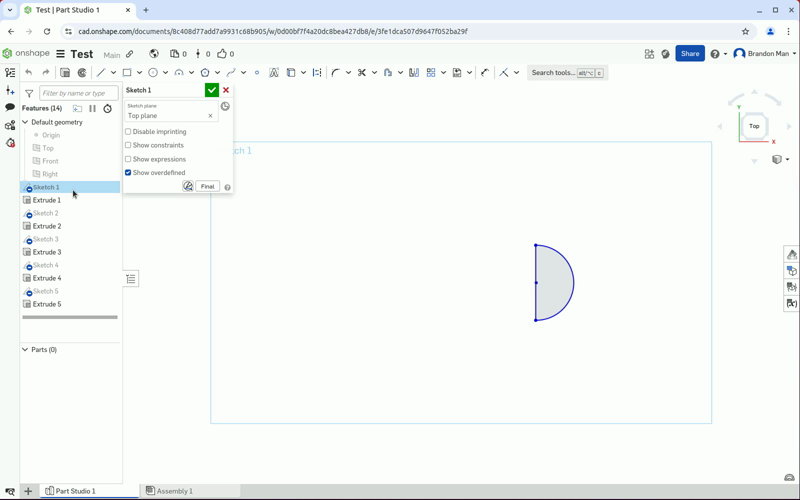
mouse_move(229, 92)
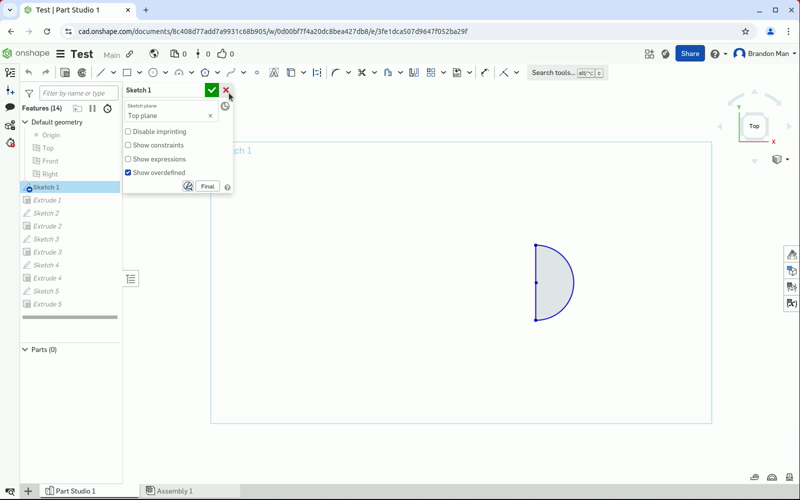
click(229, 92)
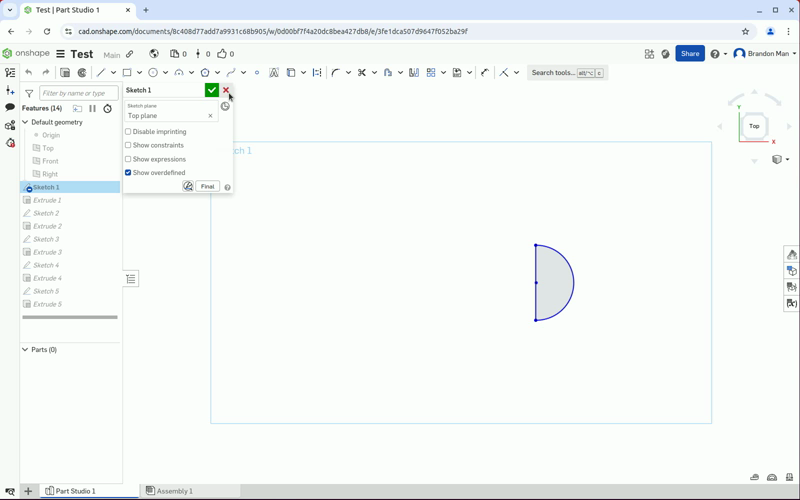
key(shift+s)
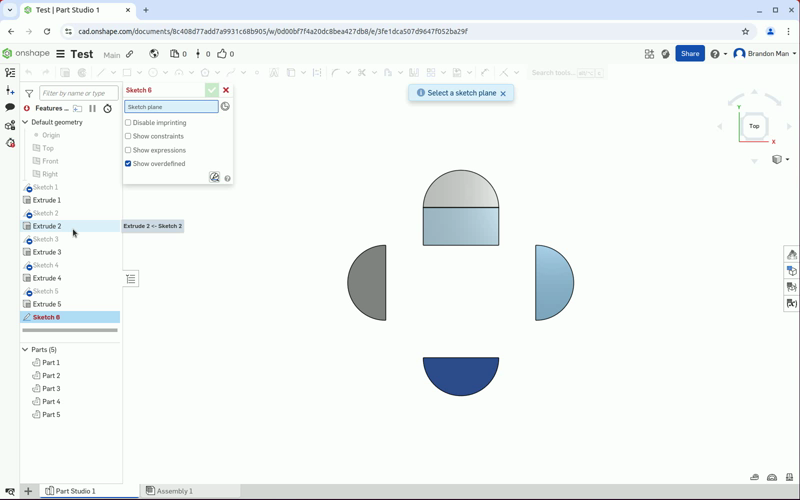
scroll(3)
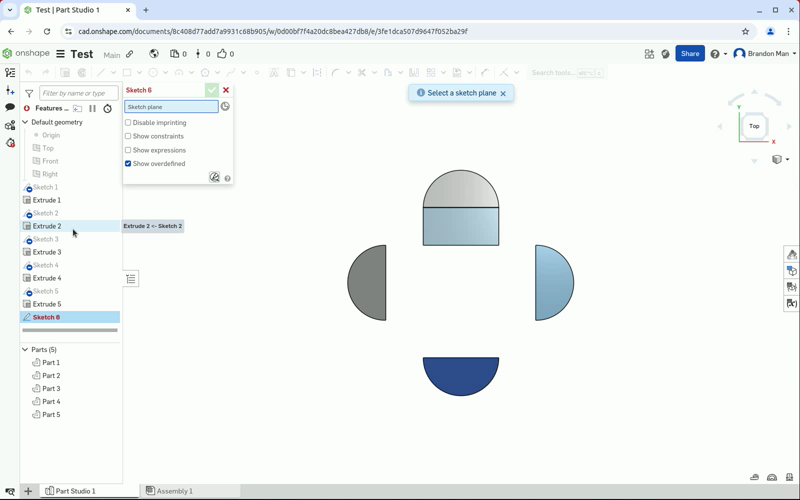
mouse_move(73, 150)
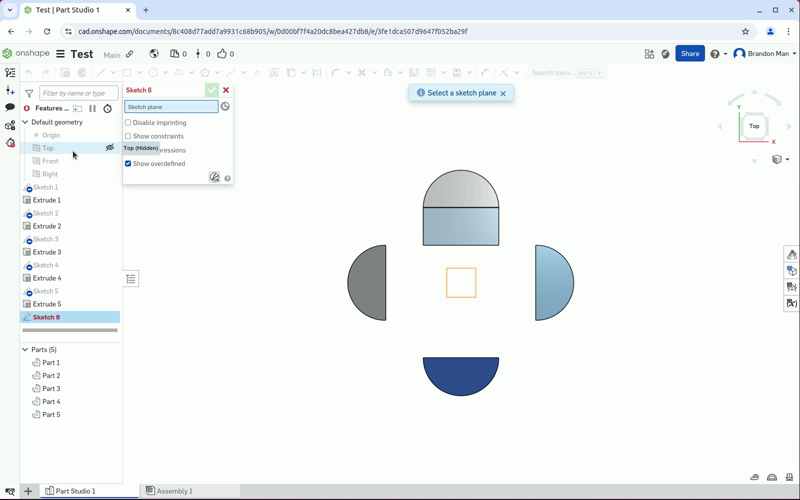
click(73, 150)
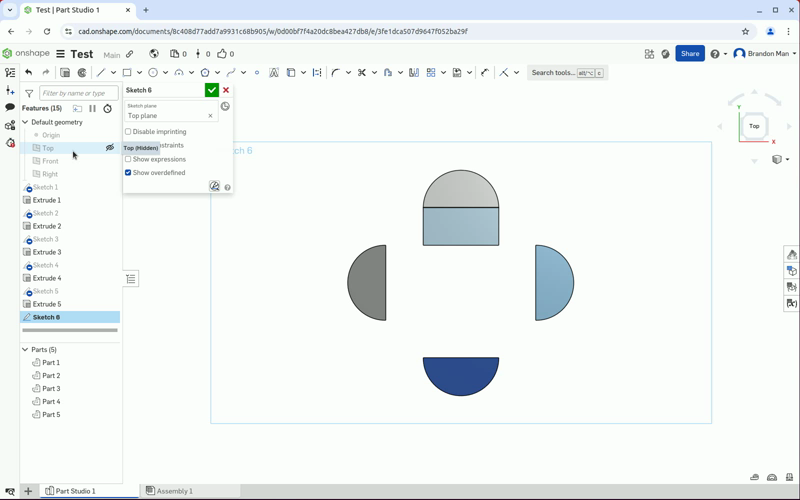
mouse_move(73, 352)
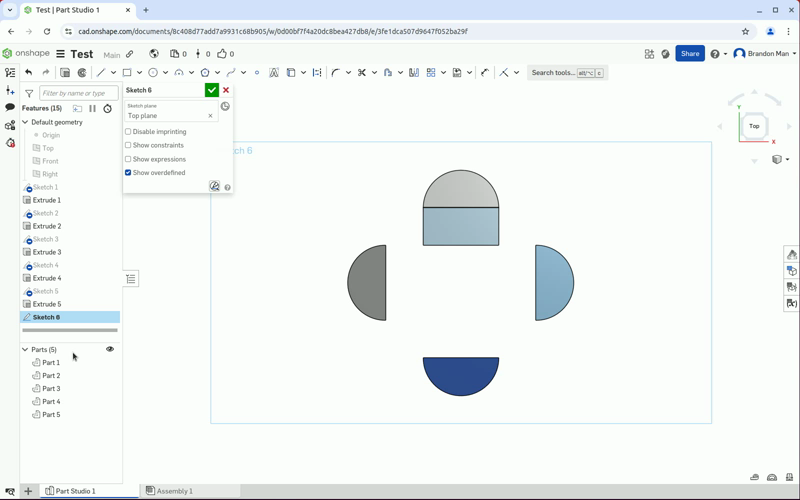
key(y)
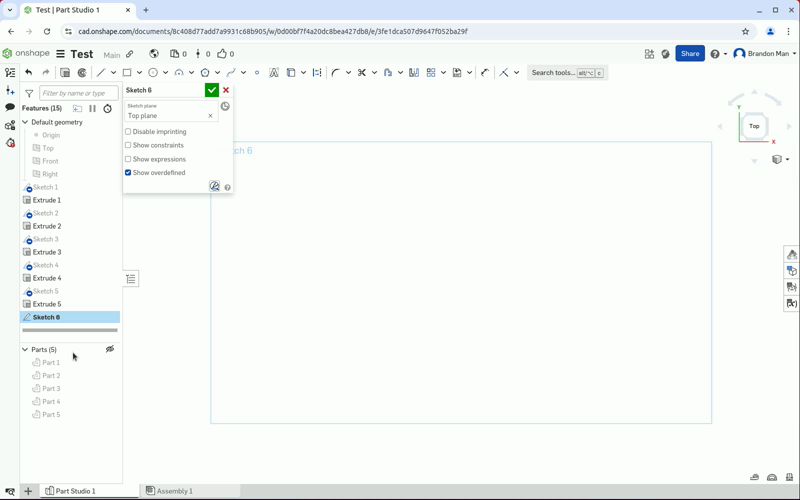
key(l)
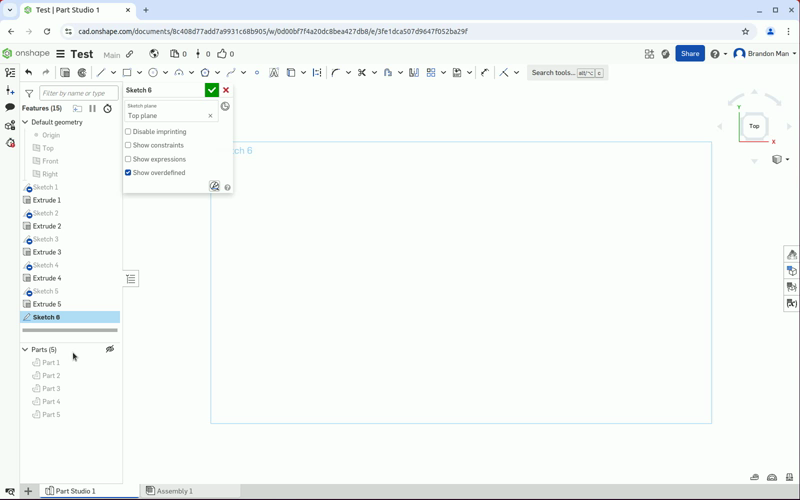
key_down(shift)
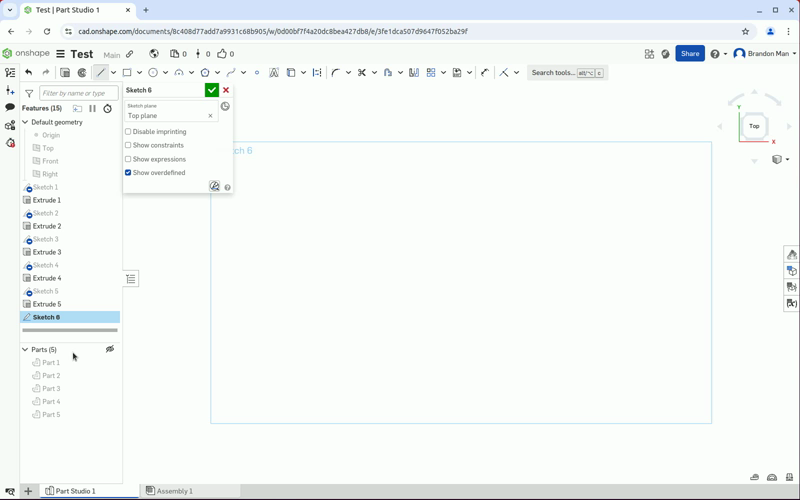
mouse_move(498, 320)
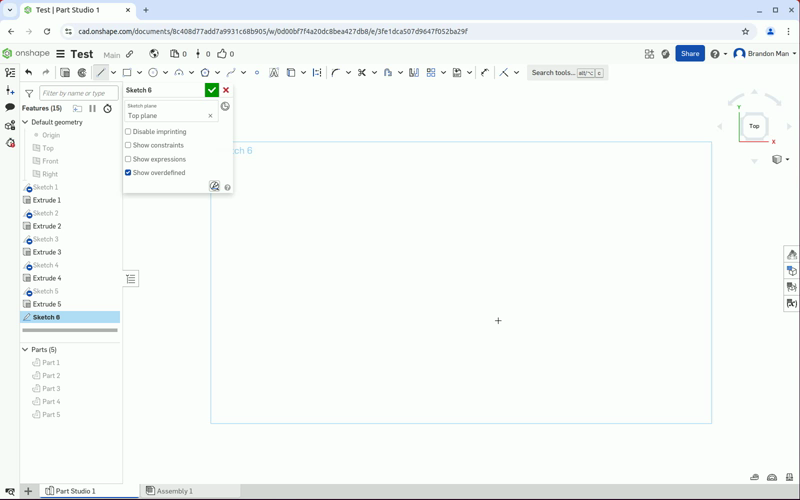
click(498, 320)
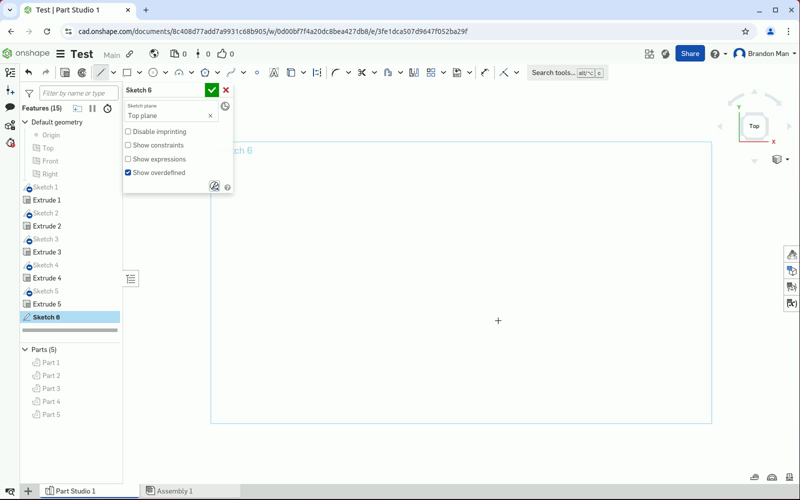
key_up(shift)
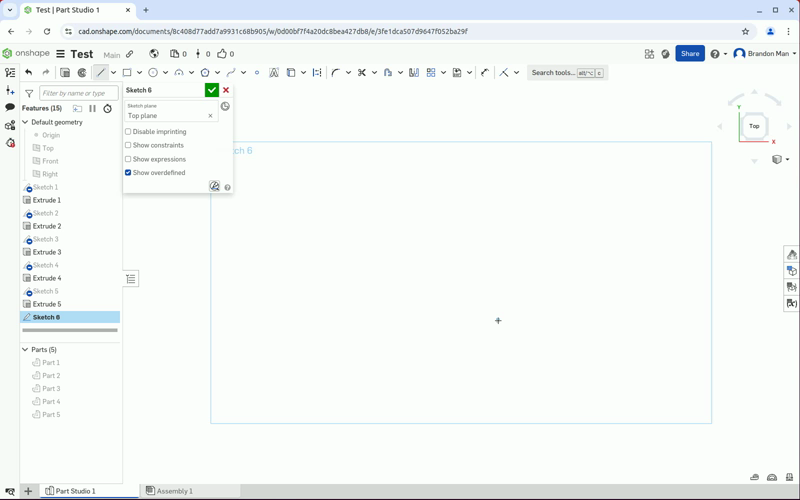
key_down(shift)
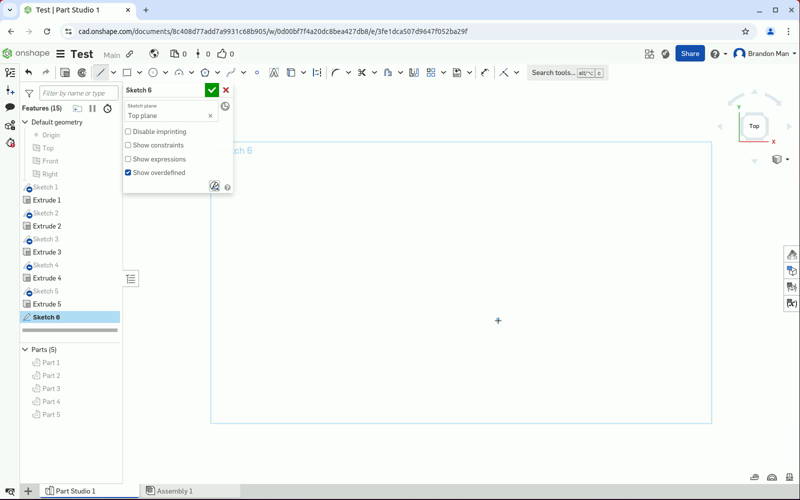
mouse_move(528, 320)
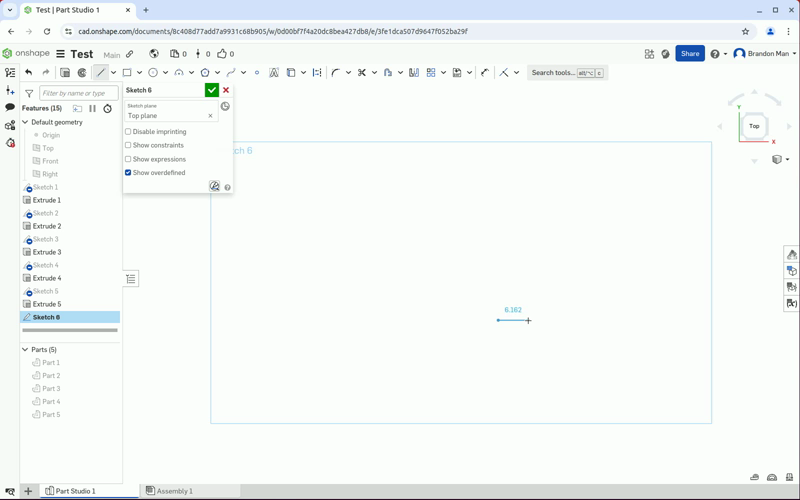
mouse_move(536, 320)
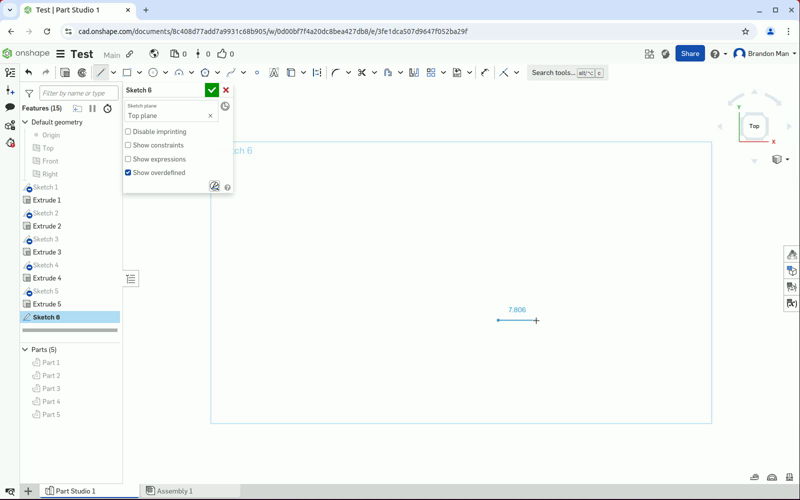
click(536, 320)
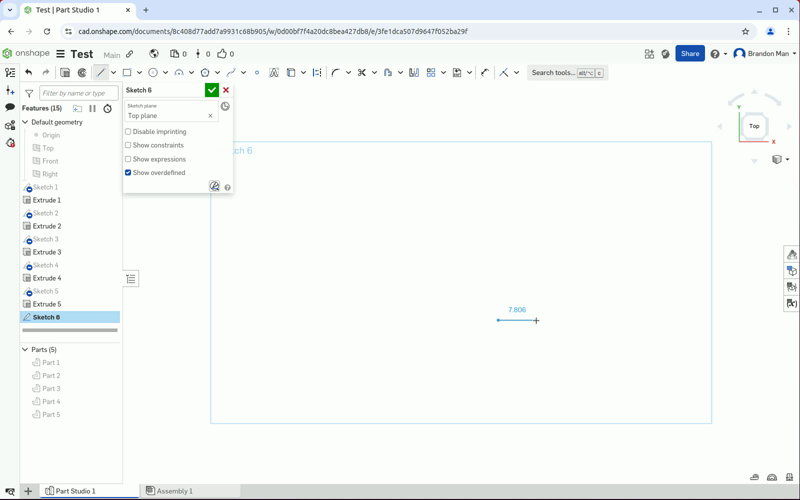
key_up(shift)
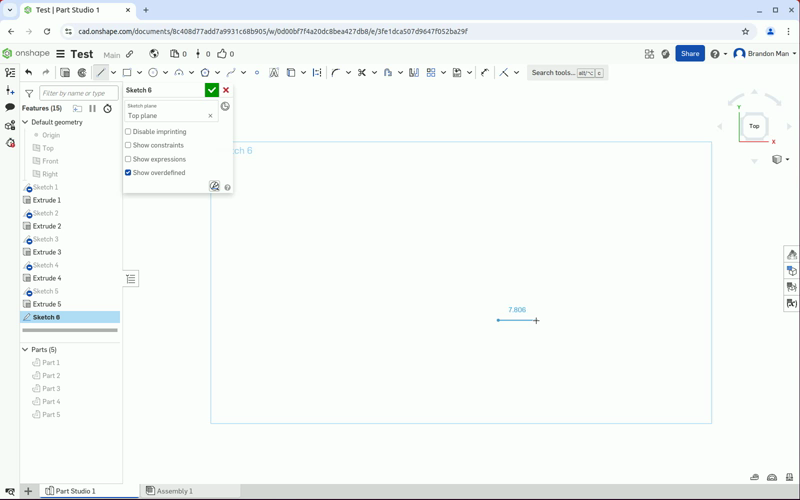
key_down(shift)
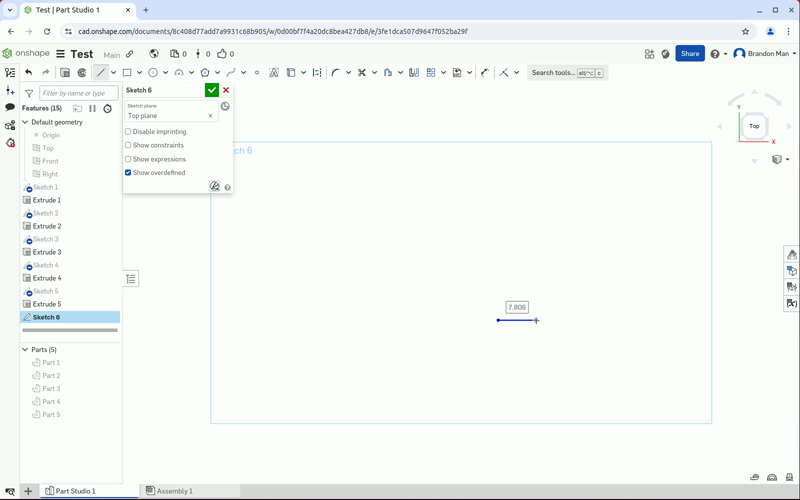
mouse_move(536, 245)
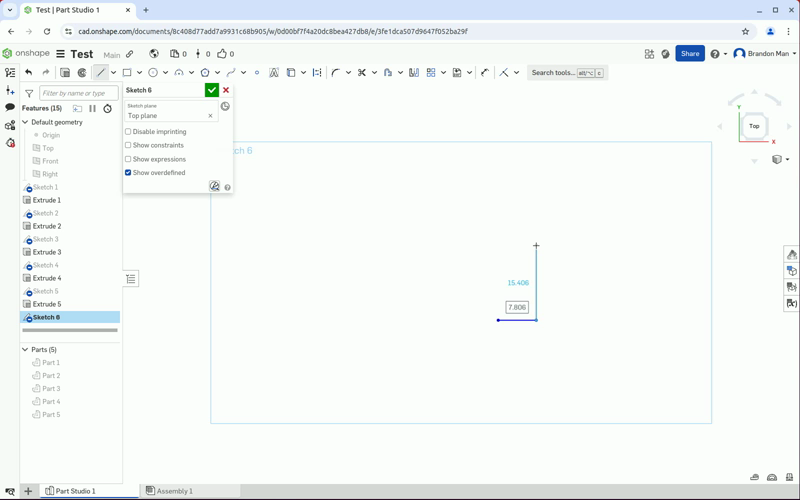
click(536, 245)
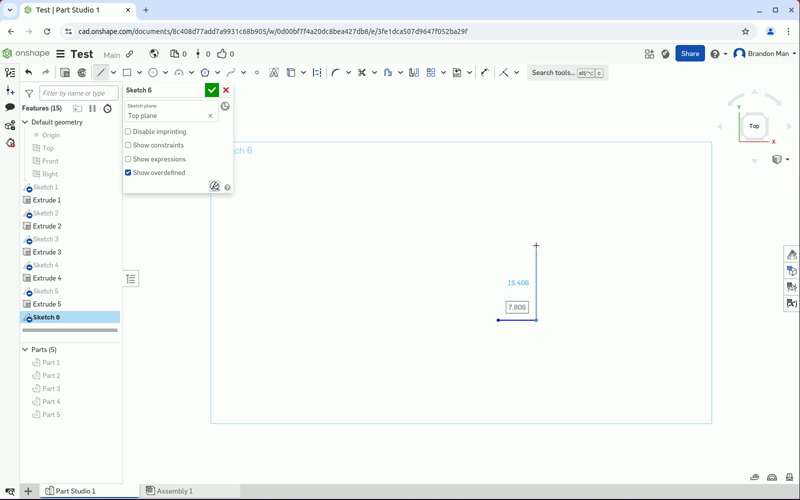
key_up(shift)
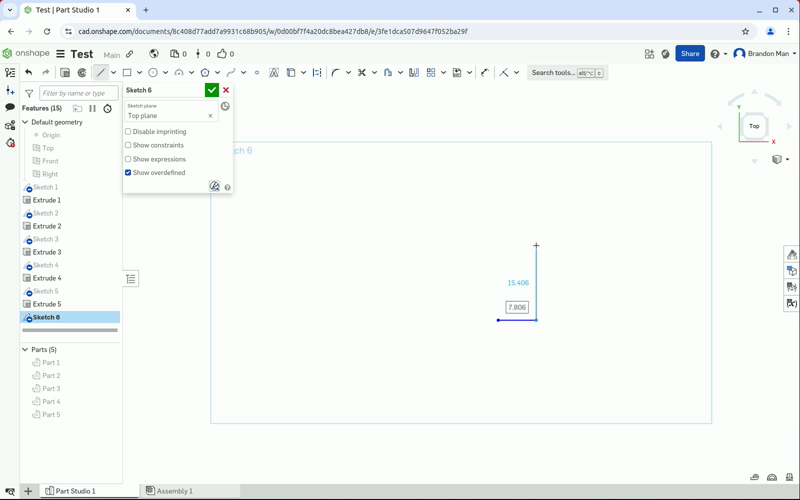
key_down(shift)
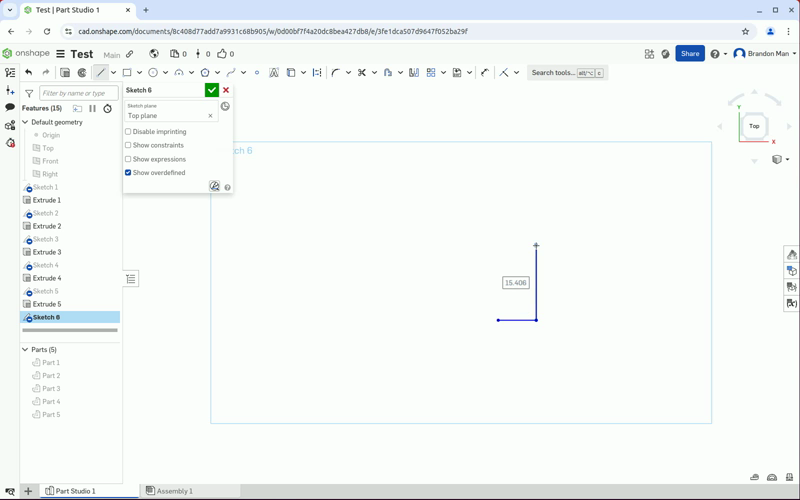
mouse_move(566, 245)
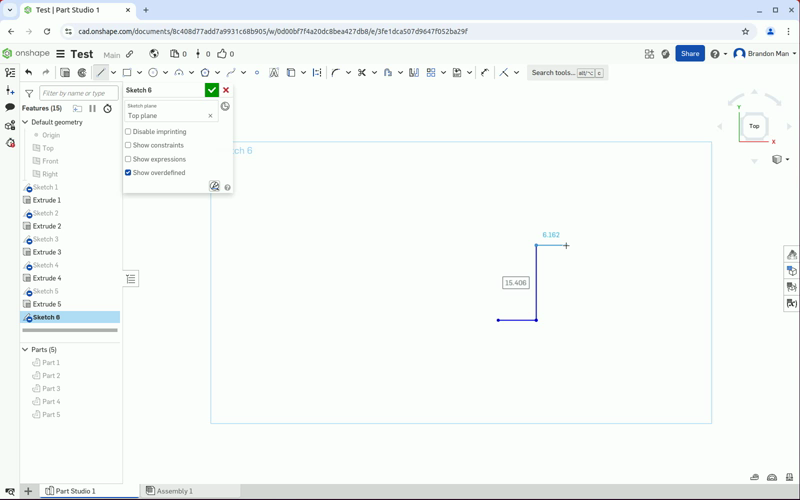
mouse_move(498, 245)
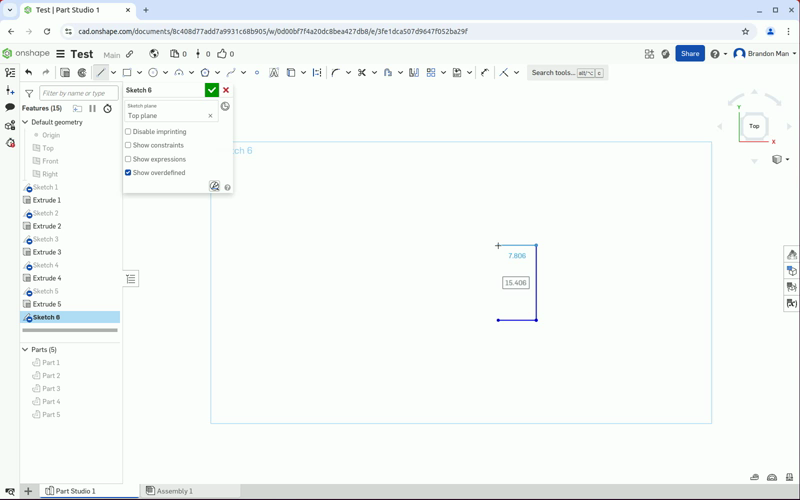
click(498, 245)
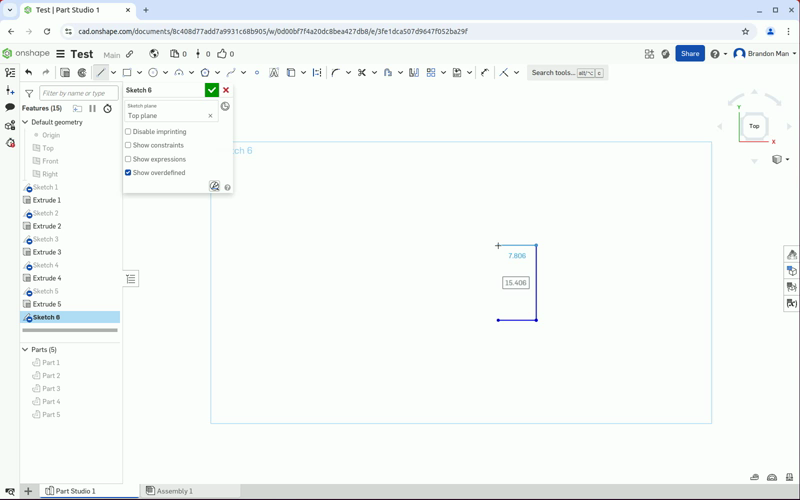
key_up(shift)
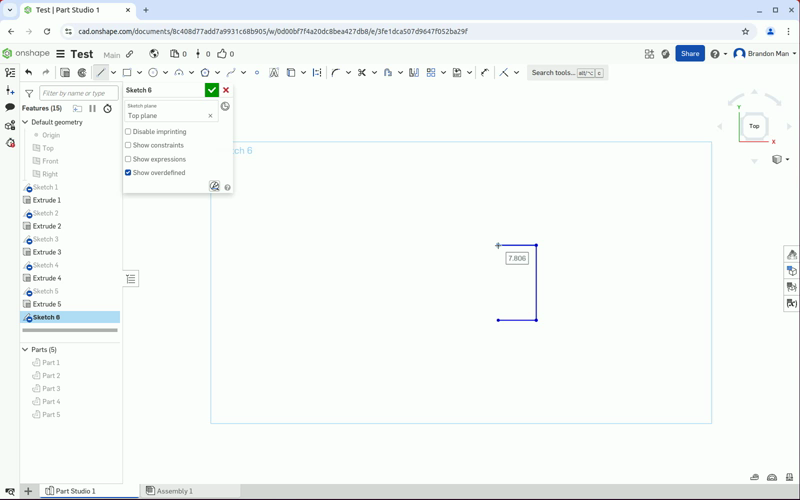
key_down(shift)
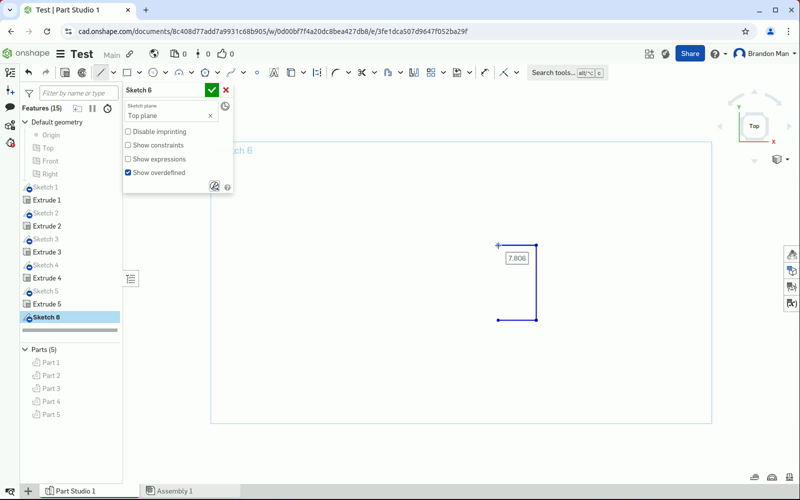
mouse_move(498, 320)
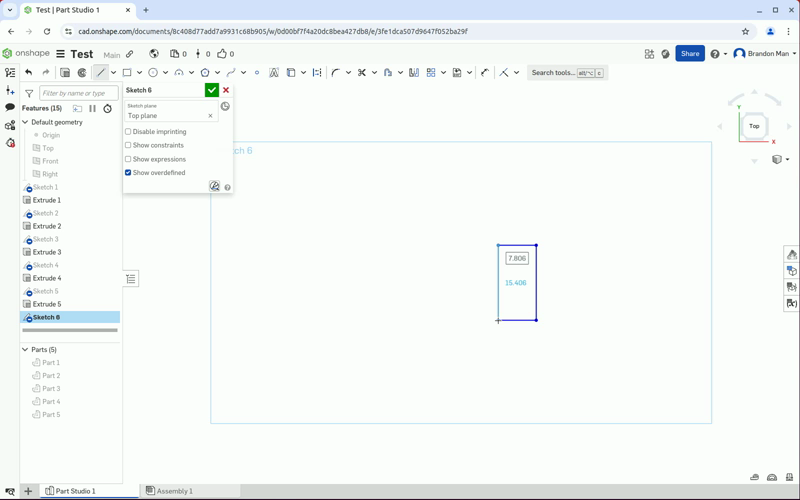
key_up(shift)
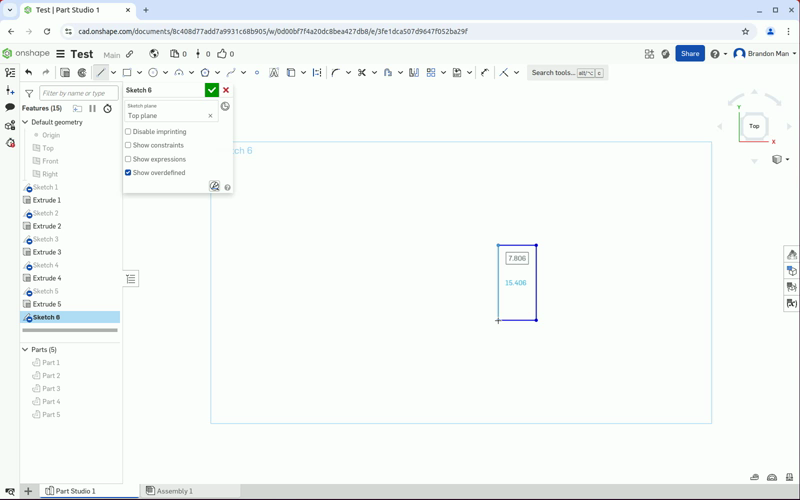
click(498, 320)
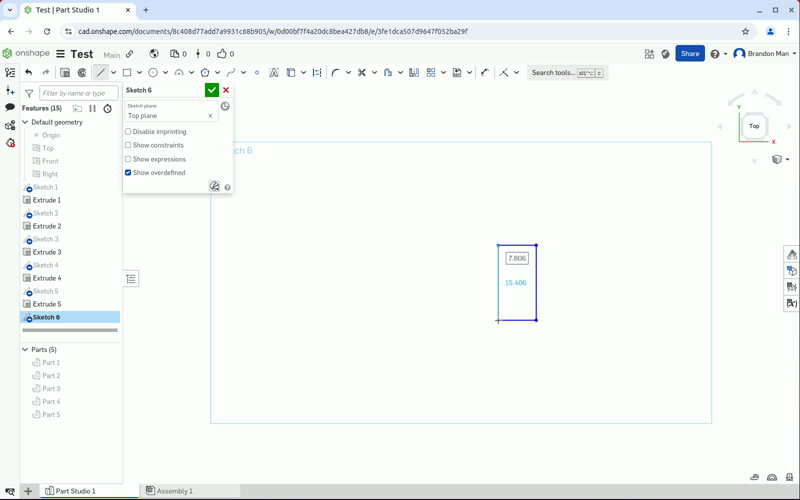
key(esc)
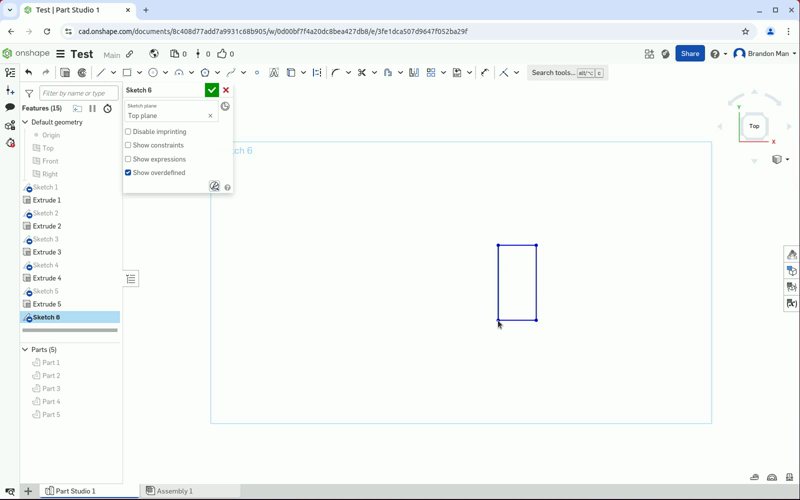
mouse_move(518, 302)
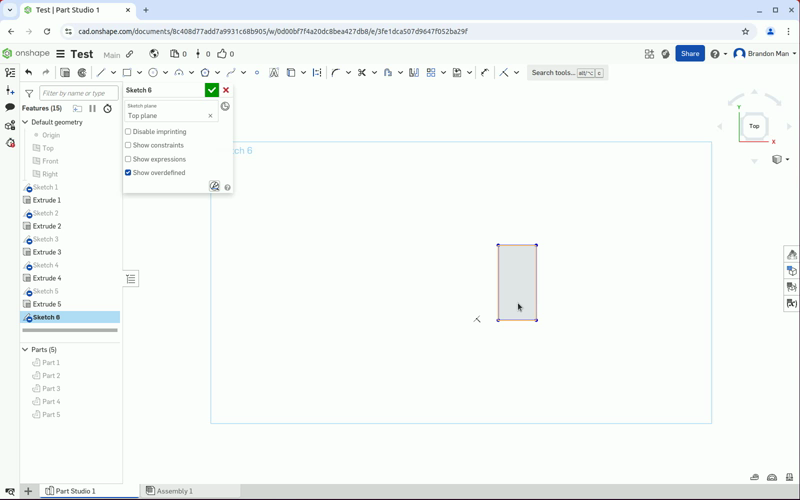
click(518, 302)
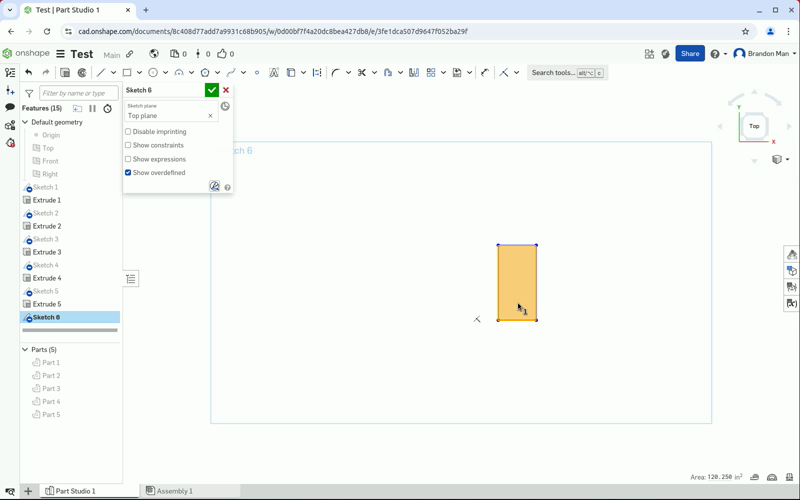
mouse_move(73, 352)
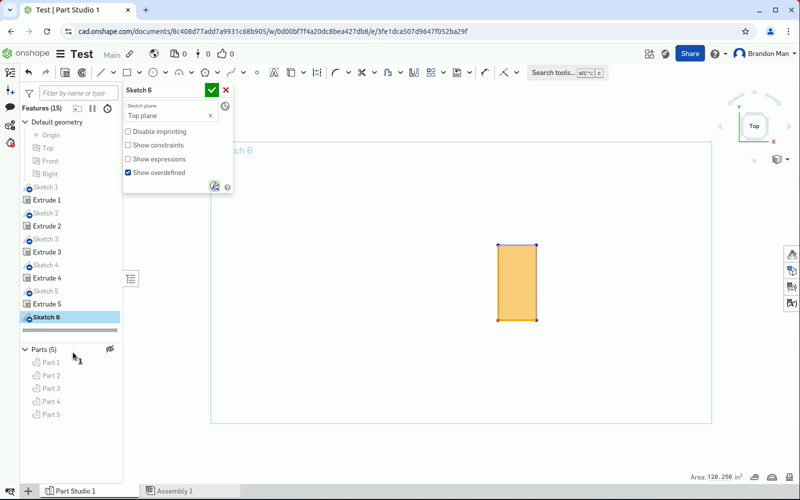
key(shift+y)
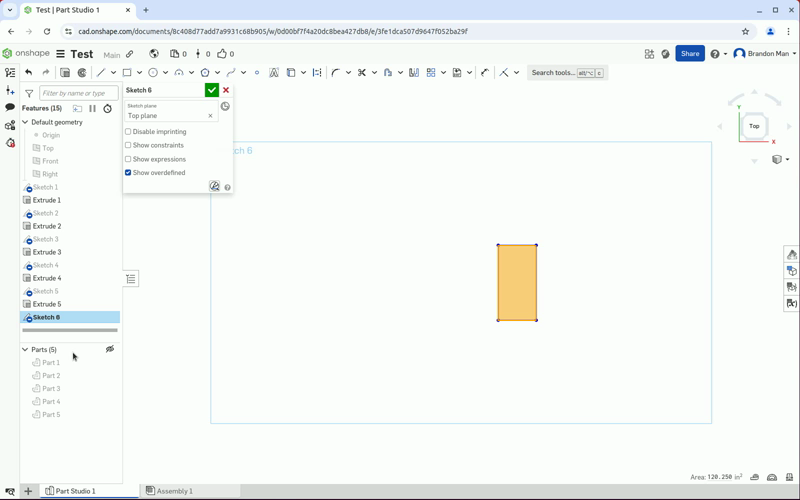
key(shift+e)
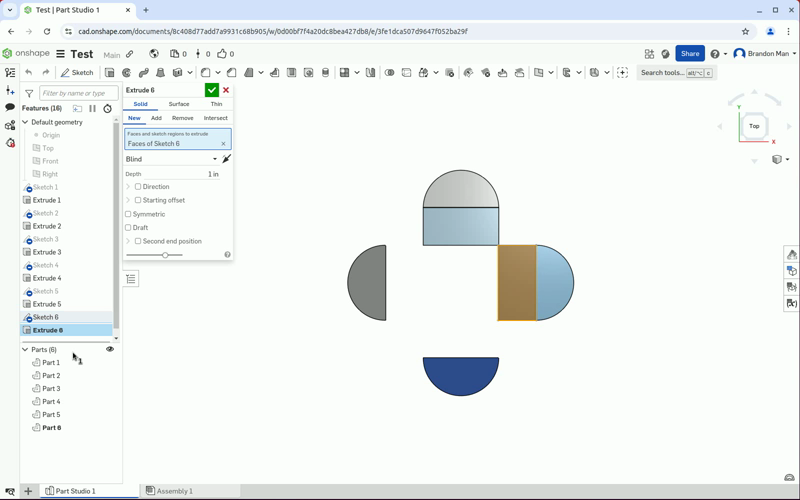
mouse_move(143, 106)
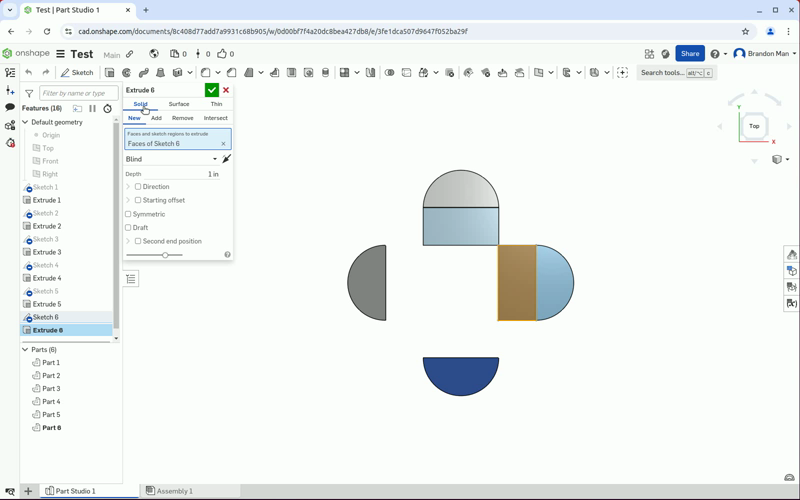
click(143, 106)
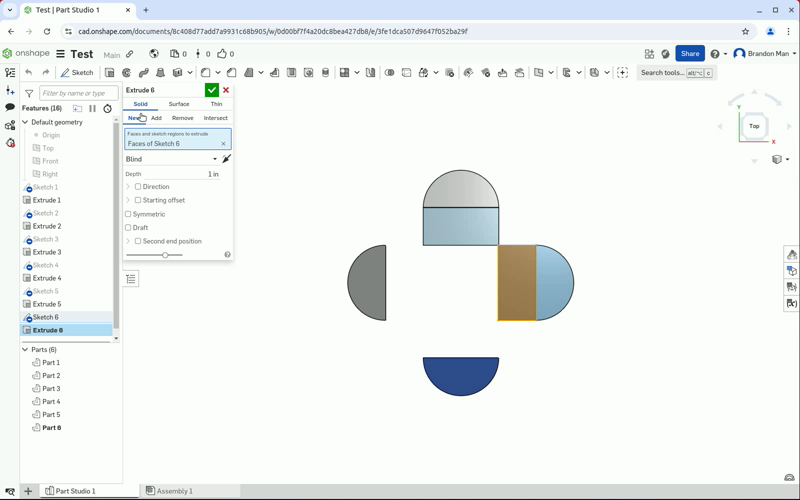
mouse_move(137, 120)
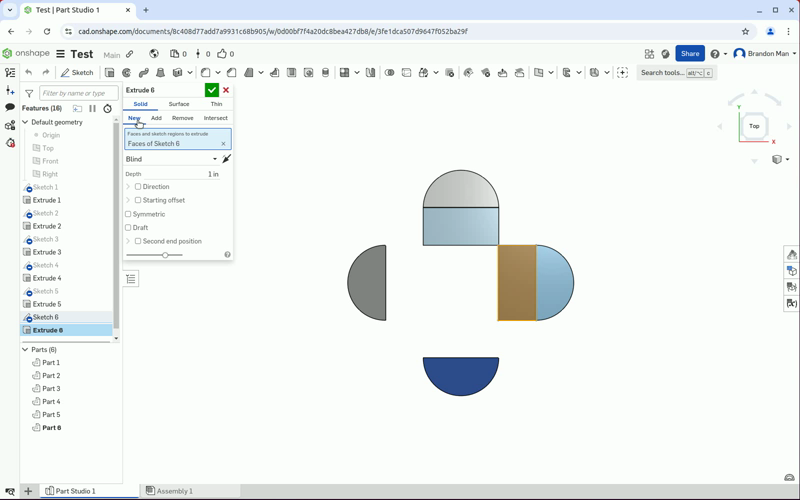
click(137, 120)
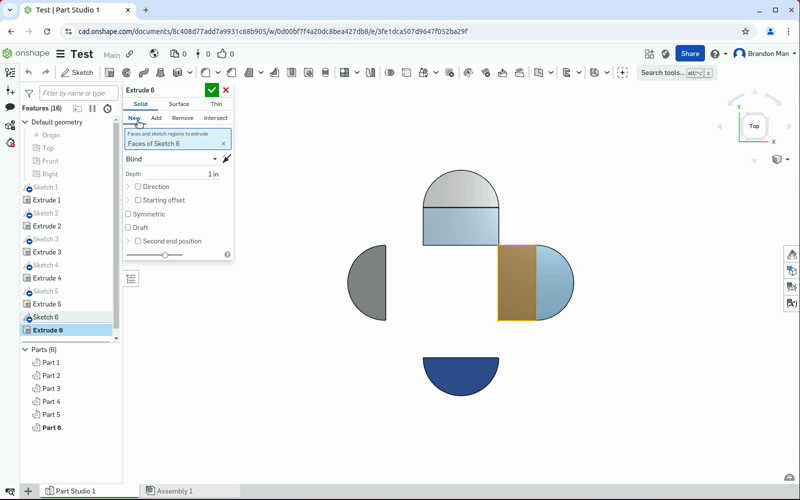
key(tab, 4)
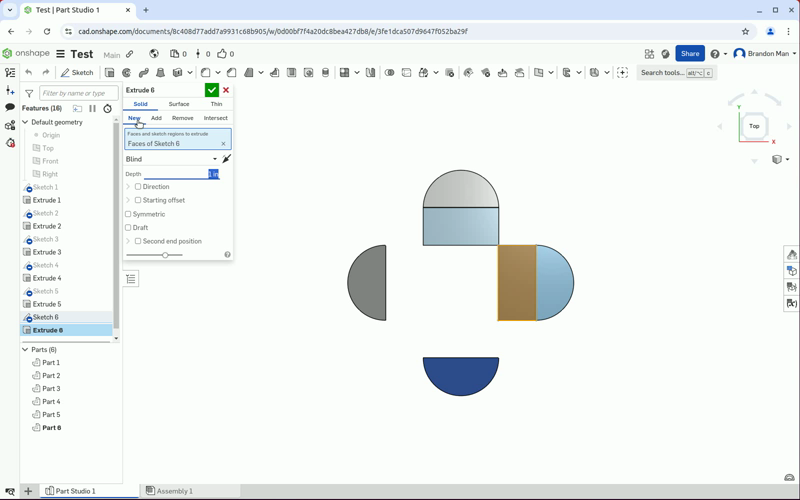
text(7.703)
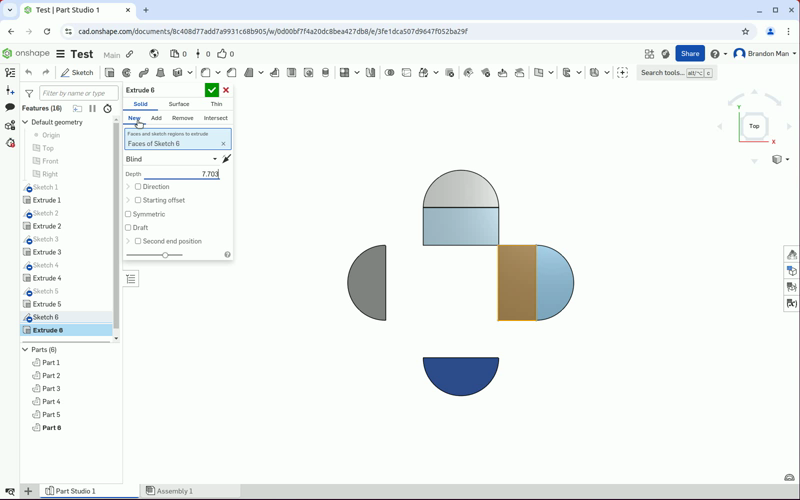
key(enter)
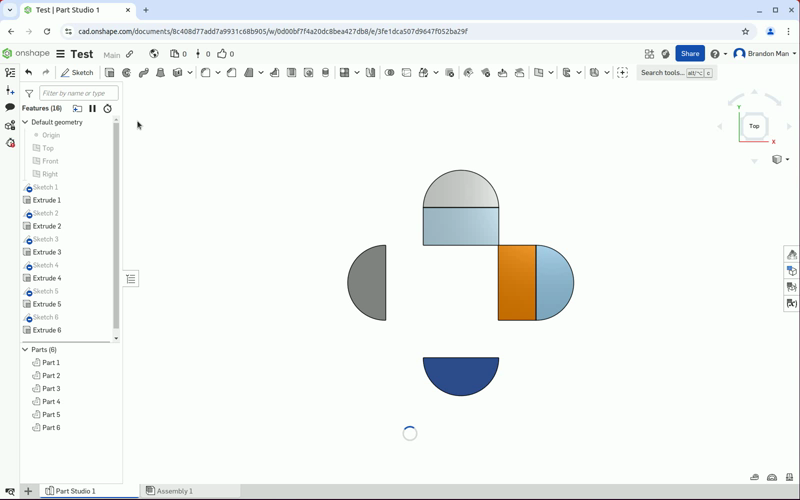
key(shift+h)
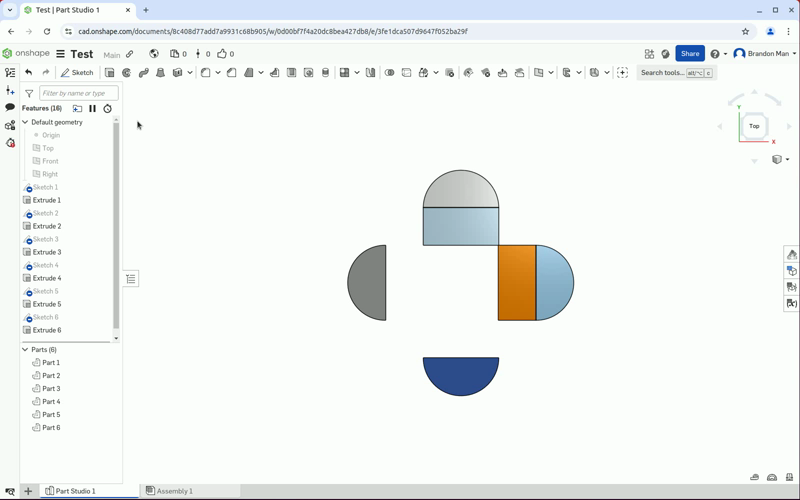
key(shift+h)
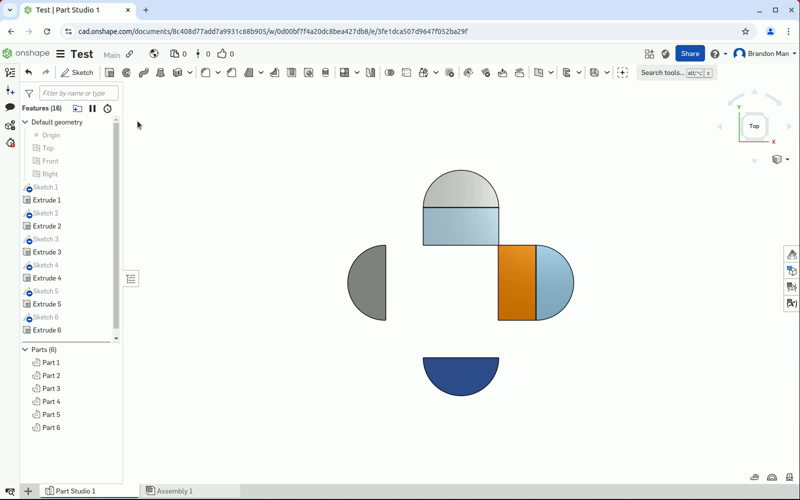
mouse_move(69, 189)
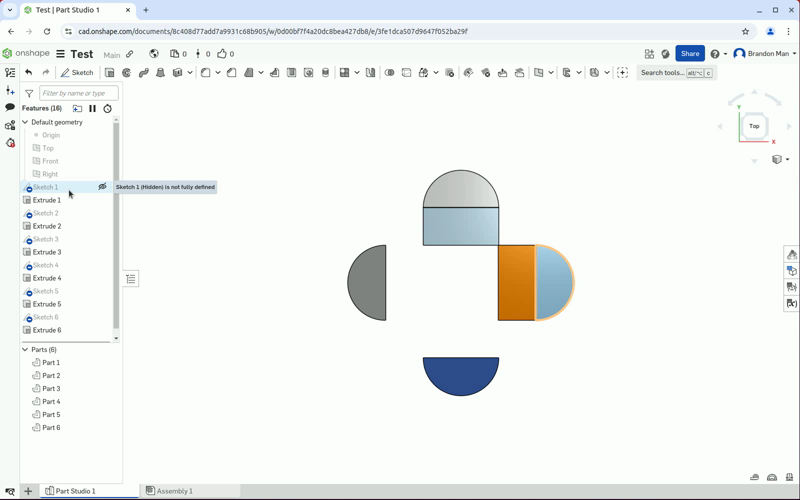
click(69, 189)
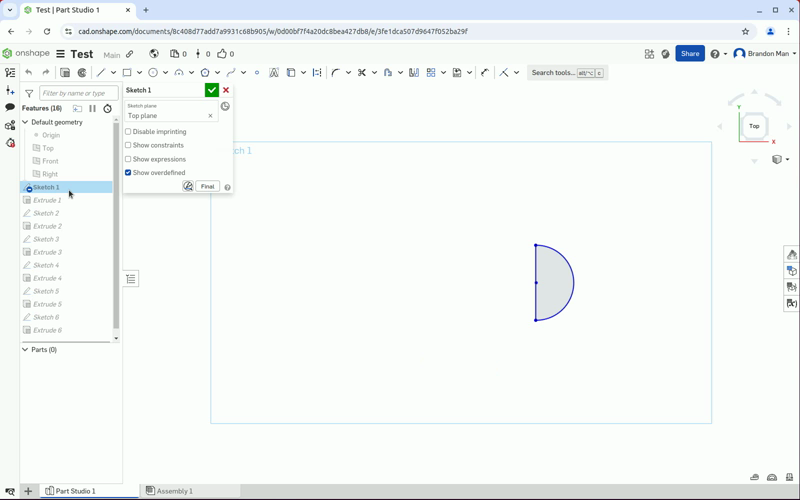
mouse_move(229, 92)
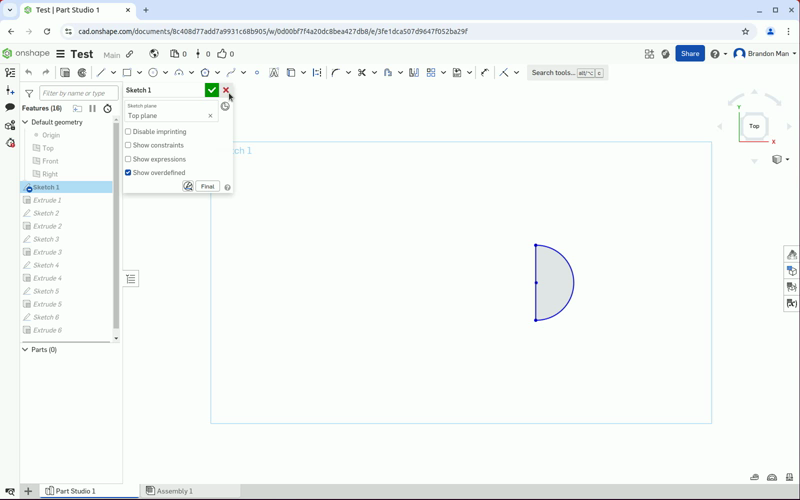
click(229, 92)
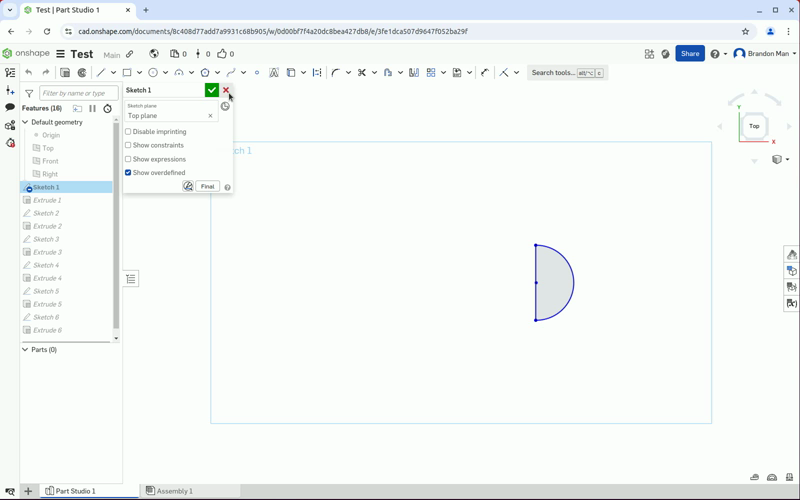
key(shift+s)
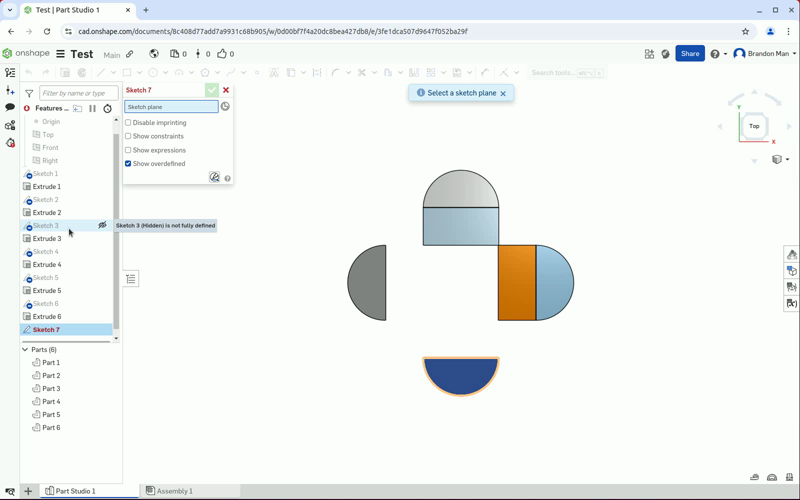
scroll(3)
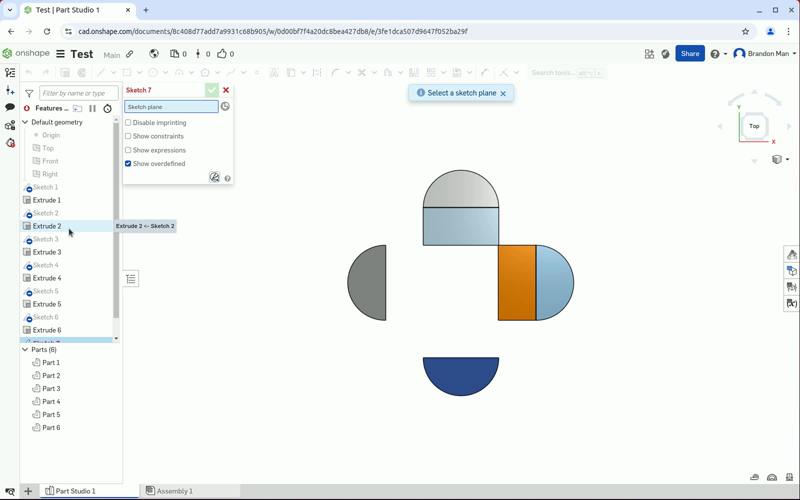
mouse_move(69, 150)
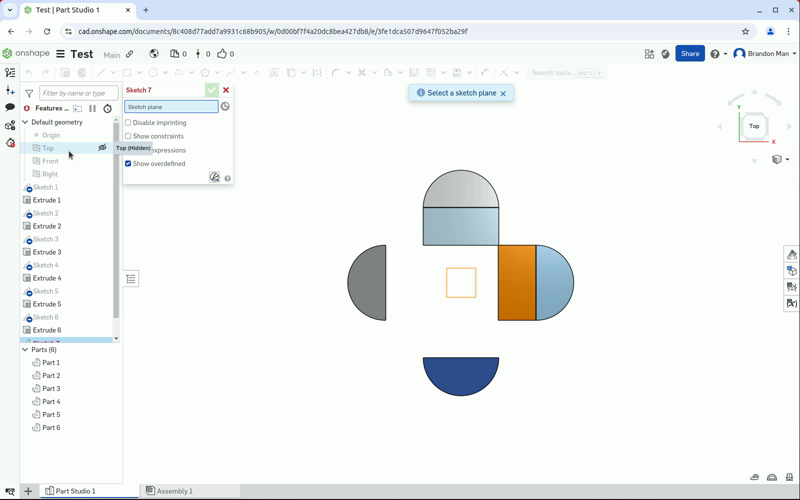
click(69, 150)
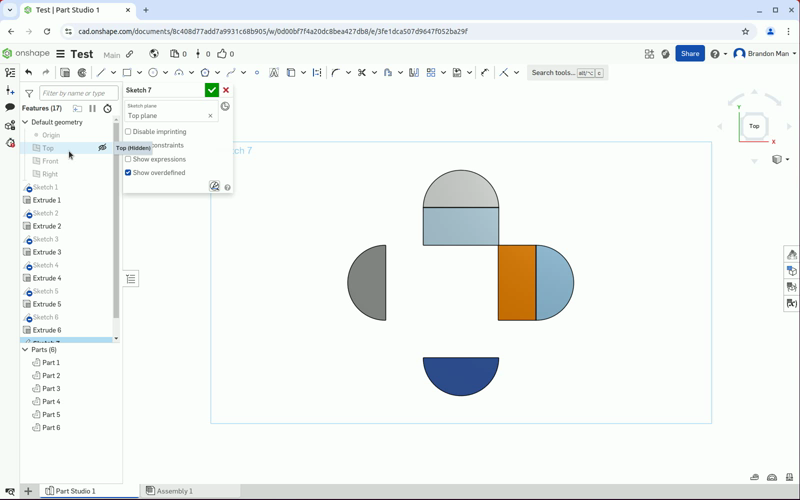
mouse_move(73, 352)
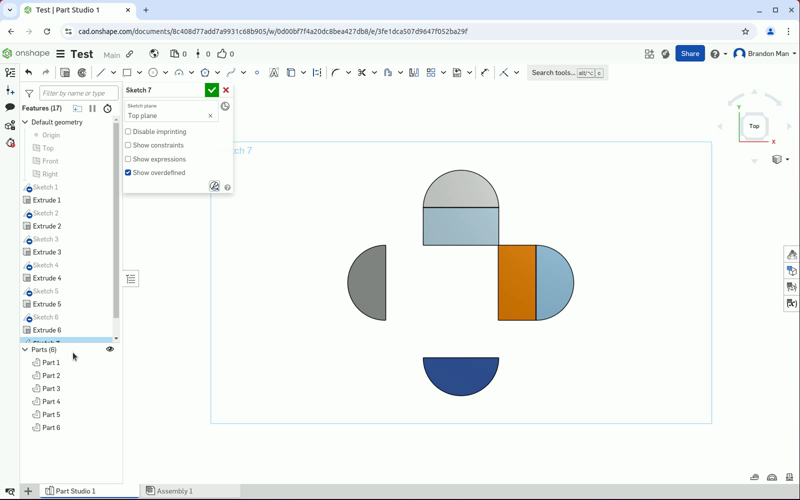
key(y)
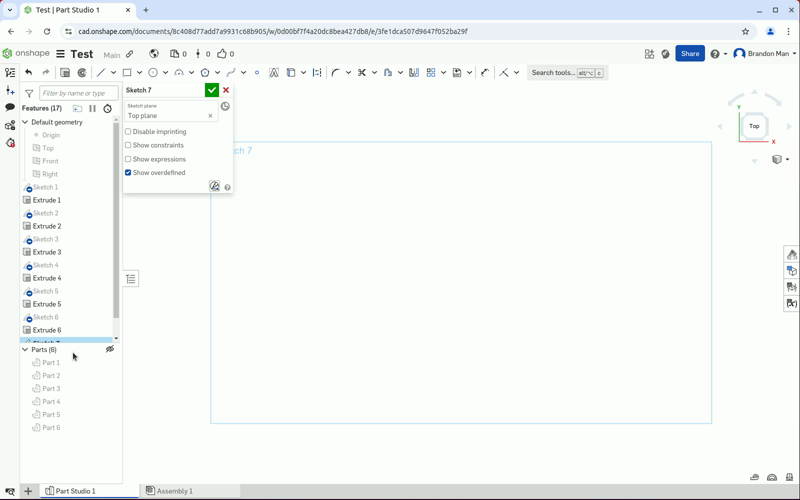
key(l)
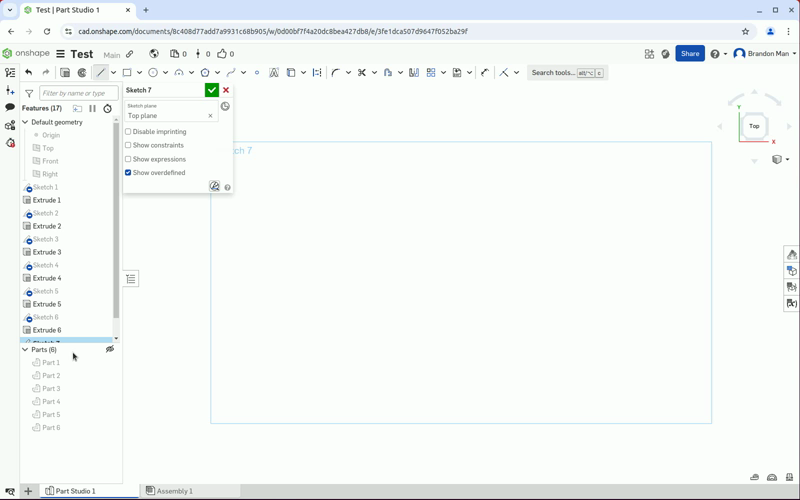
key_down(shift)
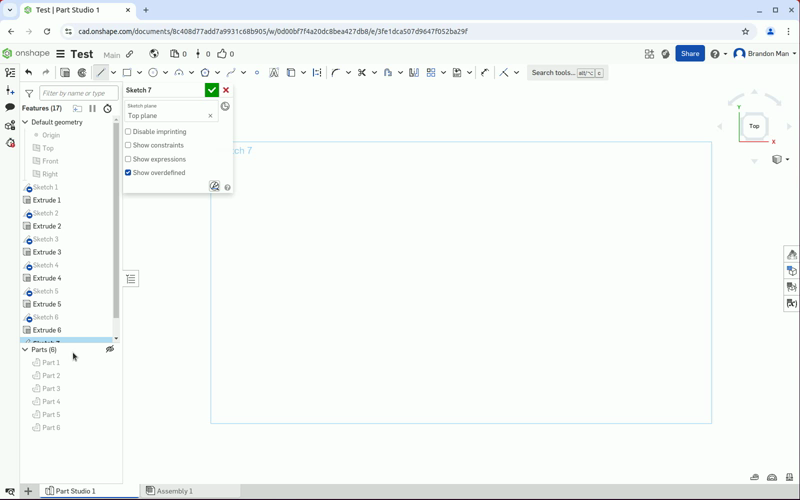
mouse_move(385, 320)
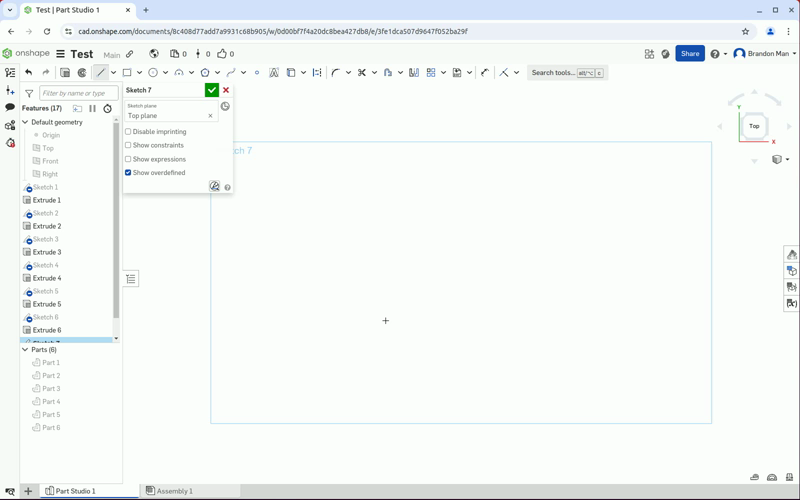
click(385, 320)
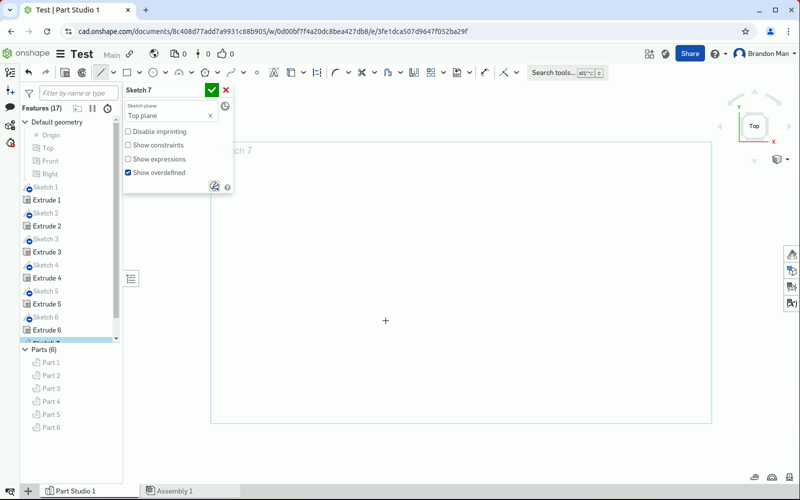
key_up(shift)
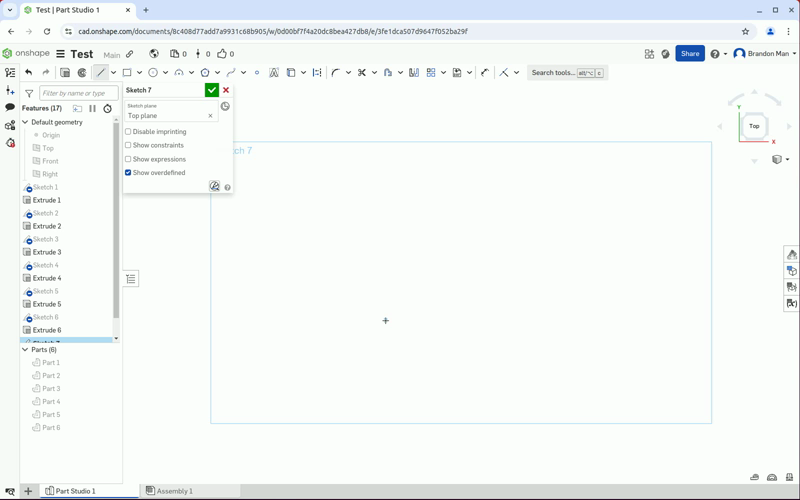
key_down(shift)
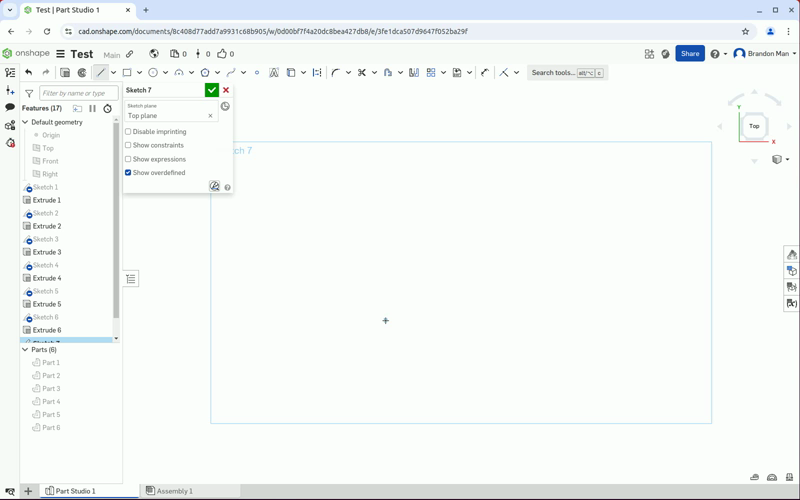
mouse_move(415, 320)
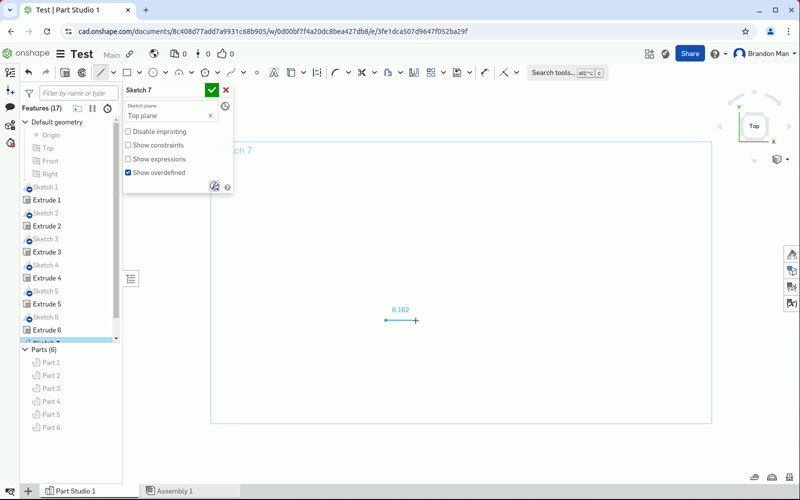
mouse_move(423, 320)
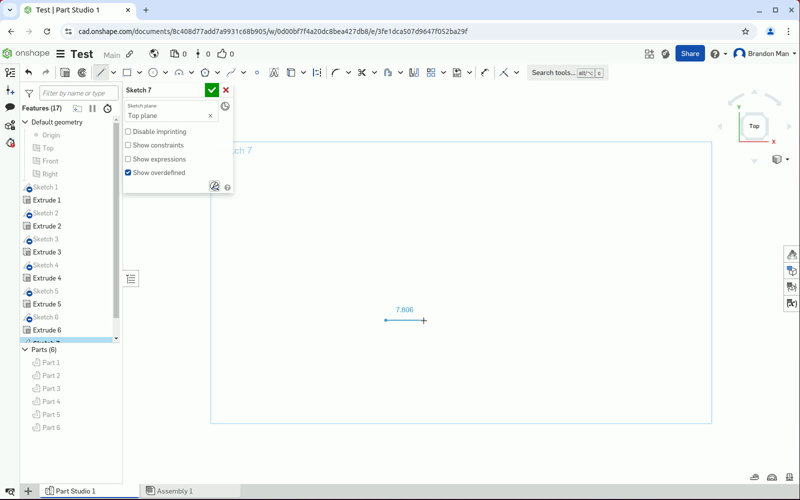
click(423, 320)
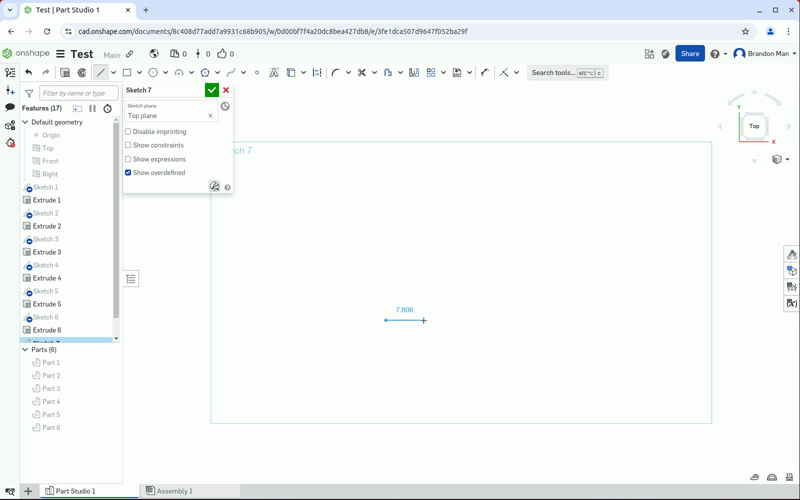
key_up(shift)
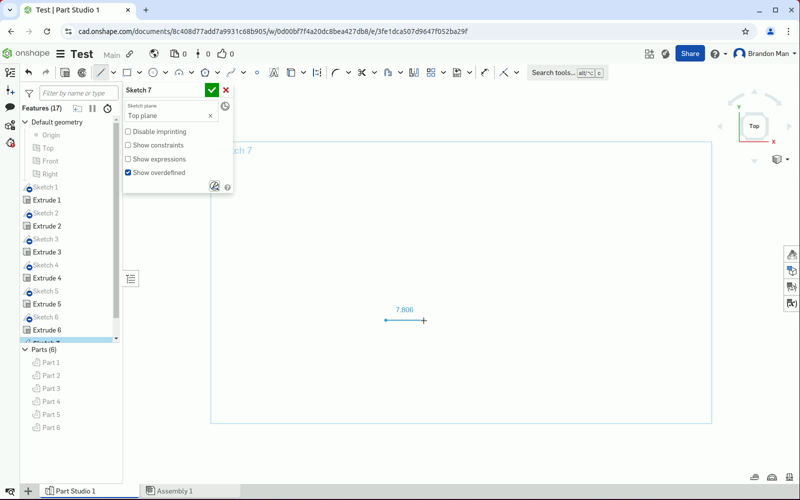
key_down(shift)
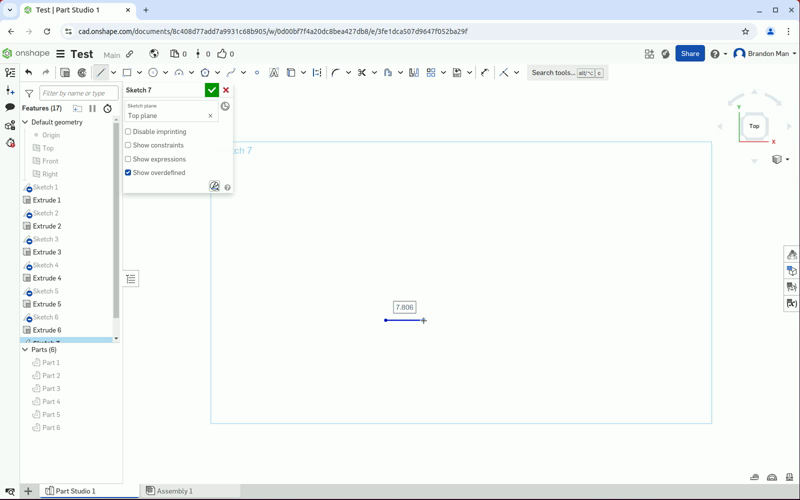
mouse_move(423, 245)
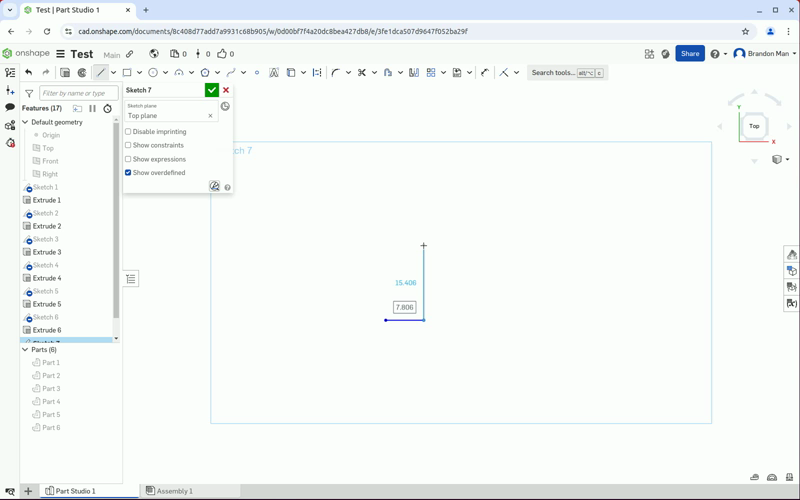
click(423, 245)
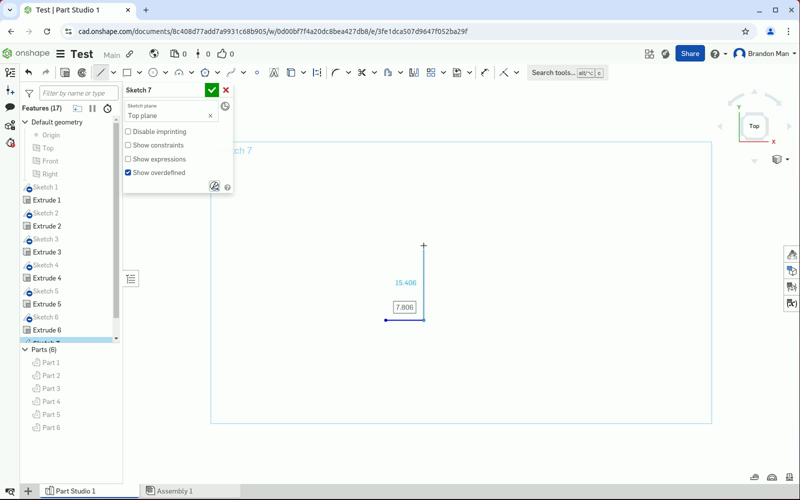
key_up(shift)
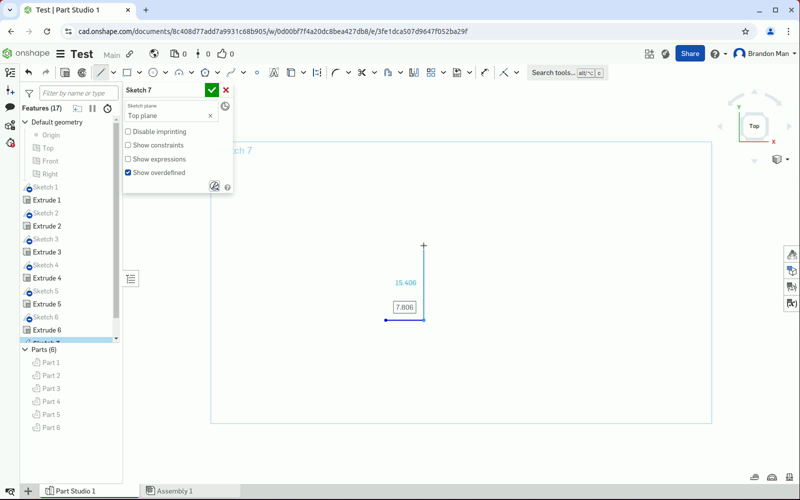
key_down(shift)
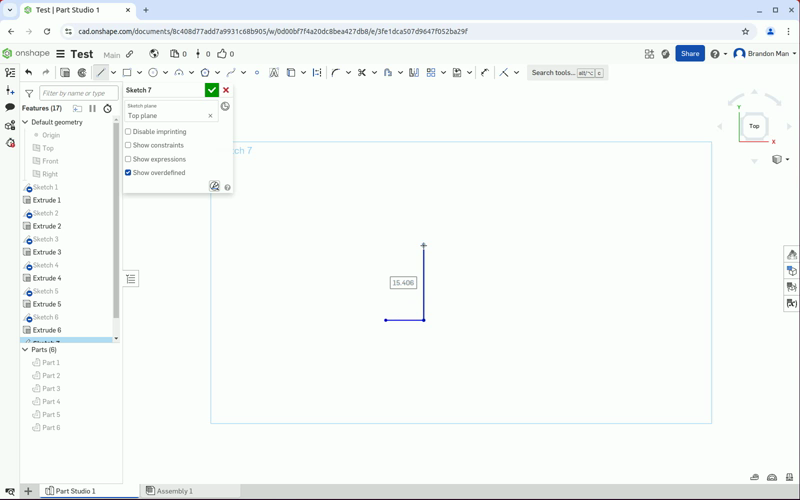
mouse_move(453, 245)
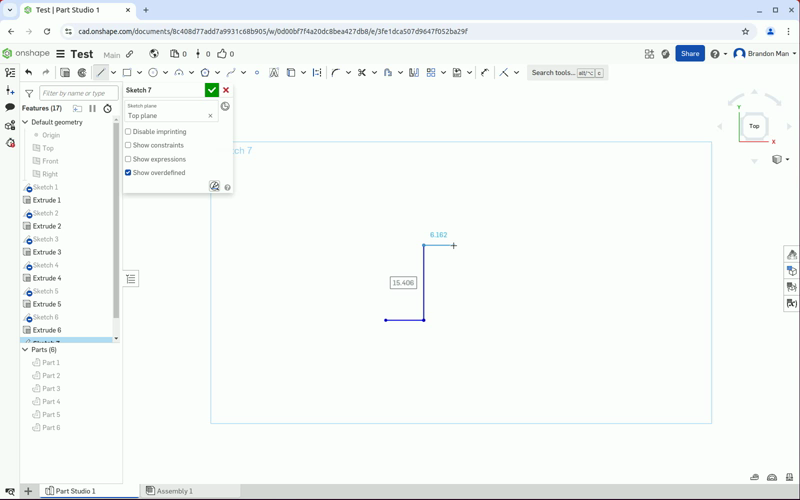
mouse_move(385, 245)
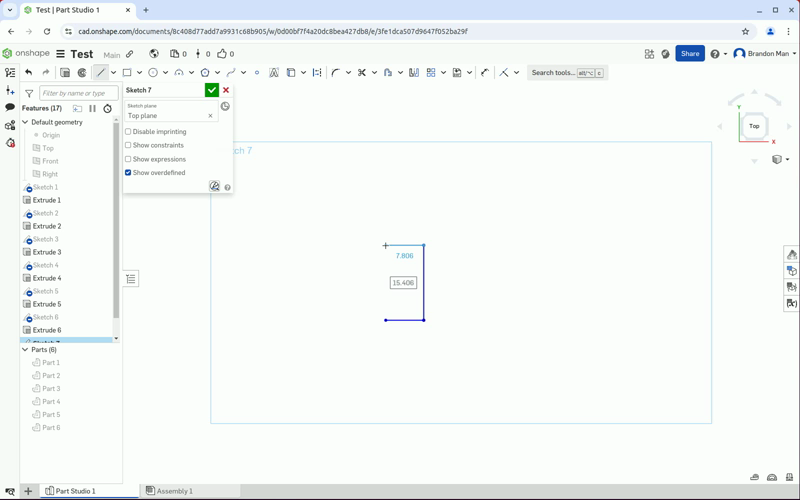
click(385, 245)
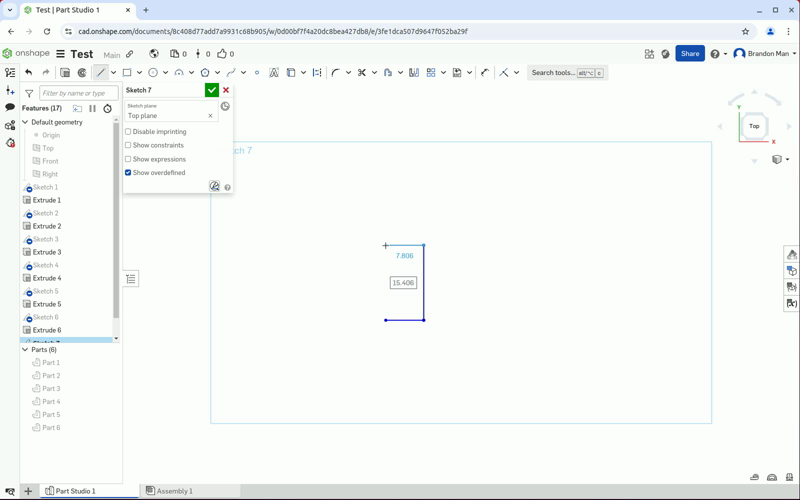
key_up(shift)
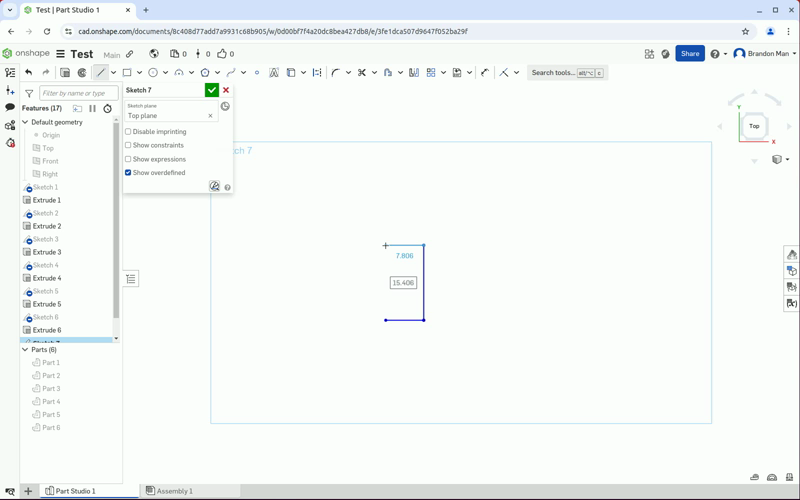
key_down(shift)
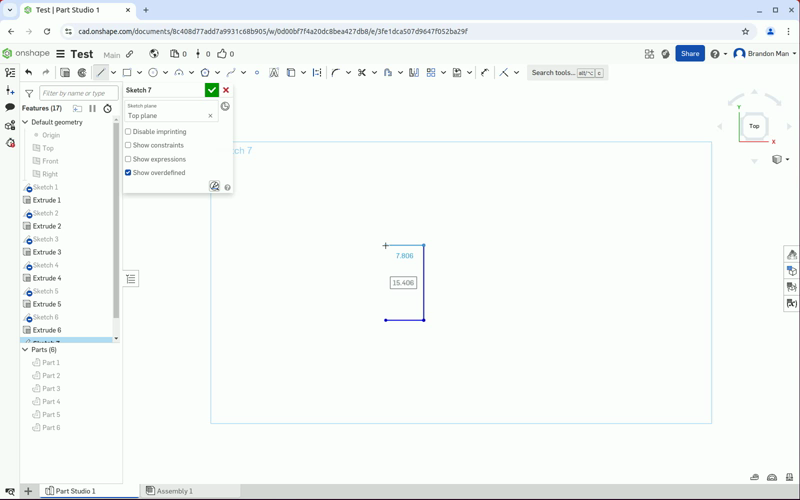
mouse_move(385, 320)
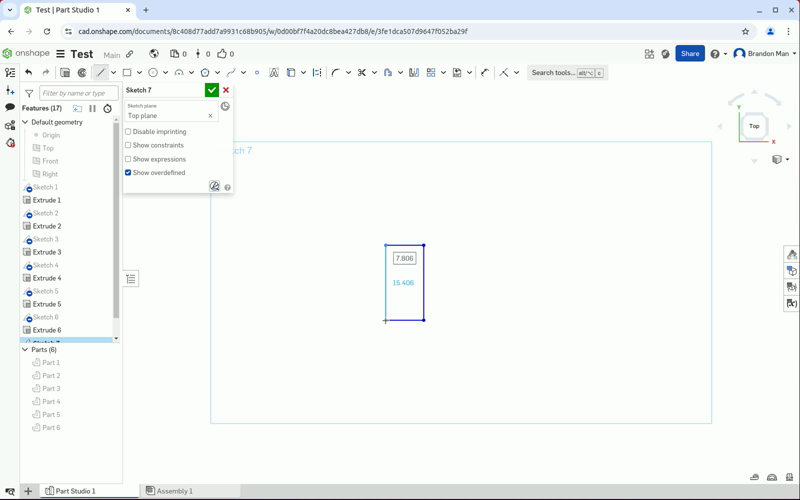
key_up(shift)
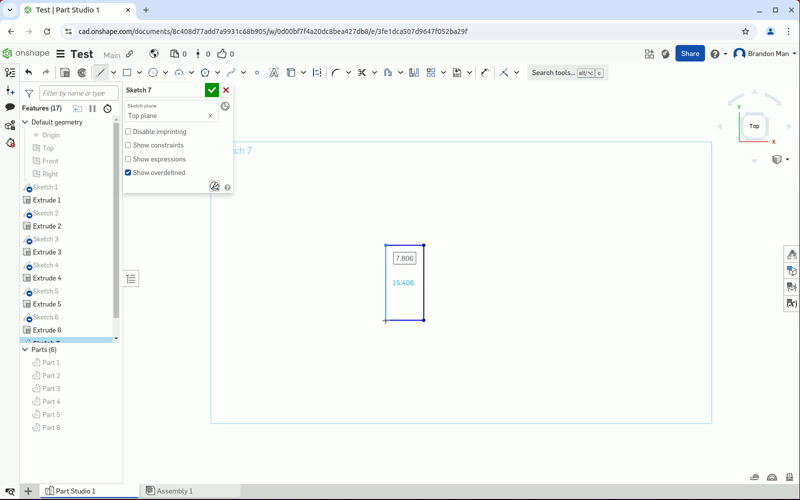
click(385, 320)
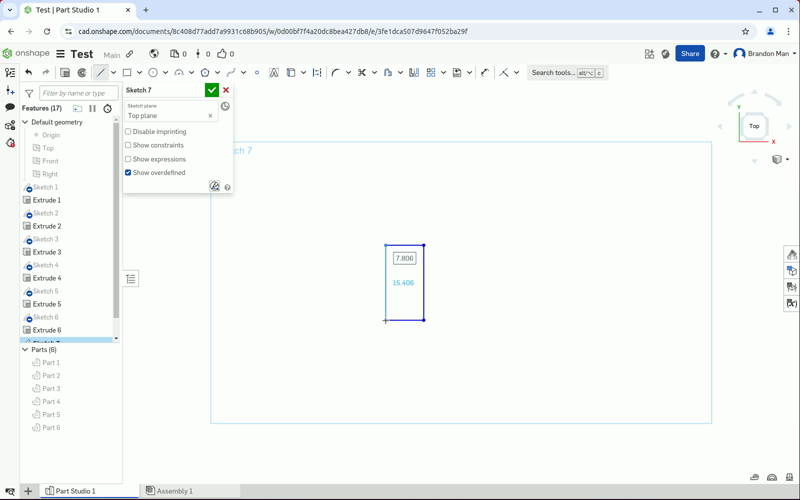
key(esc)
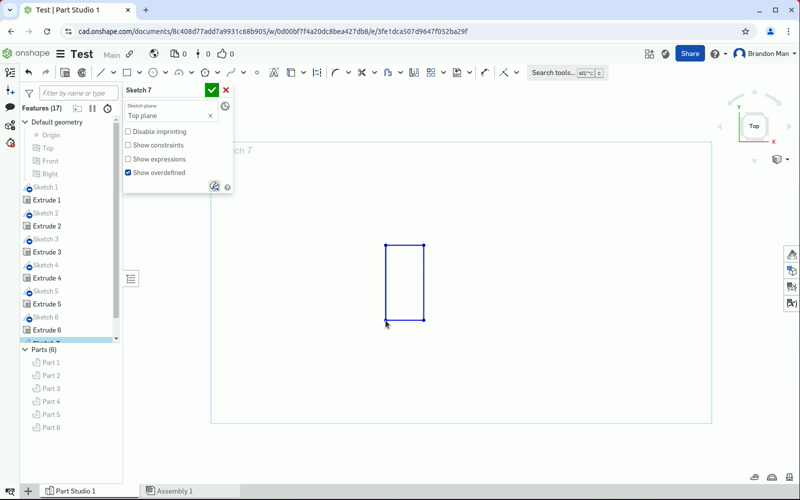
mouse_move(415, 254)
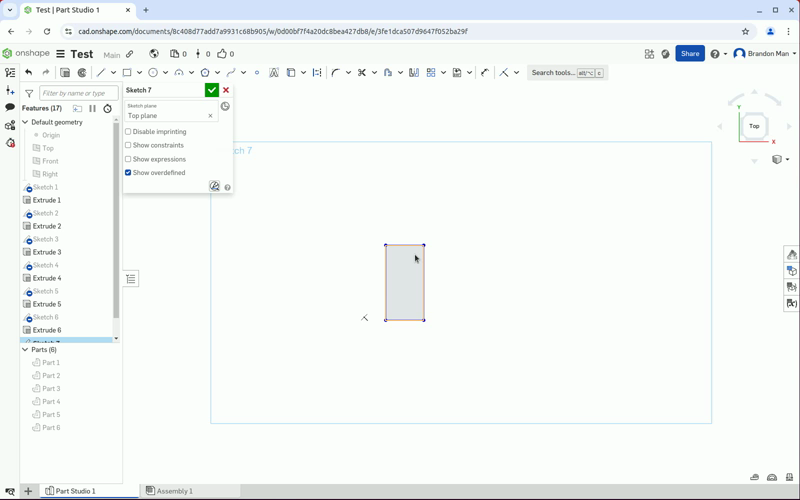
click(415, 254)
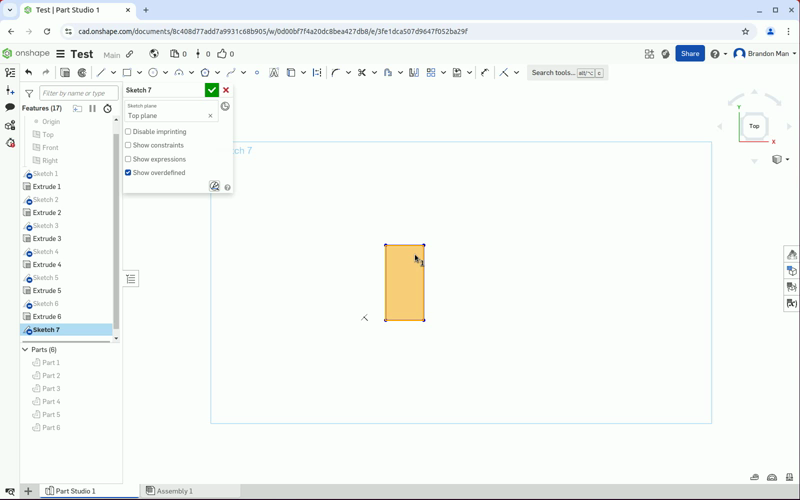
mouse_move(73, 352)
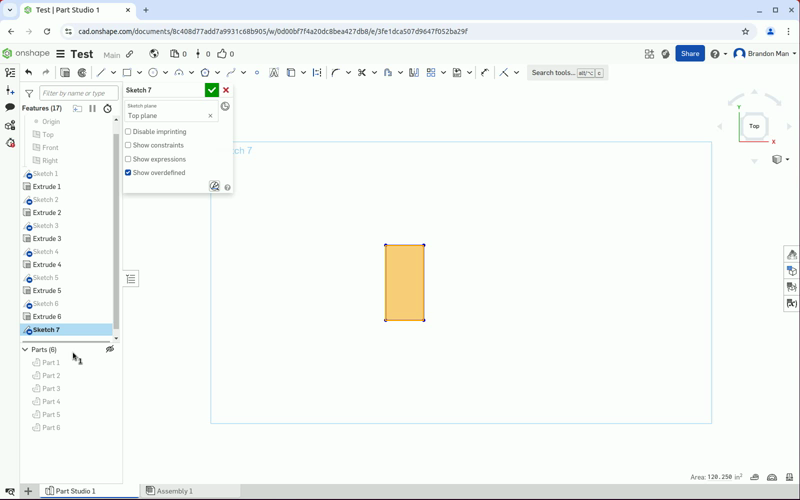
key(shift+y)
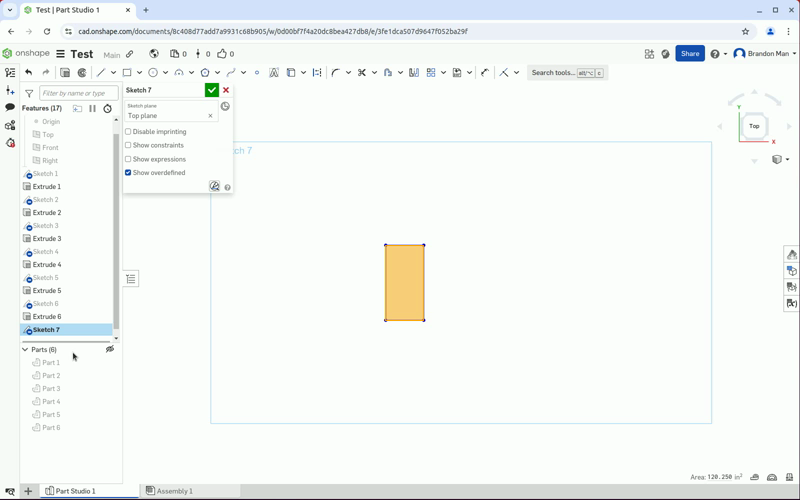
key(shift+e)
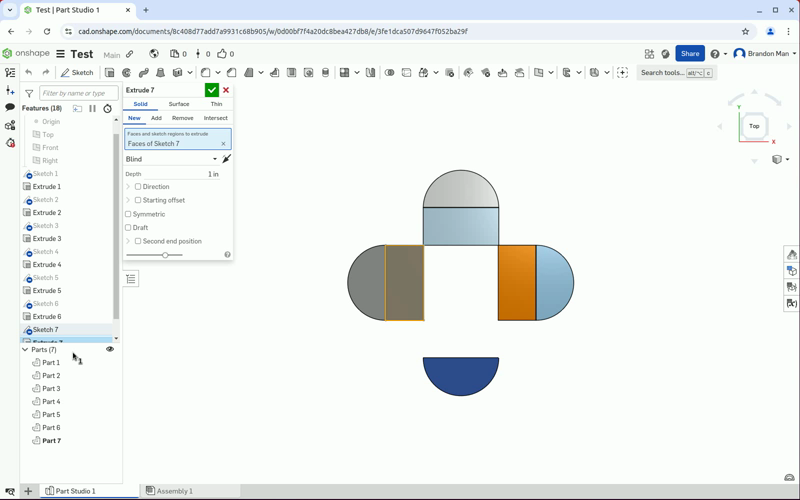
mouse_move(143, 106)
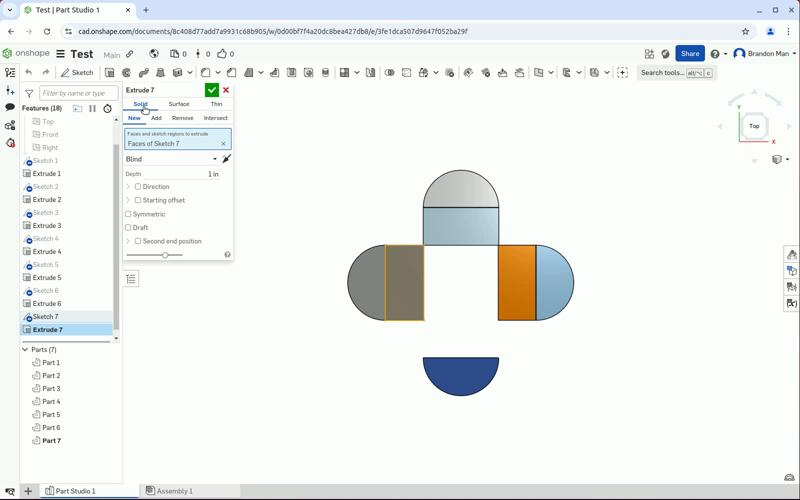
click(143, 106)
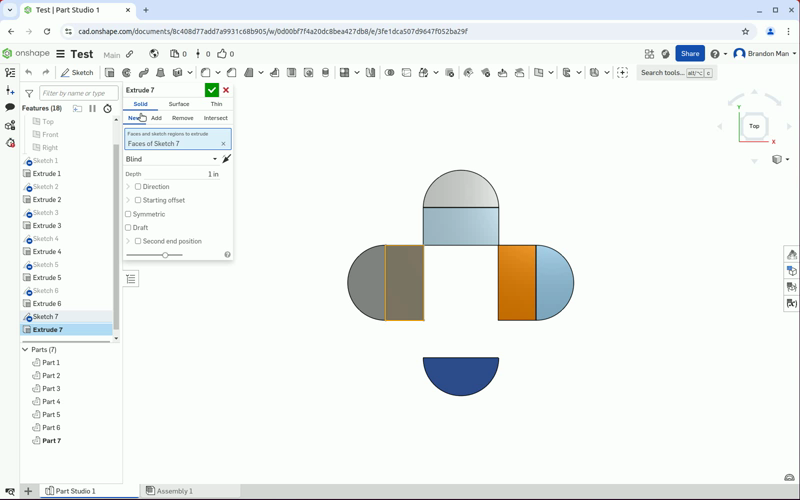
mouse_move(137, 120)
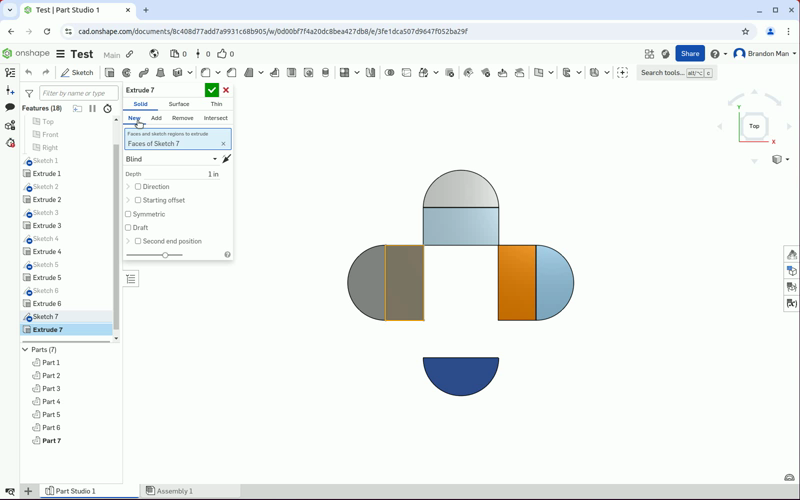
click(137, 120)
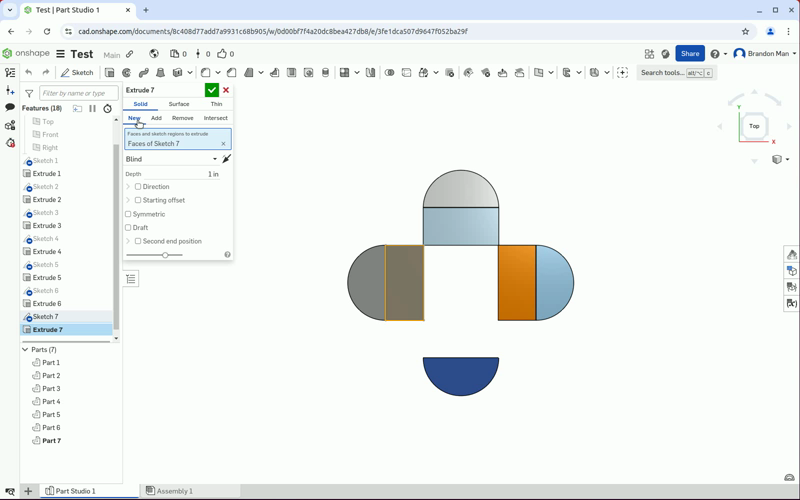
key(tab, 4)
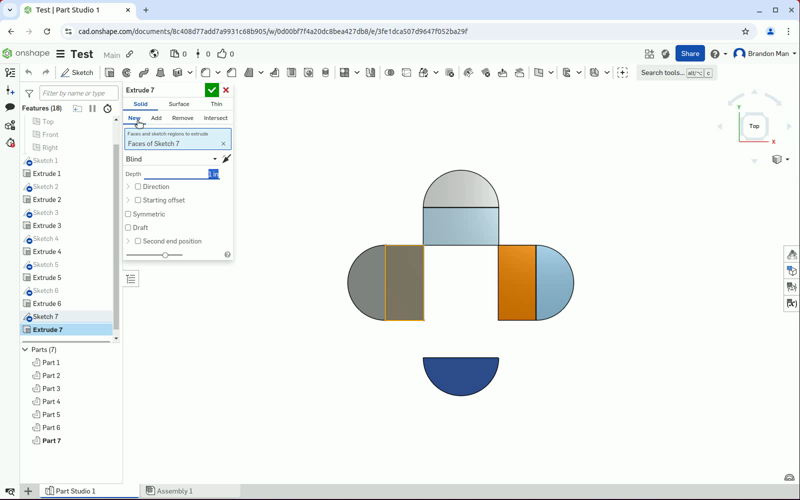
text(7.703)
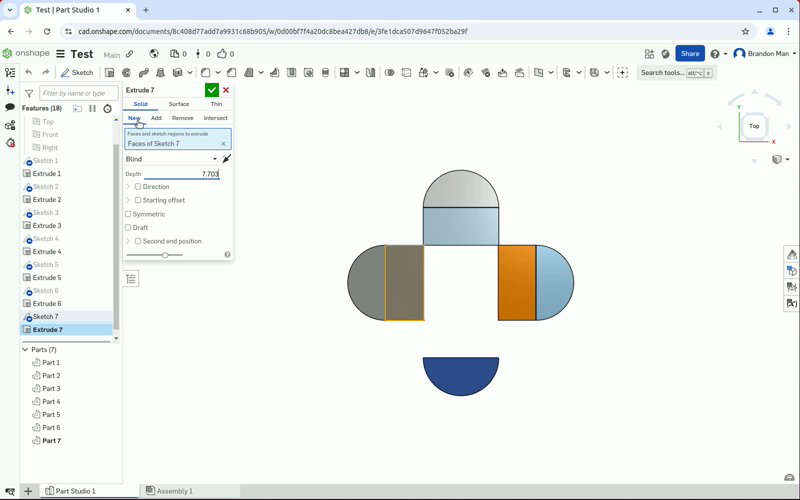
key(enter)
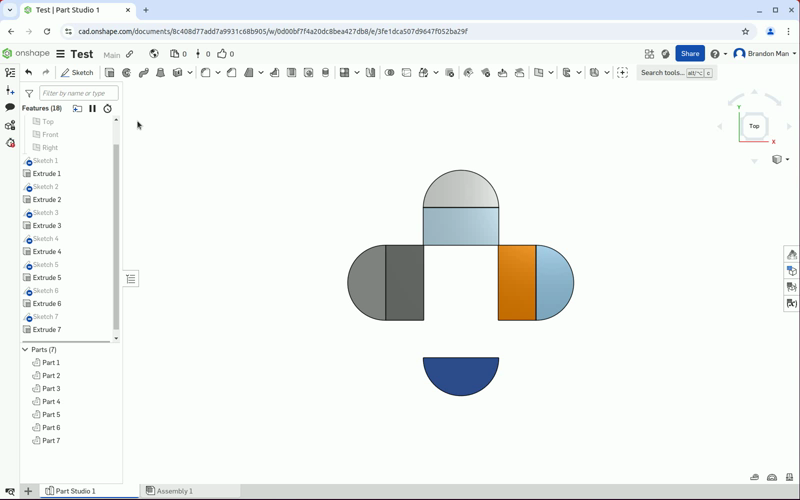
key(shift+h)
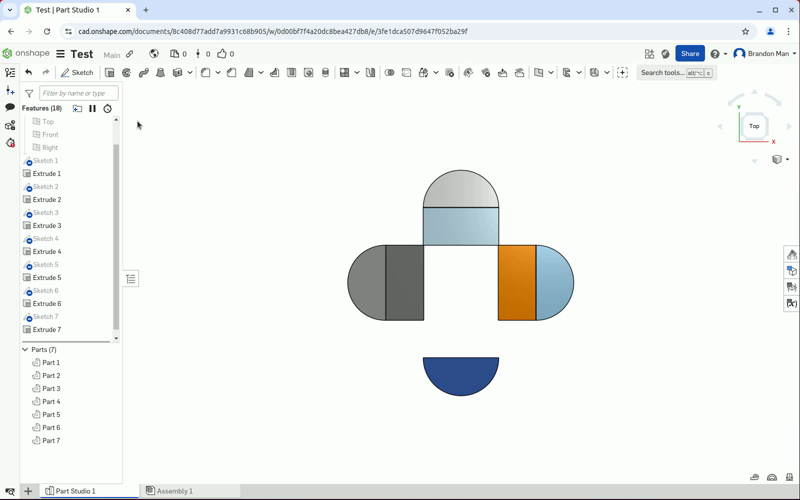
key(shift+h)
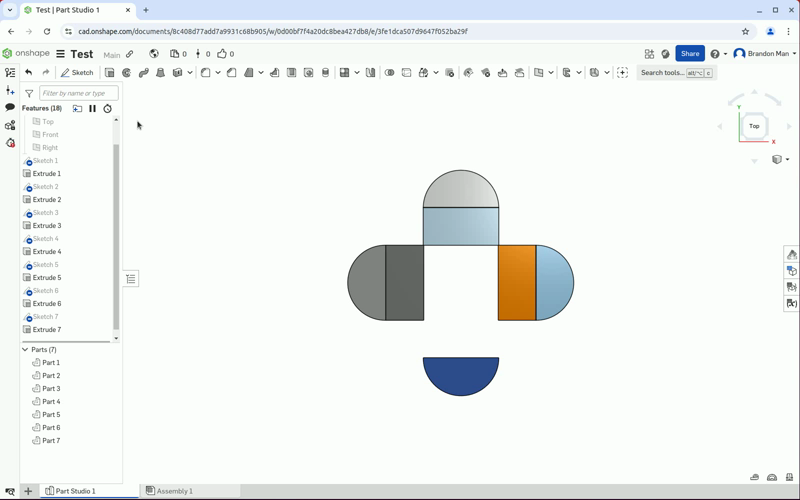
mouse_move(69, 163)
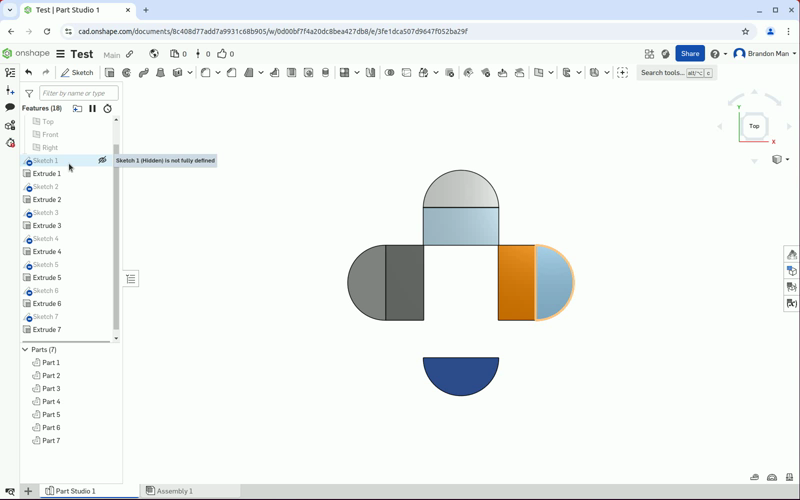
click(69, 163)
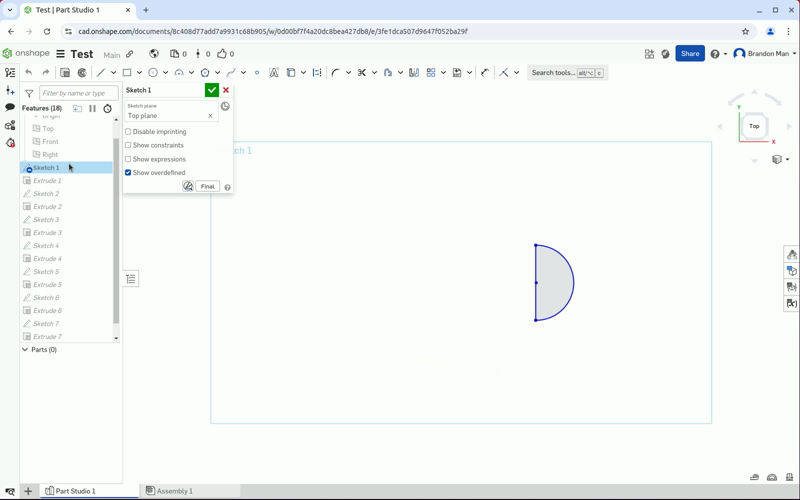
mouse_move(229, 92)
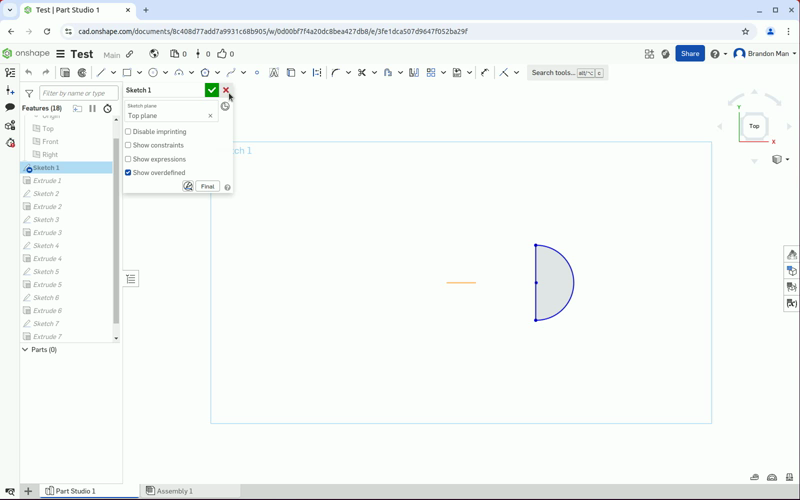
click(229, 92)
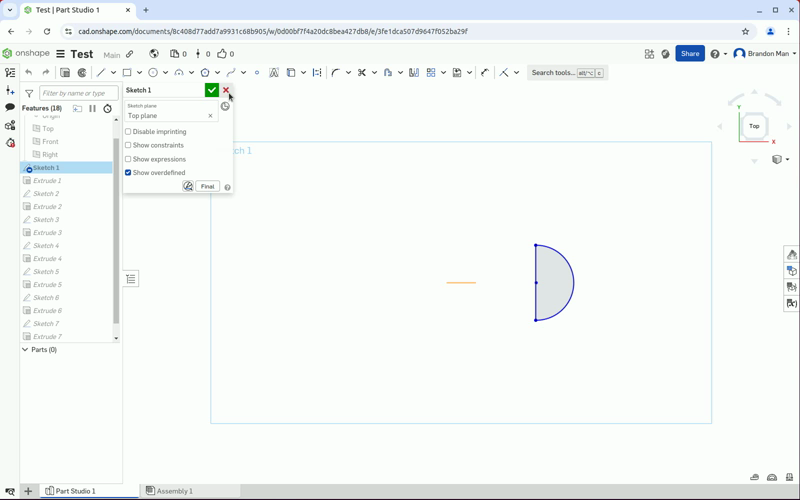
key(shift+s)
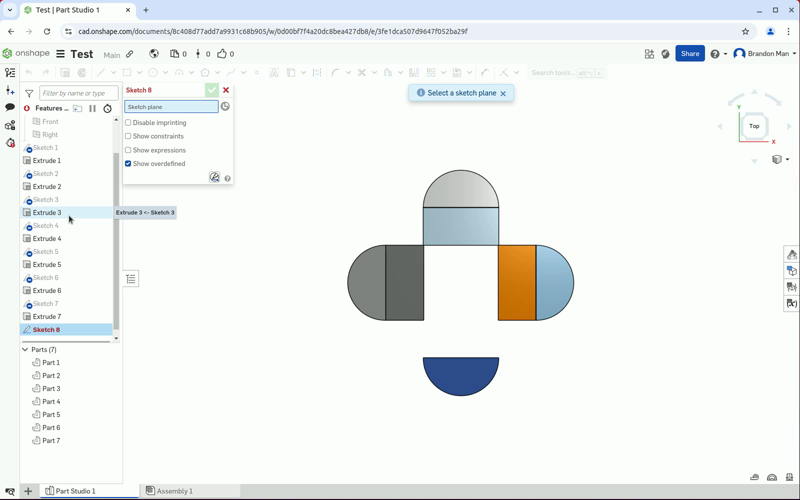
scroll(3)
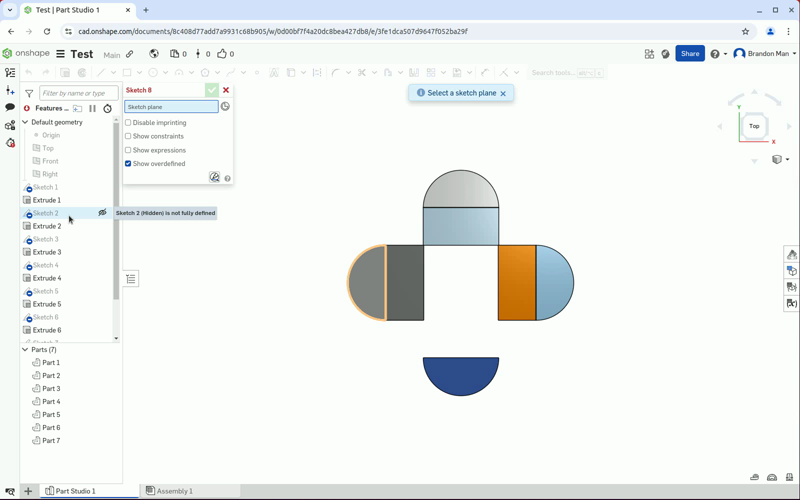
mouse_move(69, 150)
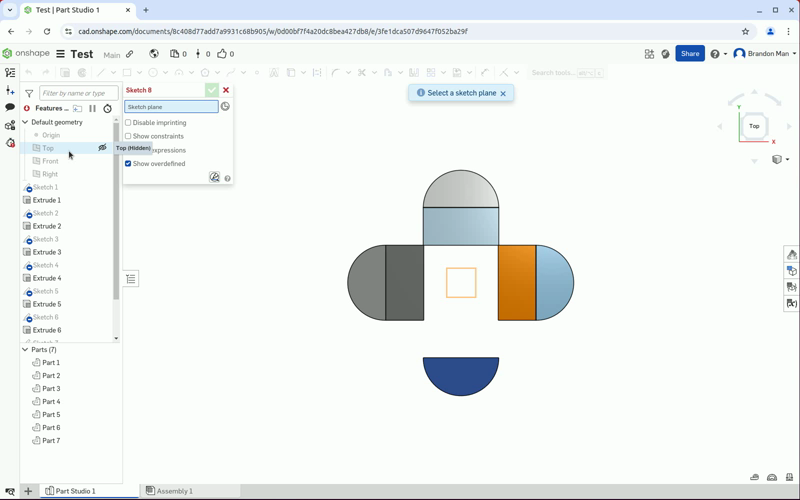
click(69, 150)
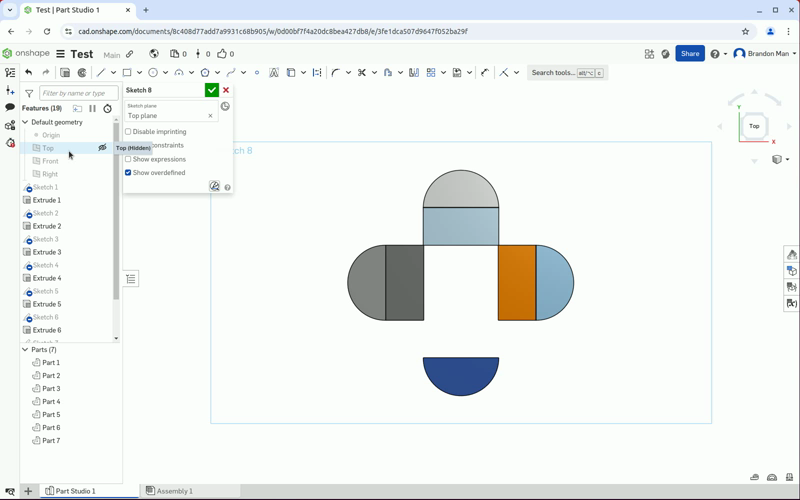
mouse_move(73, 352)
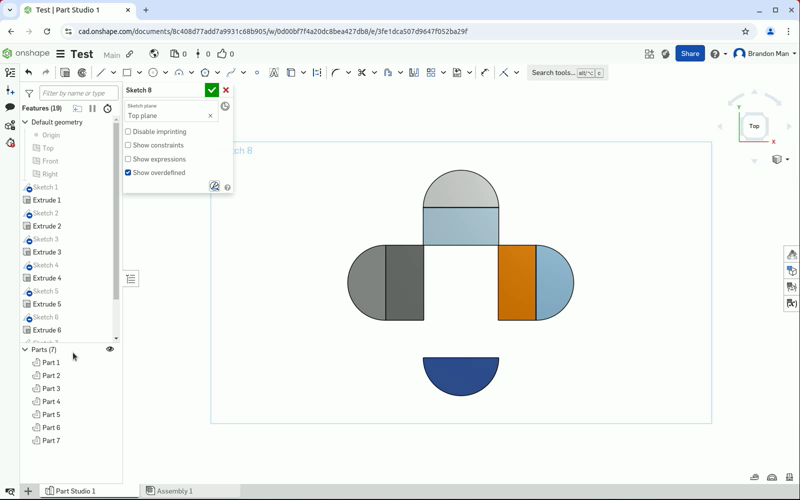
key(y)
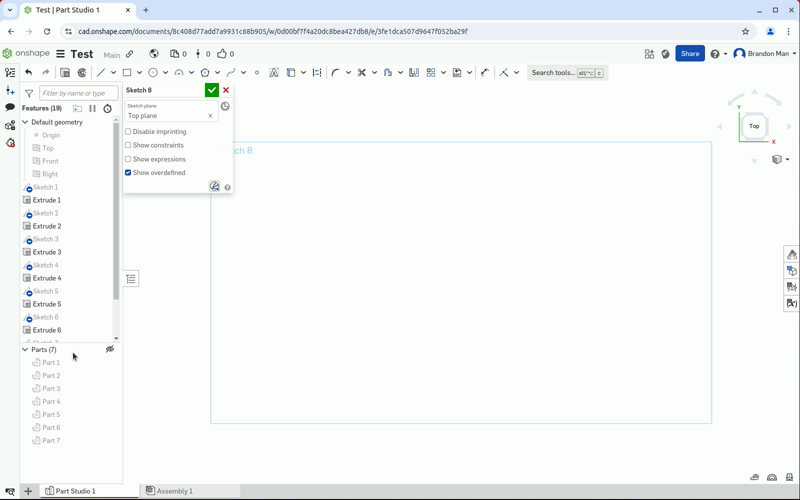
key(l)
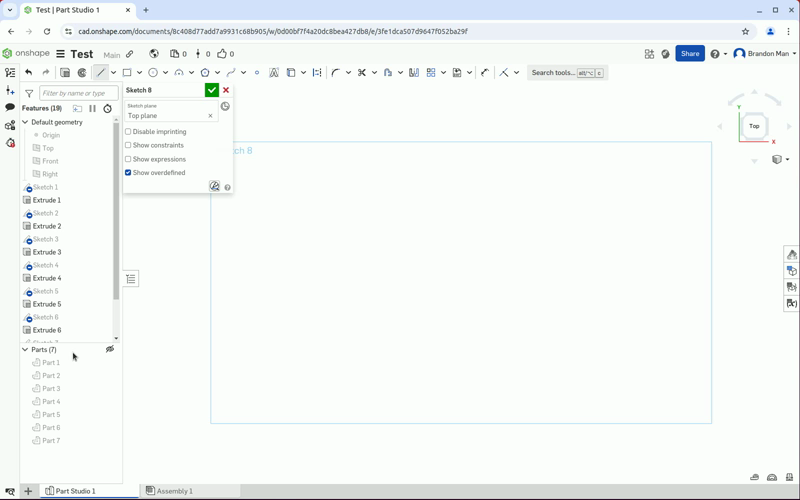
key_down(shift)
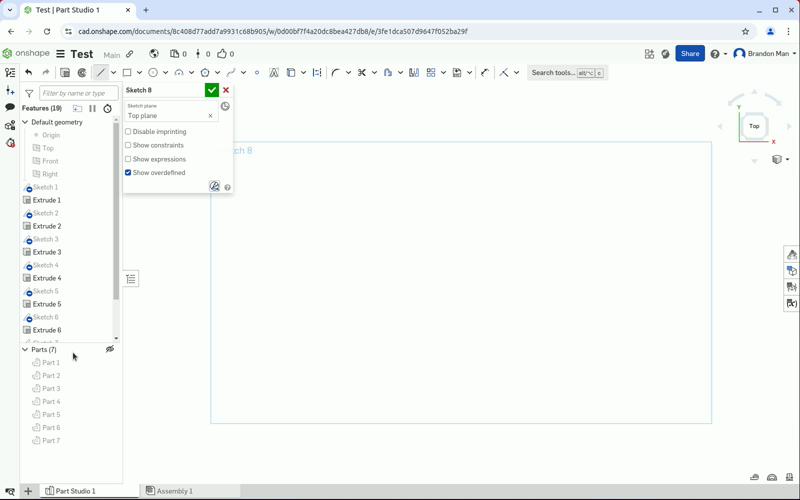
mouse_move(423, 357)
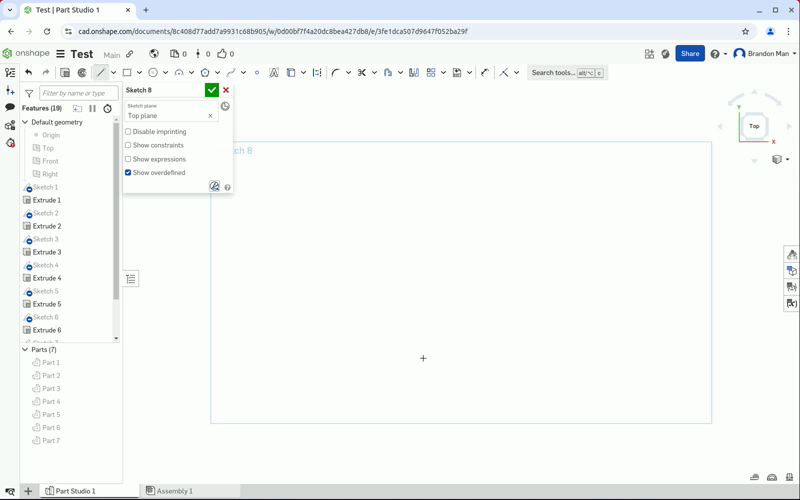
click(423, 357)
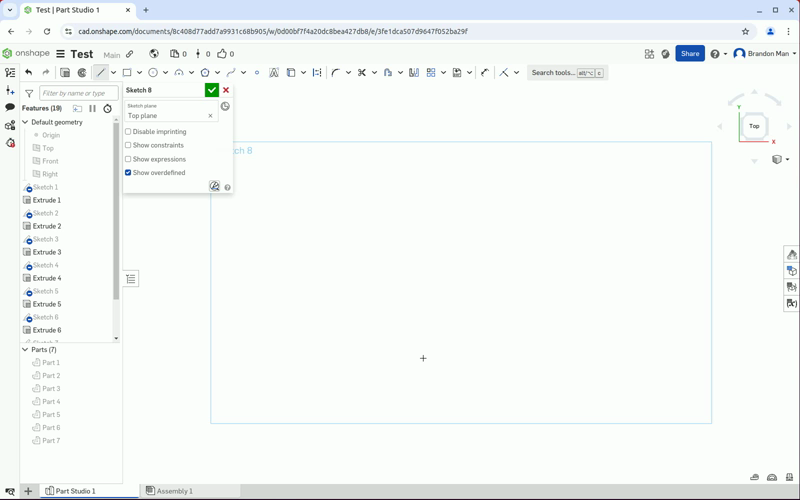
key_up(shift)
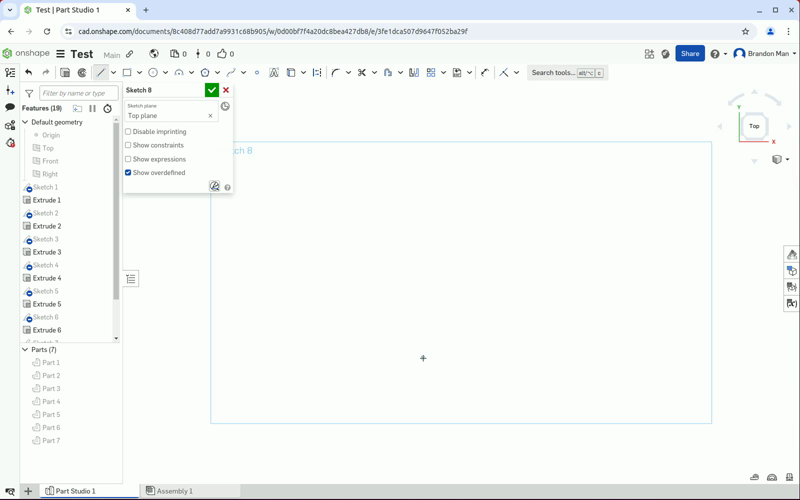
key_down(shift)
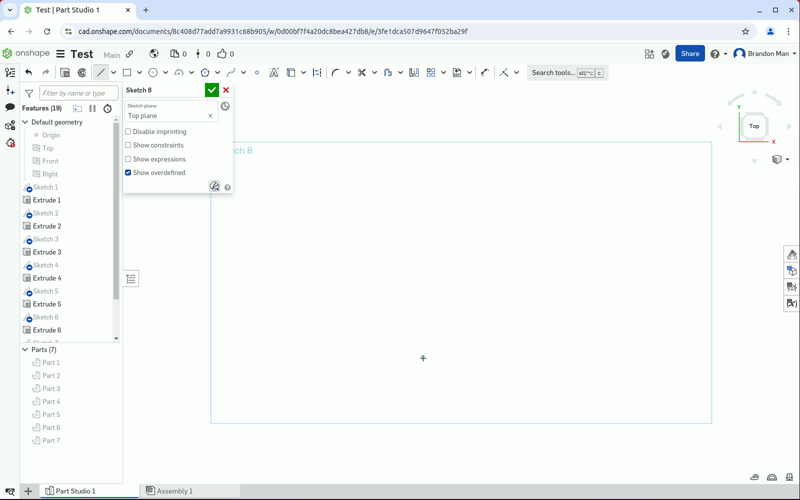
mouse_move(498, 357)
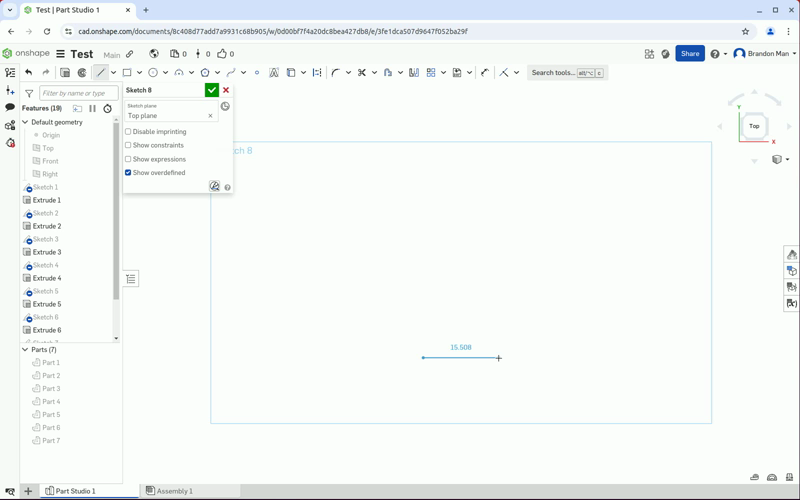
click(498, 357)
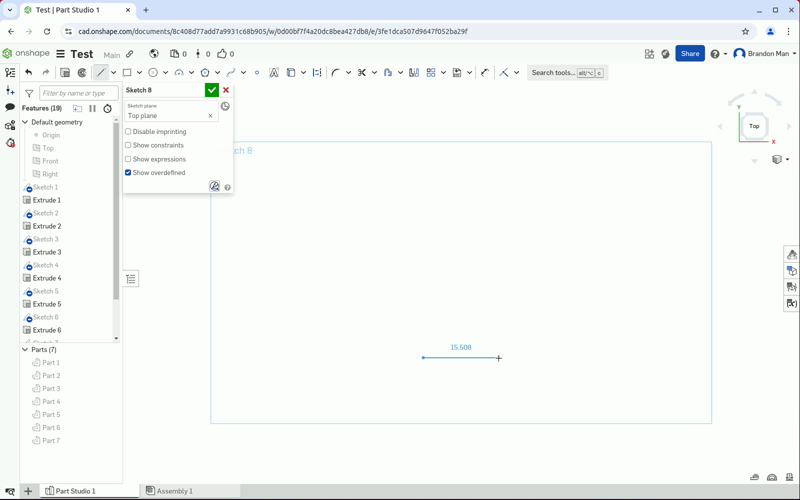
key_up(shift)
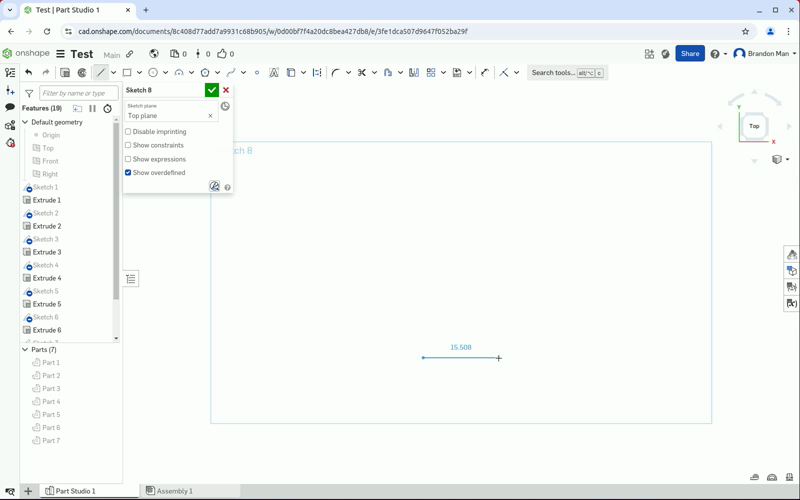
key_down(shift)
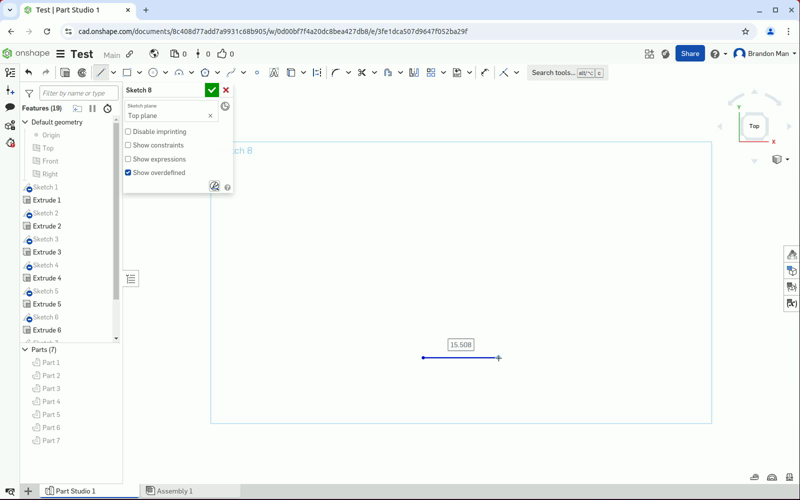
mouse_move(528, 357)
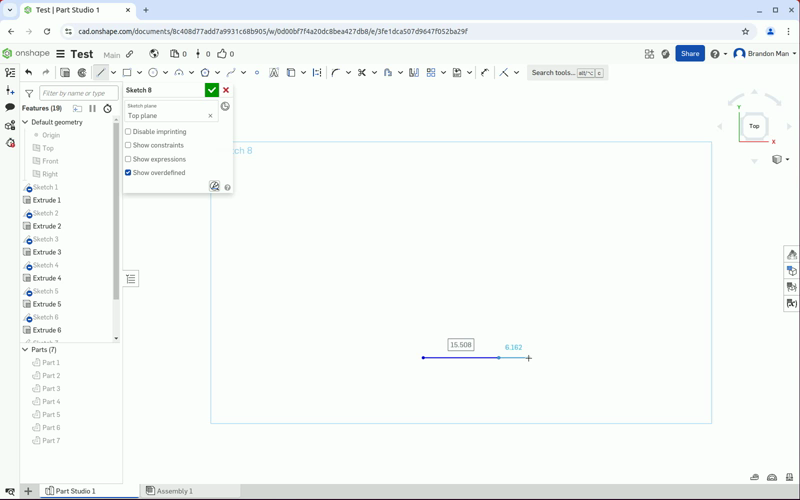
mouse_move(498, 319)
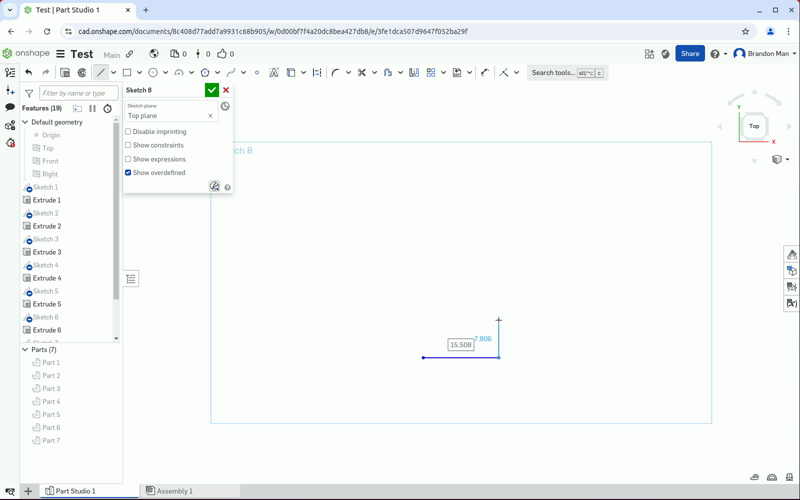
click(498, 319)
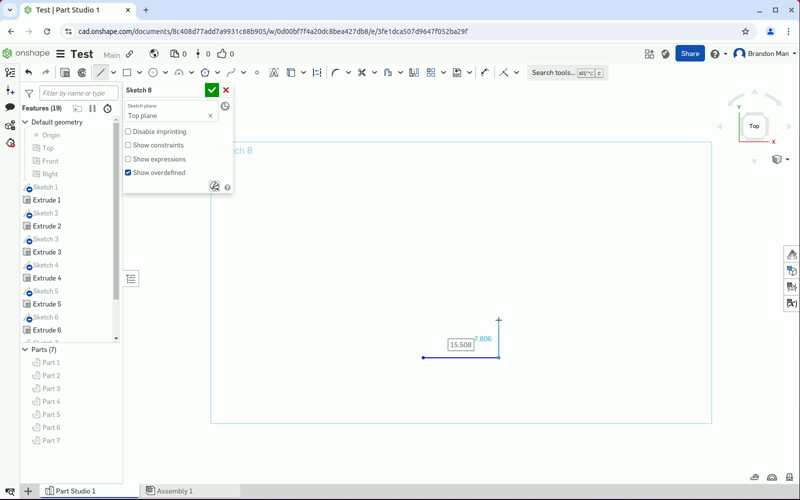
key_up(shift)
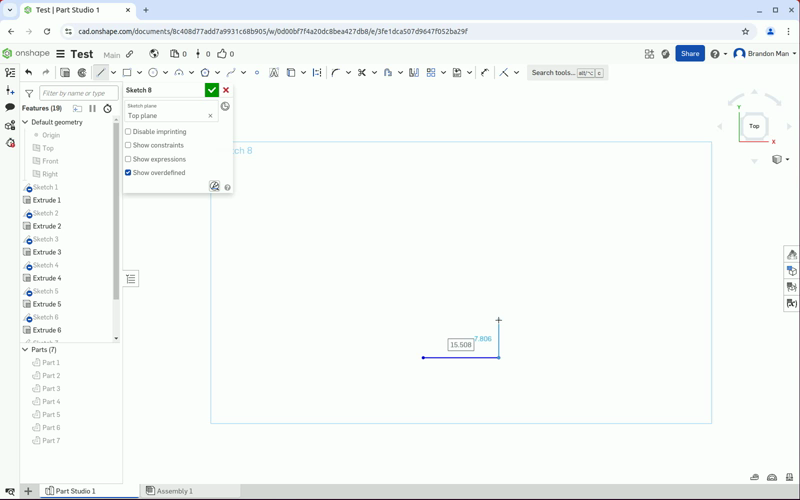
key_down(shift)
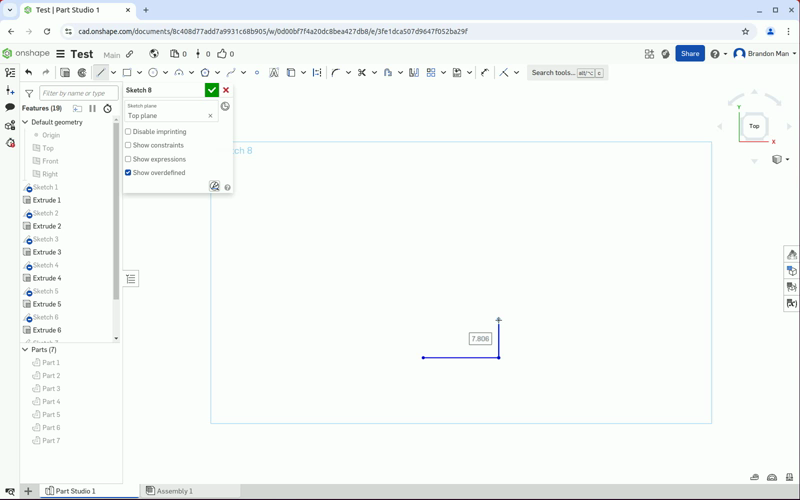
mouse_move(423, 319)
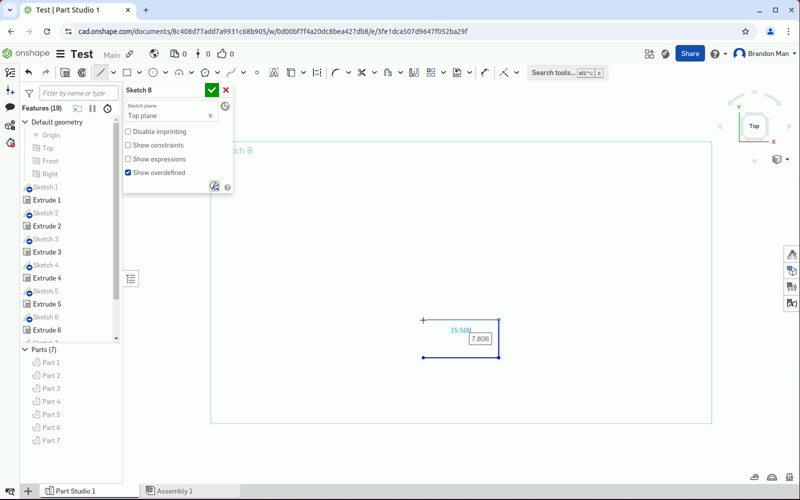
click(423, 319)
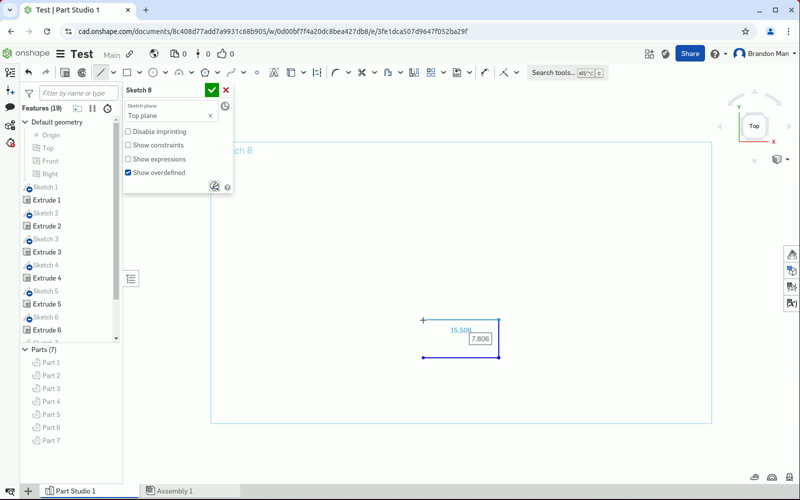
key_up(shift)
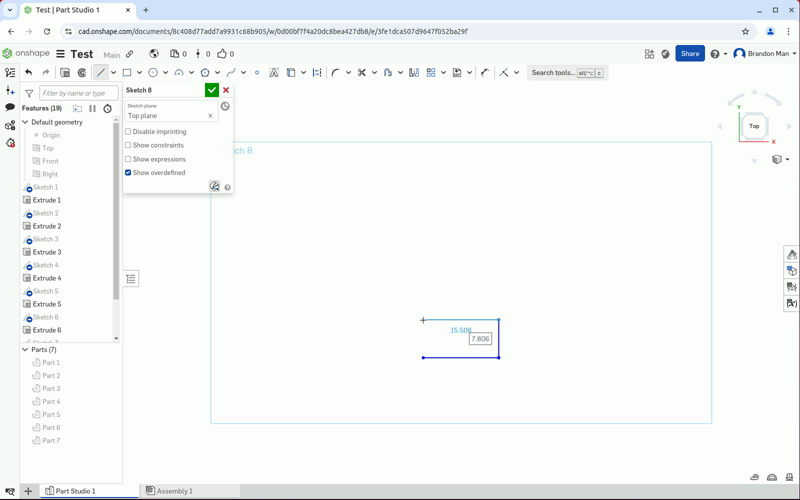
mouse_move(453, 319)
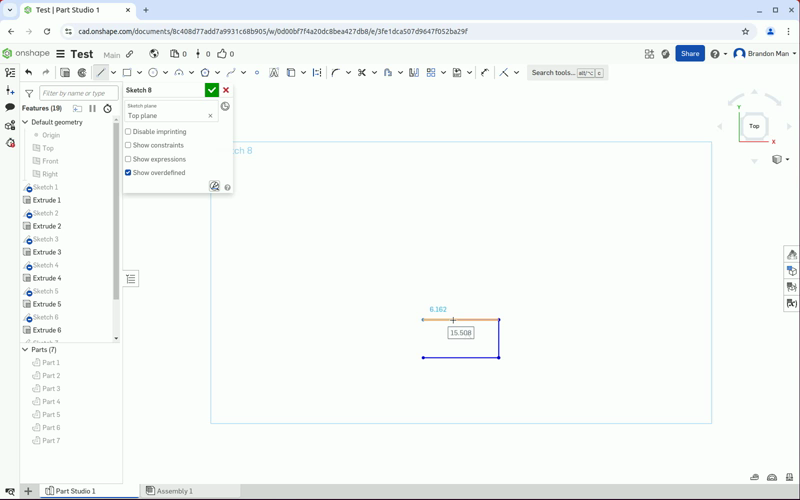
key_down(shift)
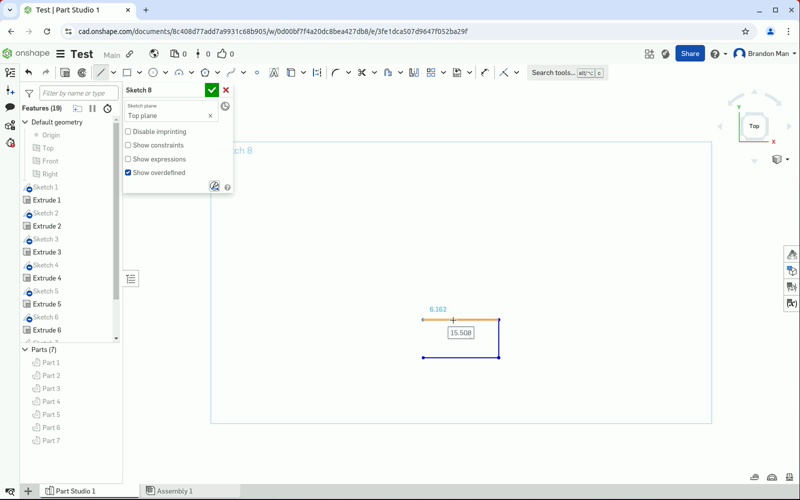
mouse_move(423, 357)
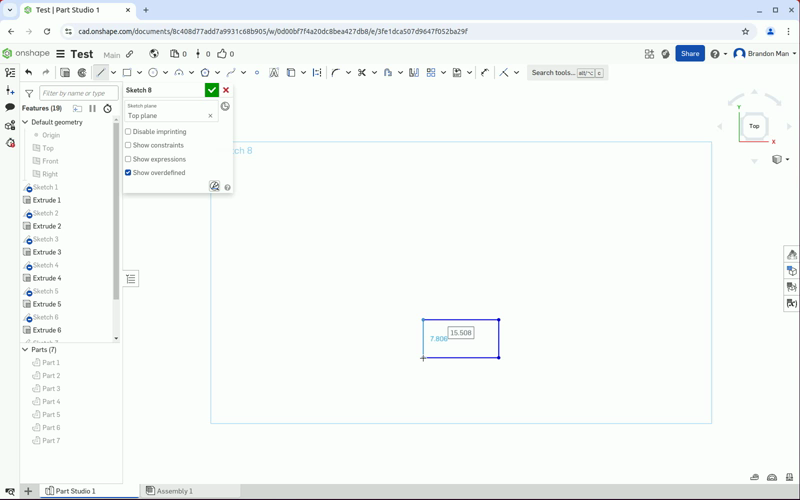
key_up(shift)
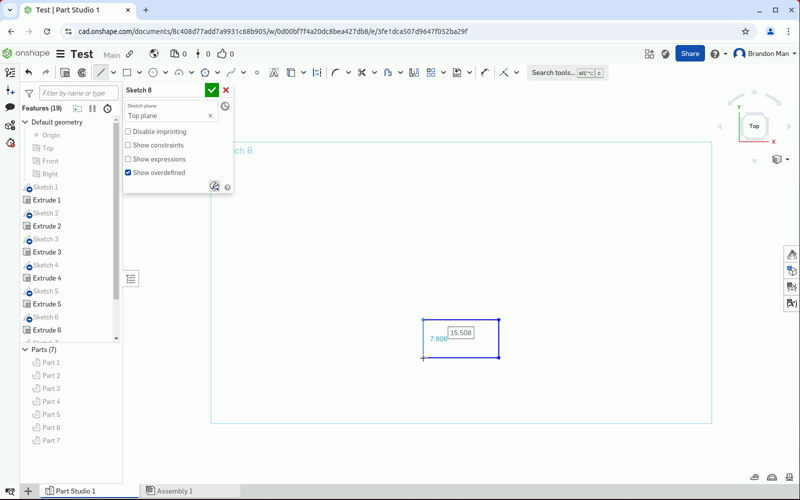
click(423, 357)
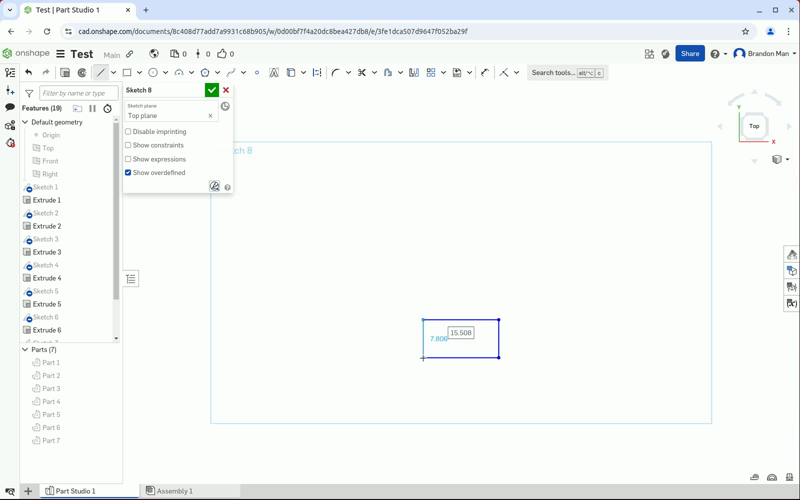
key(esc)
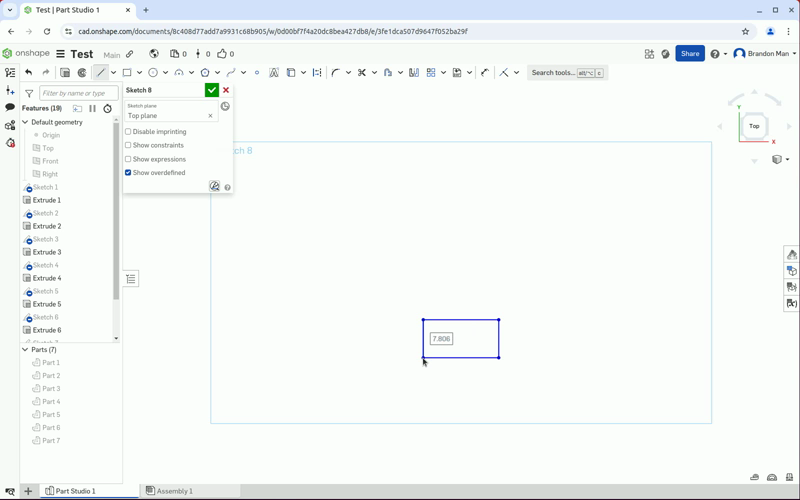
mouse_move(458, 337)
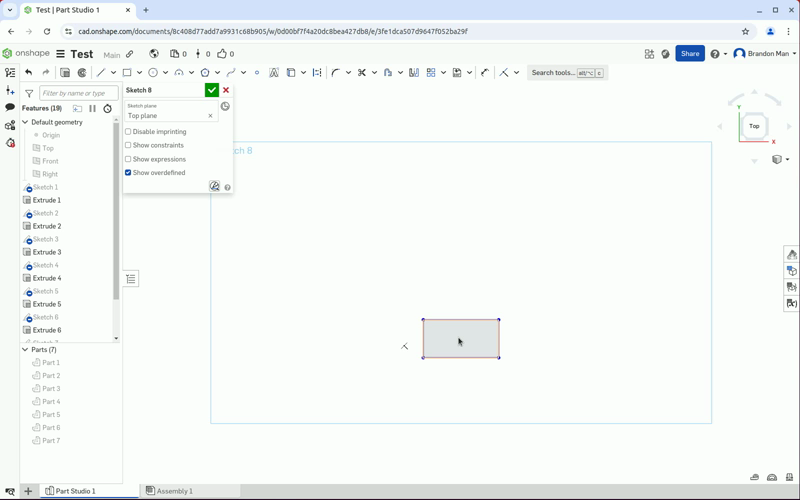
click(458, 337)
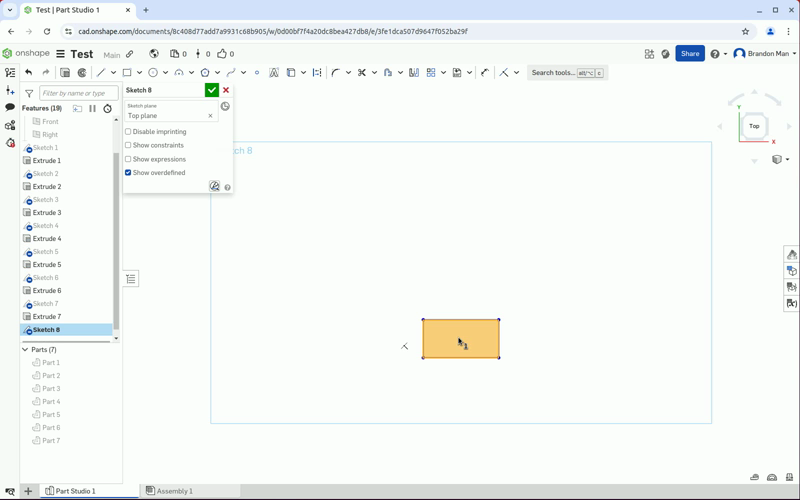
mouse_move(73, 352)
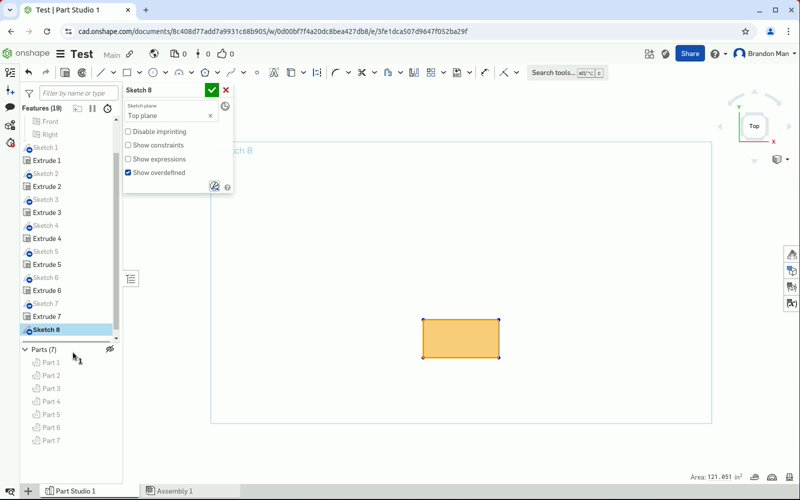
key(shift+y)
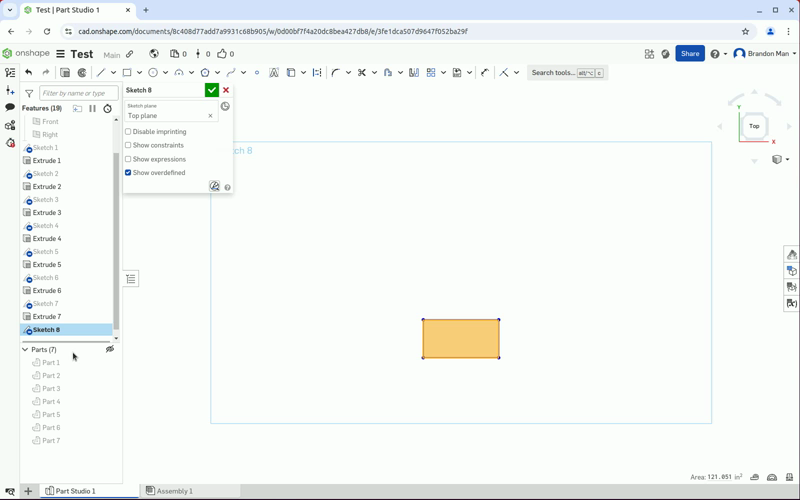
key(shift+e)
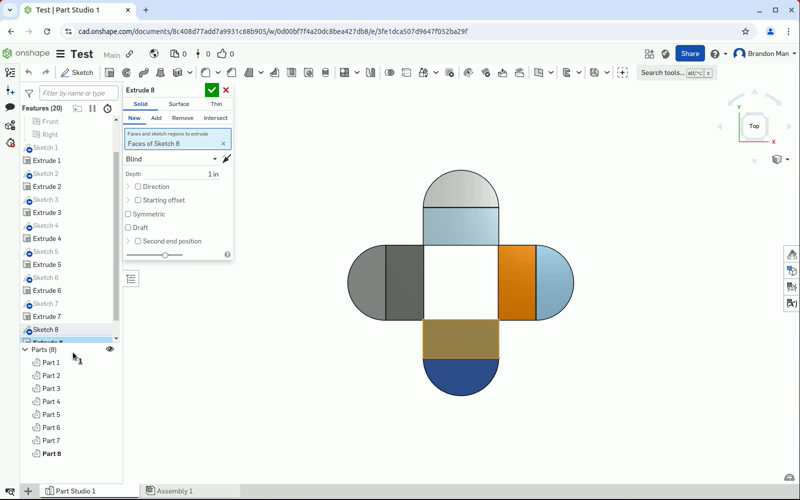
mouse_move(143, 106)
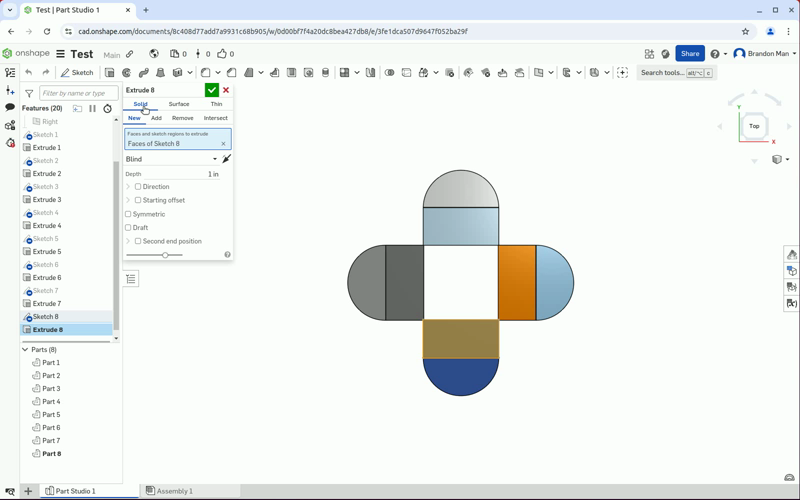
click(143, 106)
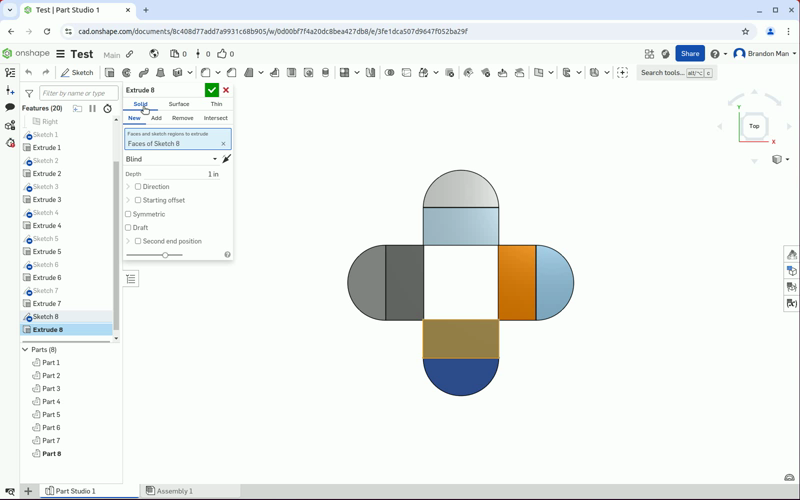
mouse_move(137, 120)
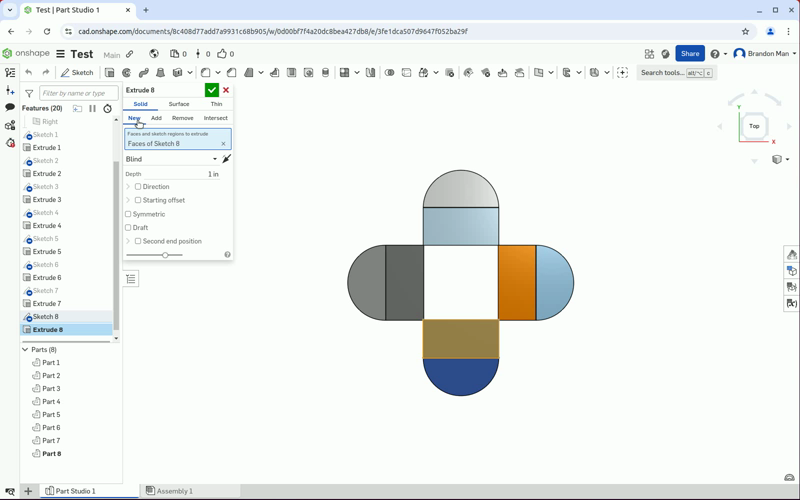
click(137, 120)
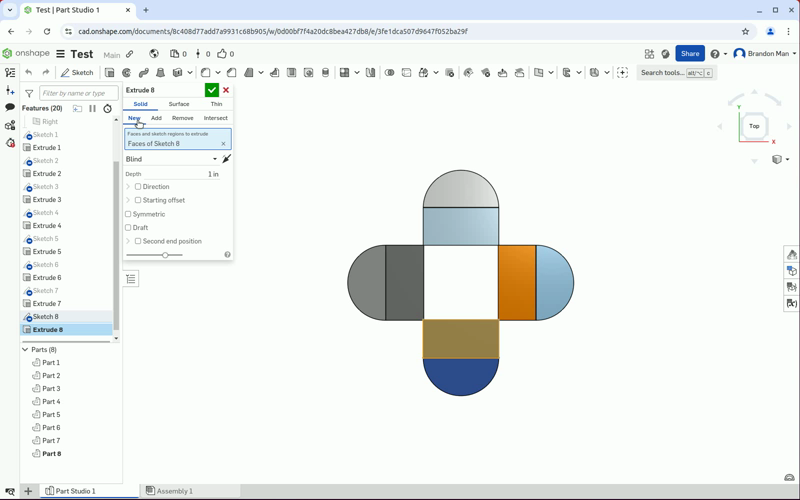
key(tab, 4)
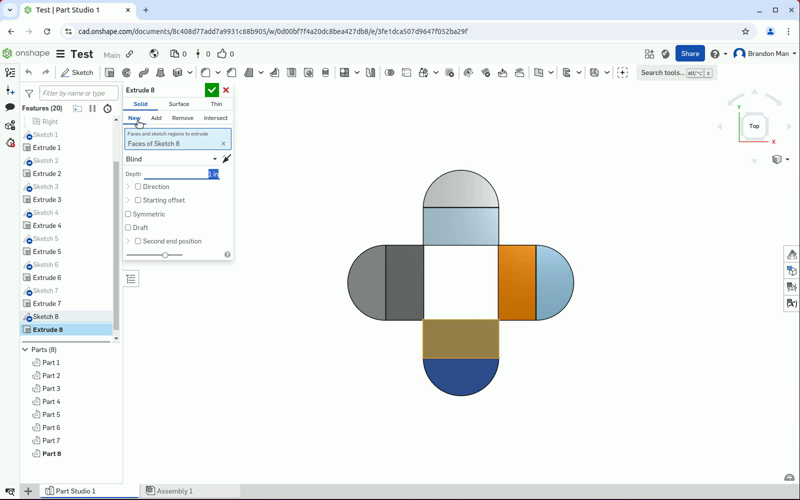
text(7.703)
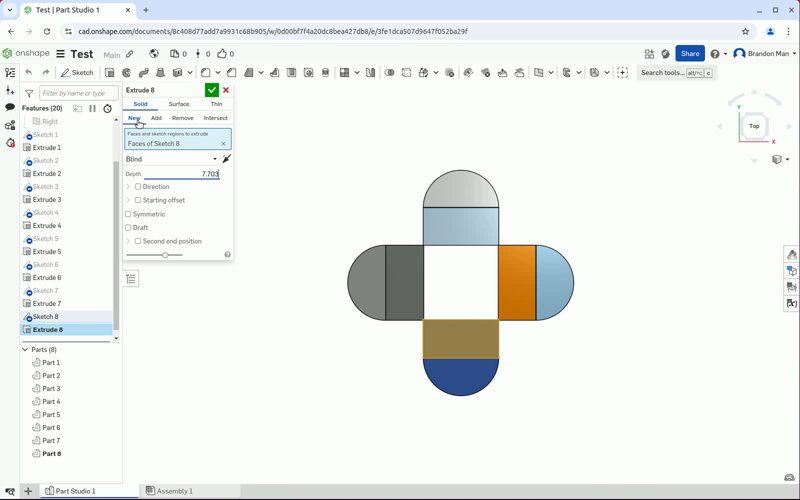
key(enter)
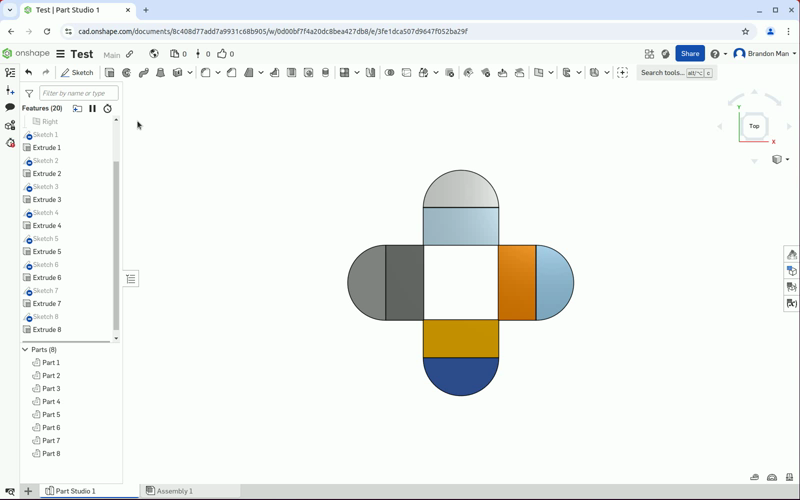
key(shift+h)
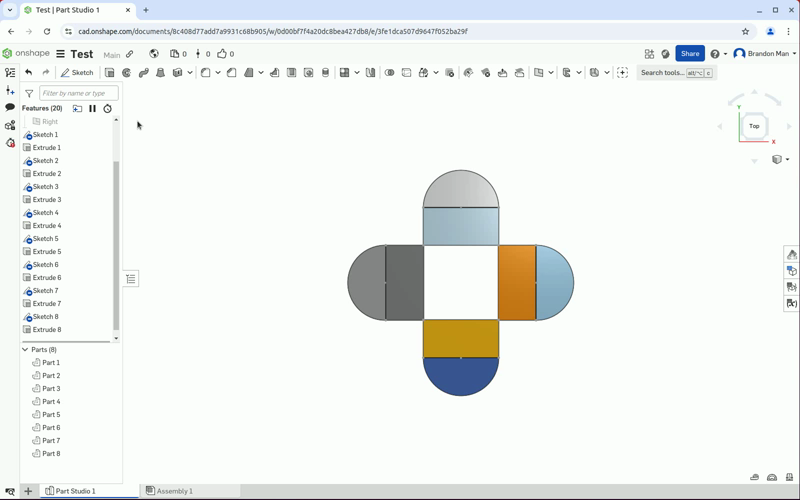
key(shift+h)
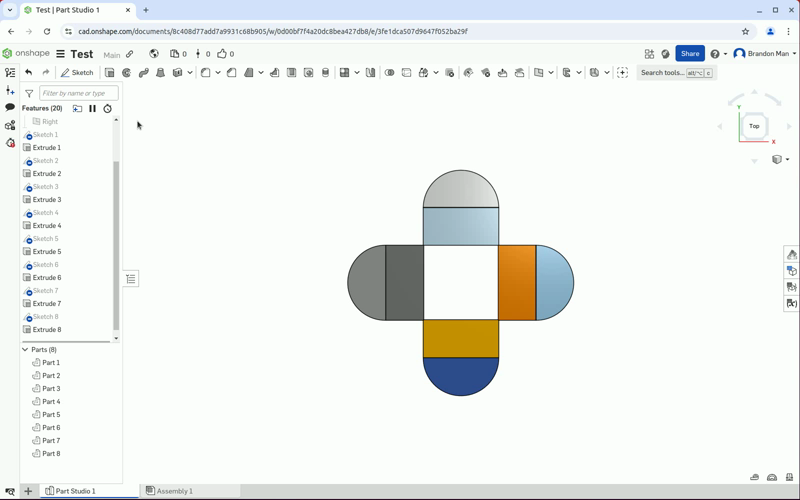
mouse_move(69, 137)
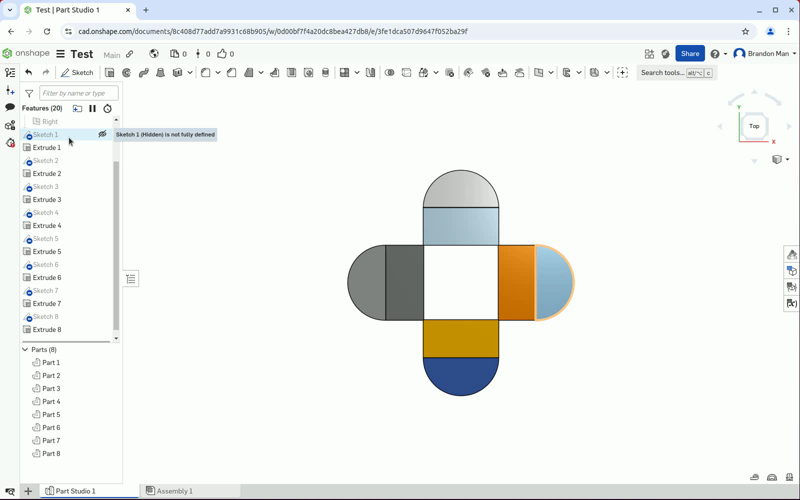
click(69, 137)
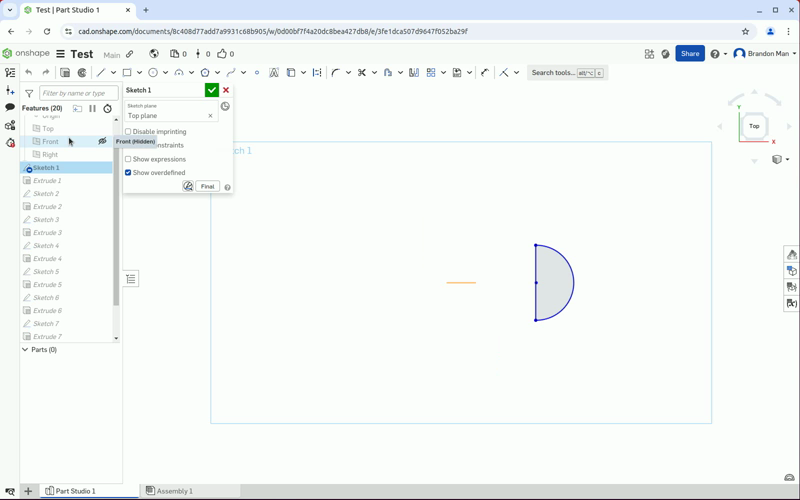
mouse_move(229, 92)
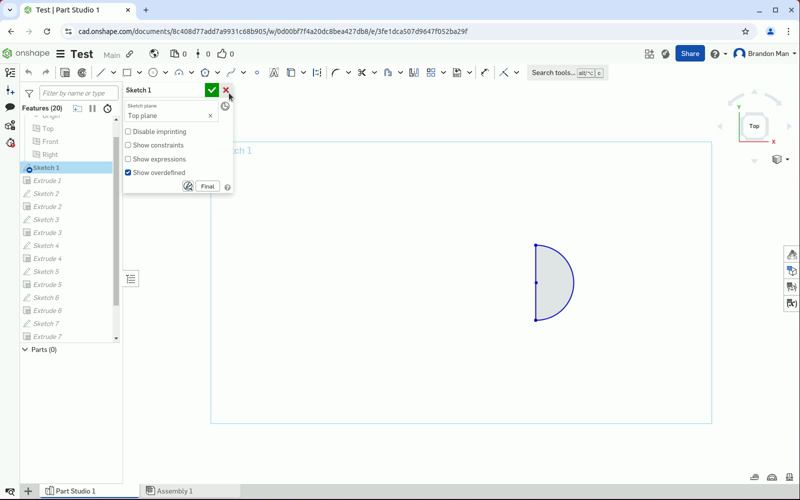
click(229, 92)
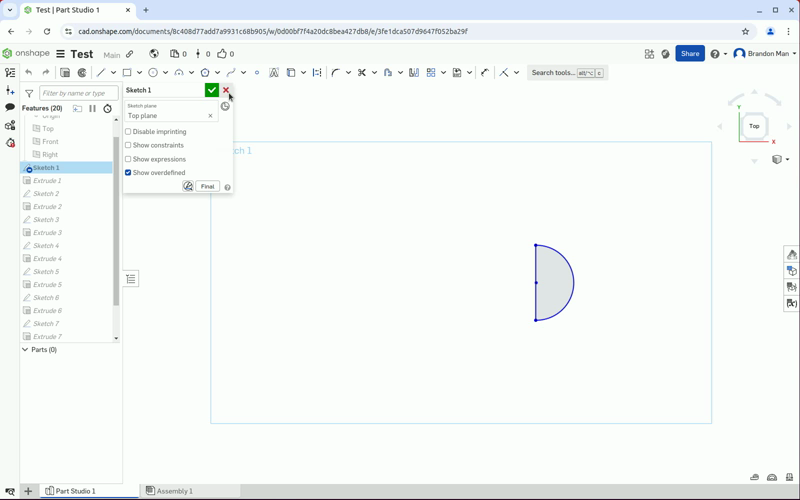
key(shift+s)
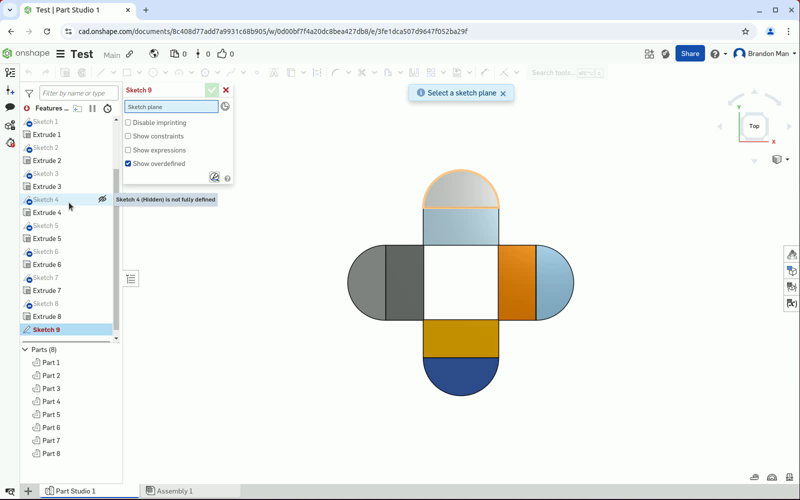
scroll(3)
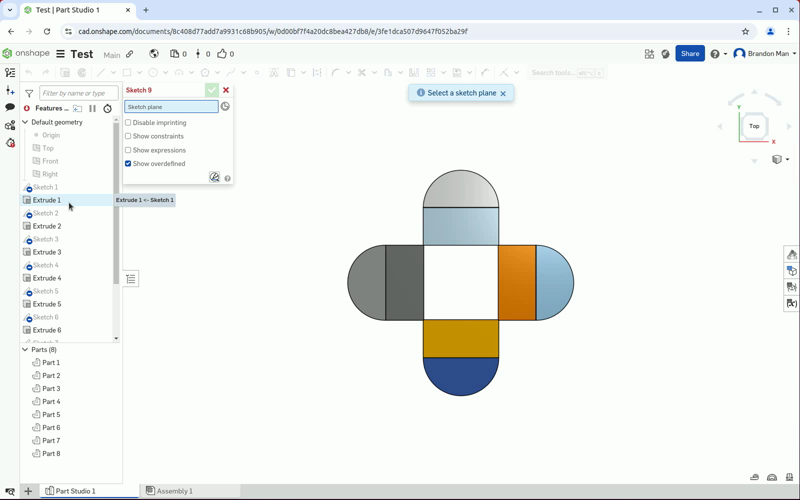
mouse_move(69, 150)
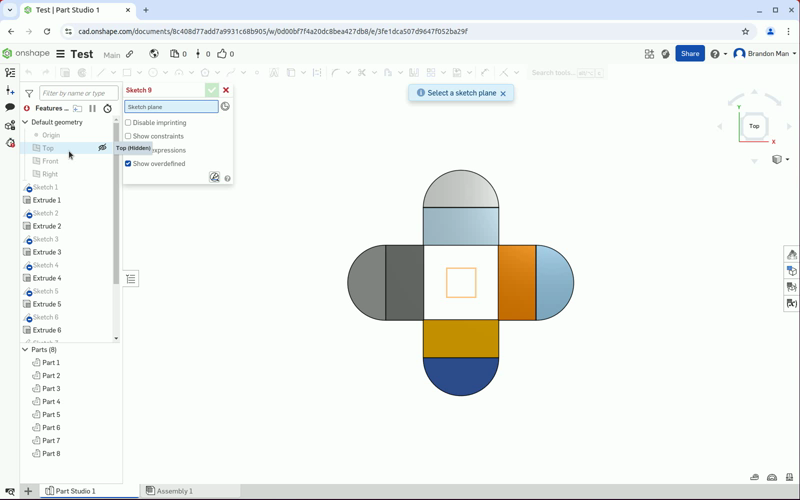
click(69, 150)
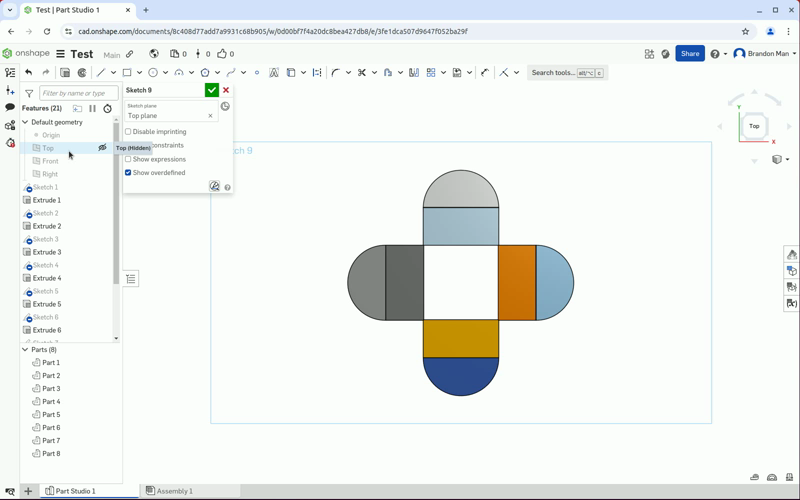
mouse_move(73, 352)
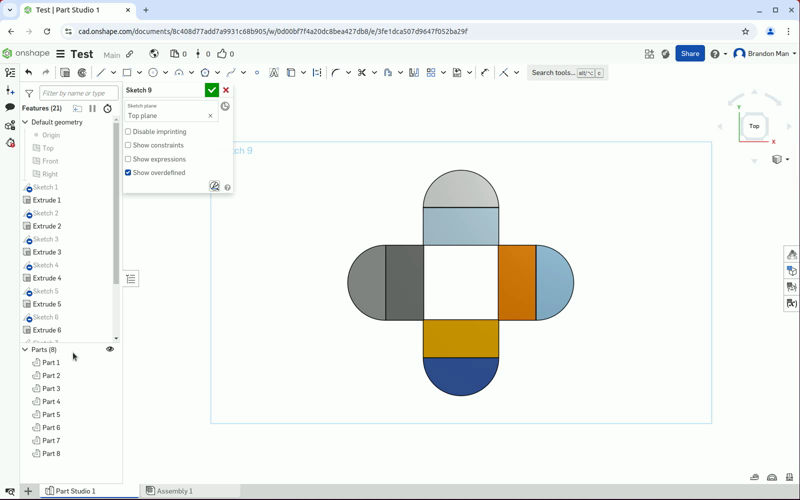
key(y)
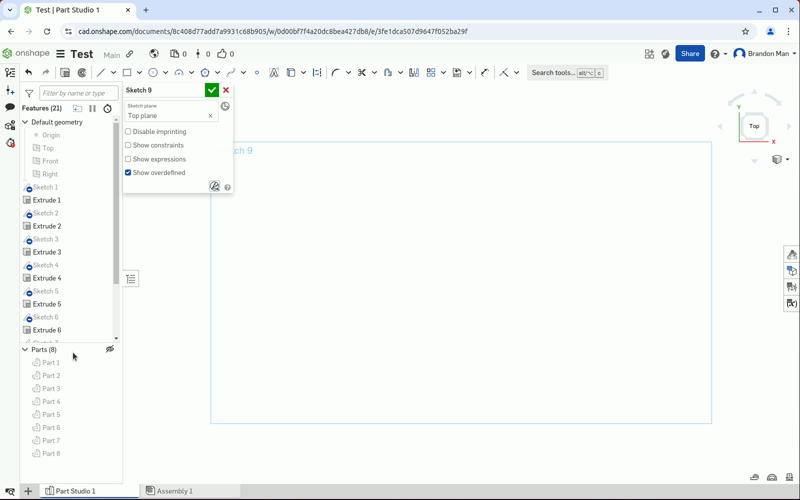
key(l)
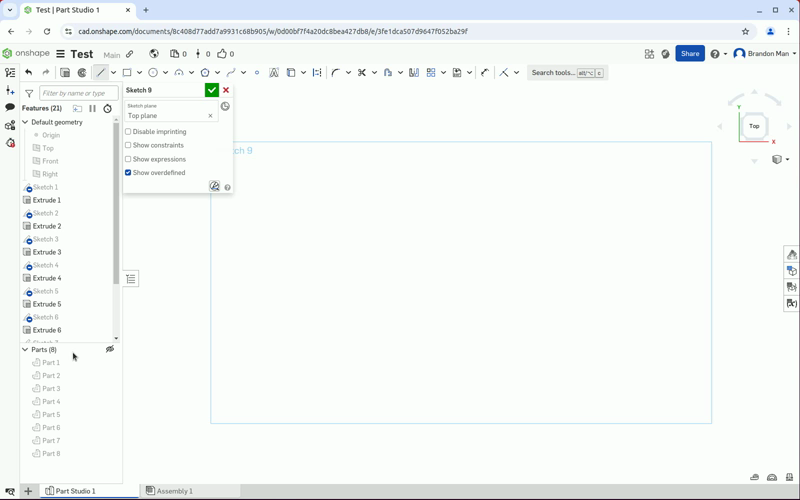
key_down(shift)
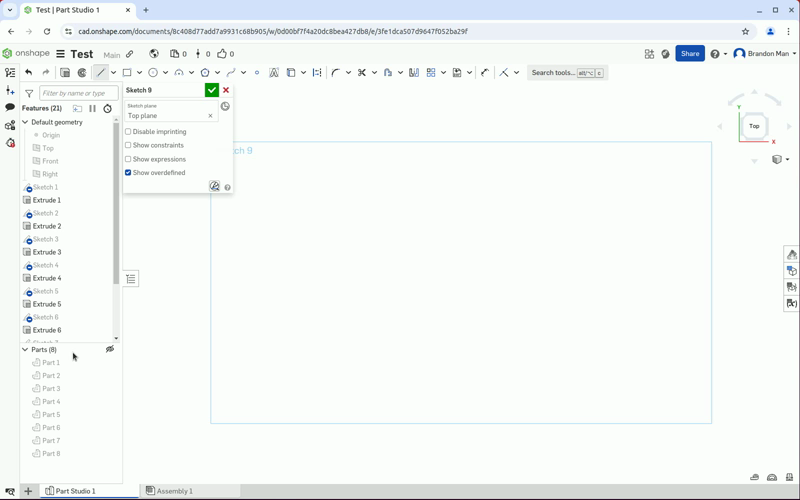
mouse_move(423, 320)
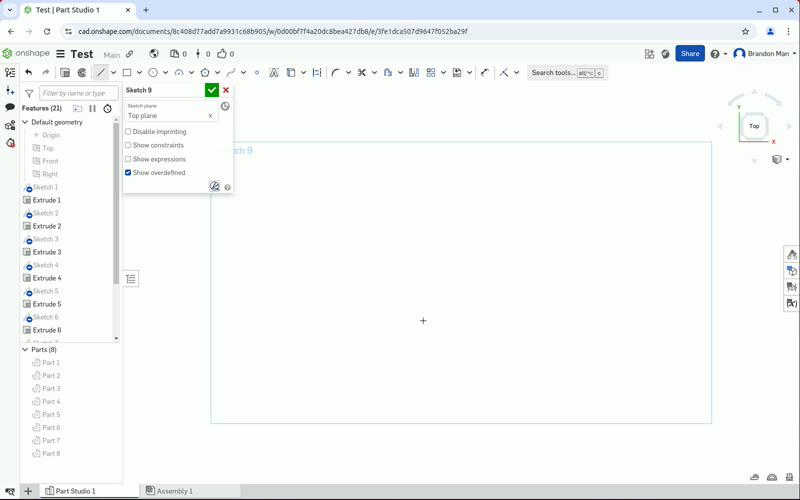
click(423, 320)
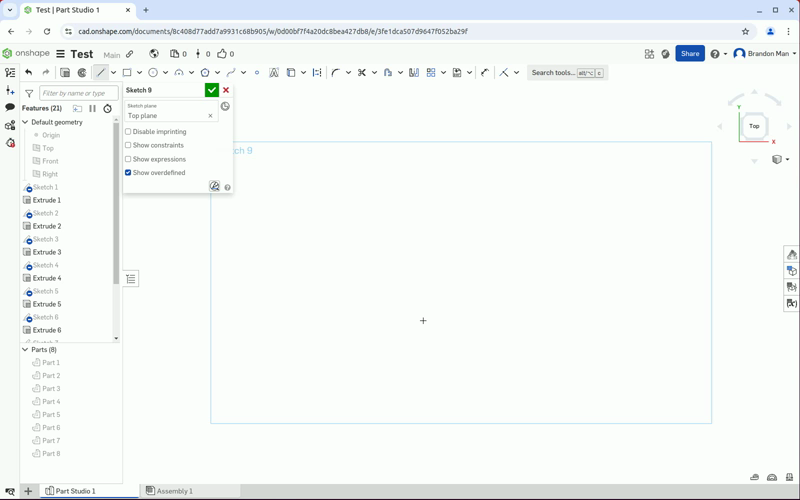
key_up(shift)
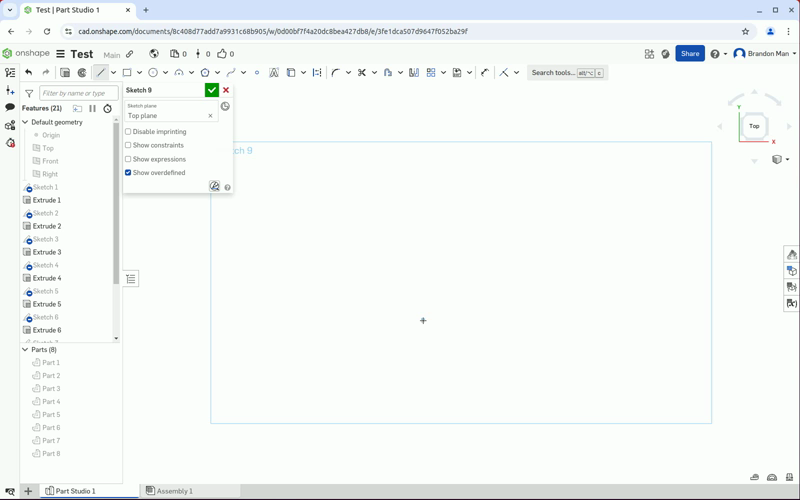
key_down(shift)
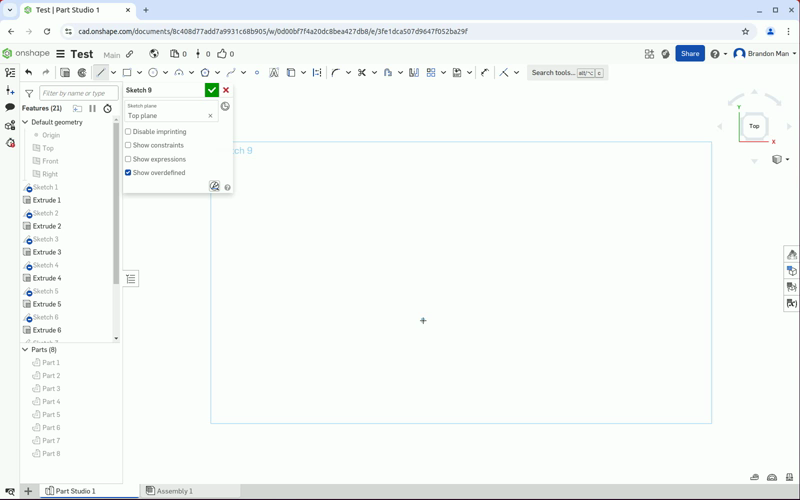
mouse_move(498, 320)
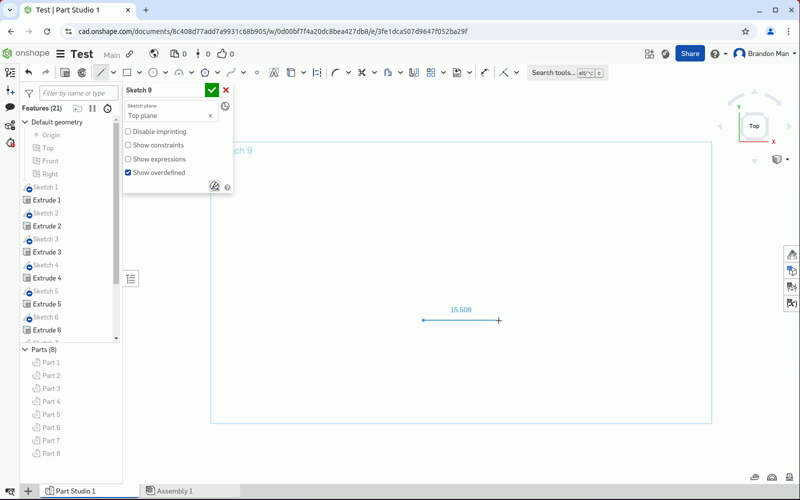
click(498, 320)
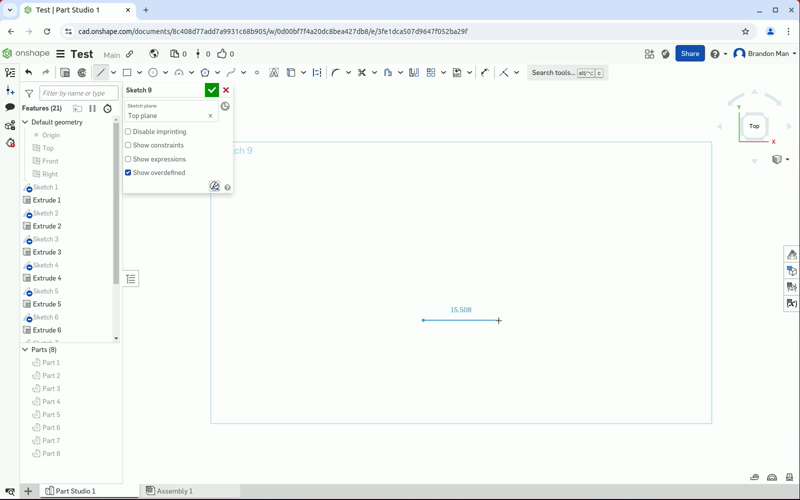
key_up(shift)
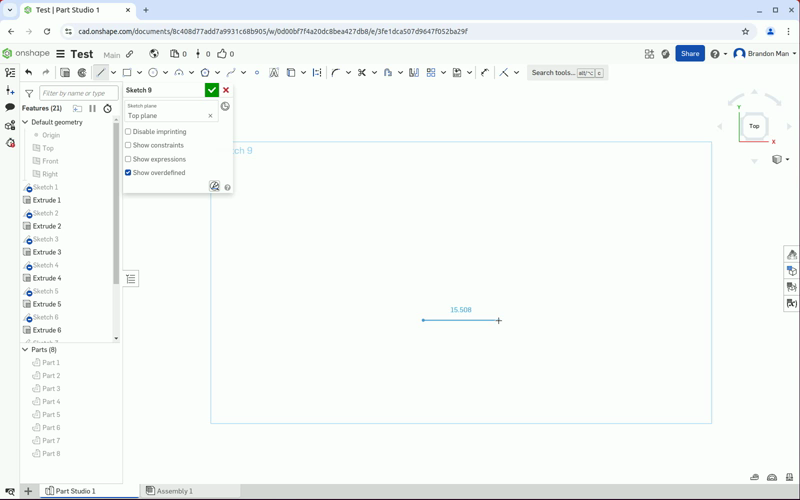
key_down(shift)
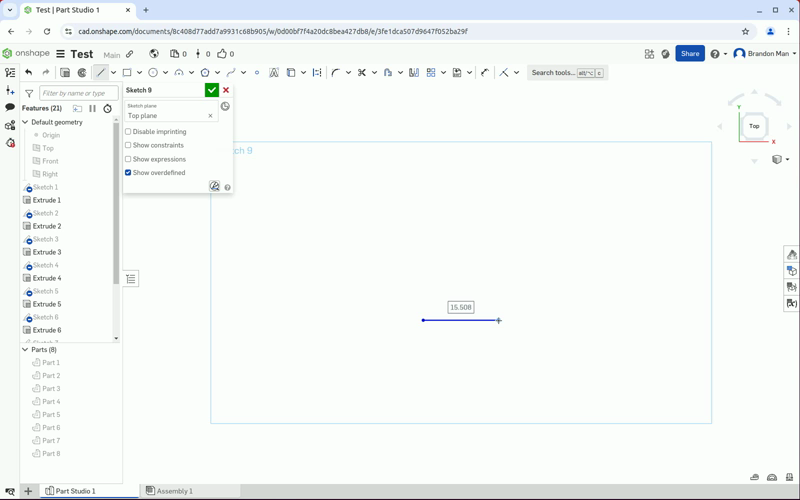
mouse_move(498, 245)
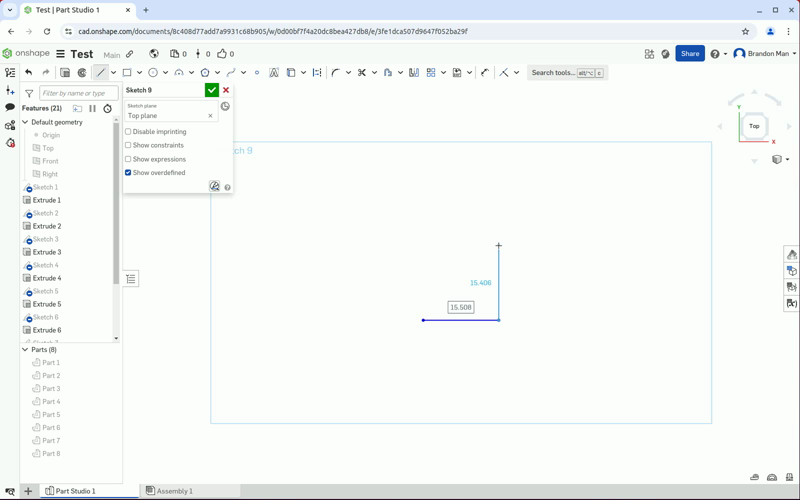
click(498, 245)
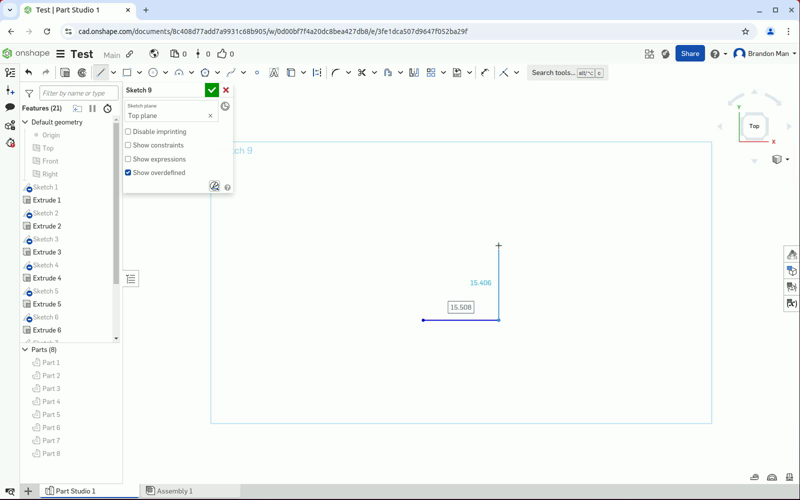
key_up(shift)
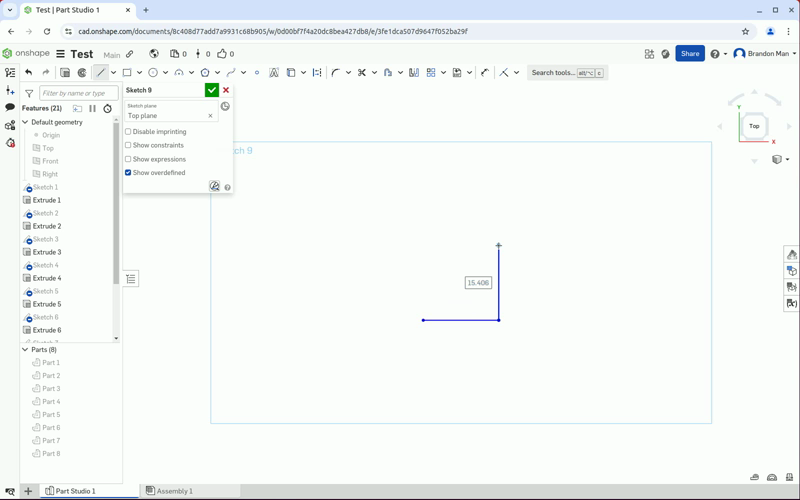
key_down(shift)
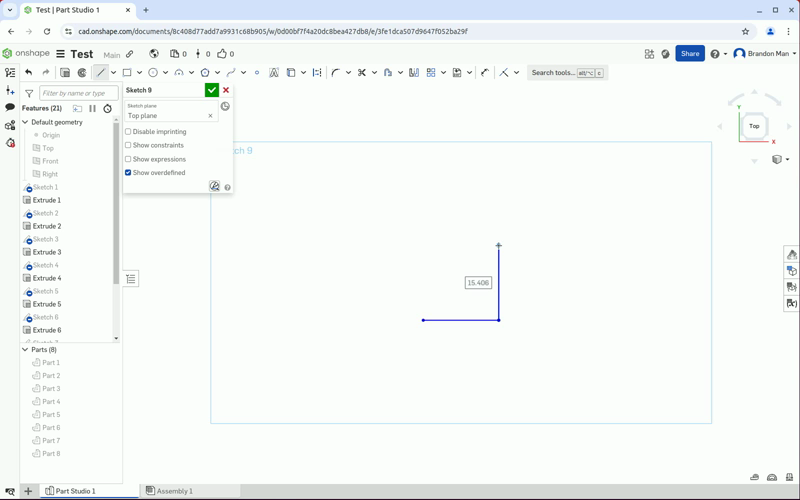
mouse_move(423, 245)
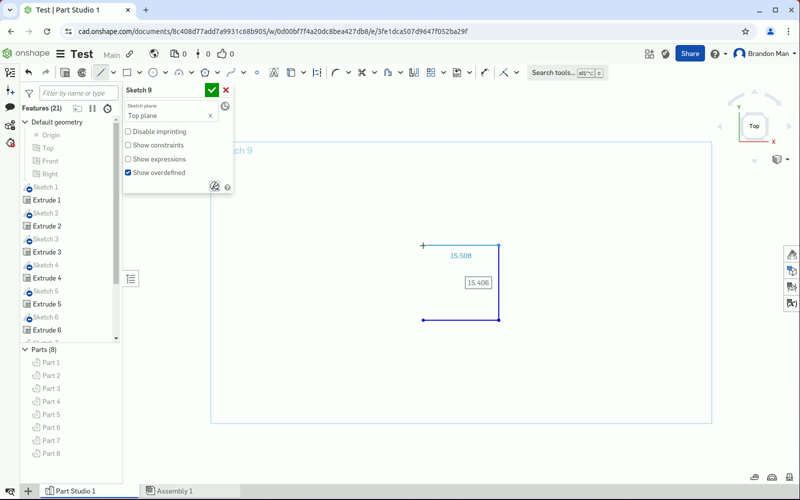
click(423, 245)
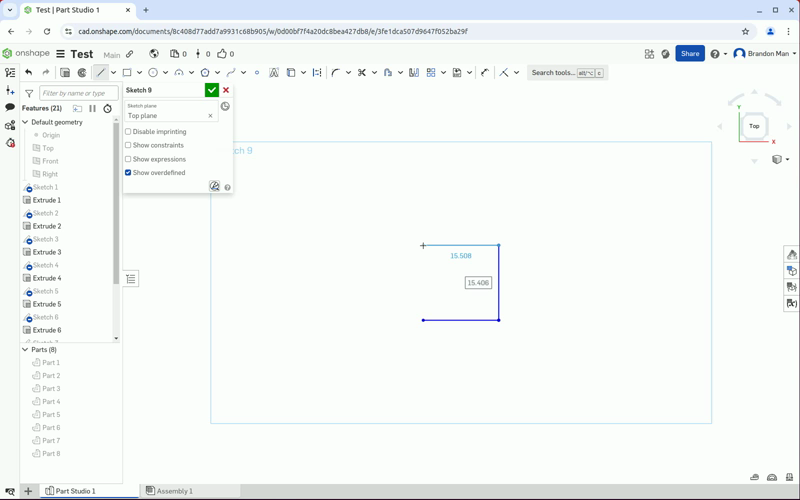
key_up(shift)
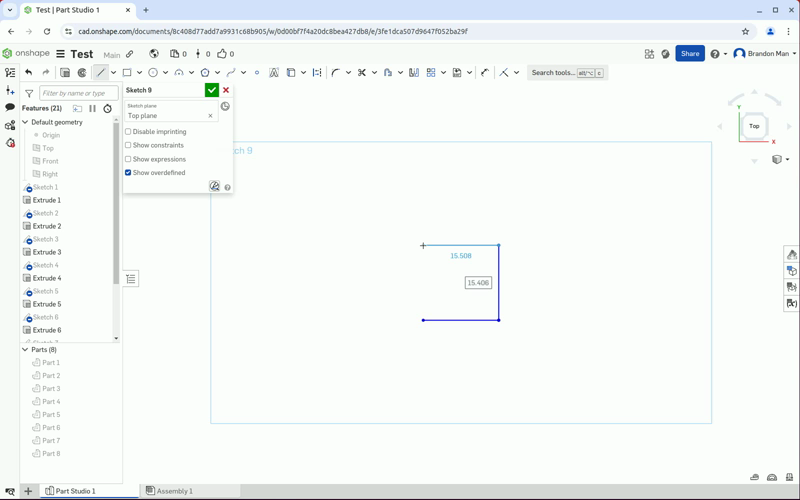
key_down(shift)
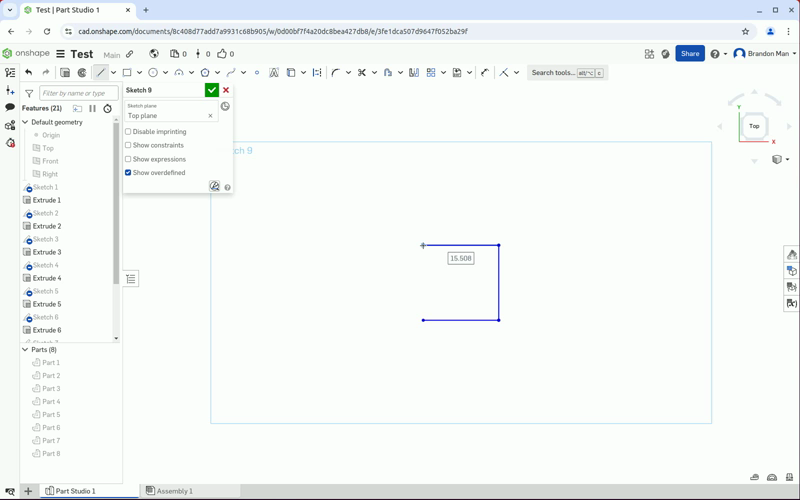
mouse_move(423, 320)
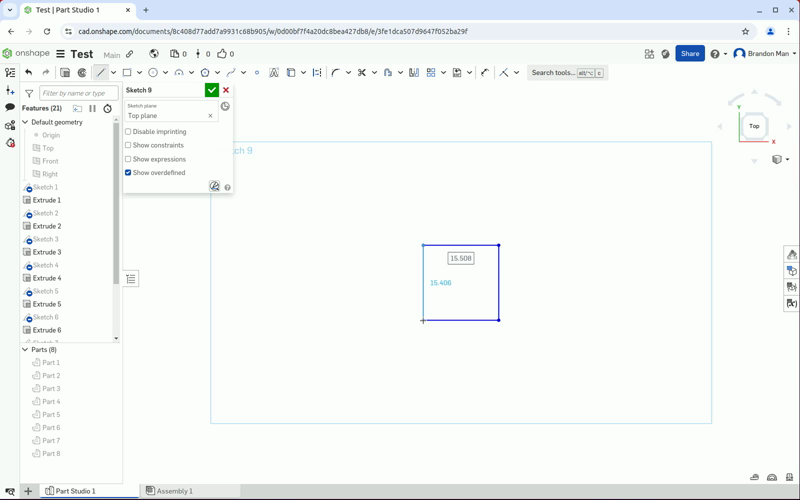
key_up(shift)
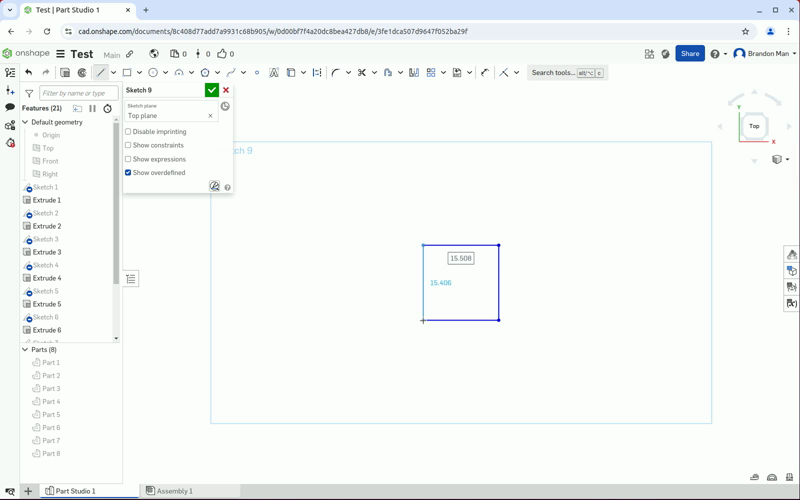
click(423, 320)
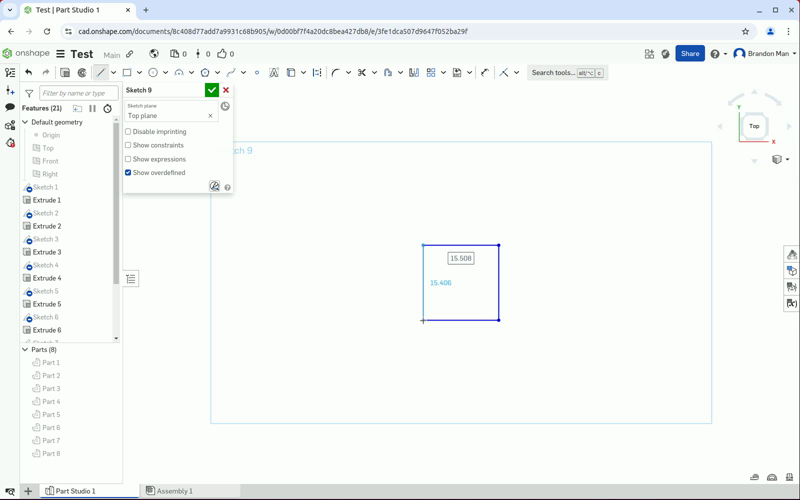
key(esc)
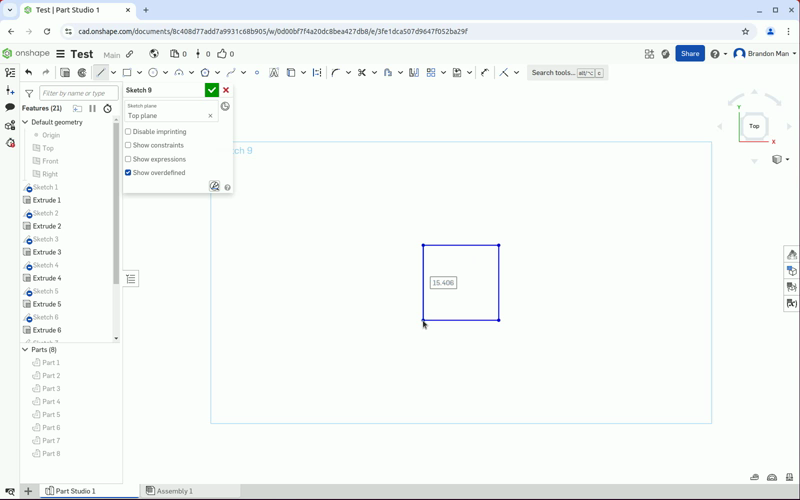
mouse_move(443, 266)
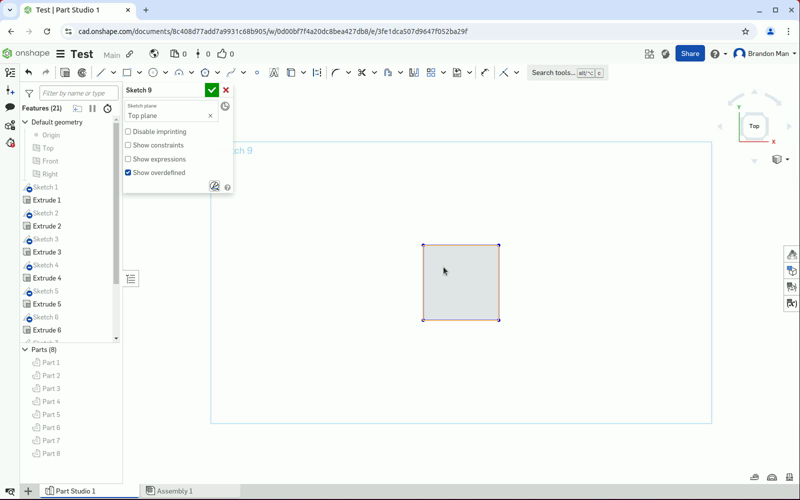
click(443, 266)
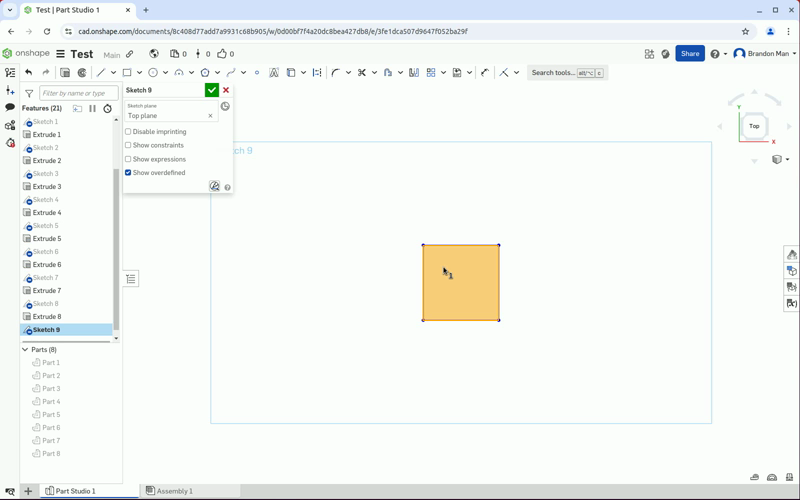
mouse_move(73, 352)
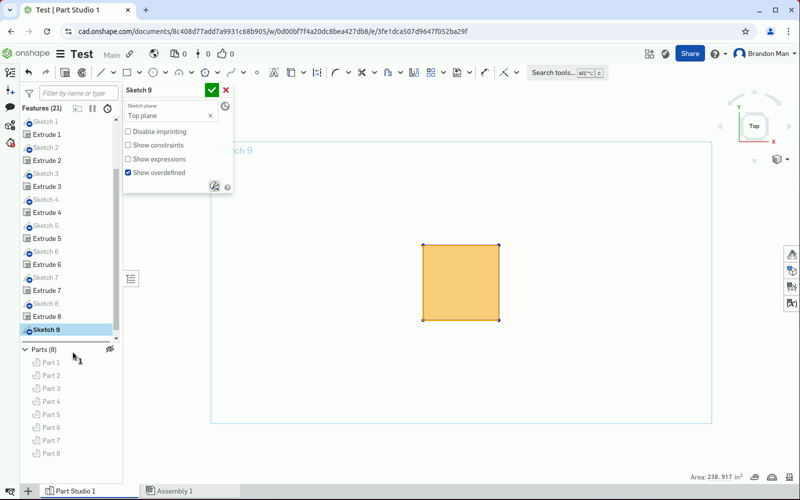
key(shift+y)
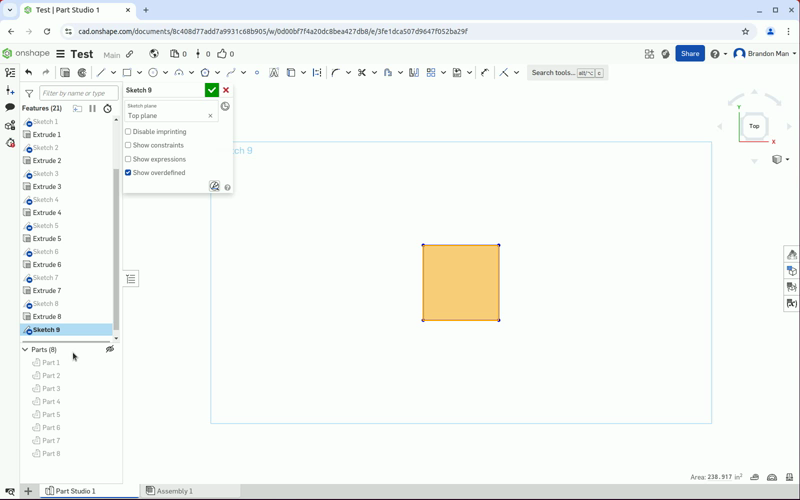
key(shift+e)
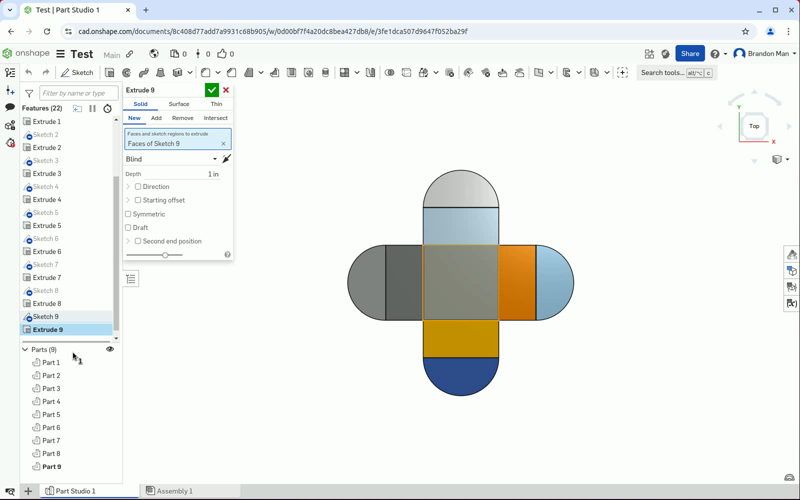
mouse_move(143, 106)
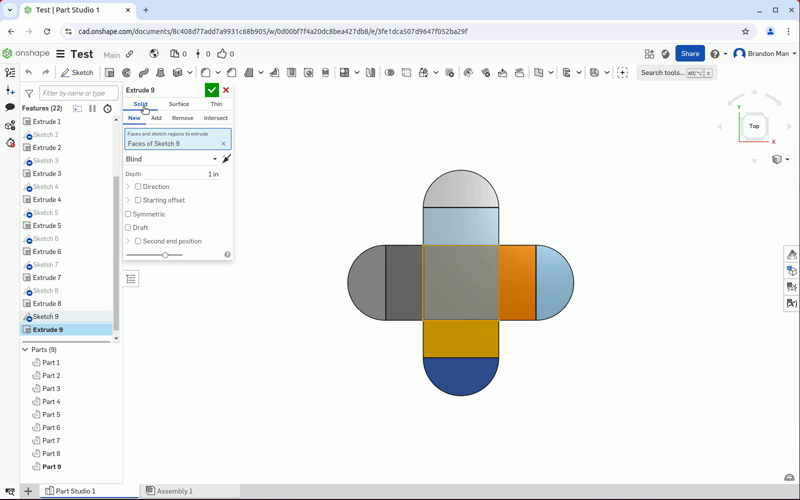
click(143, 106)
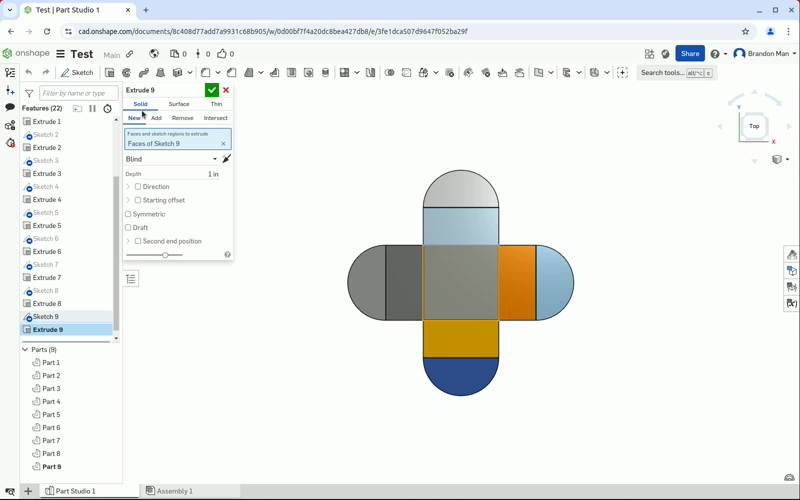
mouse_move(137, 120)
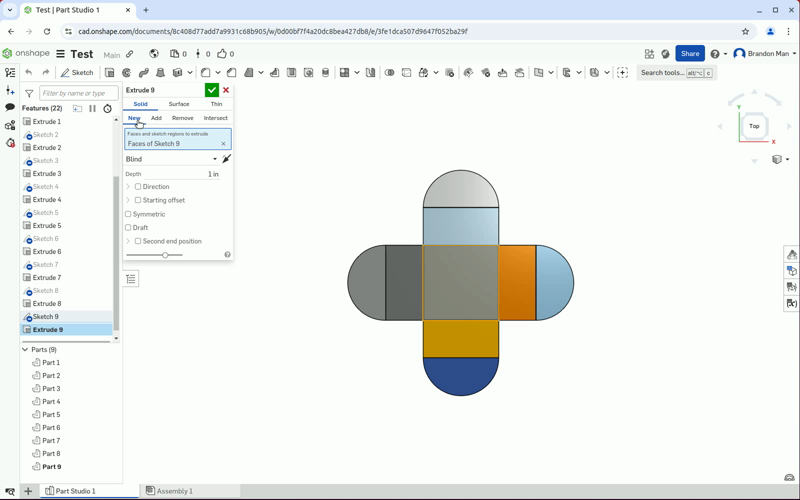
click(137, 120)
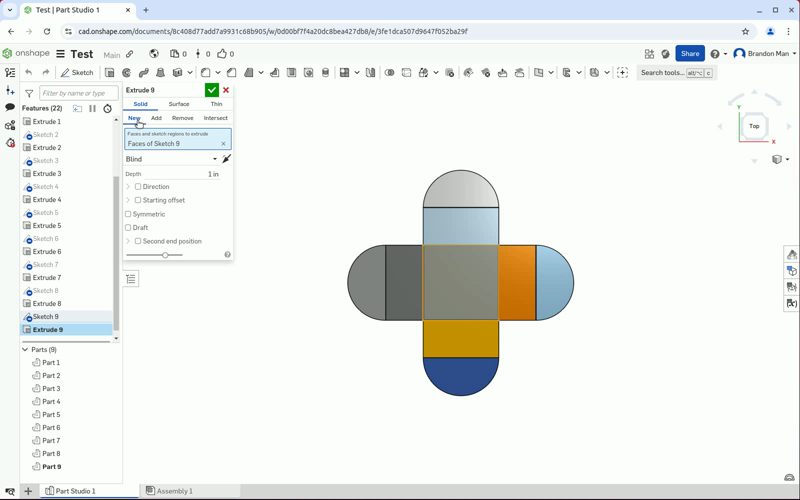
key(tab, 4)
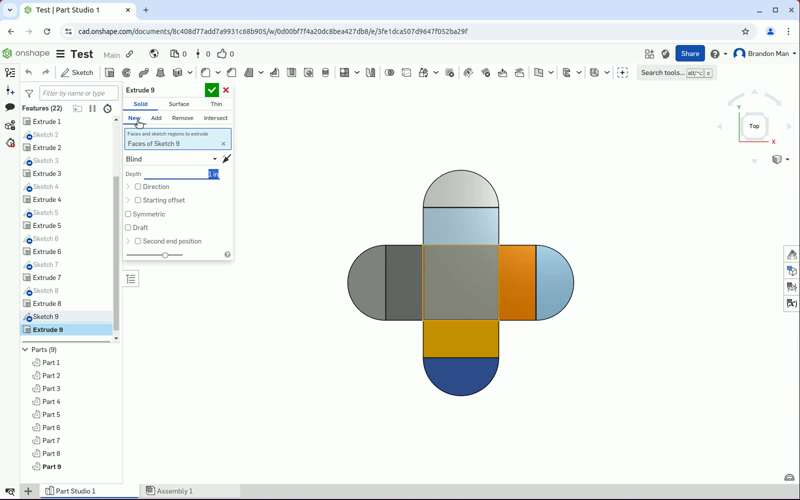
text(7.703)
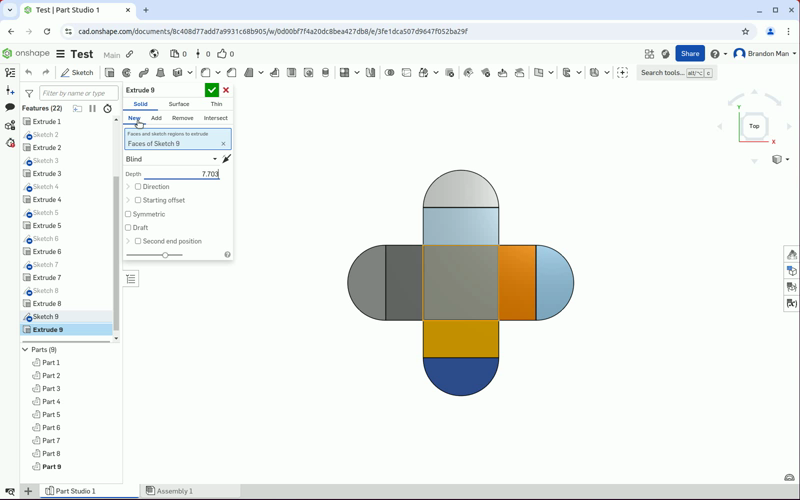
key(enter)
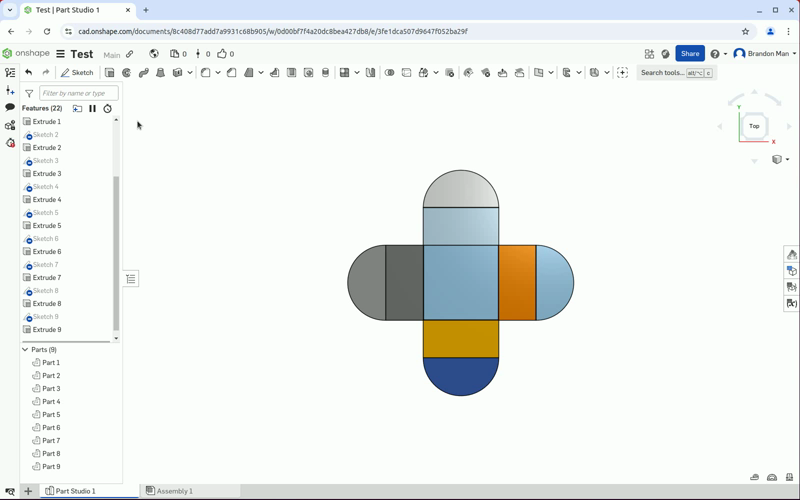
key(shift+h)
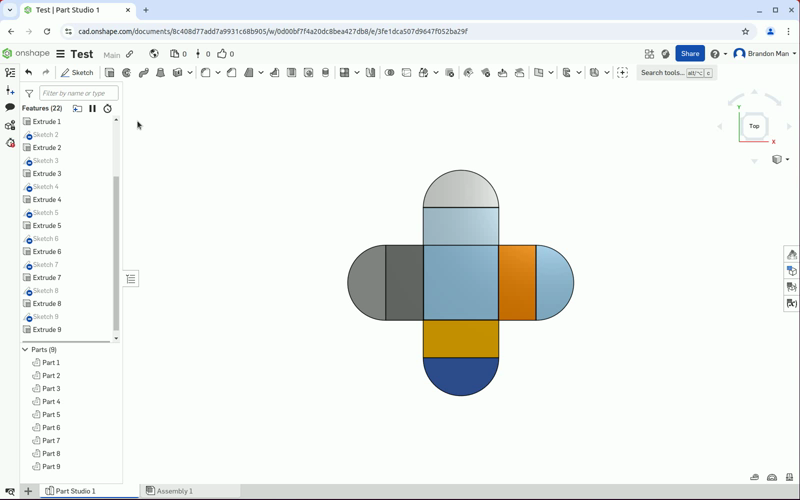
key(shift+h)
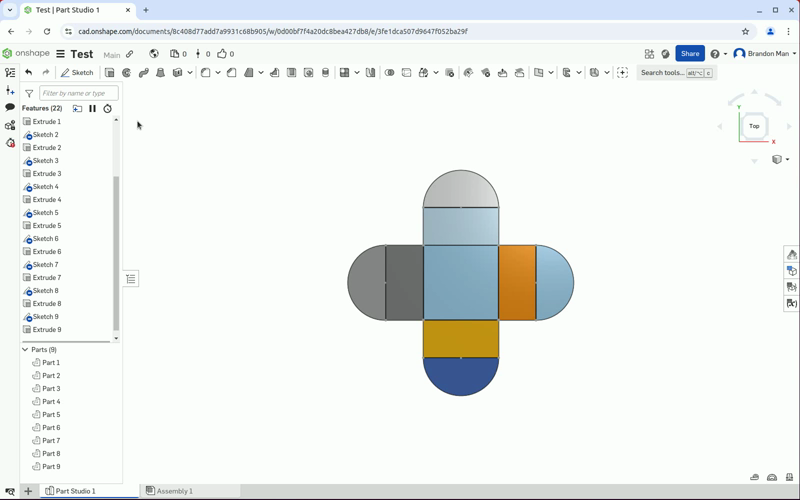
key(shift+7)
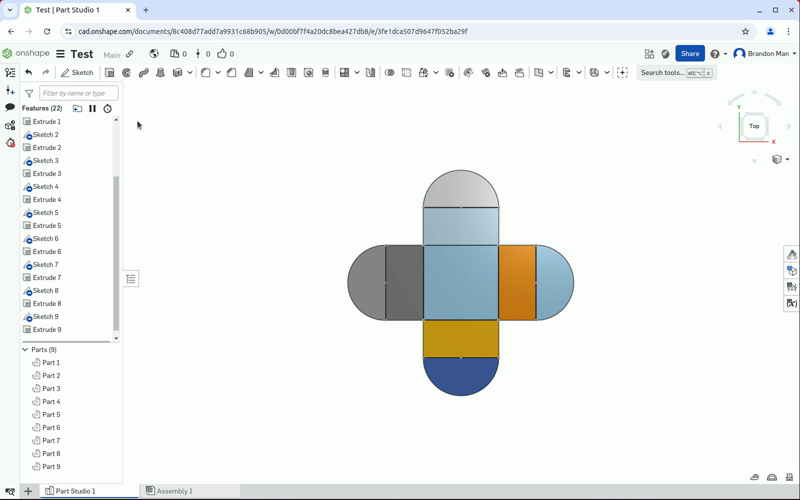
key(up, 3)
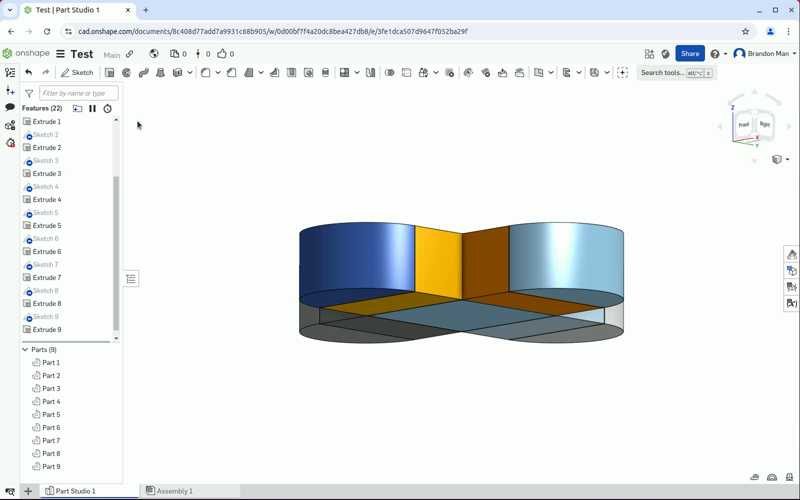
key(left, 3)
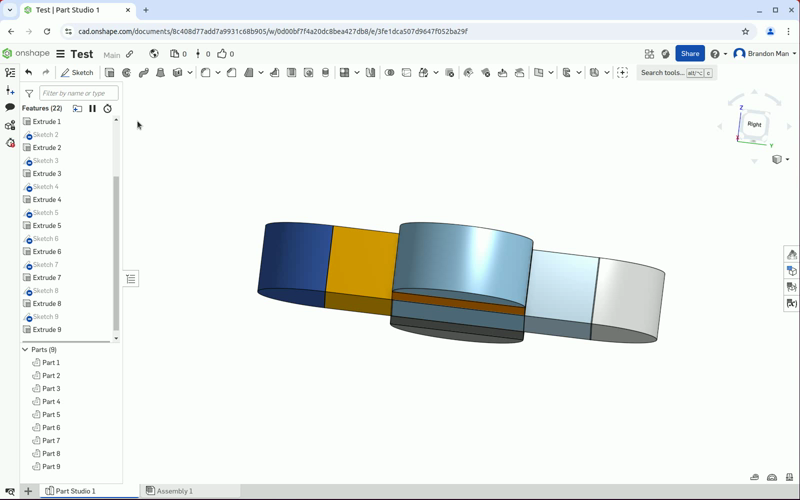
key(right, 3)
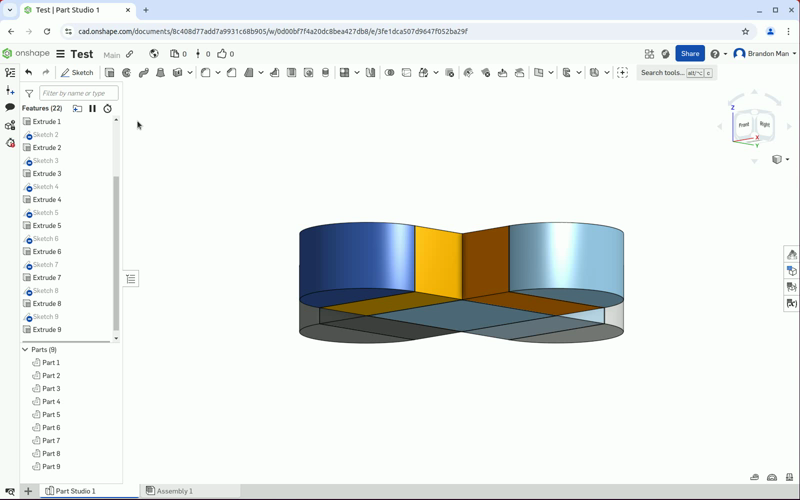
key(down, 3)
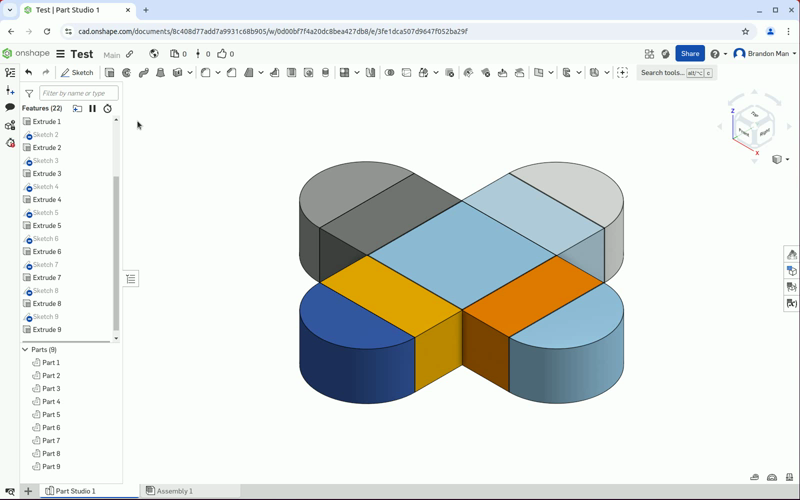
mouse_move(69, 111)
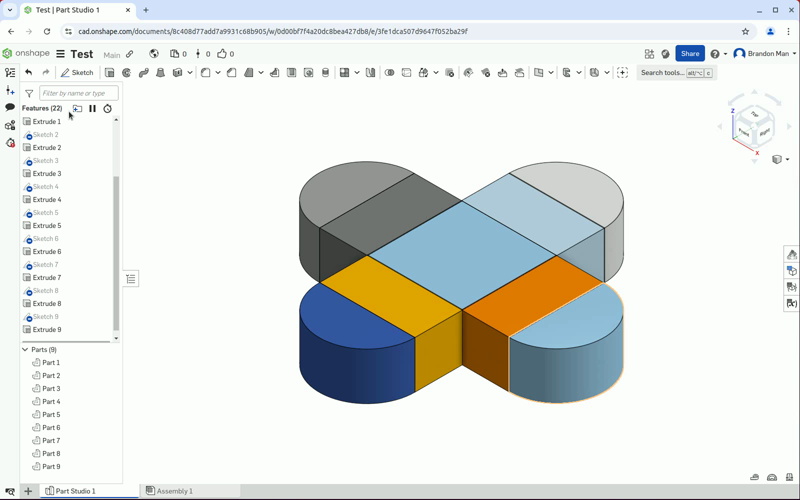
click(69, 111)